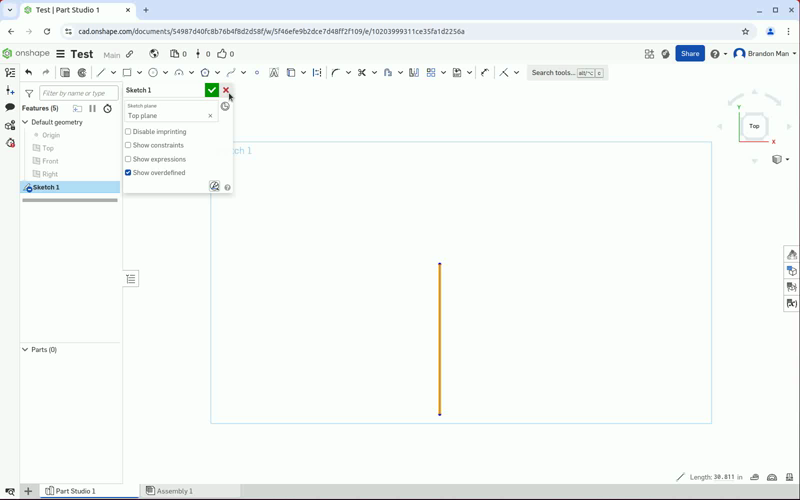
key(shift+h)
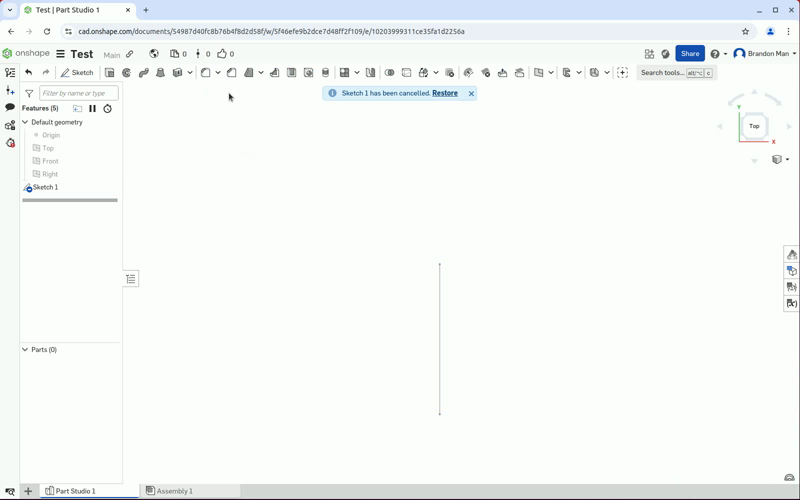
key(shift+s)
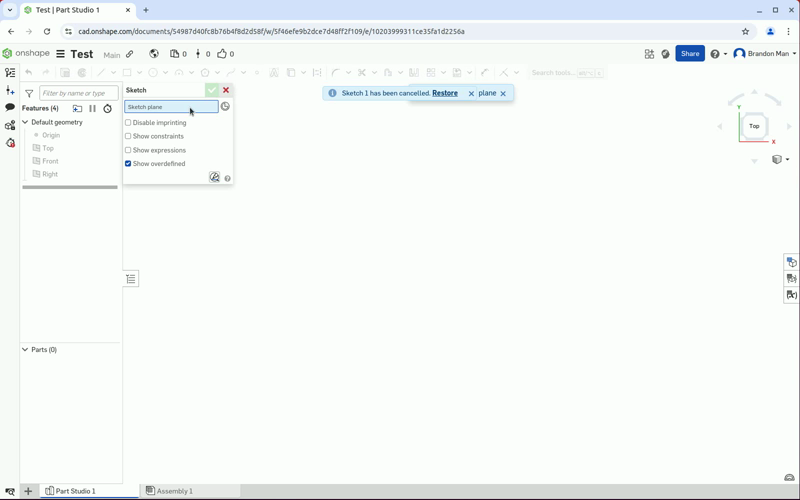
mouse_move(73, 150)
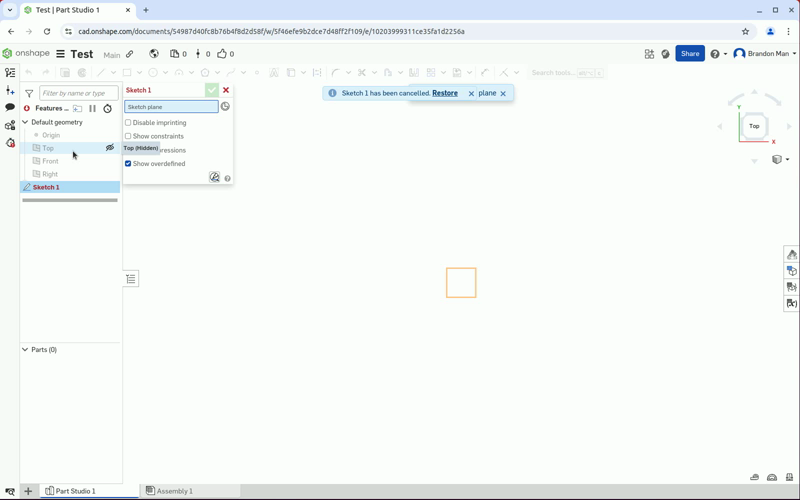
click(73, 150)
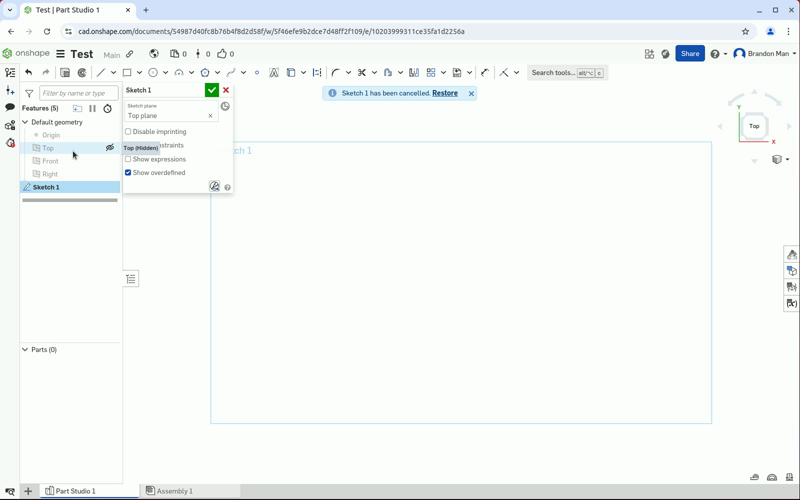
mouse_move(73, 352)
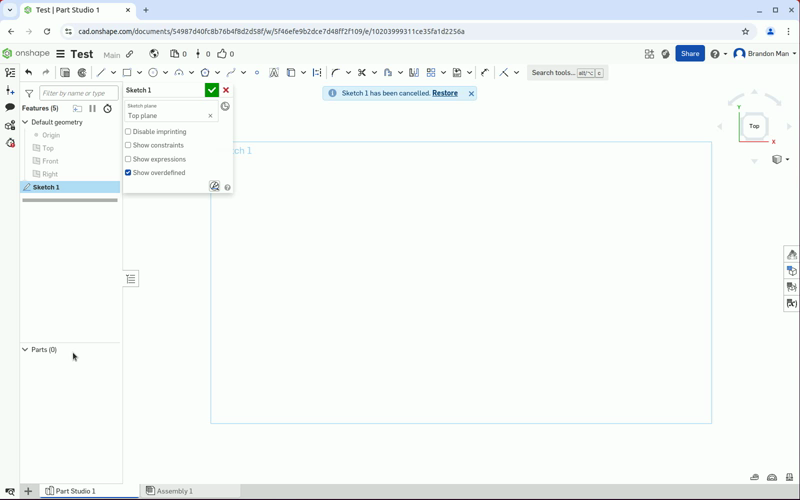
key(y)
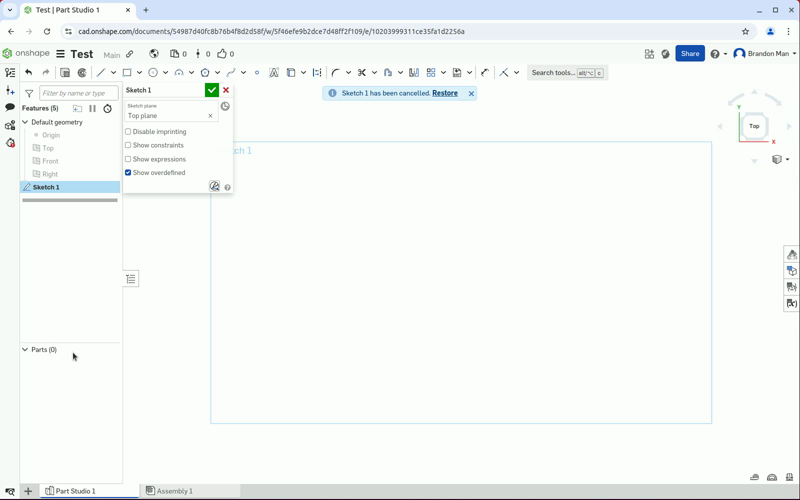
key(l)
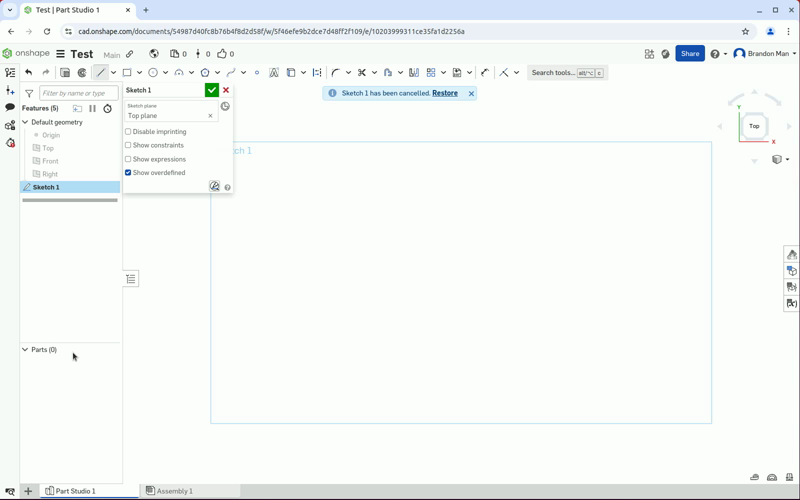
key_down(shift)
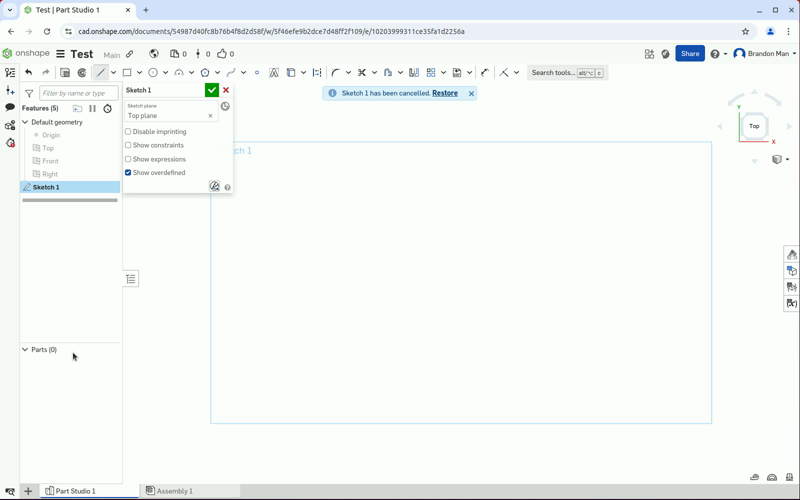
mouse_move(348, 354)
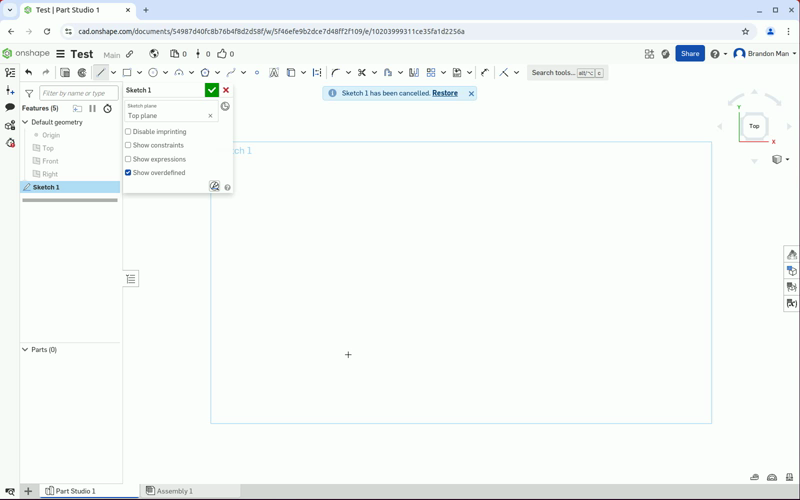
click(348, 354)
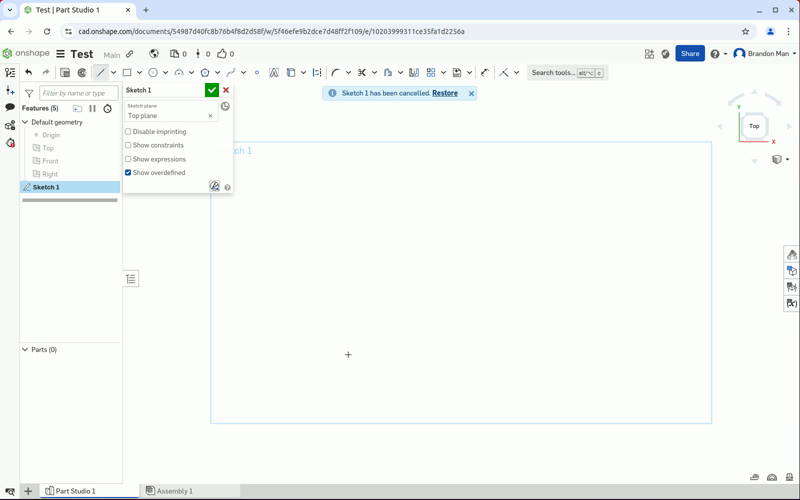
key_up(shift)
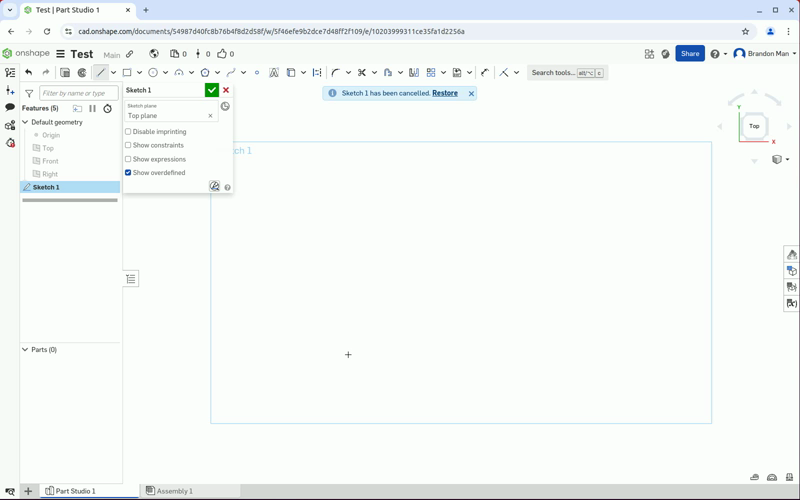
key_down(shift)
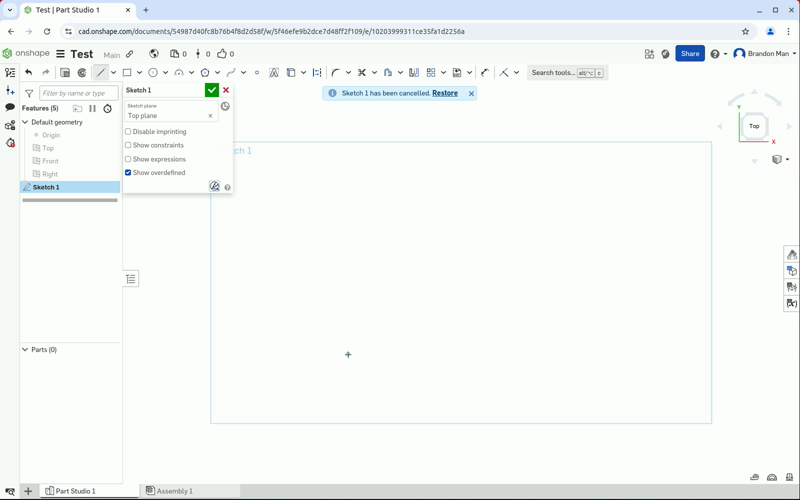
mouse_move(553, 354)
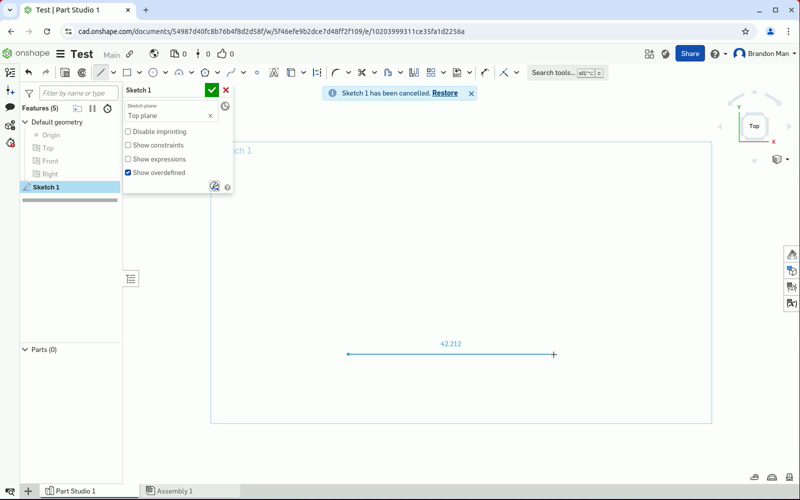
click(553, 354)
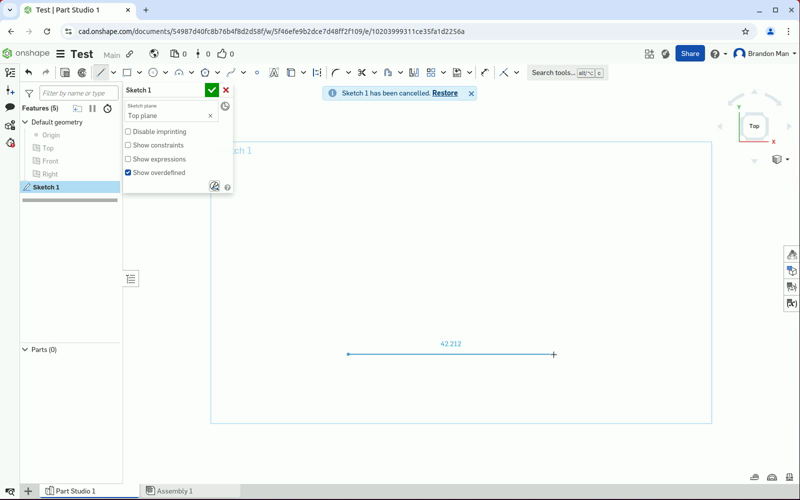
key_up(shift)
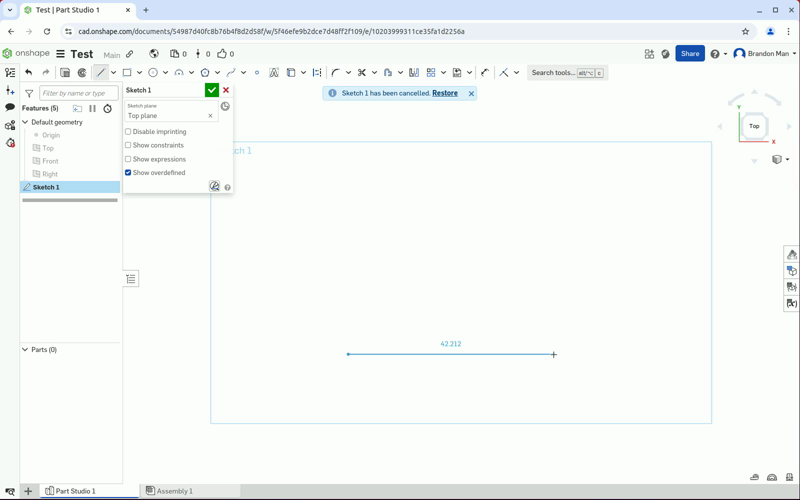
key_down(shift)
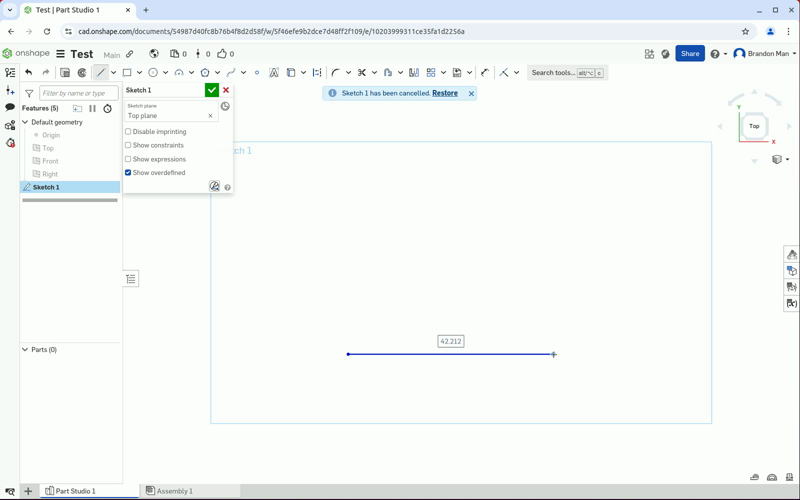
mouse_move(583, 354)
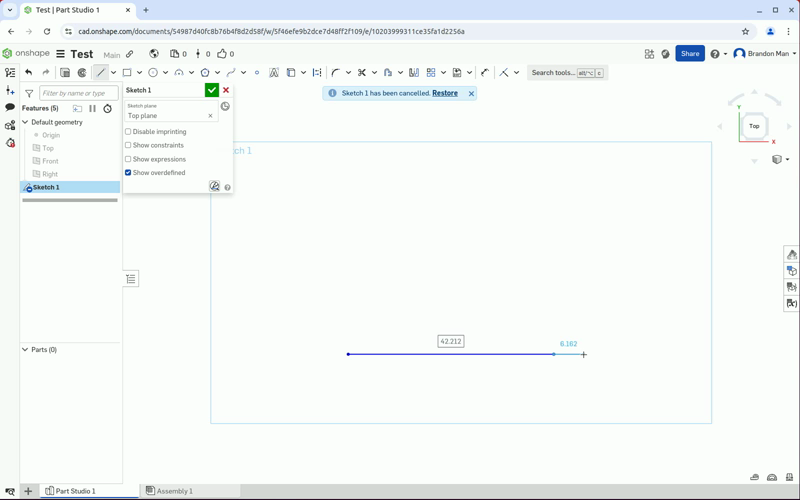
mouse_move(553, 302)
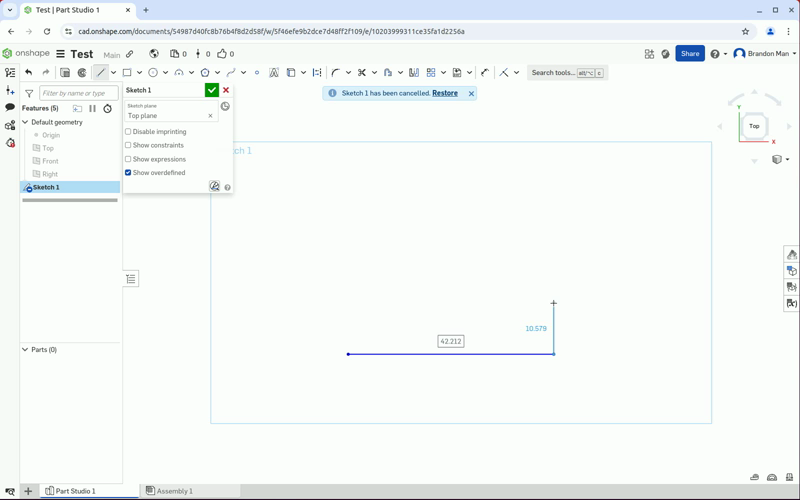
click(553, 302)
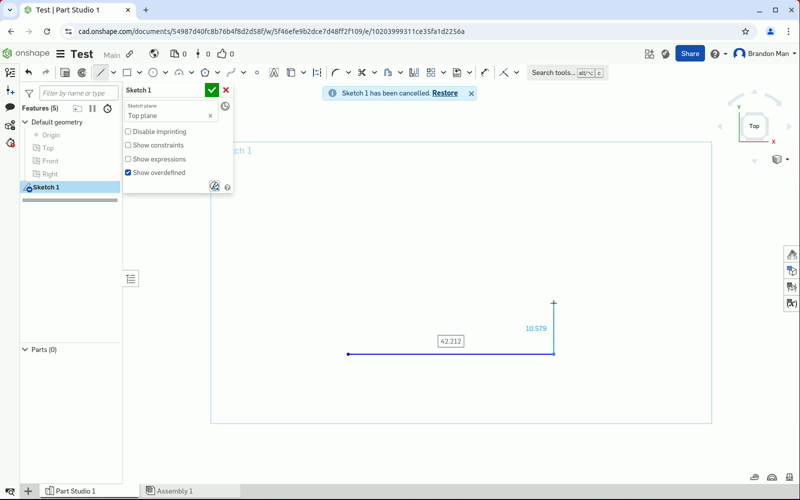
key_up(shift)
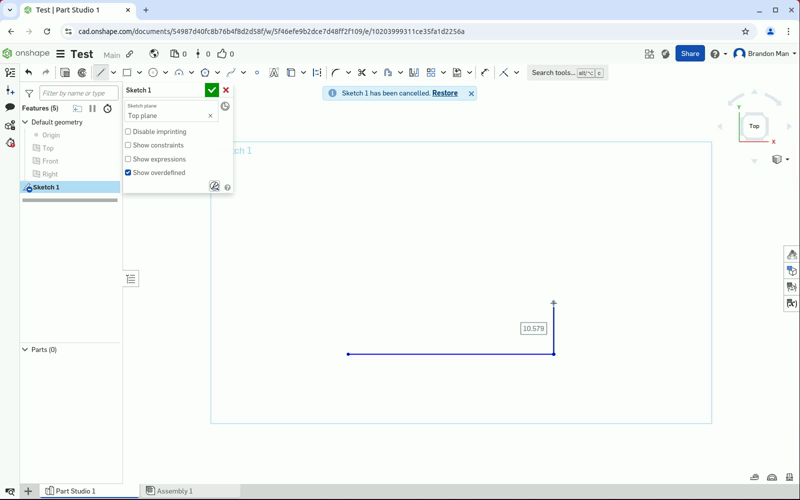
key_down(shift)
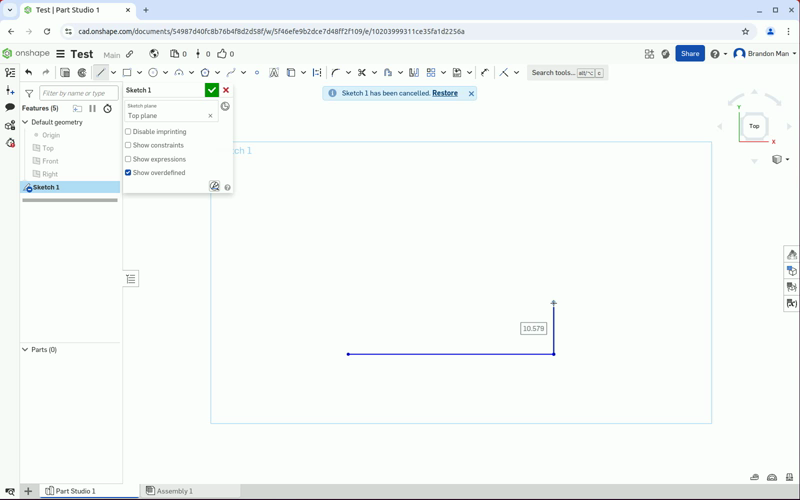
mouse_move(348, 302)
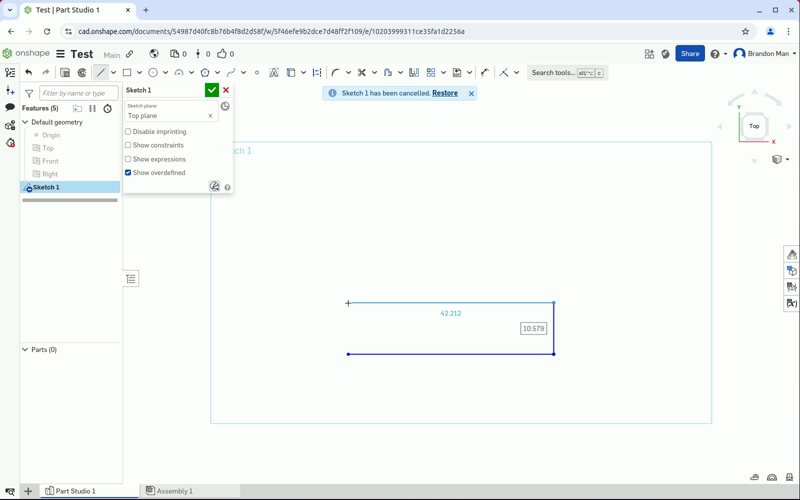
click(348, 302)
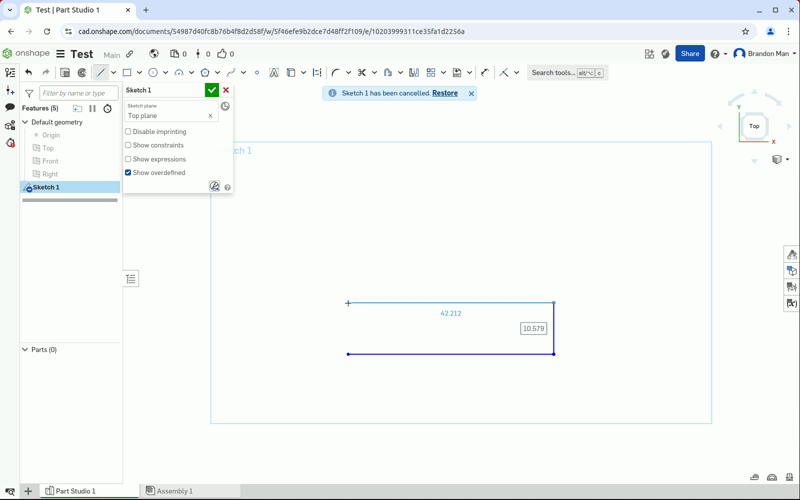
key_up(shift)
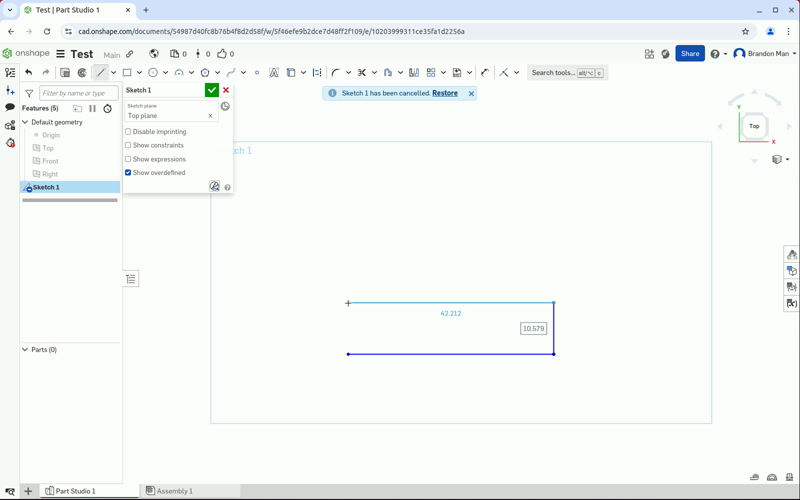
mouse_move(378, 302)
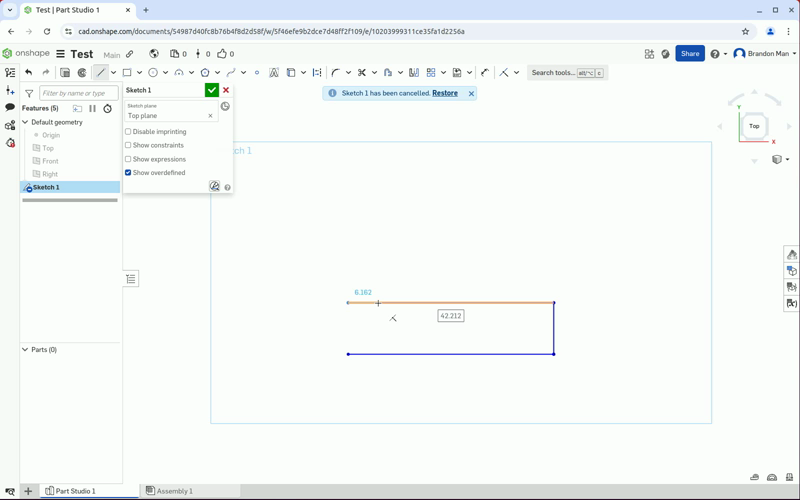
key_down(shift)
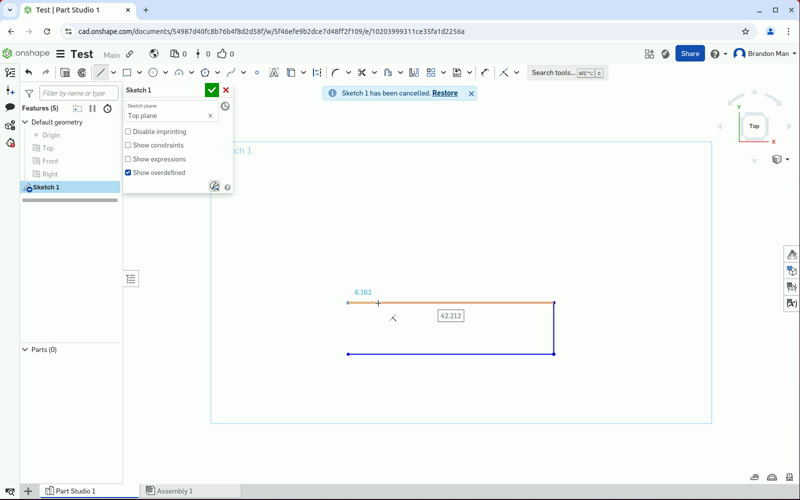
mouse_move(348, 354)
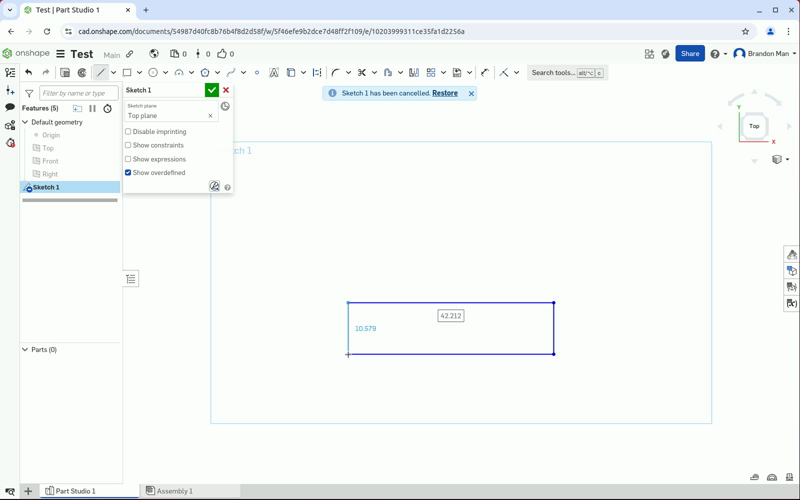
key_up(shift)
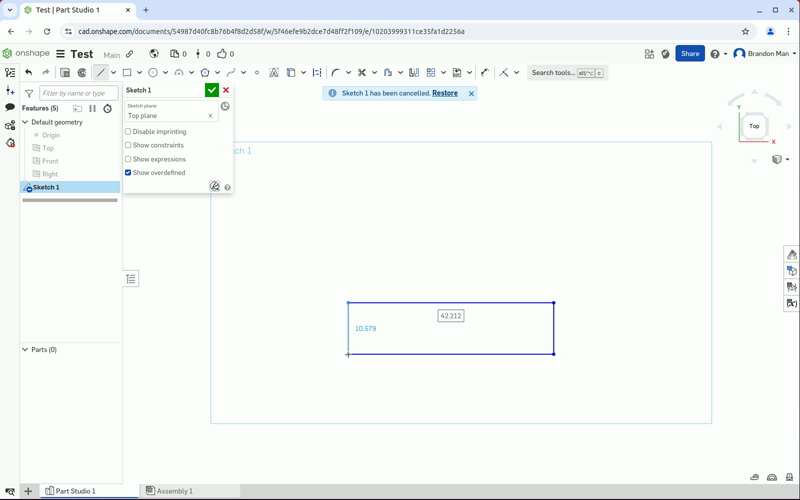
click(348, 354)
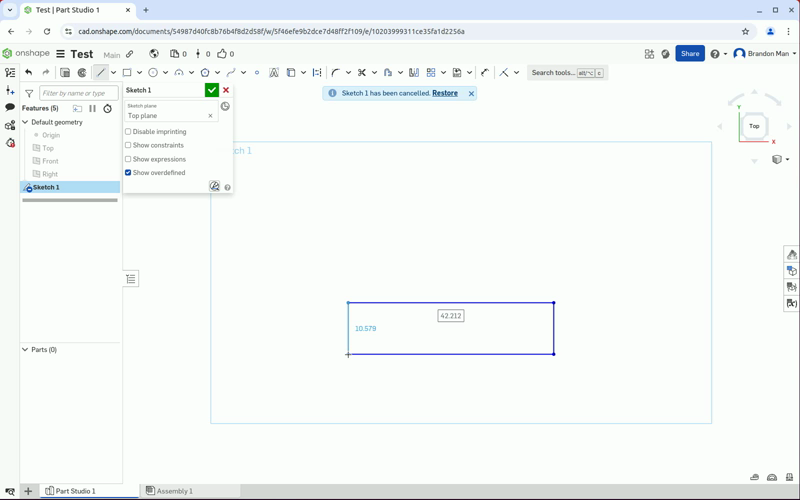
key(esc)
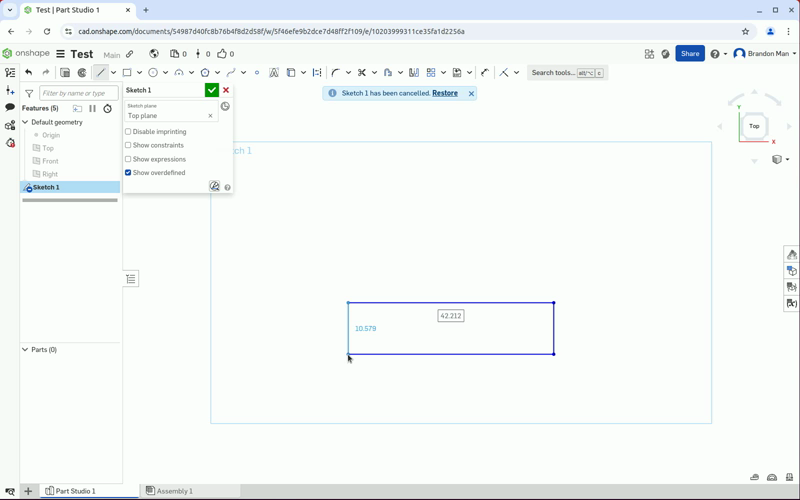
mouse_move(539, 332)
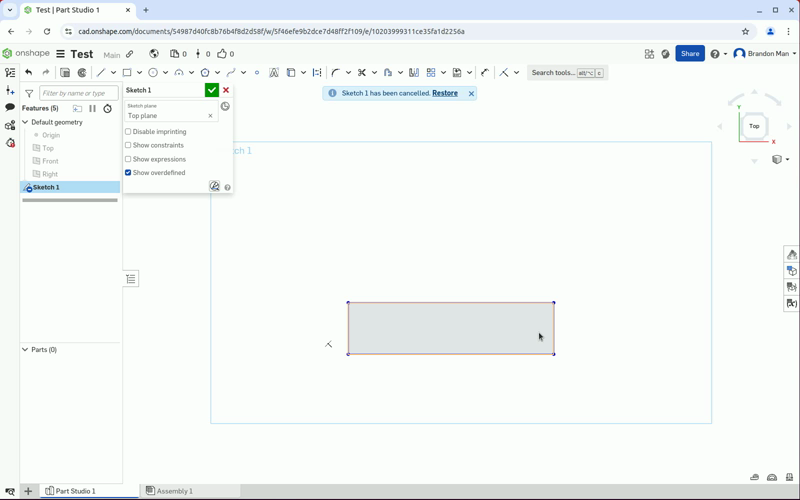
click(539, 332)
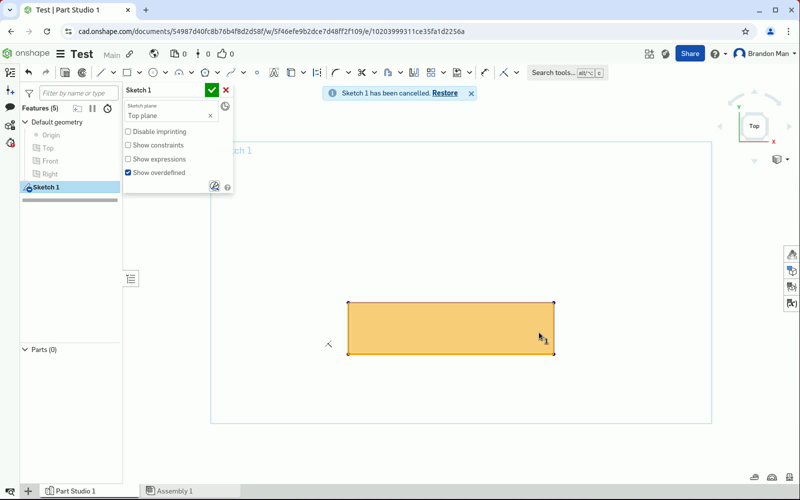
mouse_move(73, 352)
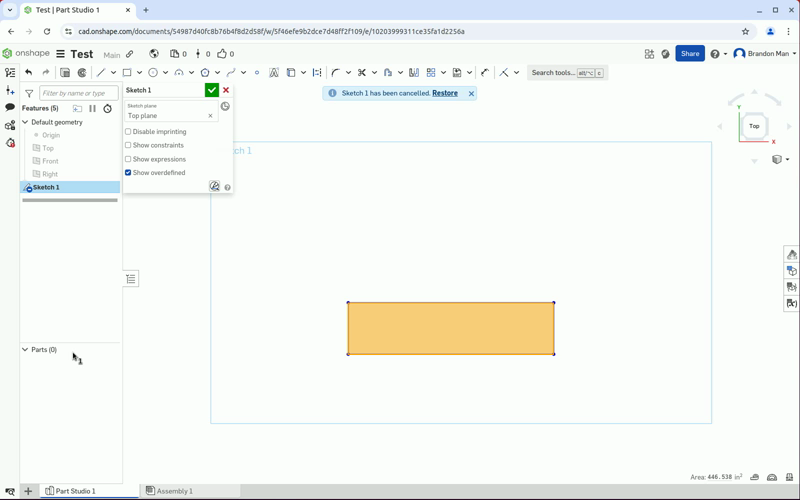
key(shift+y)
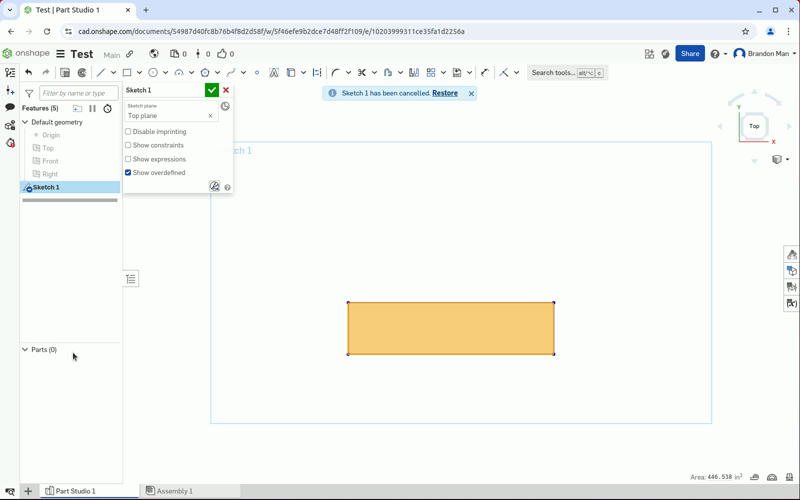
key(shift+e)
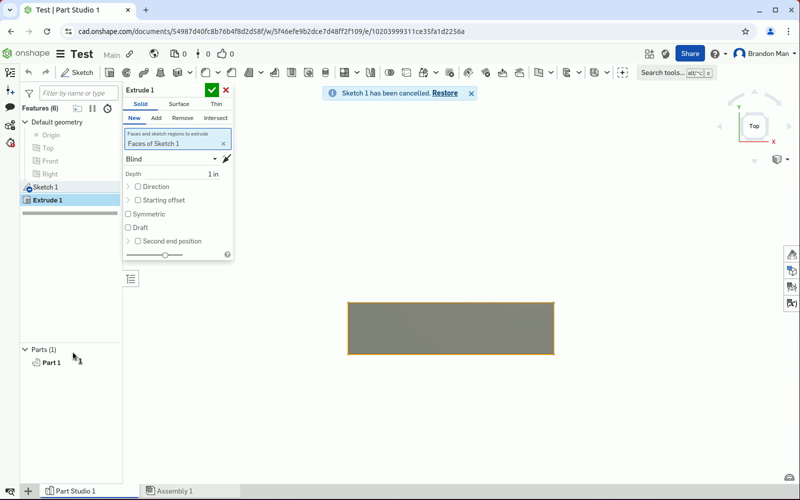
mouse_move(143, 106)
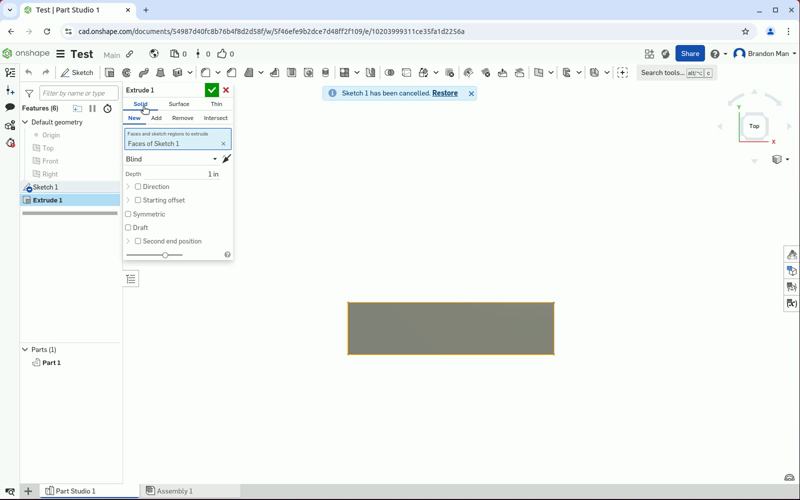
click(143, 106)
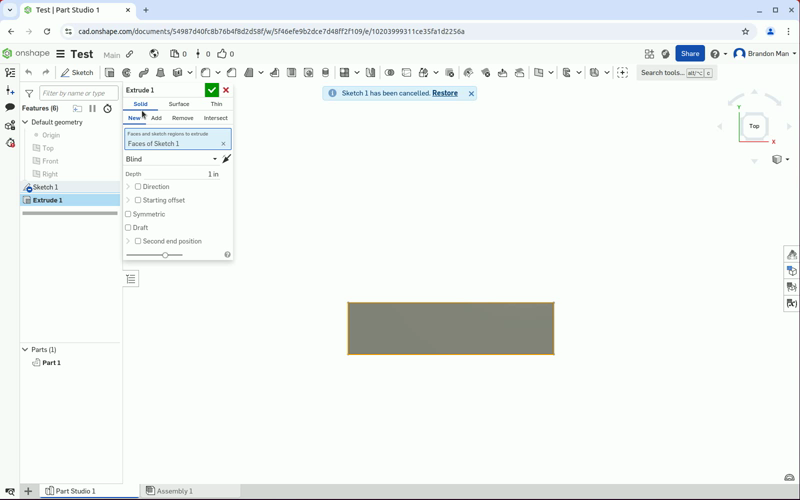
mouse_move(137, 120)
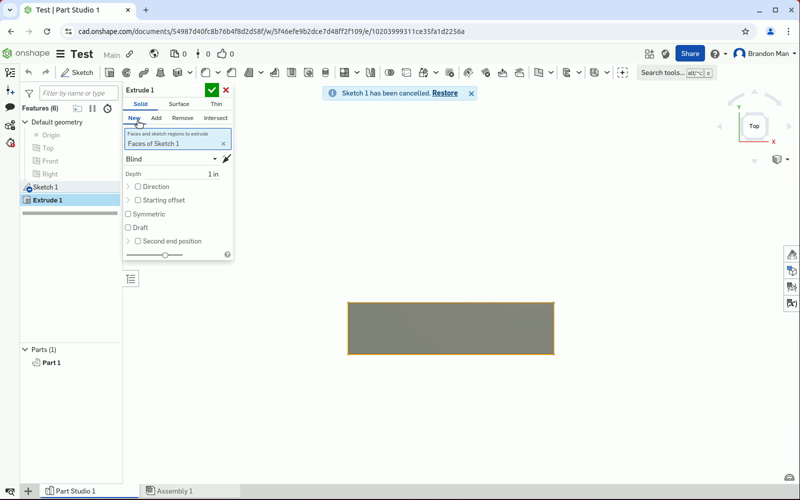
click(137, 120)
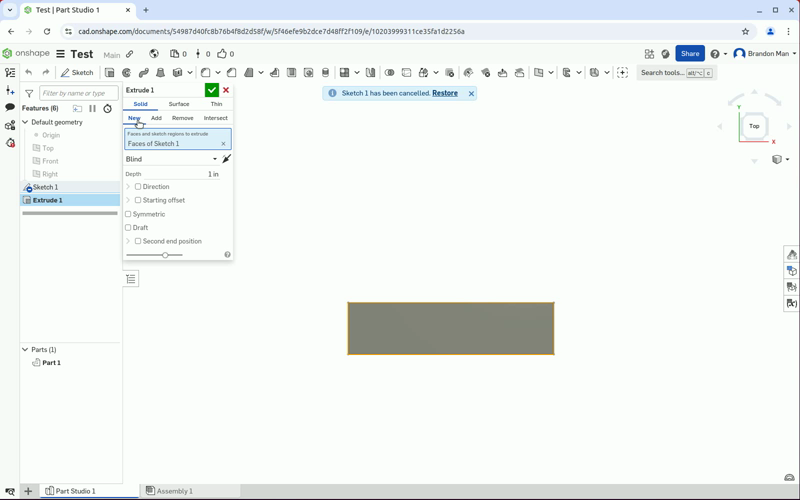
key(tab, 4)
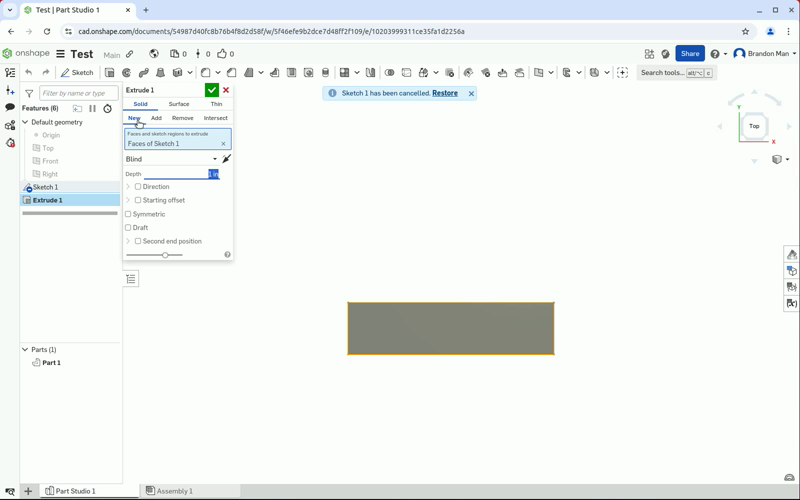
text(12.517)
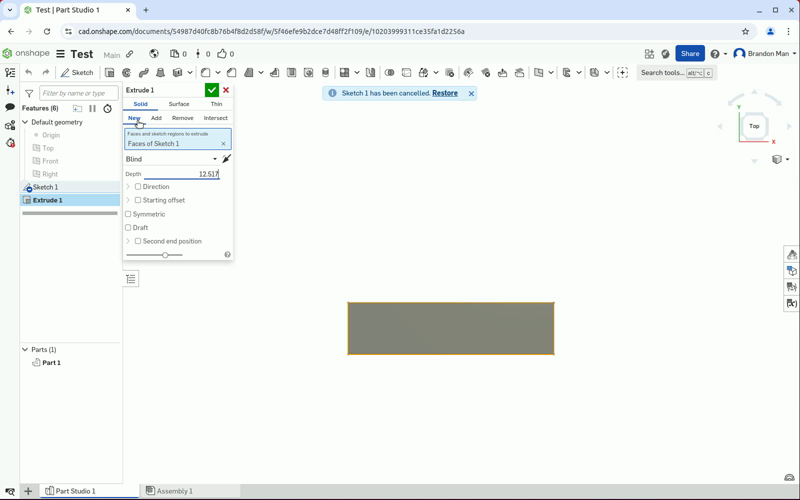
key(enter)
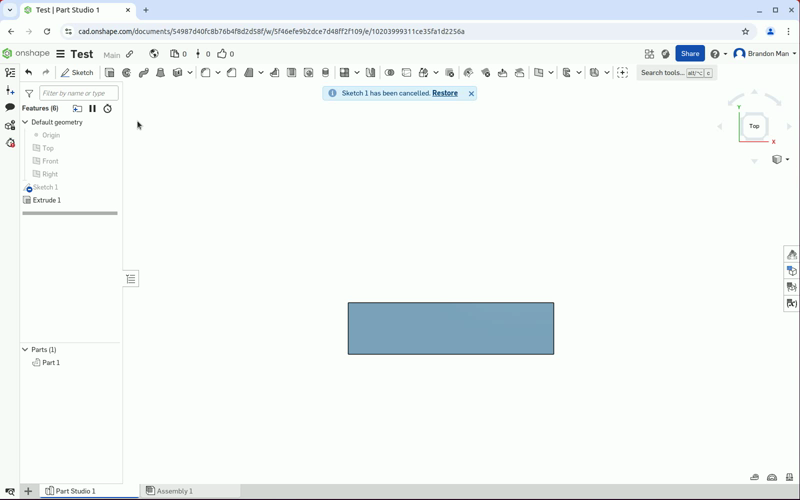
key(shift+h)
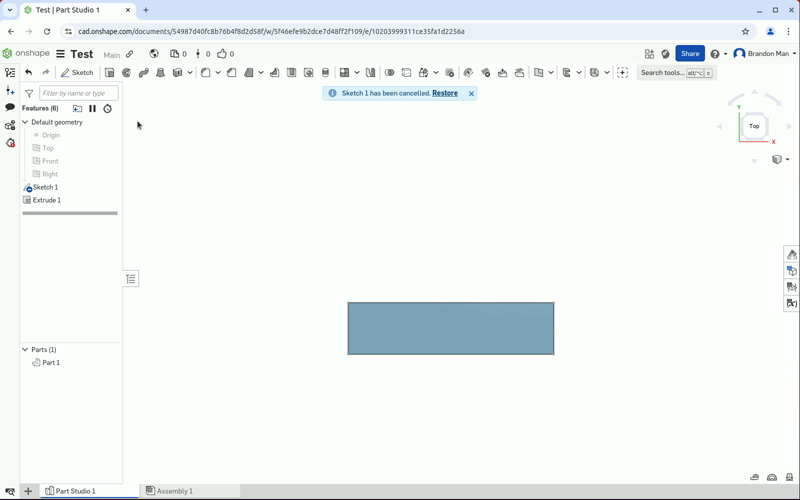
key(shift+h)
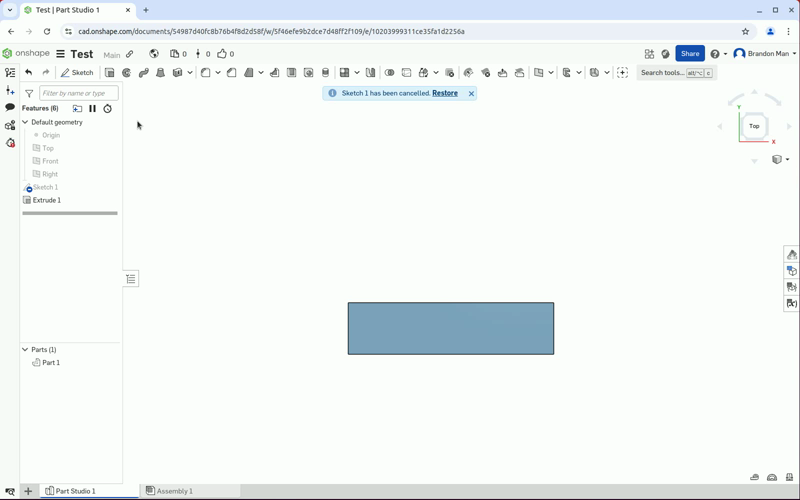
mouse_move(73, 189)
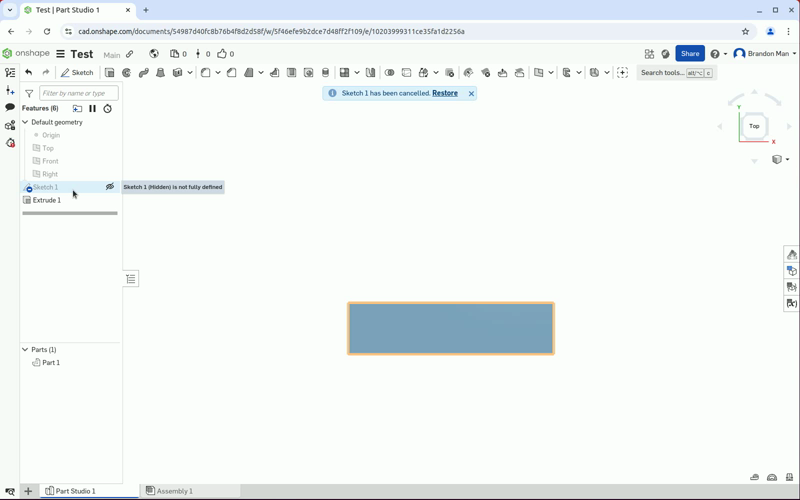
click(73, 189)
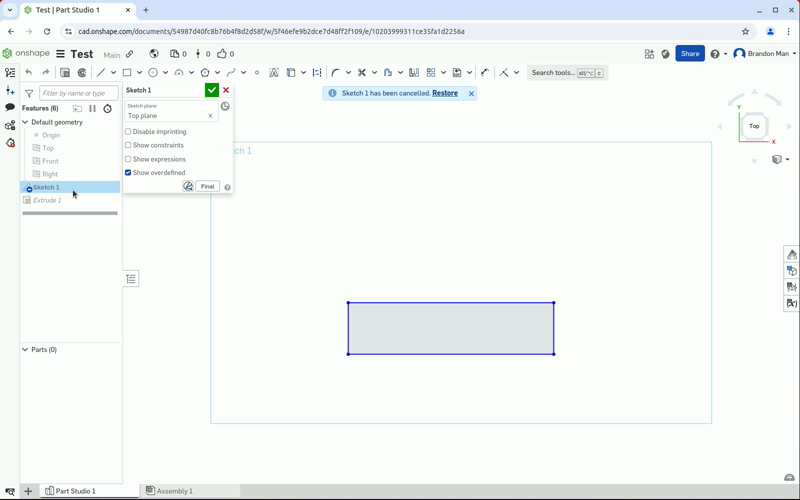
mouse_move(229, 92)
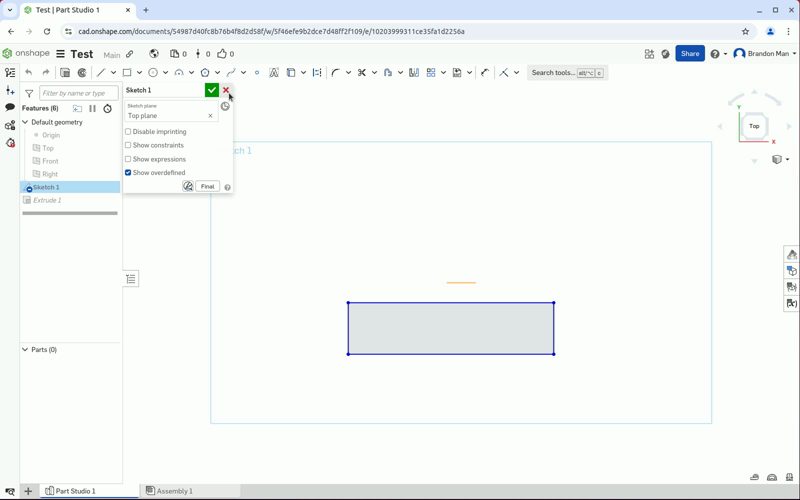
click(229, 92)
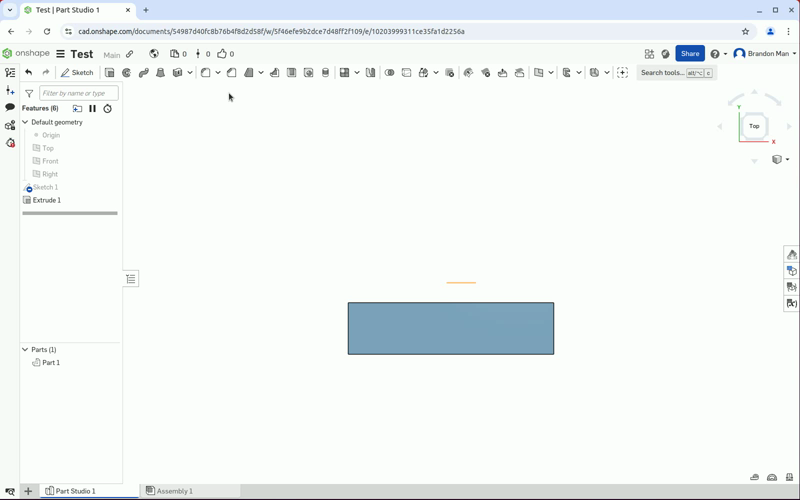
mouse_move(541, 75)
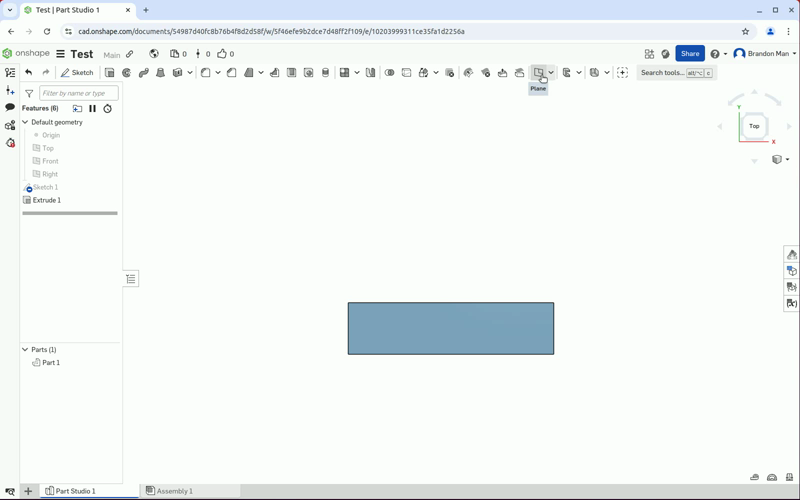
click(541, 75)
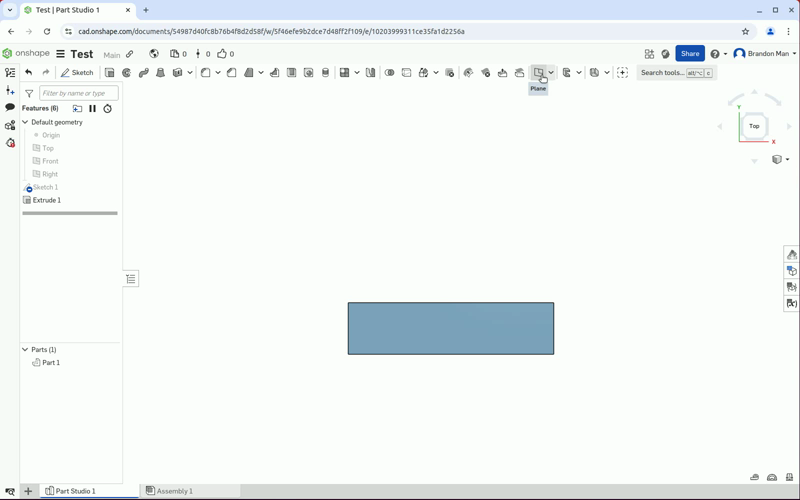
mouse_move(73, 150)
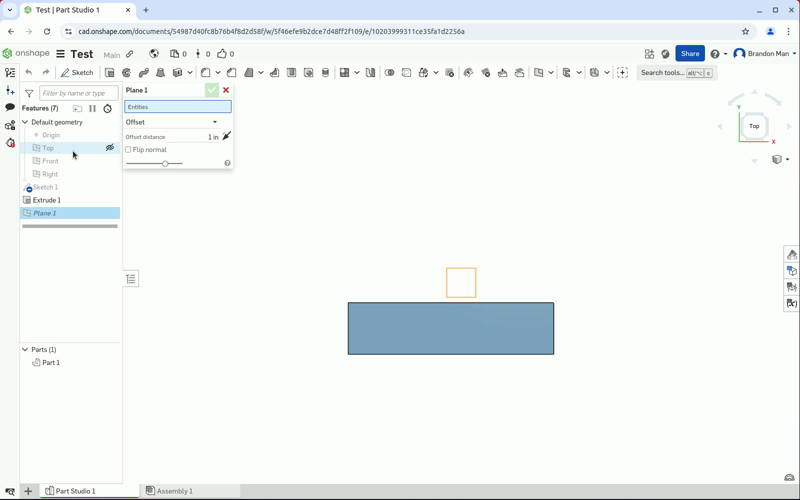
click(73, 150)
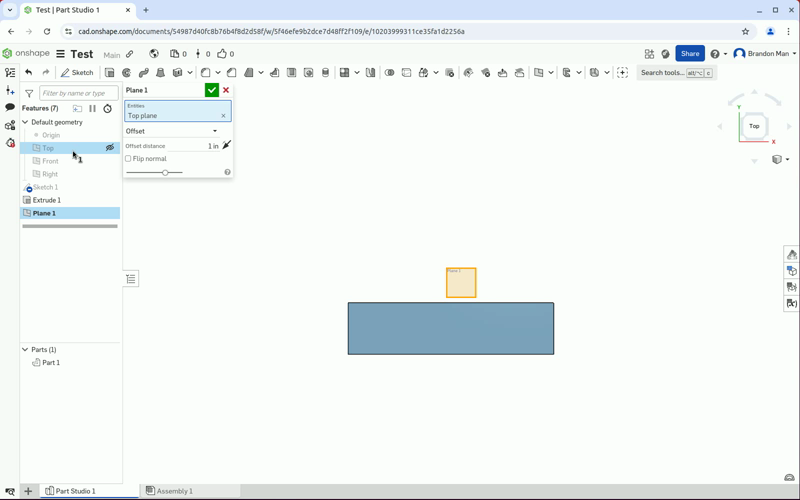
key(tab, 2)
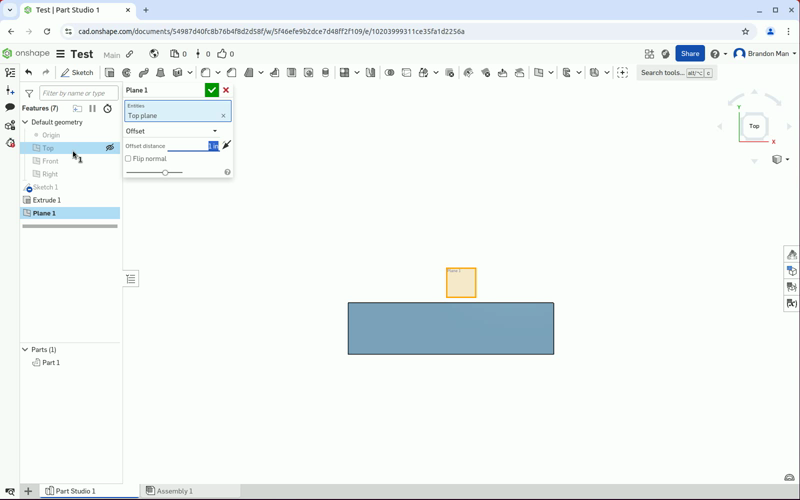
text(12.509)
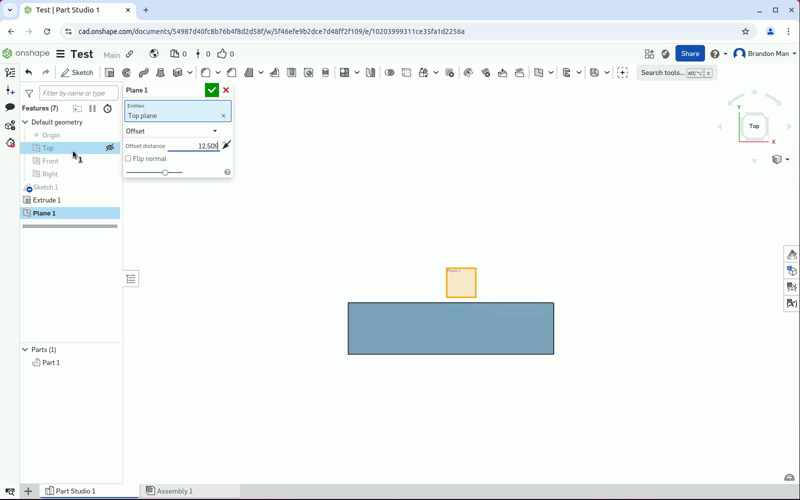
key(enter, 2)
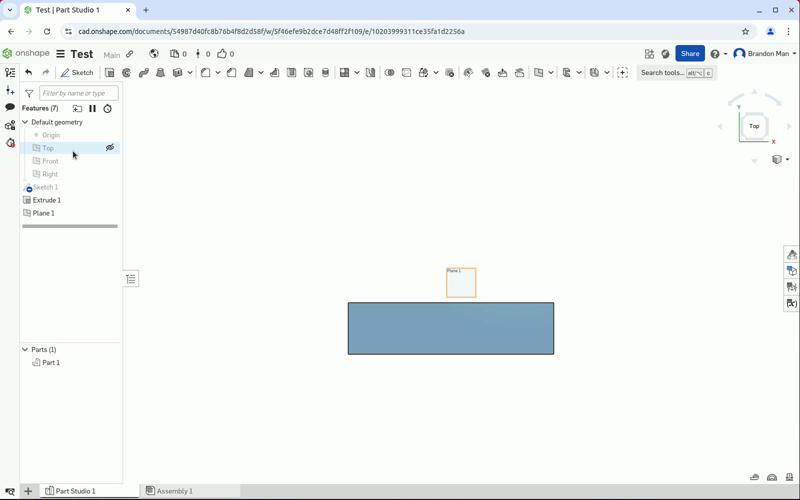
key(shift+s)
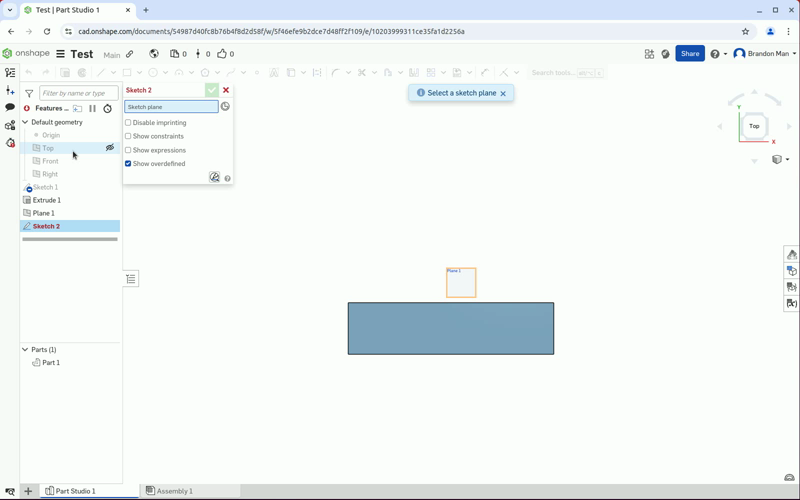
mouse_move(73, 215)
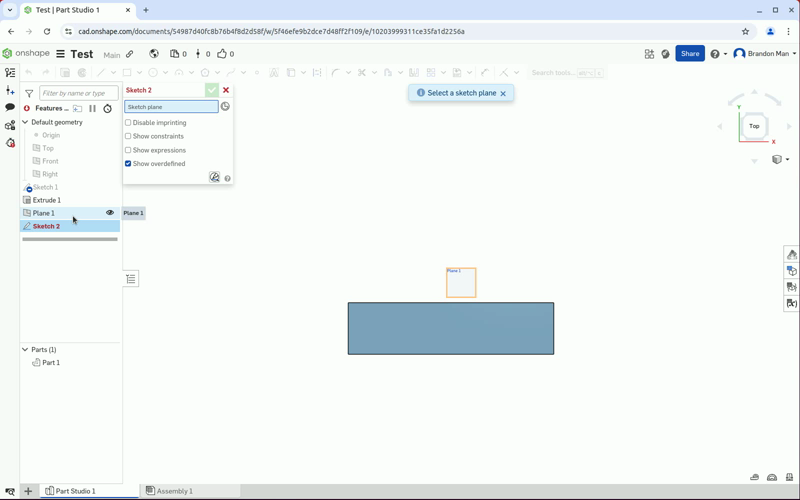
click(73, 215)
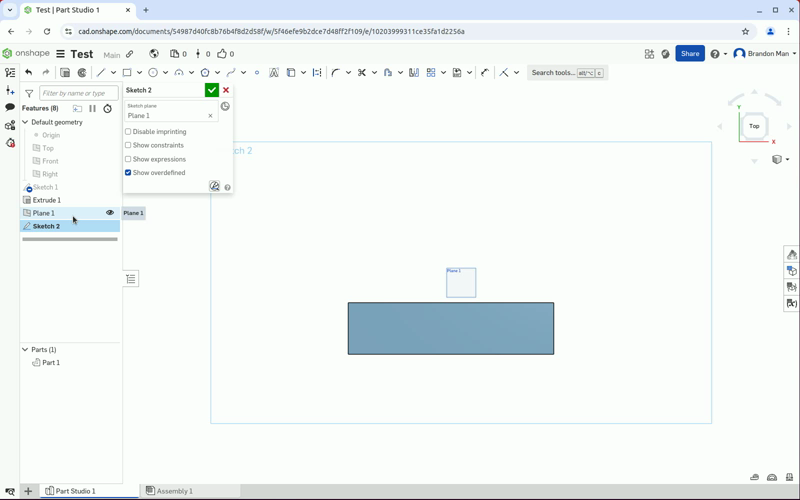
mouse_move(73, 352)
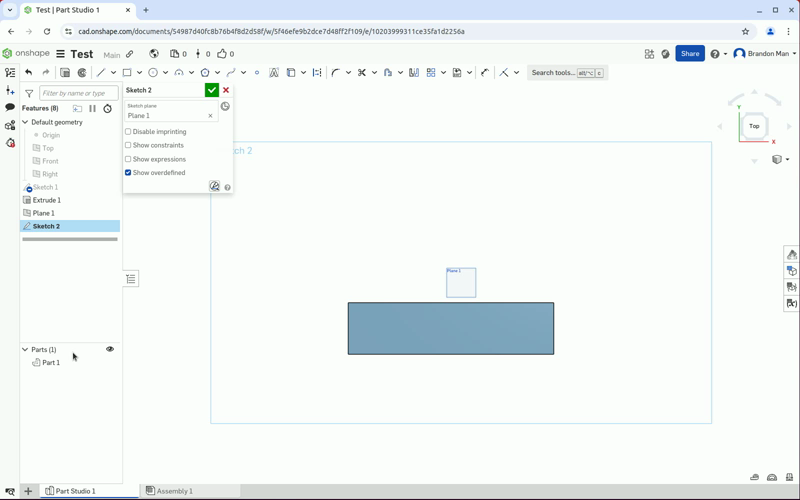
key(y)
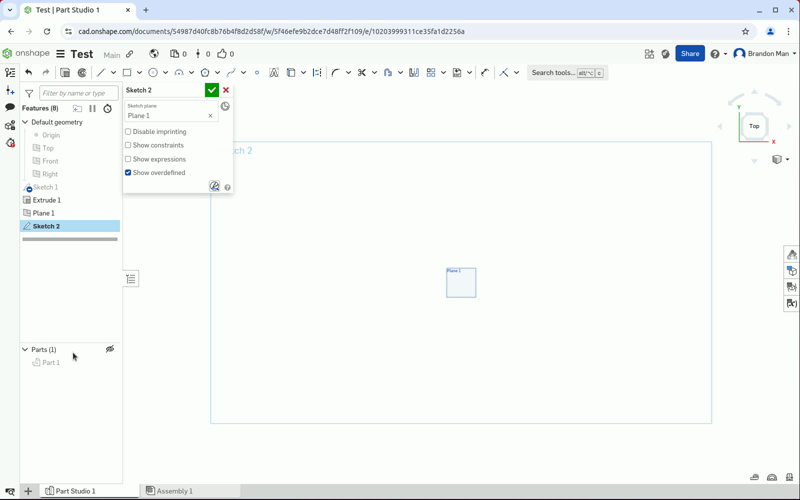
key(l)
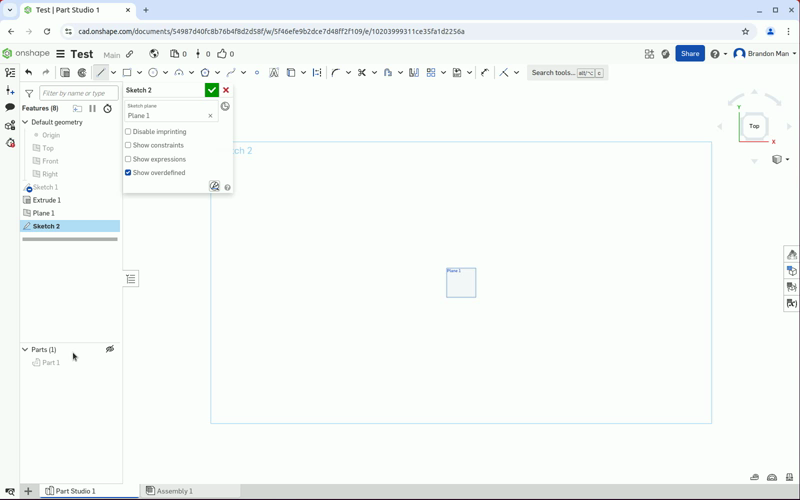
key_down(shift)
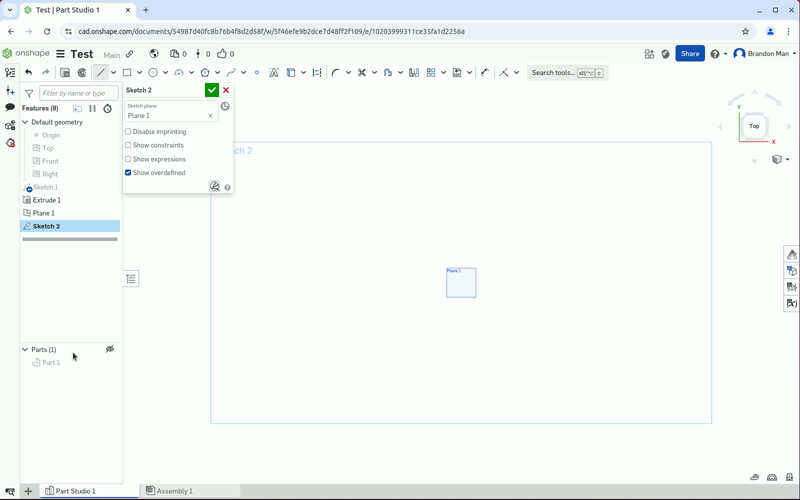
mouse_move(355, 340)
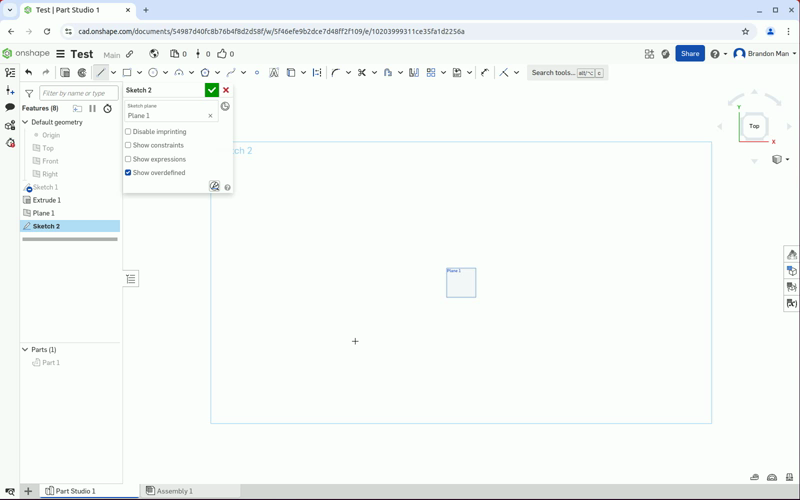
click(355, 340)
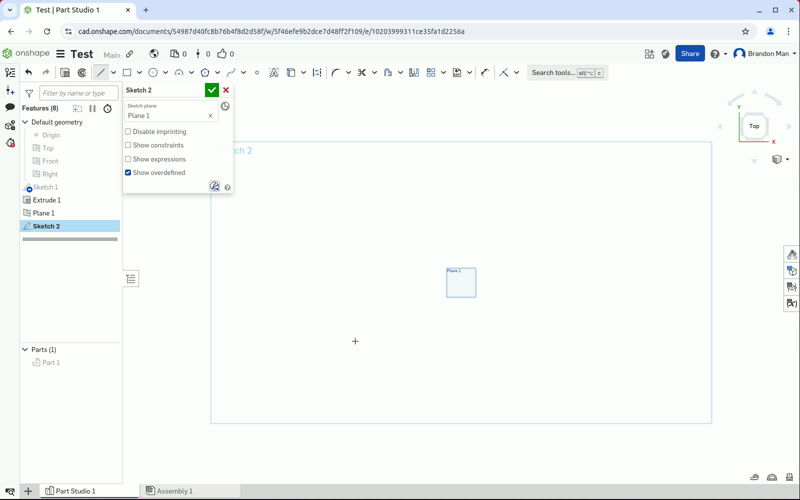
key_up(shift)
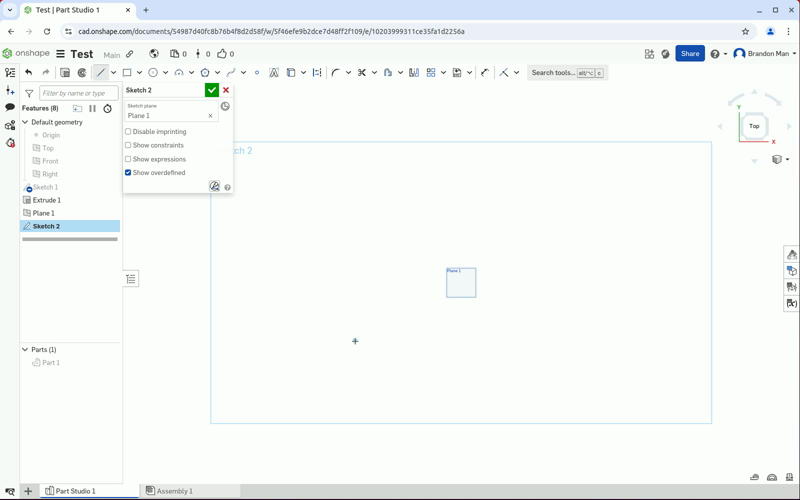
key_down(shift)
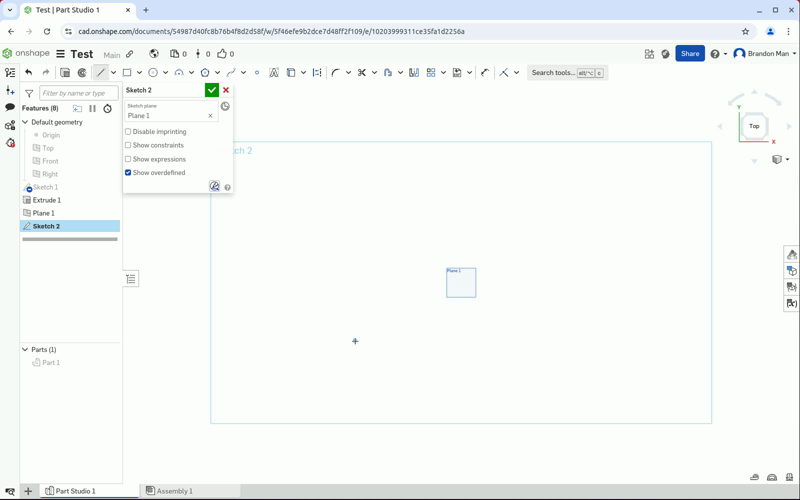
mouse_move(385, 340)
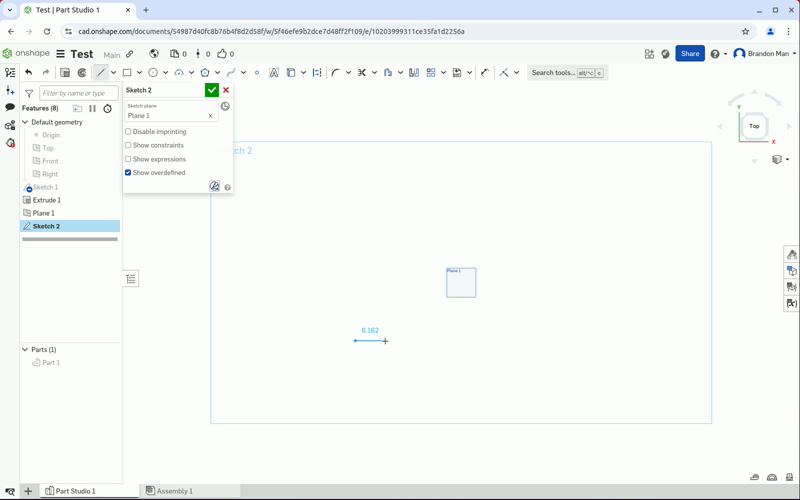
mouse_move(380, 340)
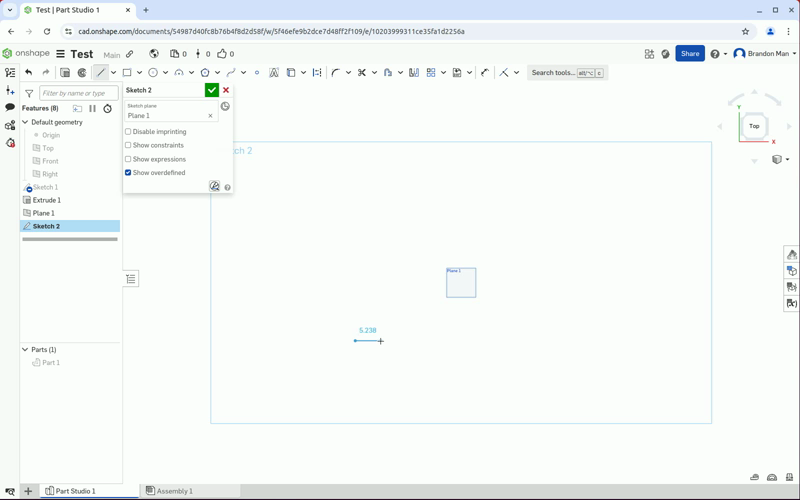
click(380, 340)
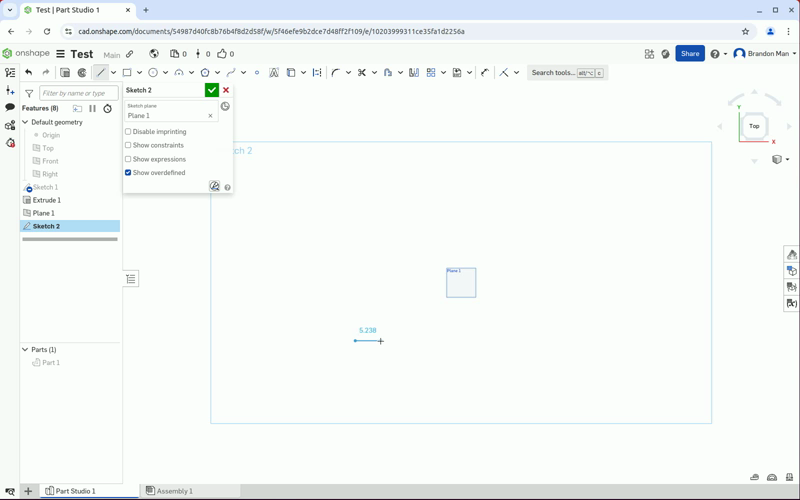
key_up(shift)
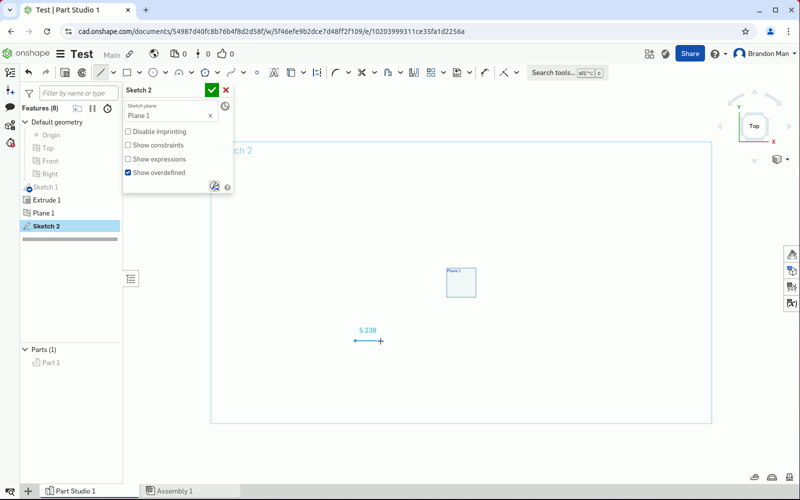
key_down(shift)
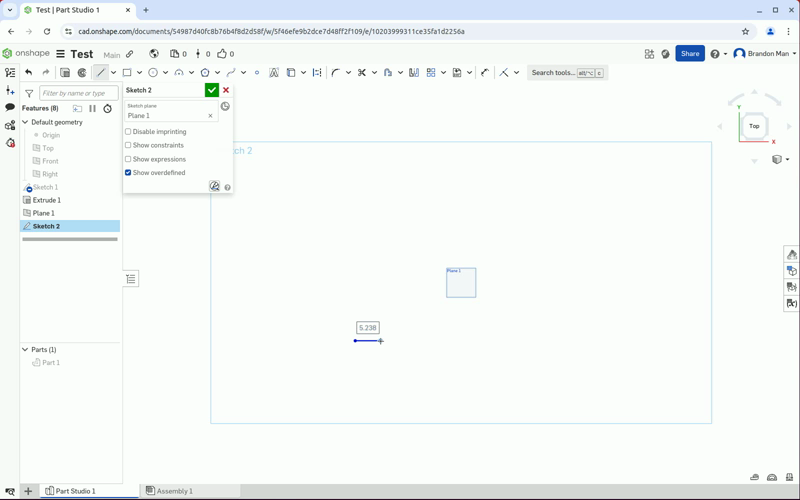
mouse_move(410, 340)
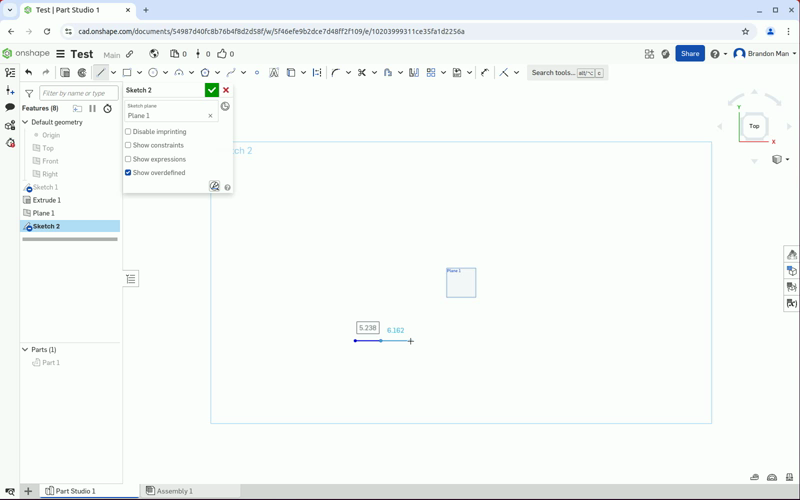
mouse_move(380, 314)
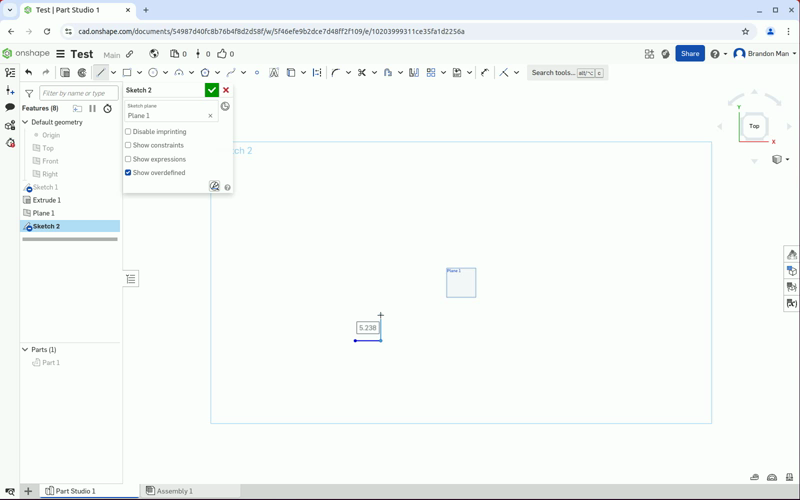
click(380, 314)
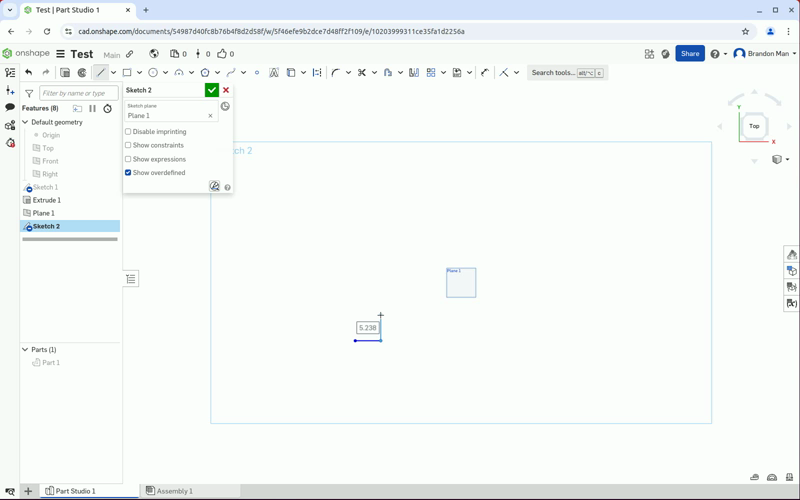
key_up(shift)
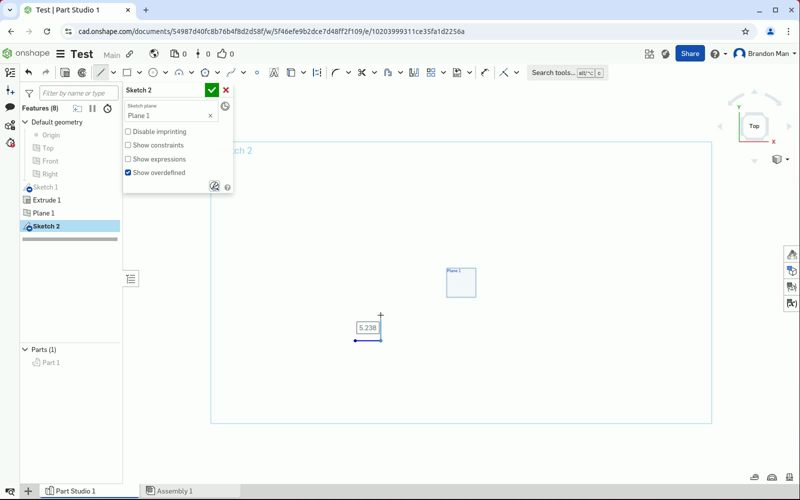
key_down(shift)
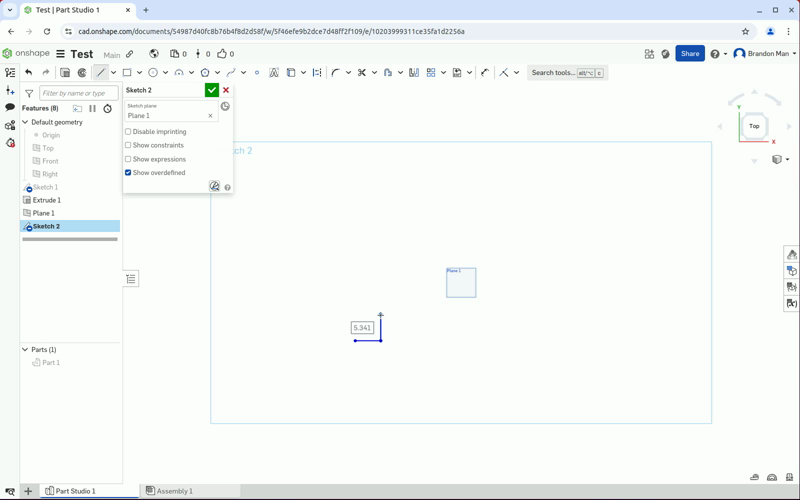
mouse_move(410, 314)
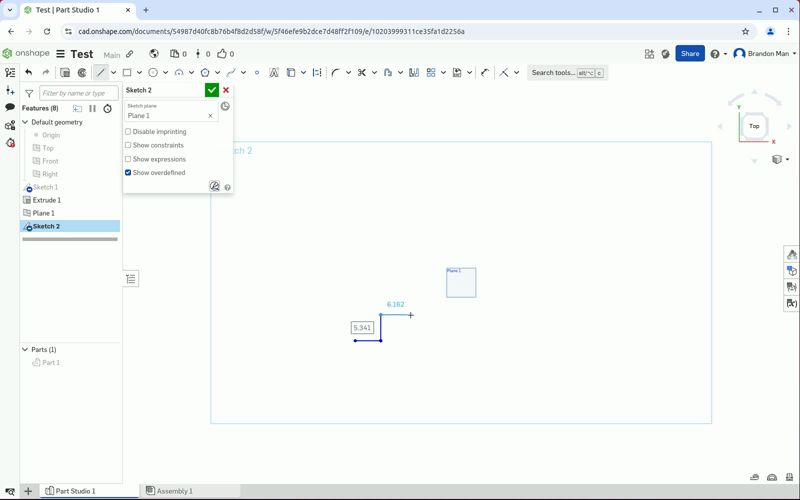
mouse_move(355, 314)
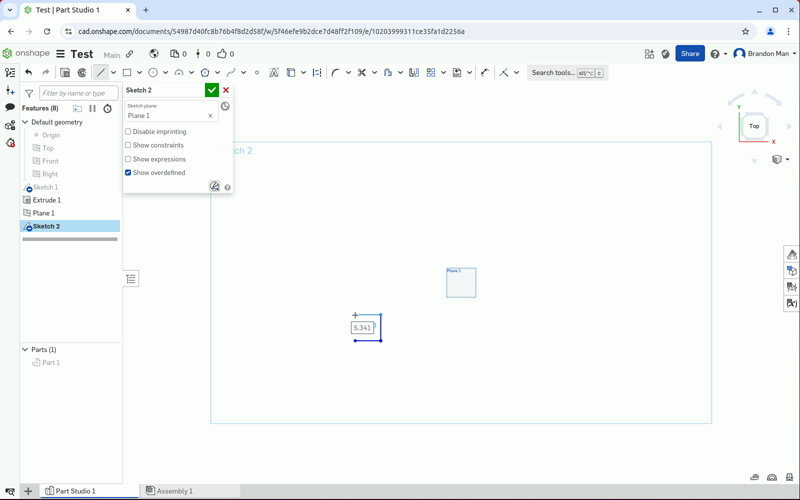
click(355, 314)
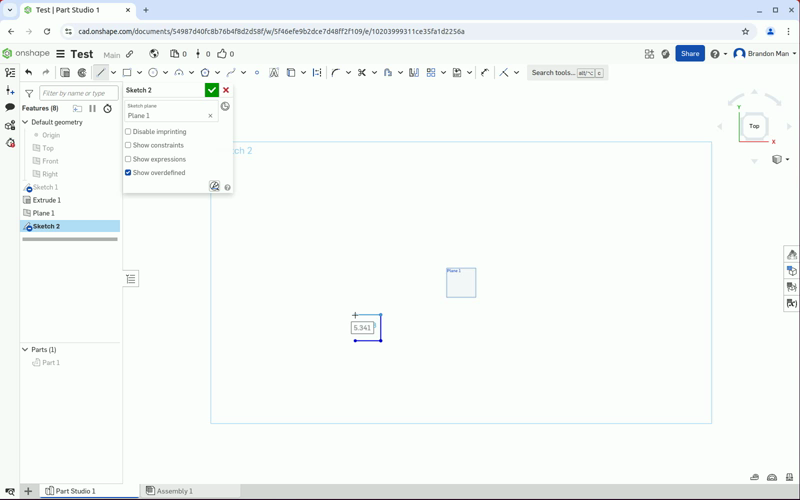
key_up(shift)
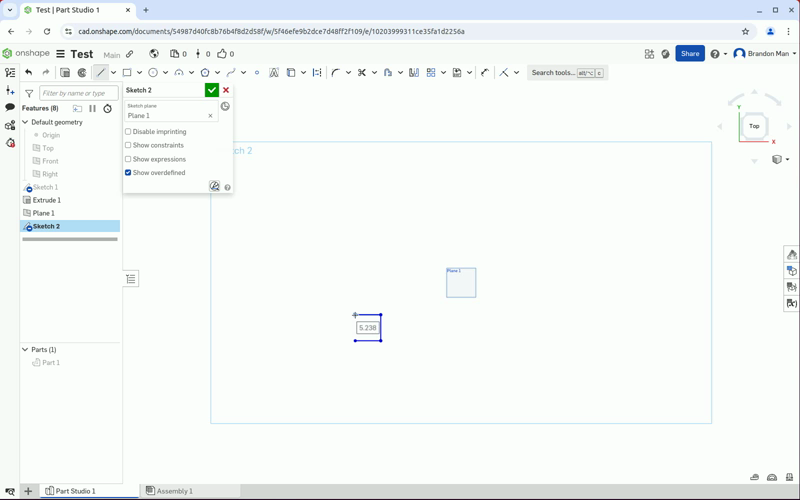
mouse_move(385, 314)
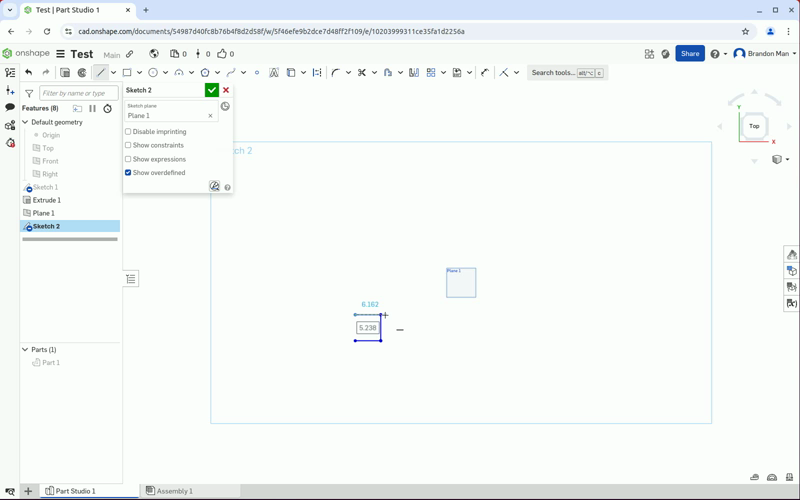
key_down(shift)
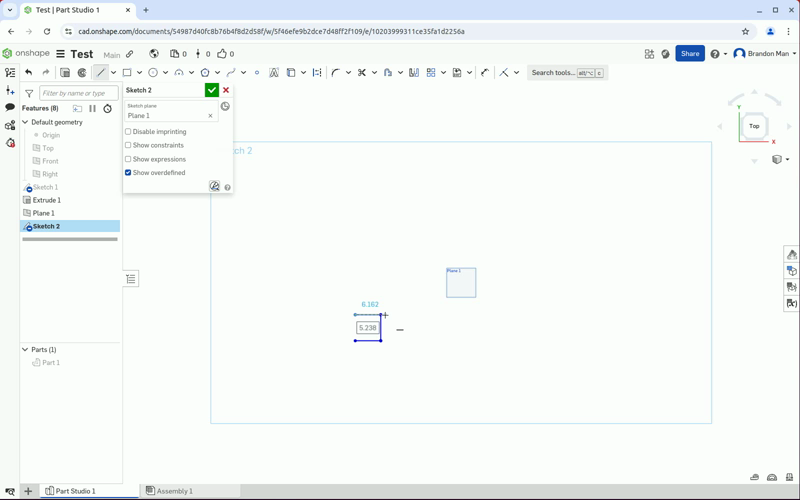
mouse_move(355, 340)
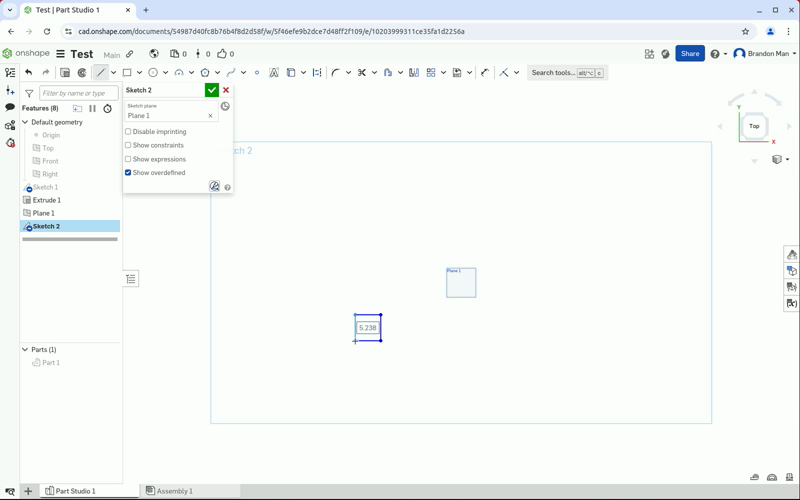
key_up(shift)
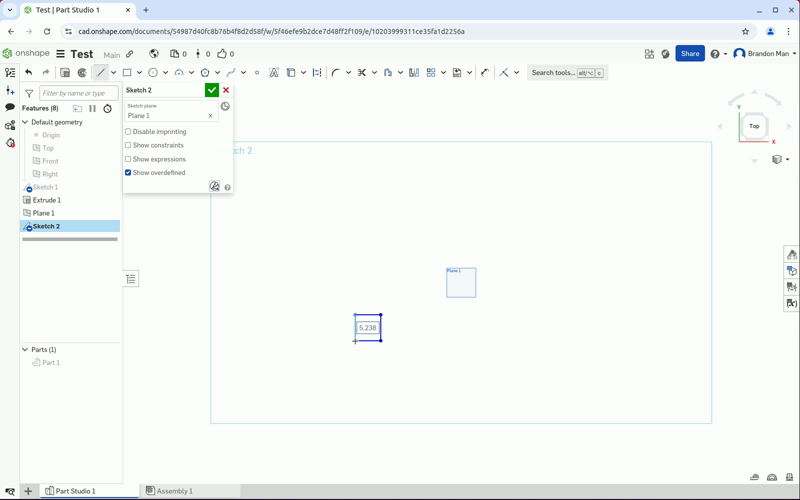
click(355, 340)
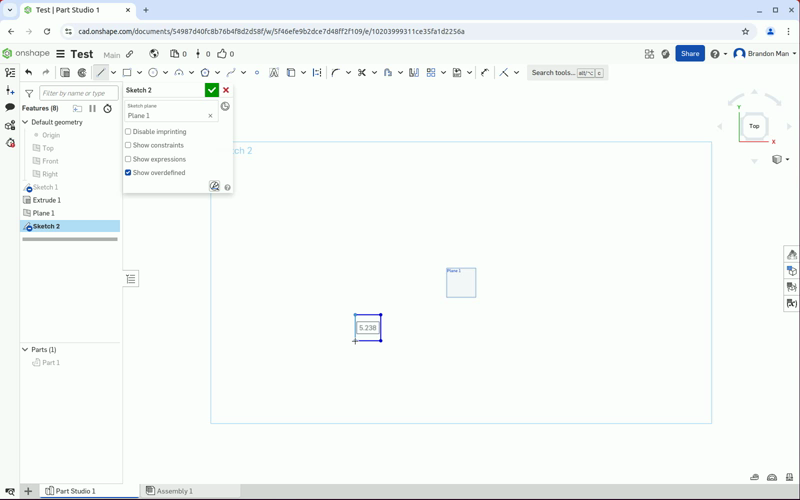
key(esc)
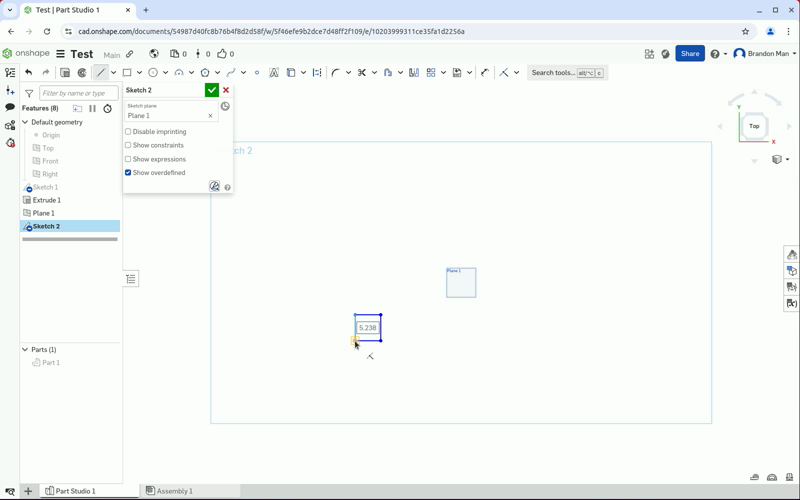
mouse_move(355, 333)
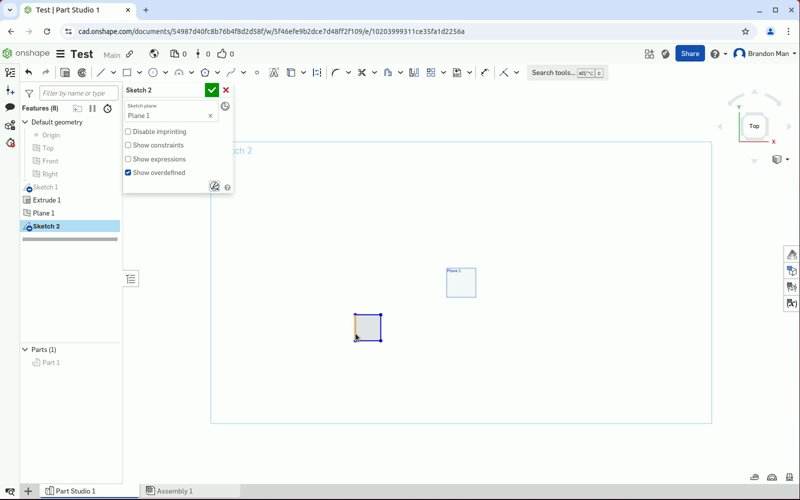
scroll(6)
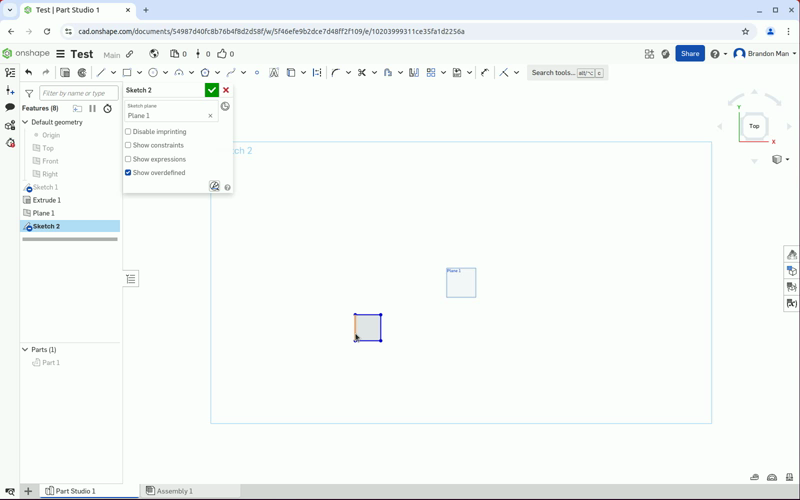
scroll(6)
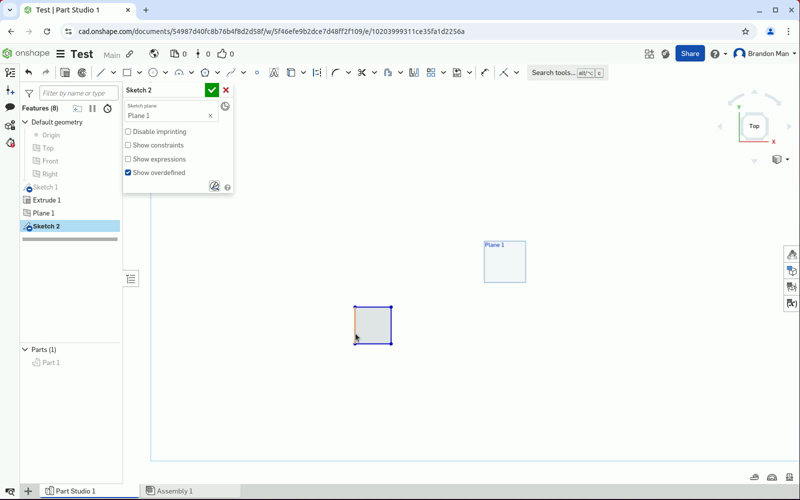
scroll(6)
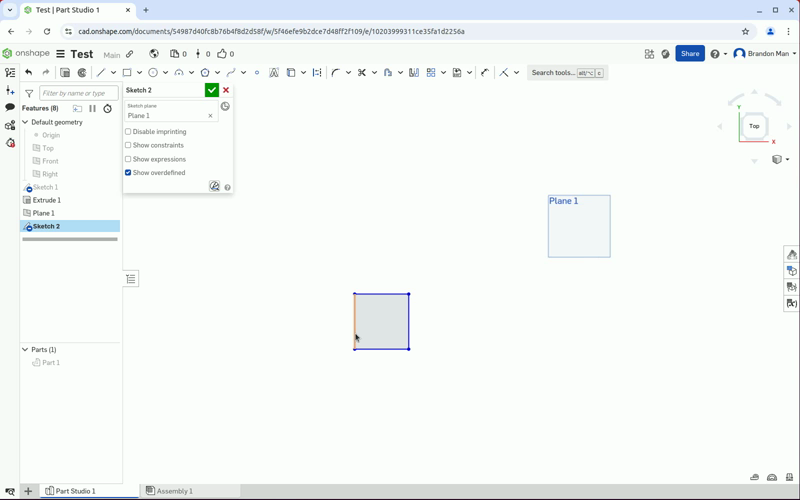
scroll(6)
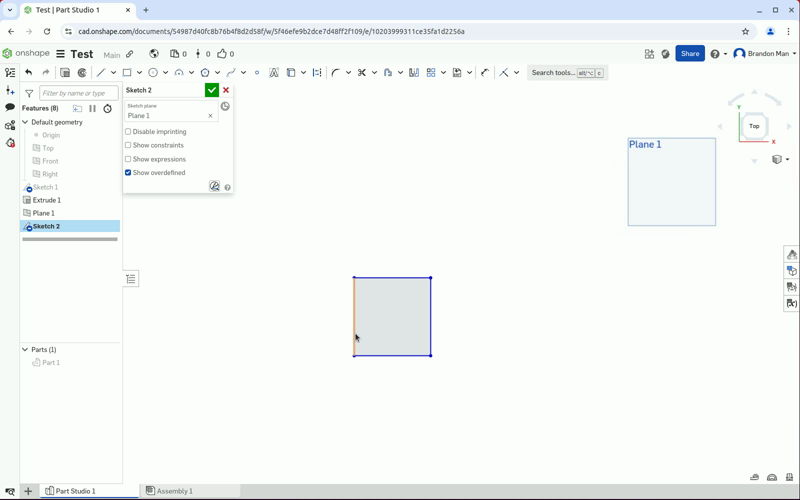
scroll(6)
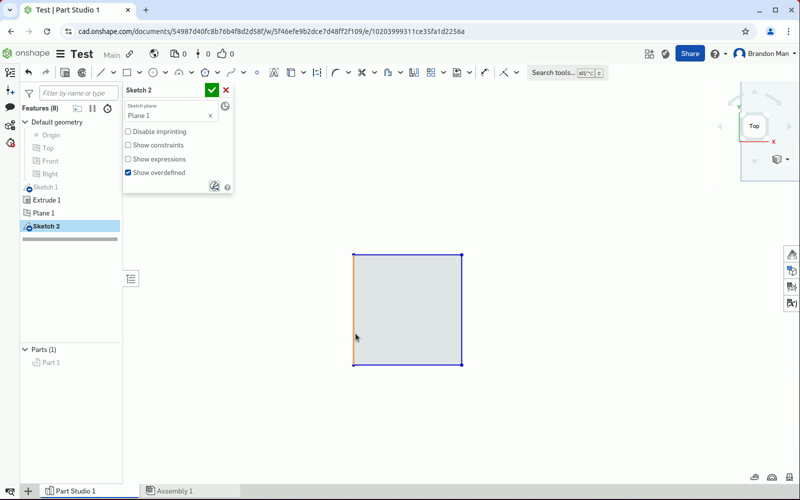
scroll(6)
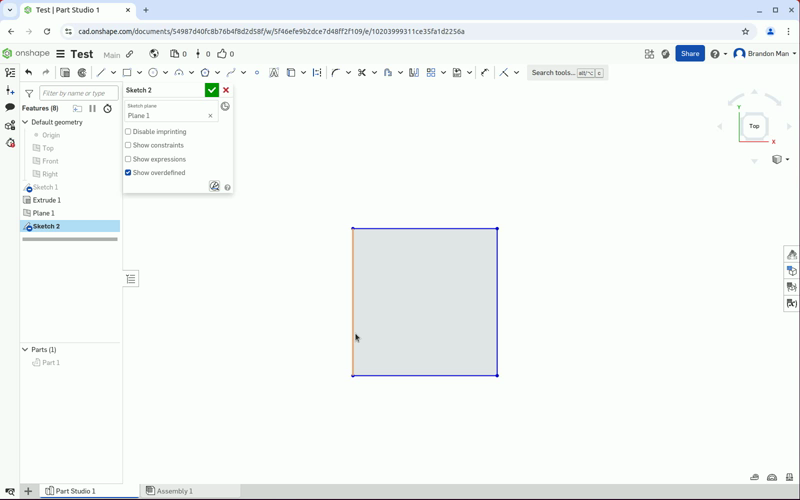
scroll(6)
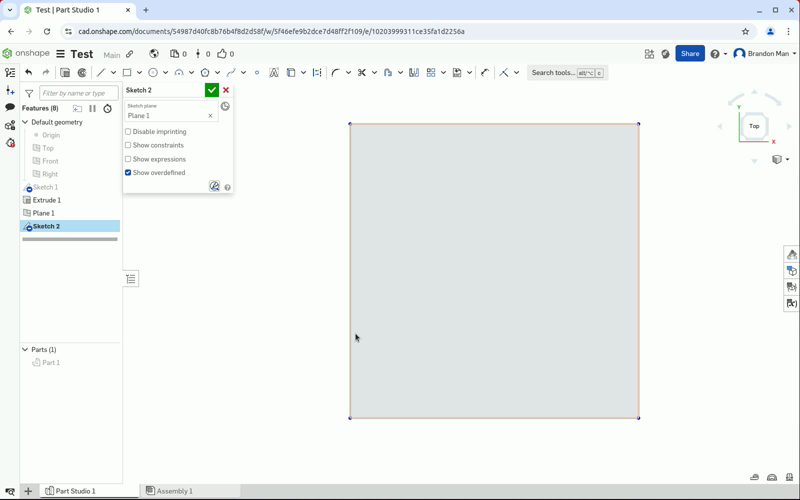
click(355, 333)
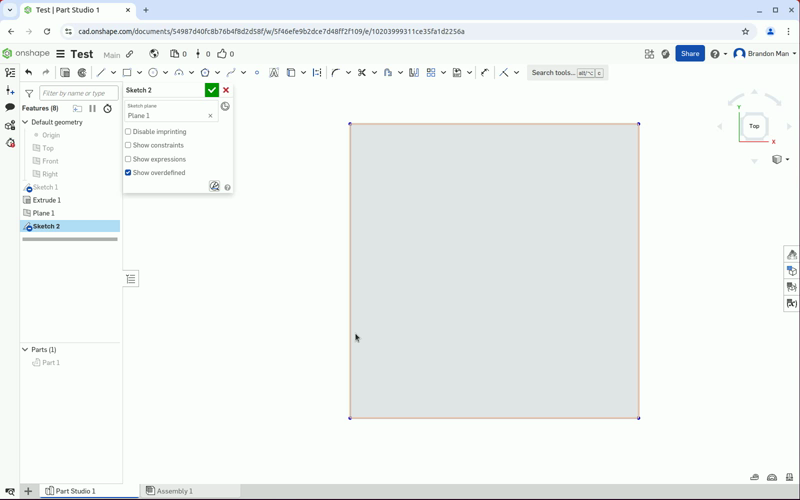
scroll(-6)
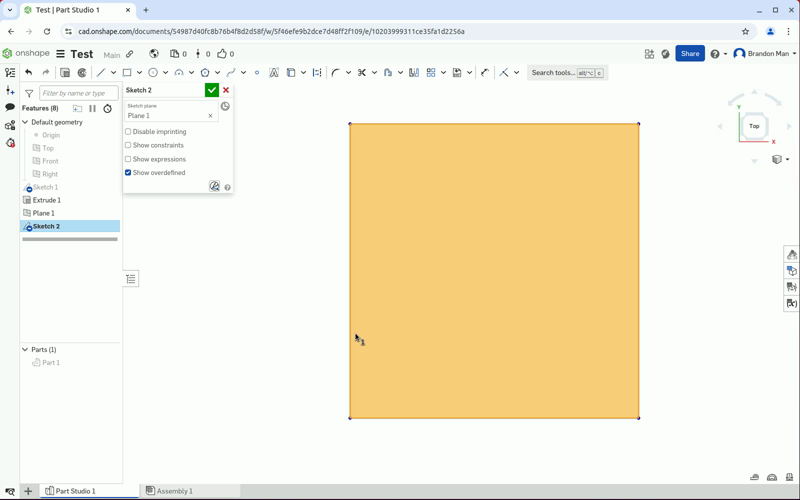
scroll(-6)
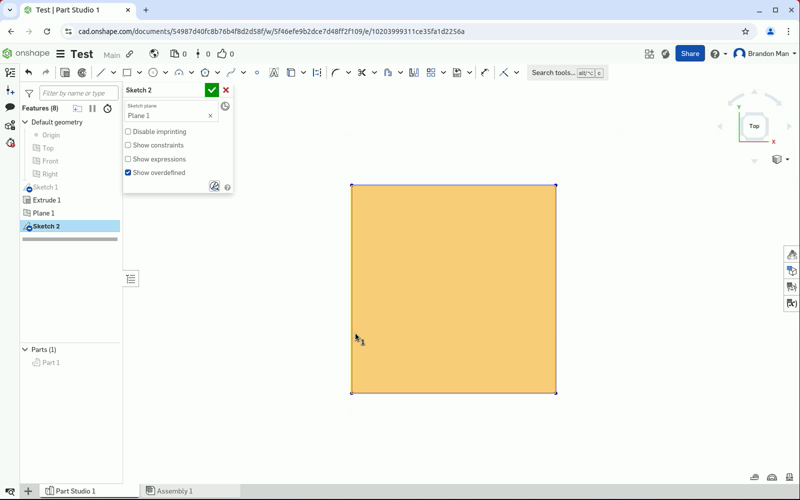
scroll(-6)
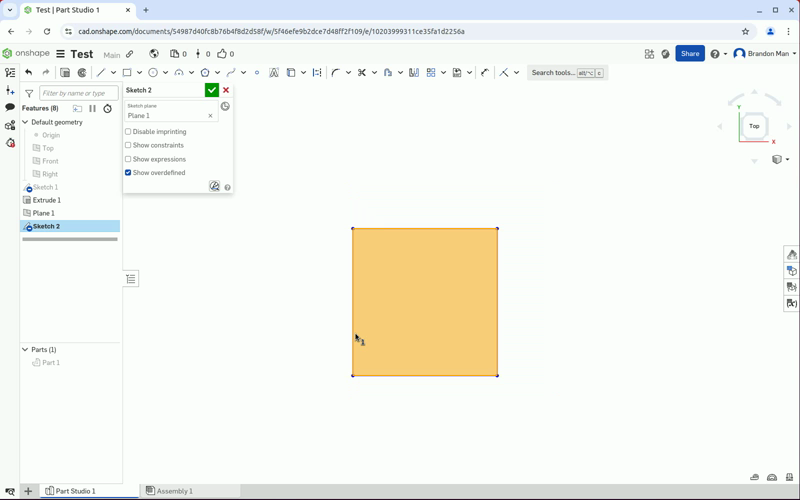
scroll(-6)
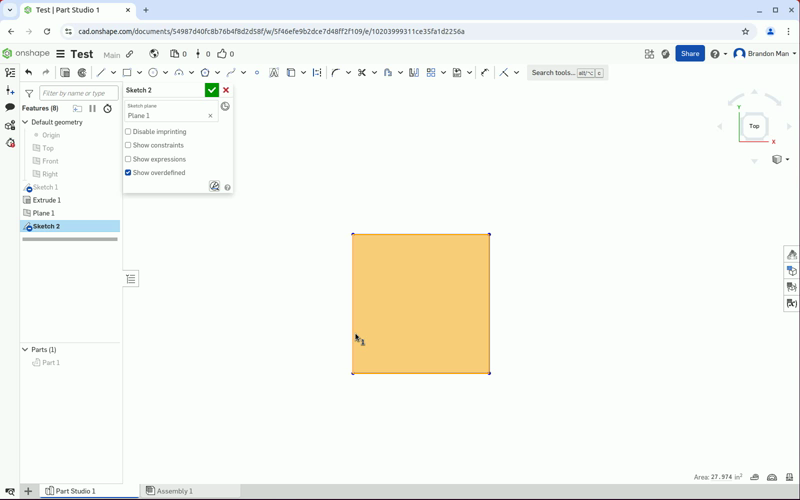
scroll(-6)
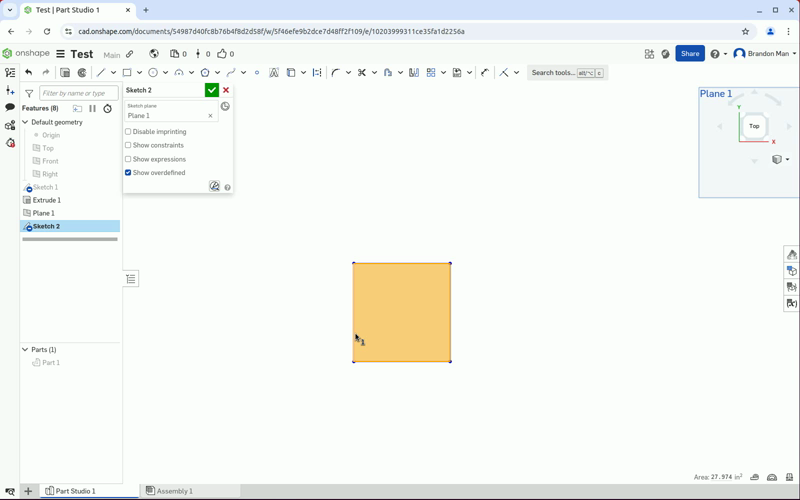
scroll(-6)
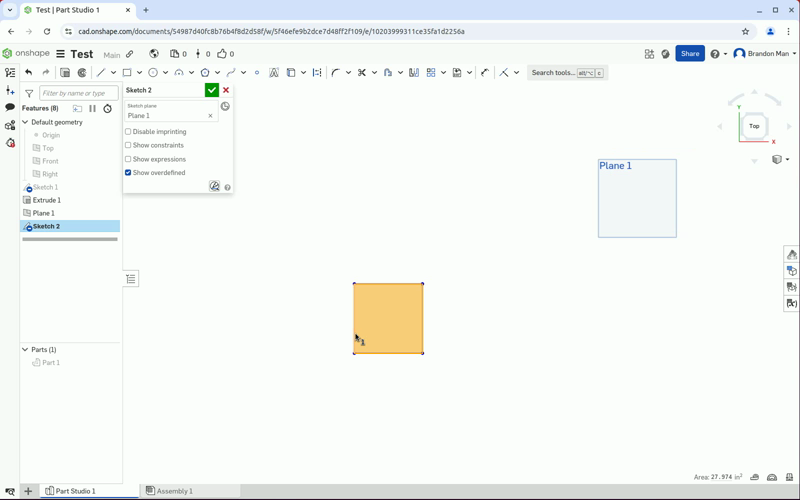
scroll(-6)
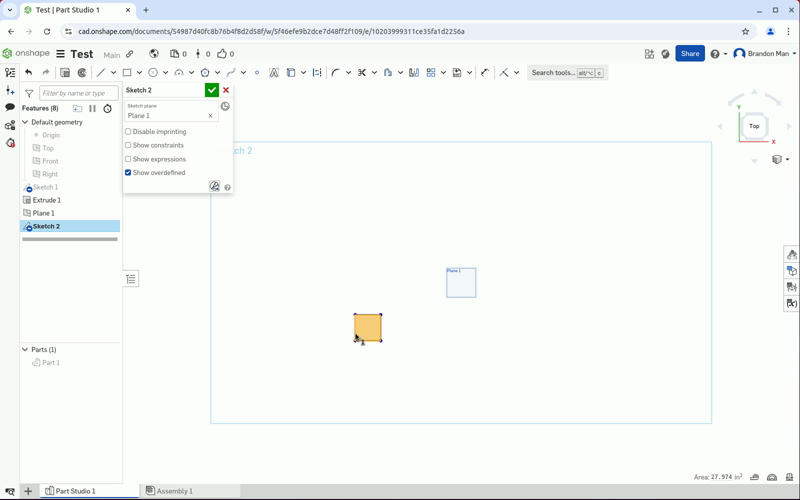
mouse_move(73, 352)
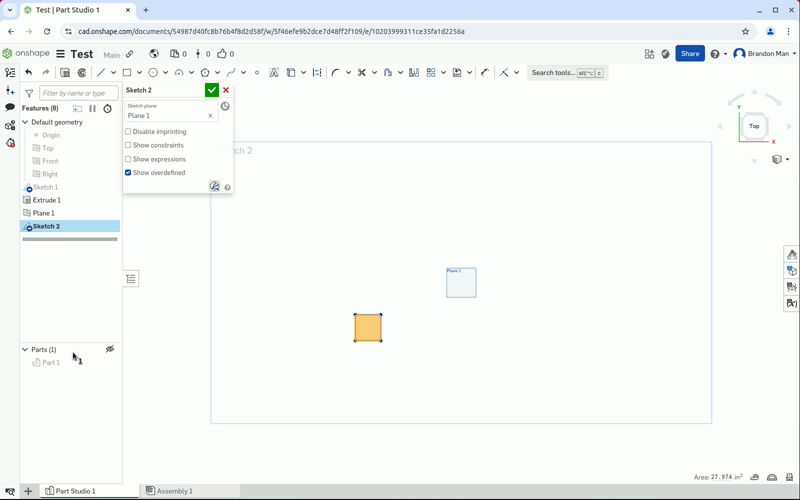
key(shift+y)
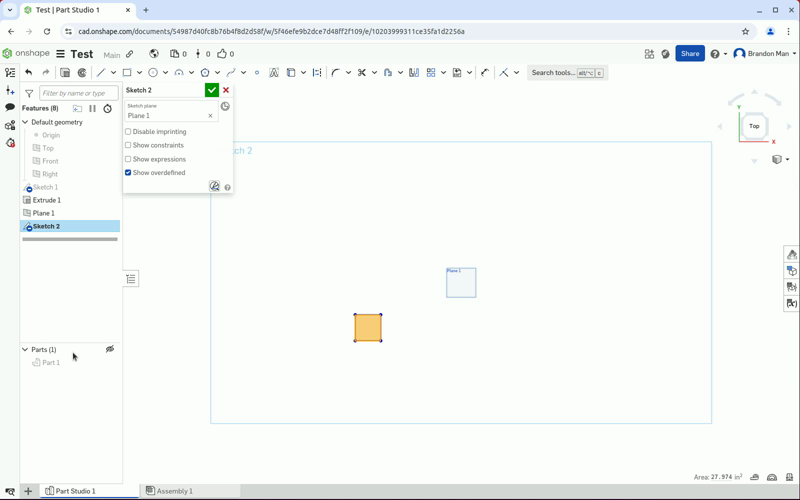
key(shift+e)
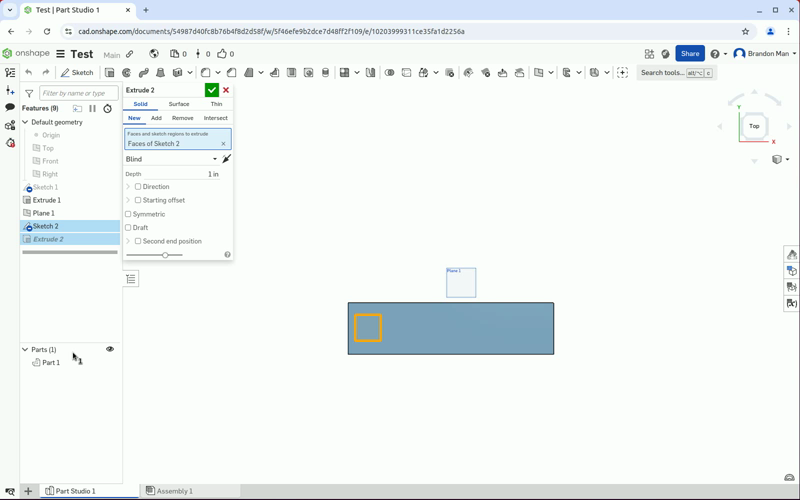
mouse_move(143, 106)
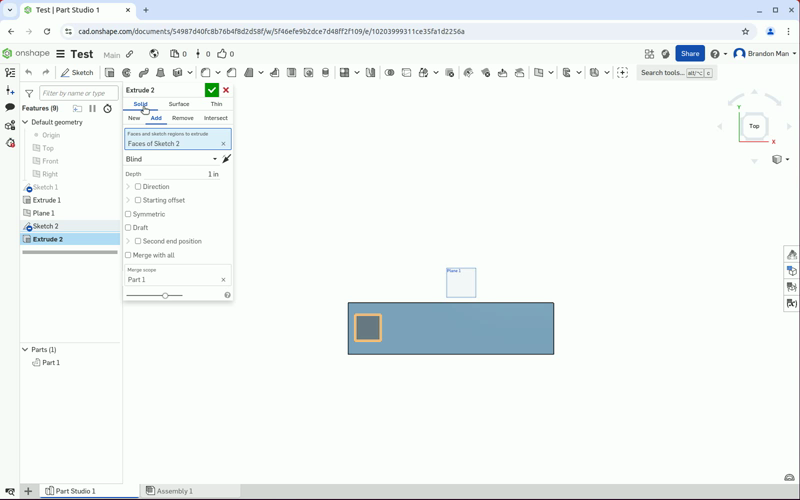
click(143, 106)
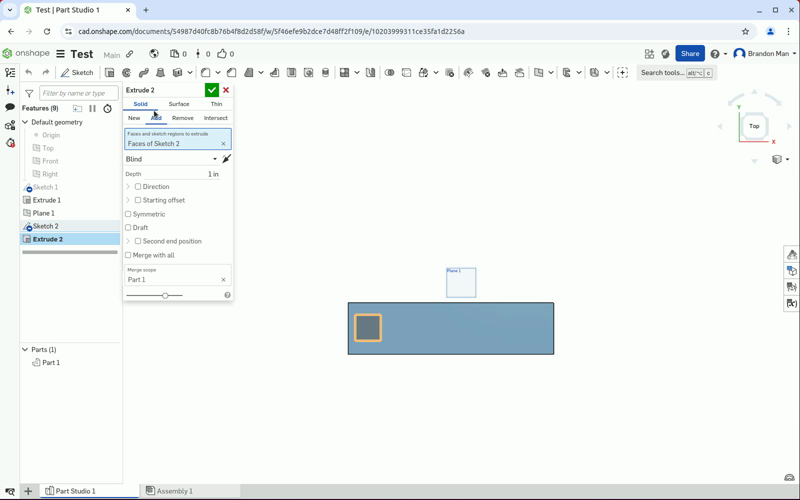
mouse_move(186, 120)
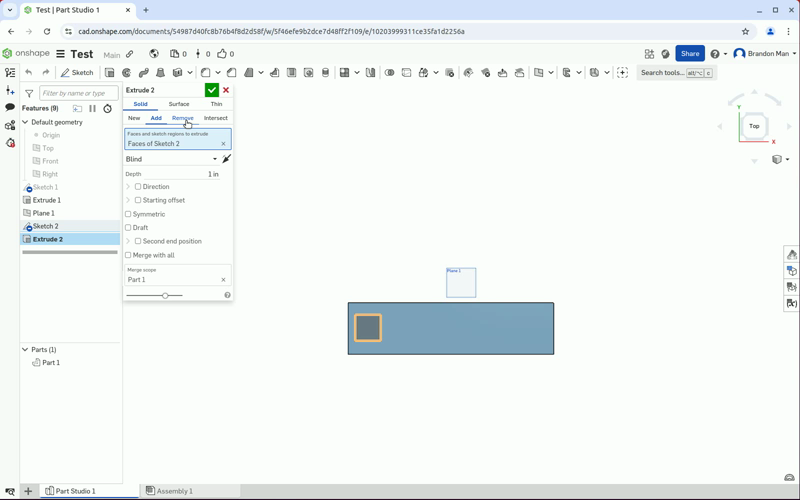
click(186, 120)
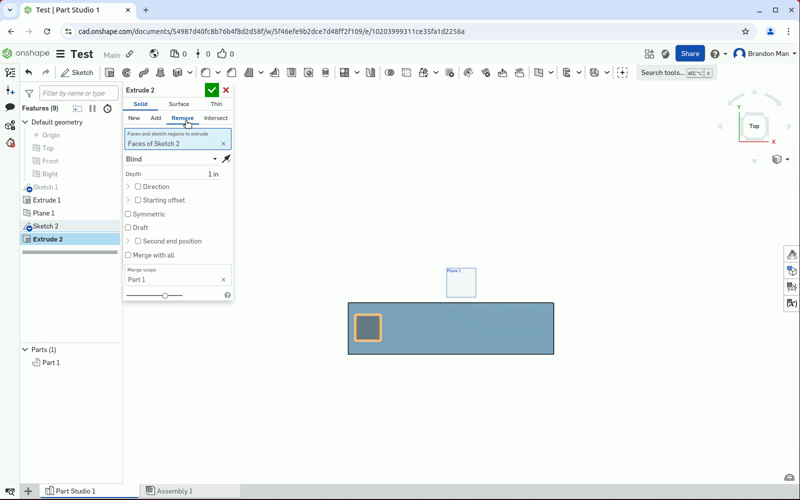
key(tab, 4)
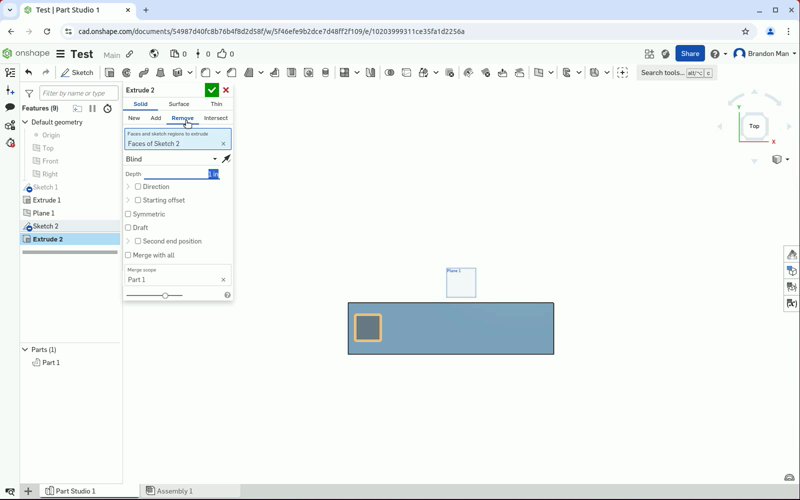
text(11.795)
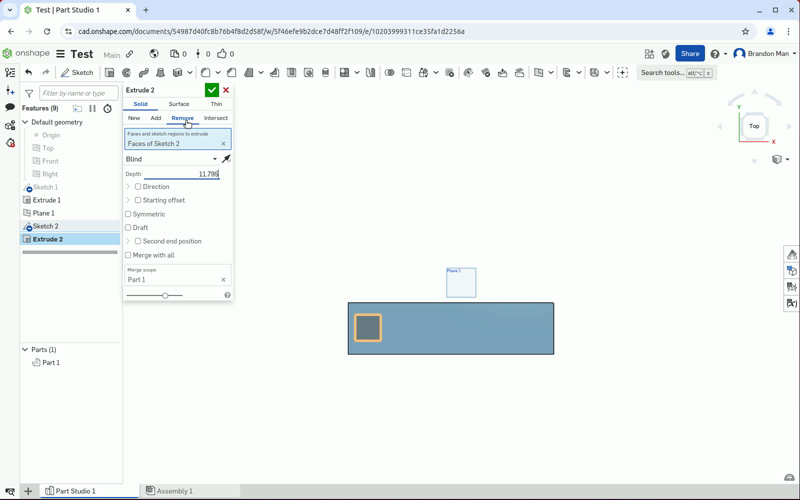
key(tab, 6)
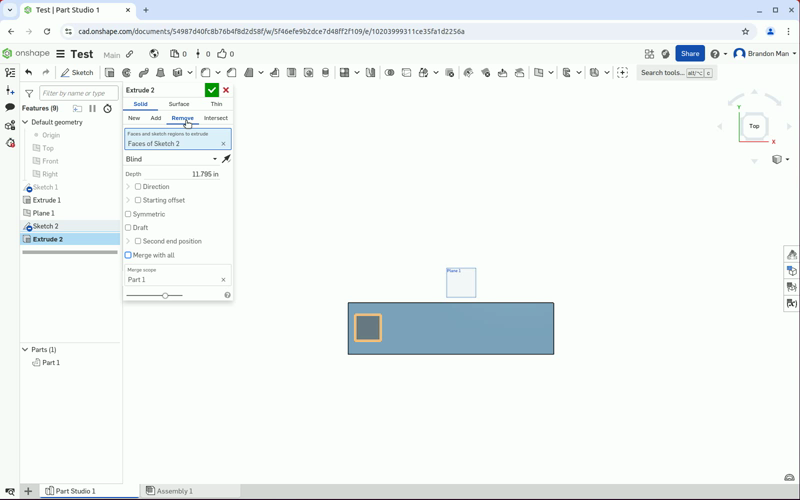
key(space)
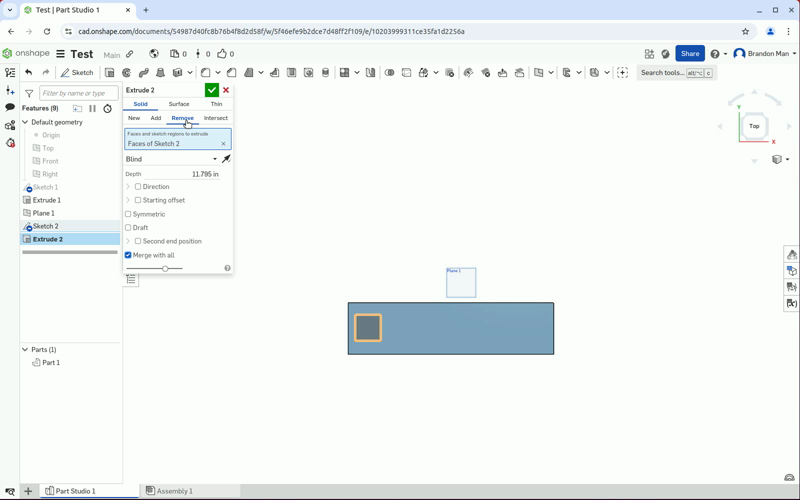
key(enter)
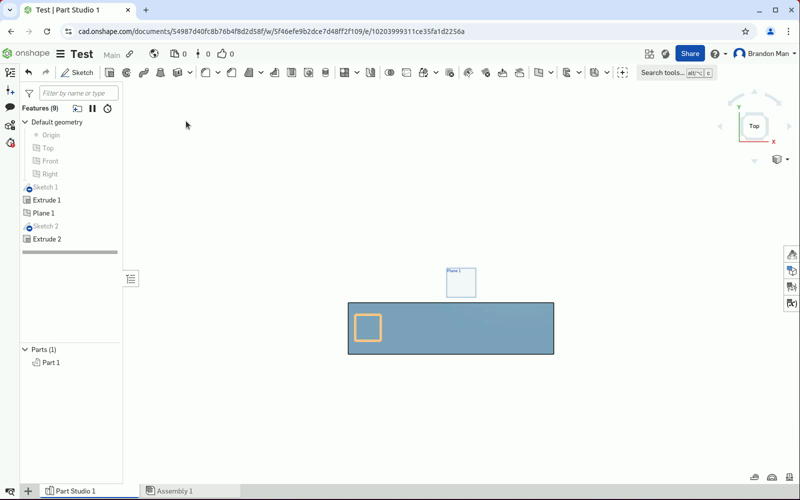
key(shift+h)
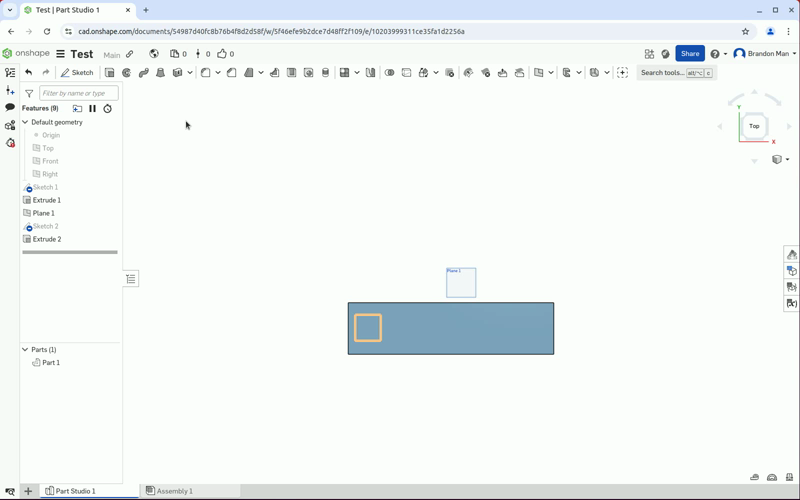
key(shift+h)
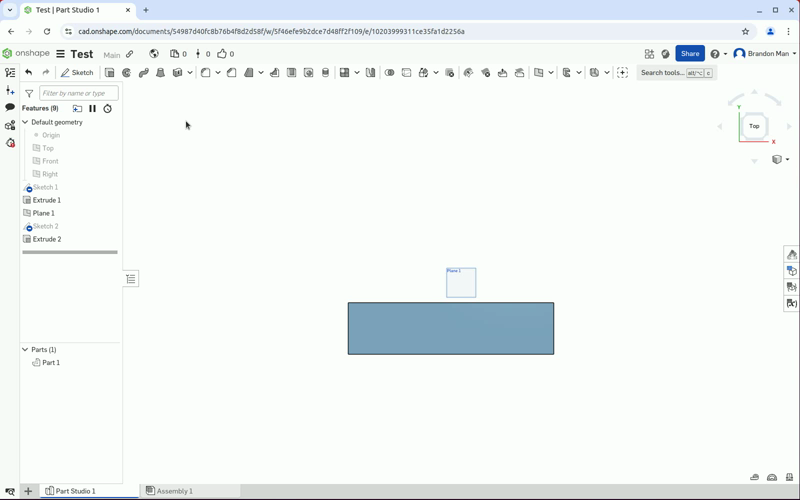
mouse_move(73, 189)
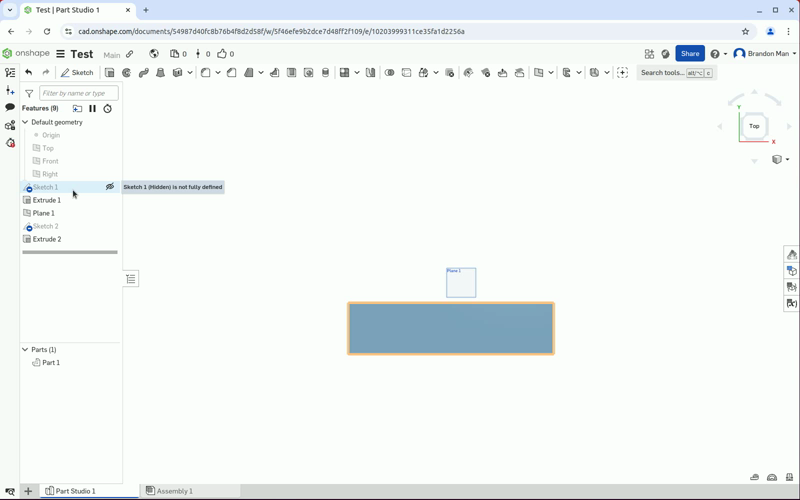
click(73, 189)
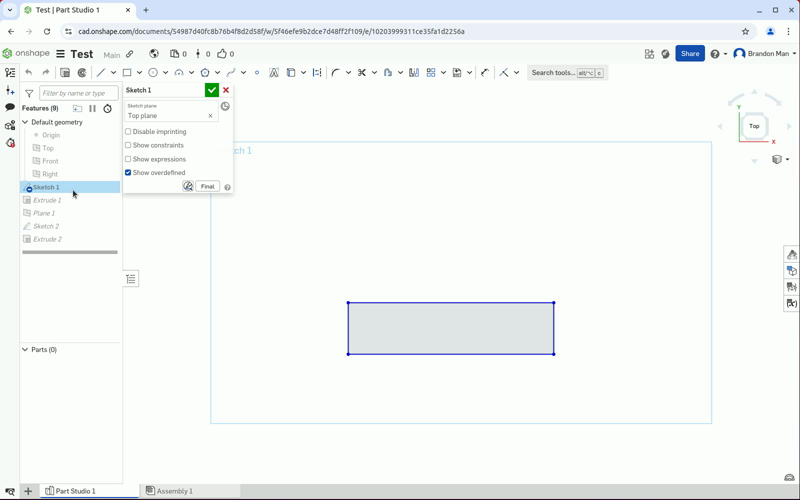
mouse_move(229, 92)
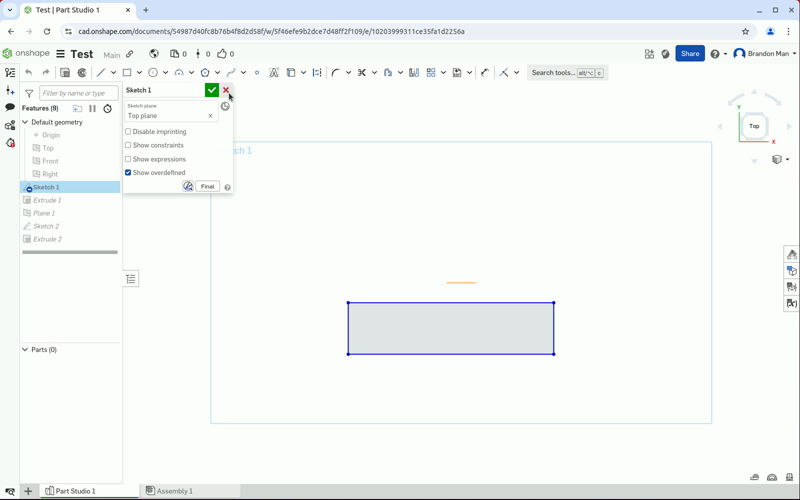
click(229, 92)
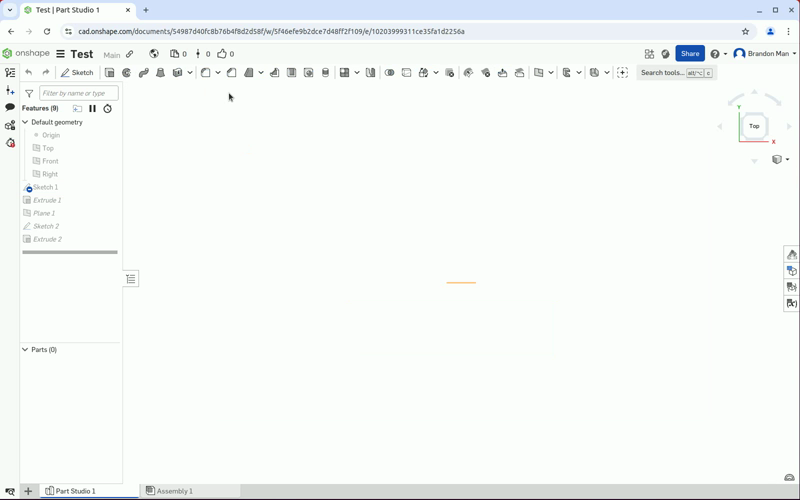
key(shift+s)
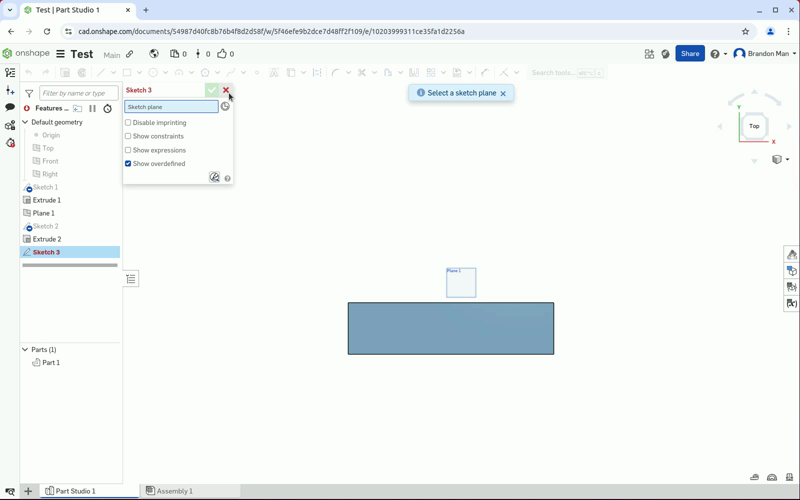
mouse_move(73, 215)
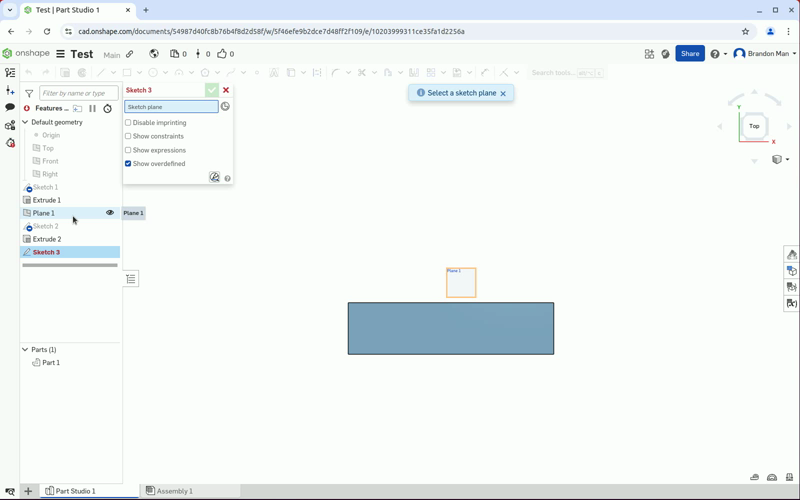
click(73, 215)
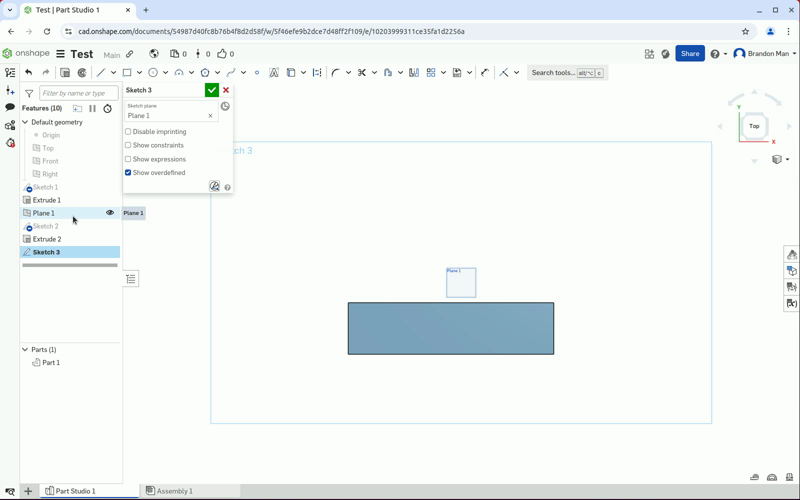
mouse_move(73, 352)
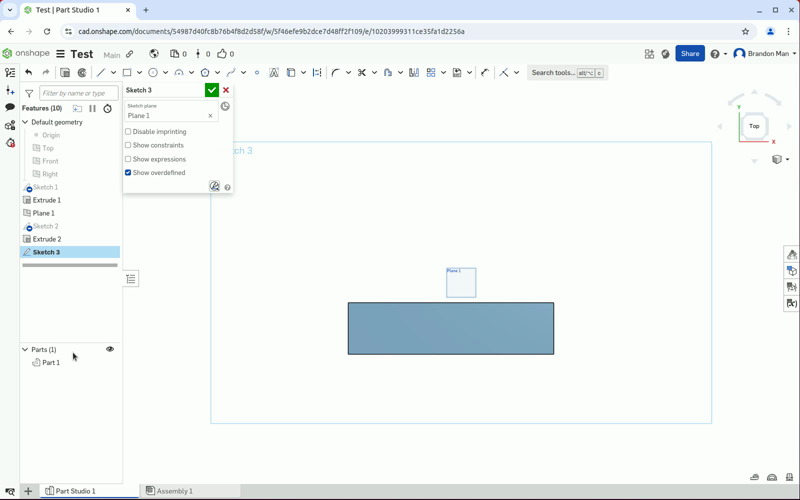
key(y)
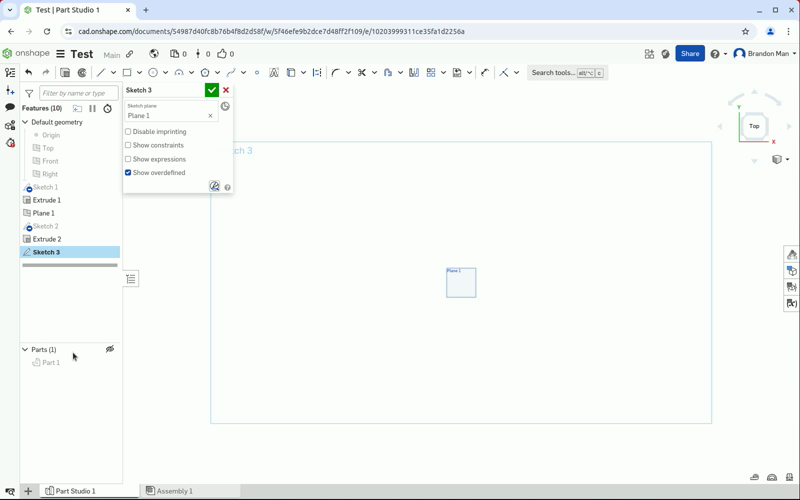
key(l)
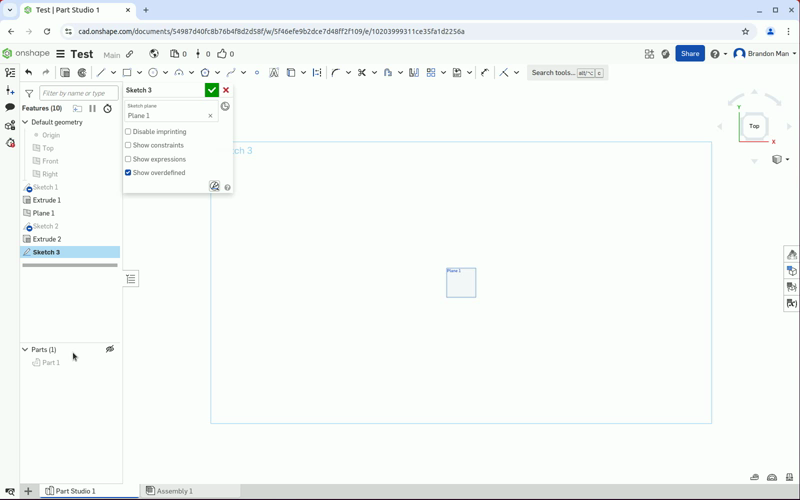
key_down(shift)
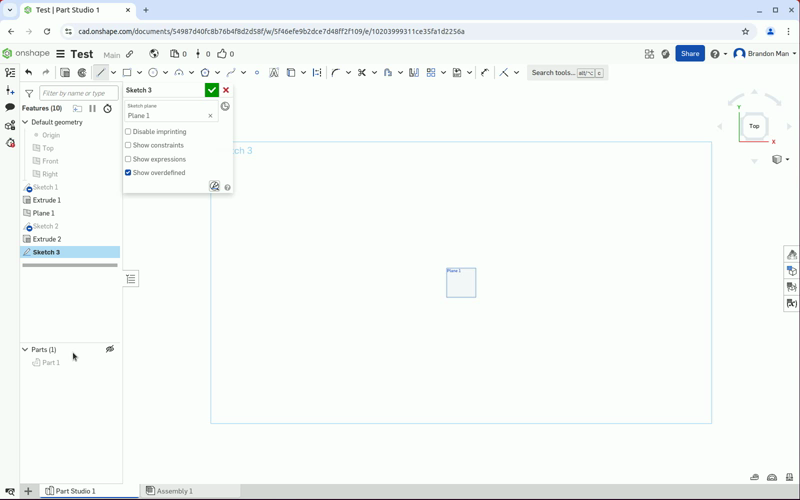
mouse_move(389, 340)
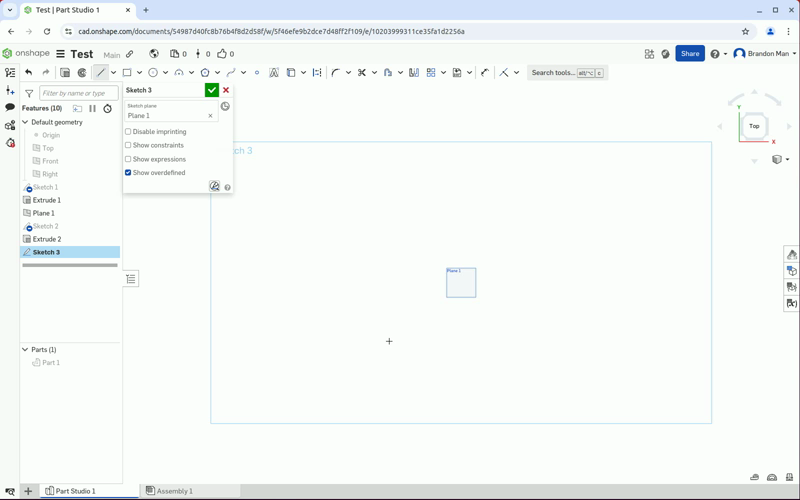
click(389, 340)
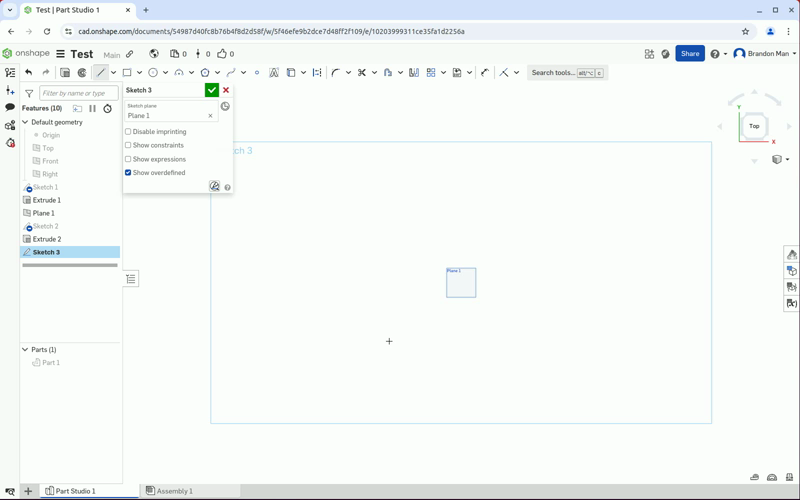
key_up(shift)
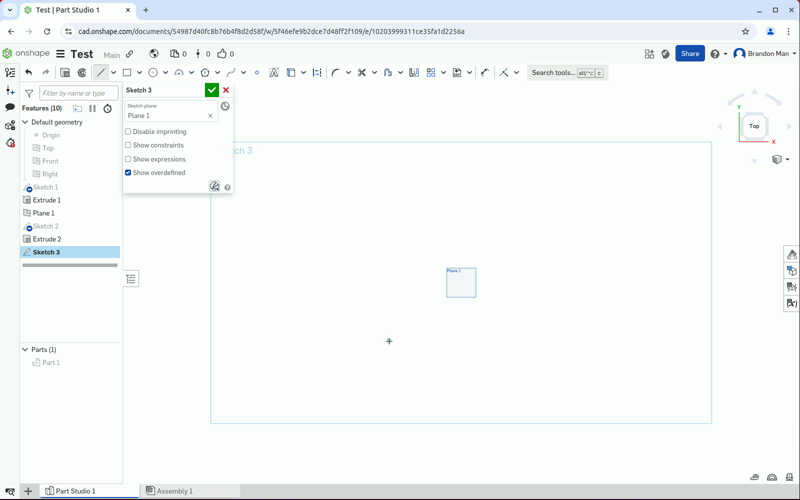
key_down(shift)
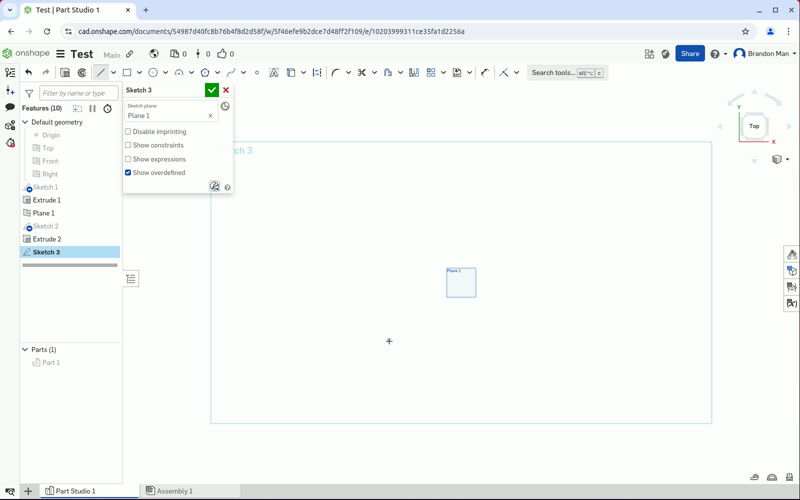
mouse_move(419, 340)
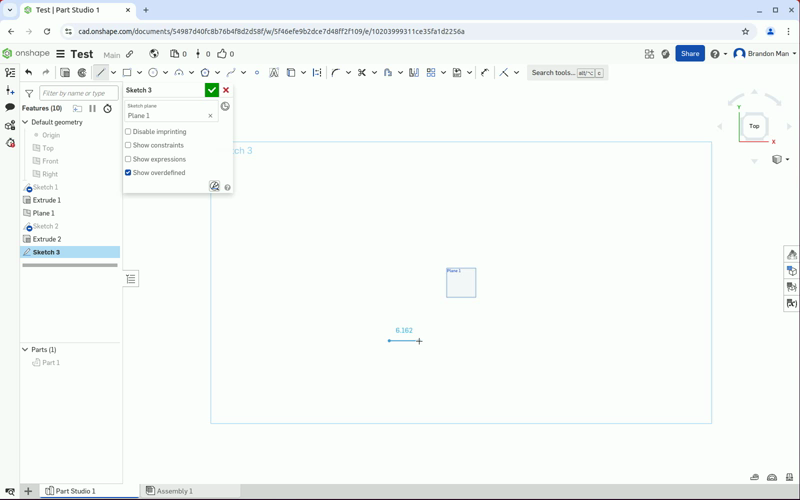
mouse_move(414, 340)
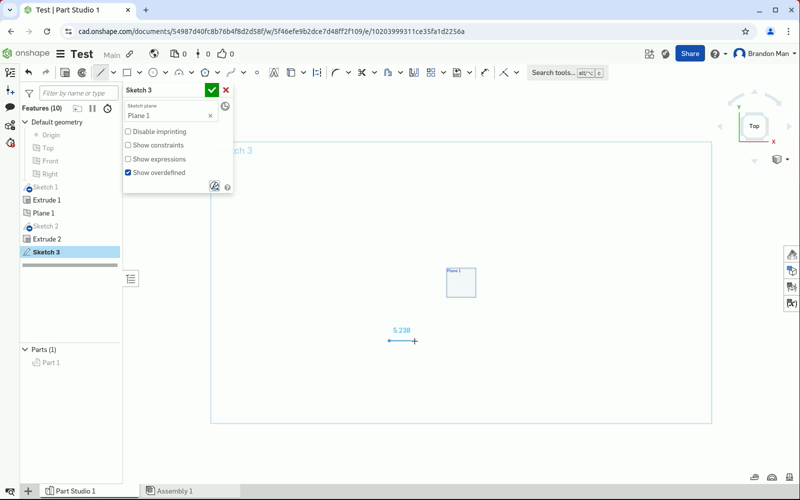
click(414, 340)
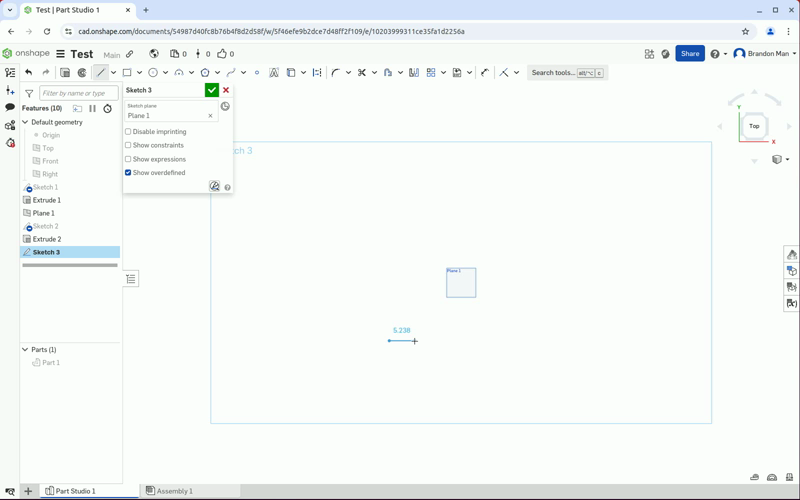
key_up(shift)
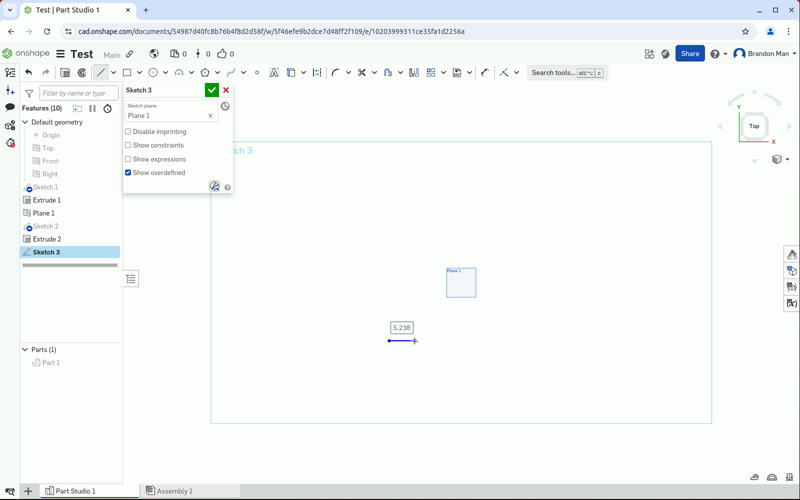
key_down(shift)
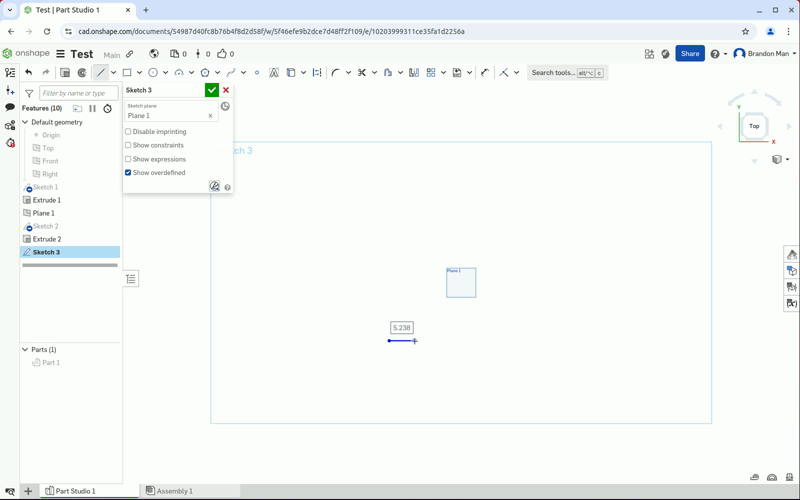
mouse_move(444, 340)
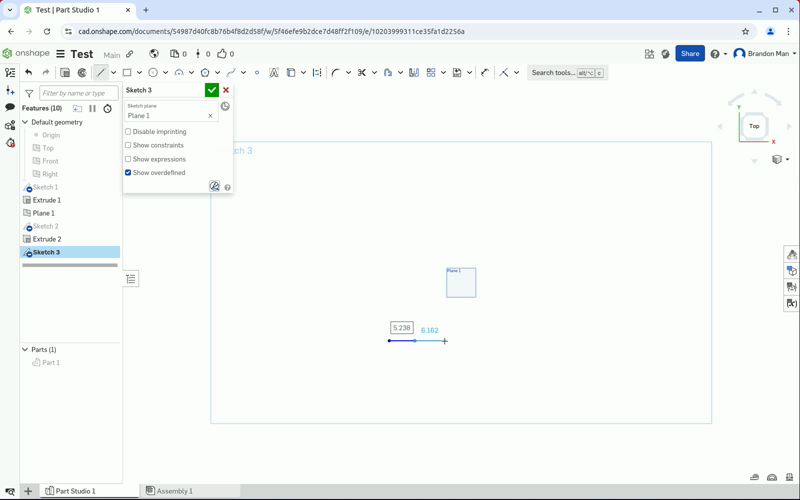
mouse_move(414, 314)
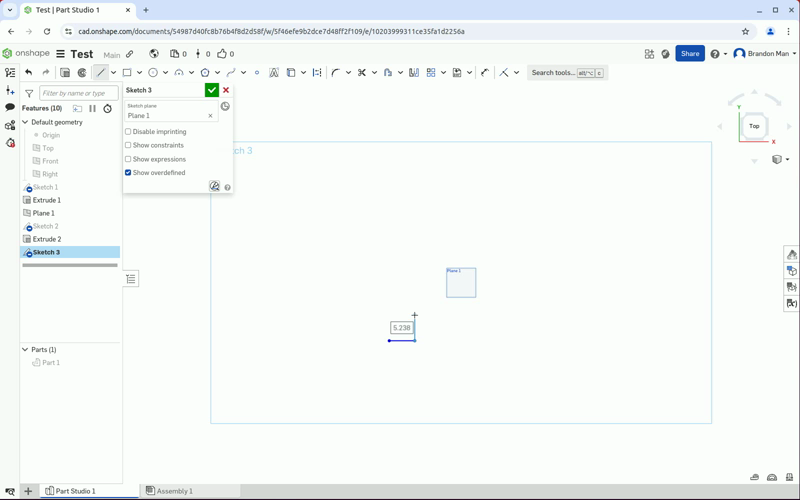
click(414, 314)
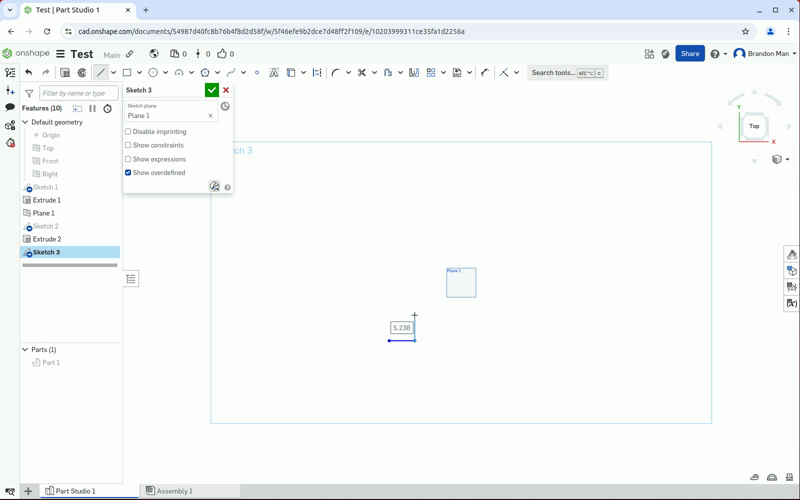
key_up(shift)
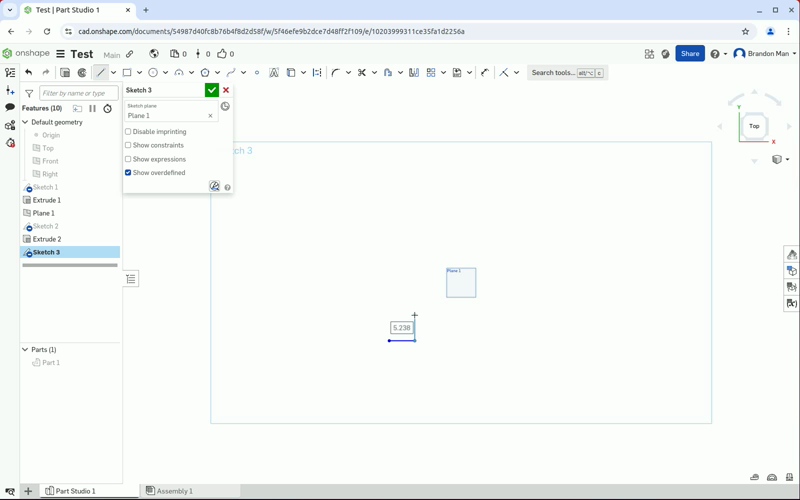
key_down(shift)
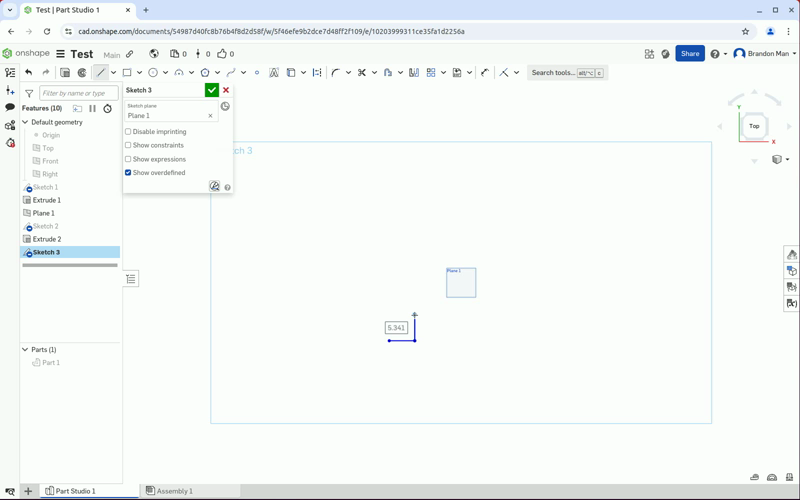
mouse_move(444, 314)
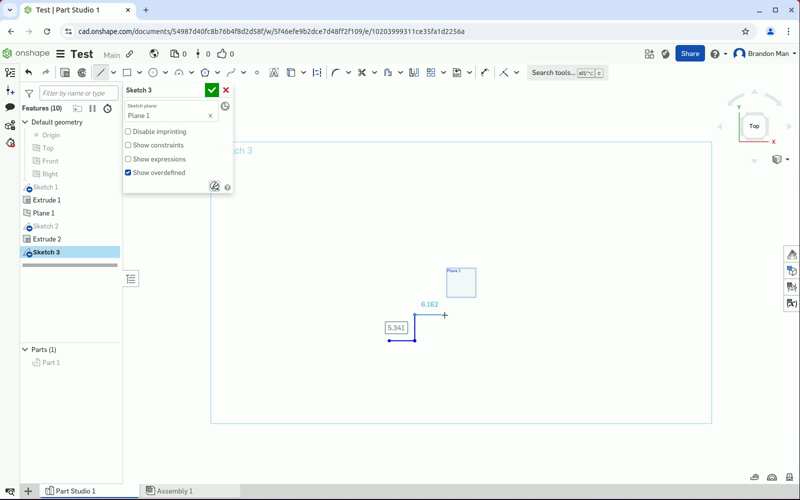
mouse_move(389, 314)
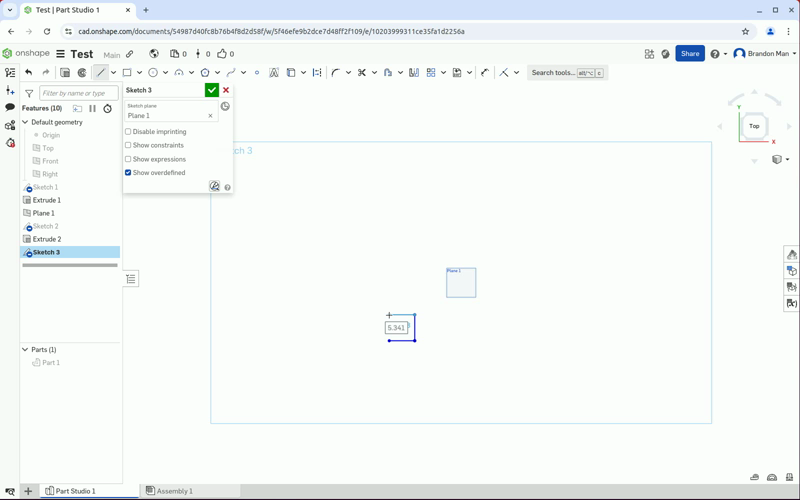
click(389, 314)
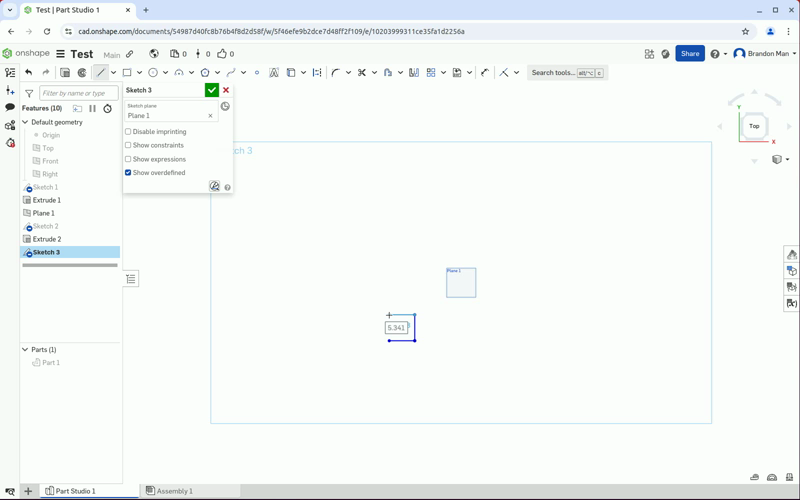
key_up(shift)
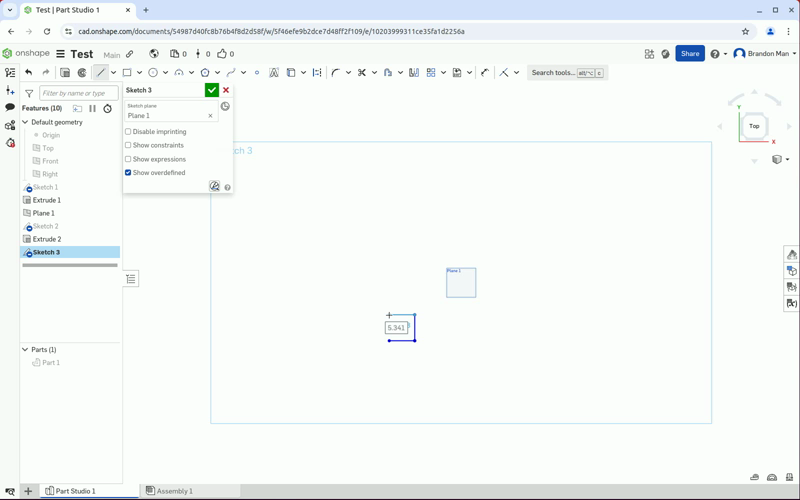
mouse_move(419, 314)
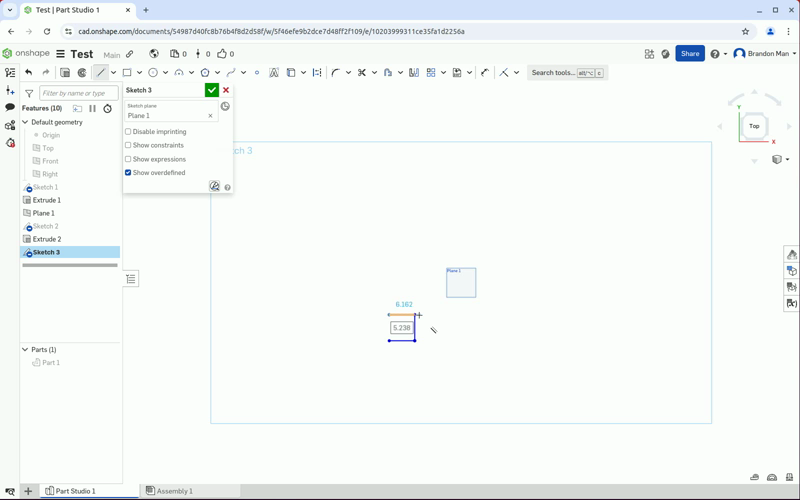
key_down(shift)
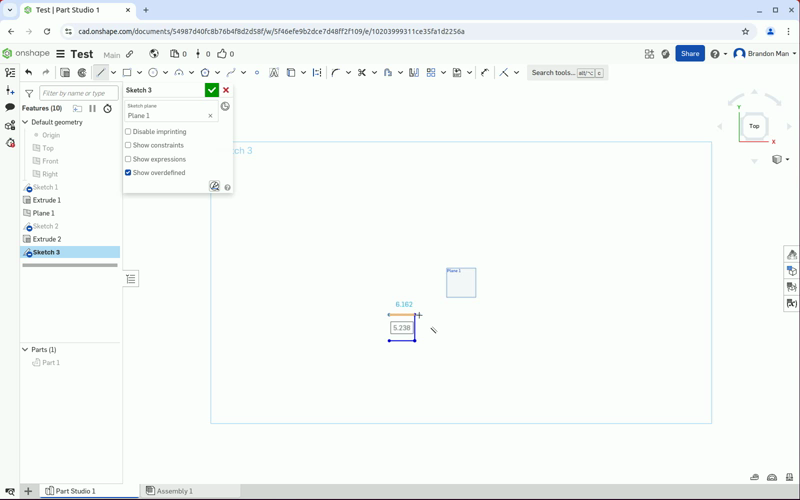
mouse_move(389, 340)
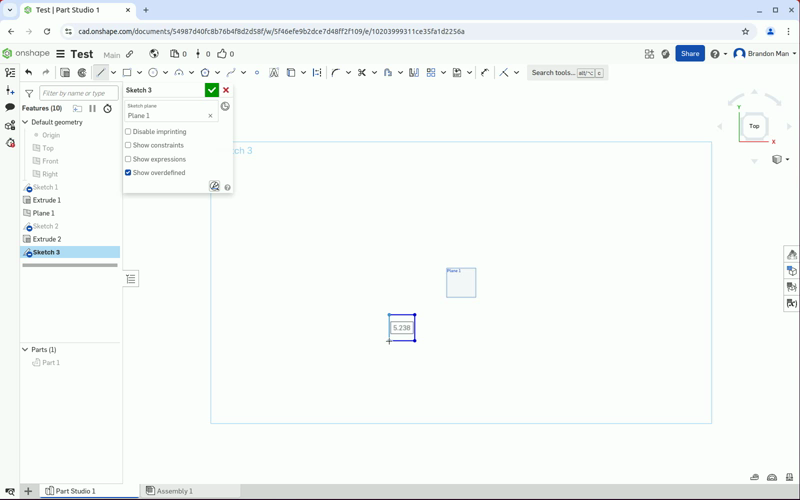
key_up(shift)
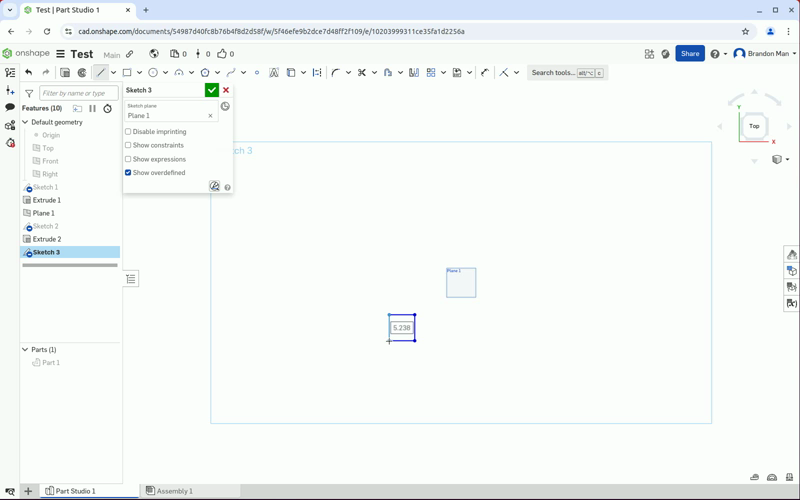
click(389, 340)
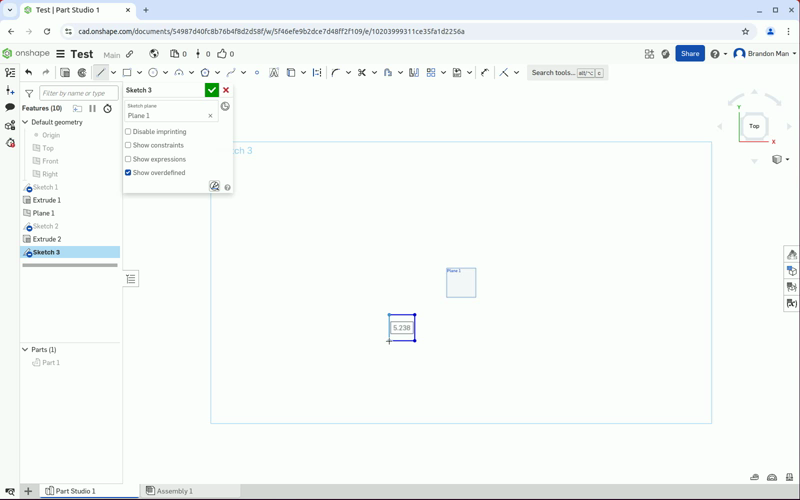
key(esc)
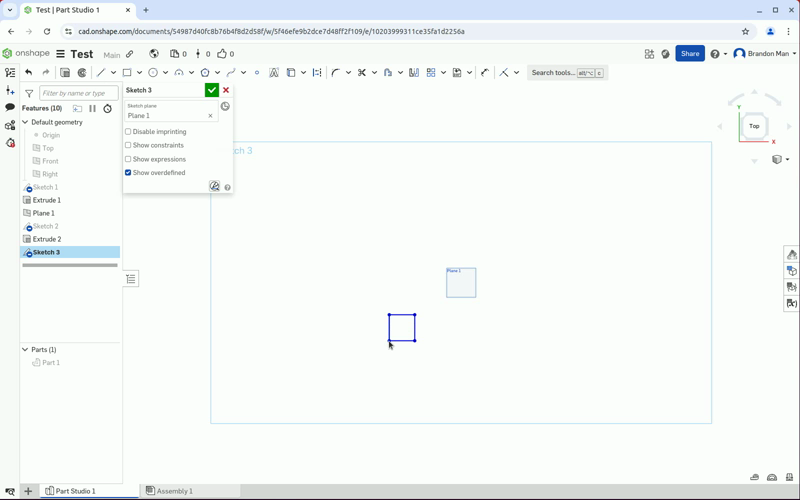
mouse_move(410, 337)
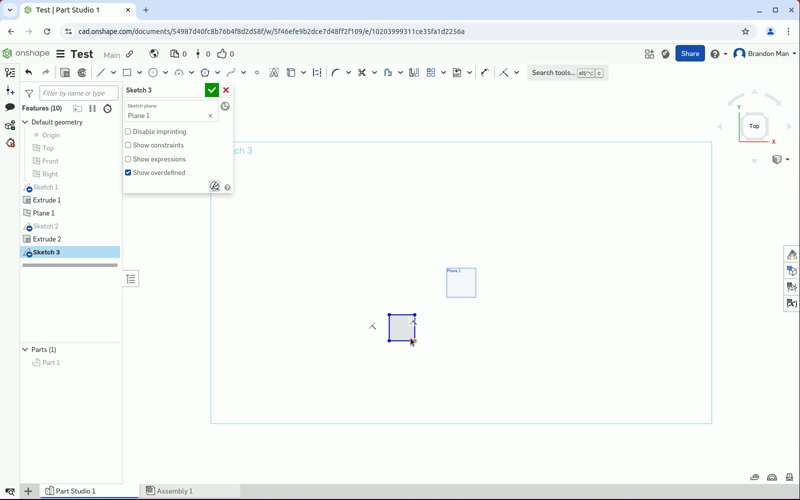
scroll(6)
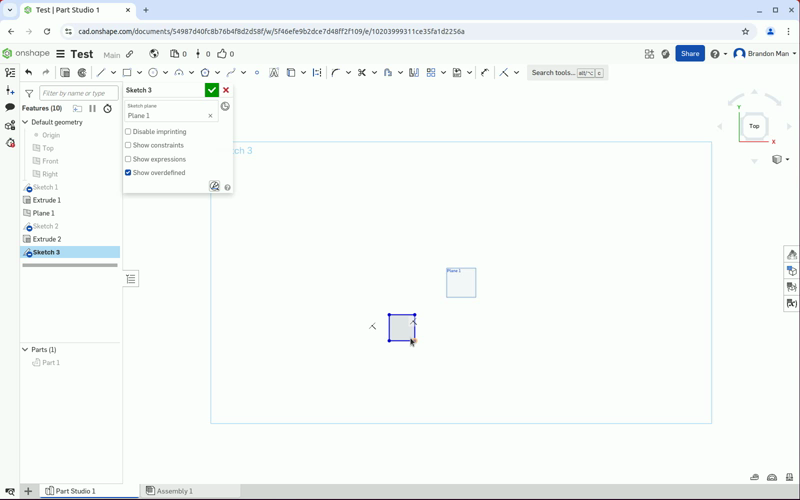
scroll(6)
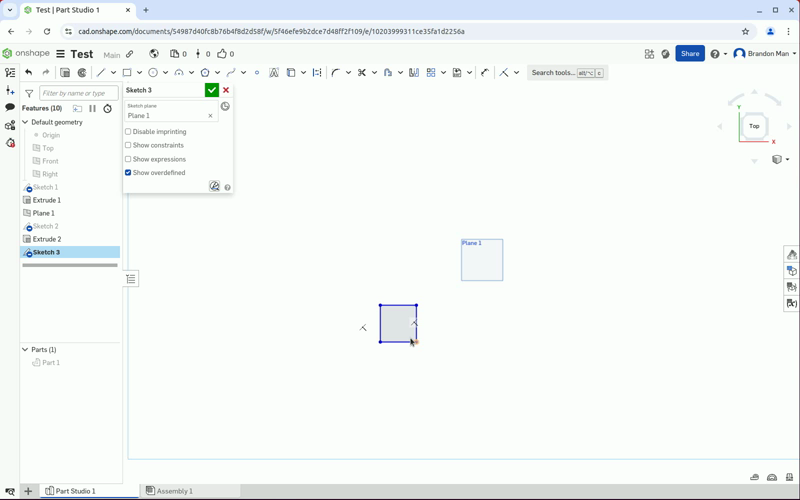
scroll(6)
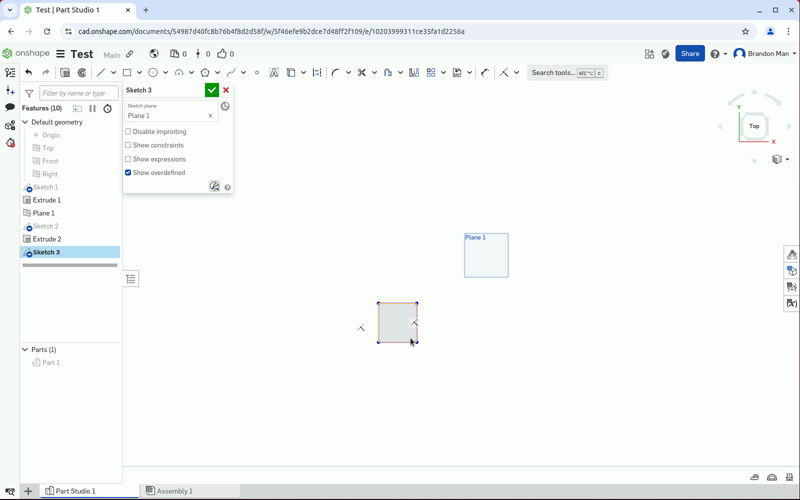
scroll(6)
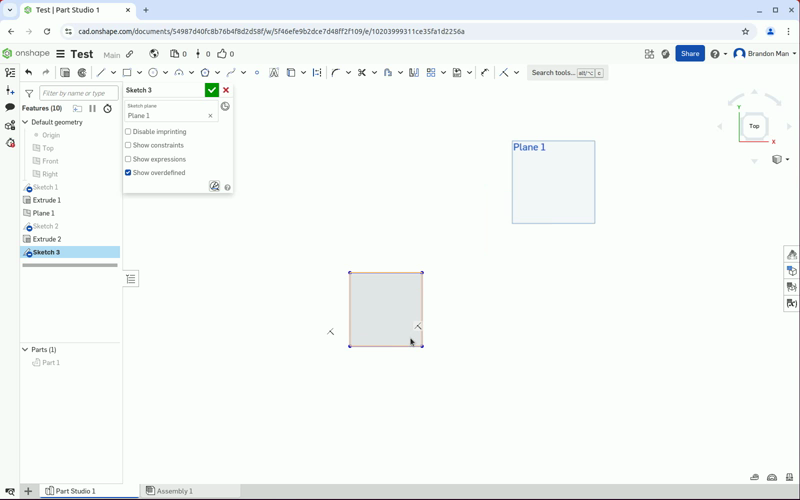
scroll(6)
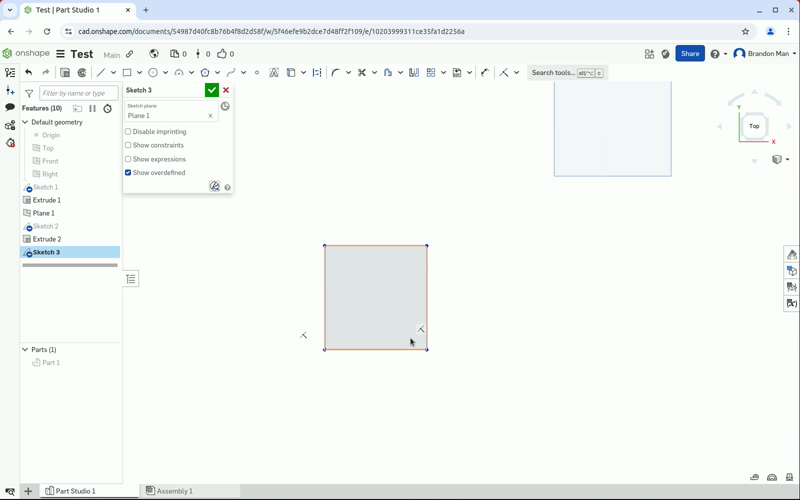
scroll(6)
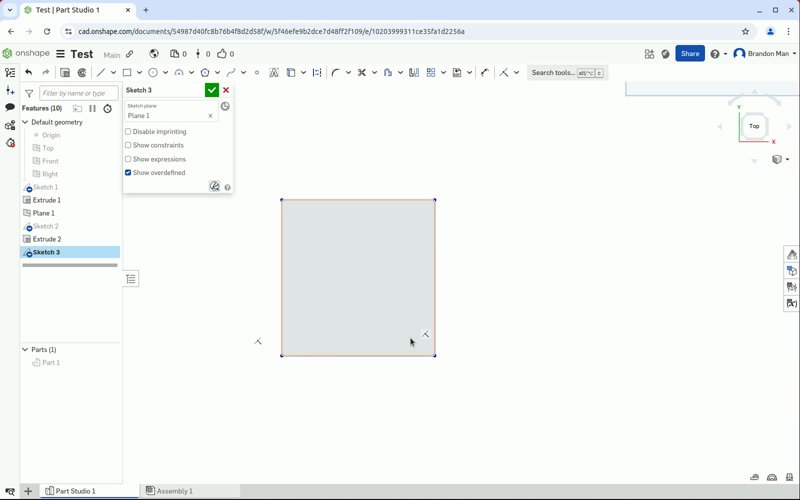
scroll(6)
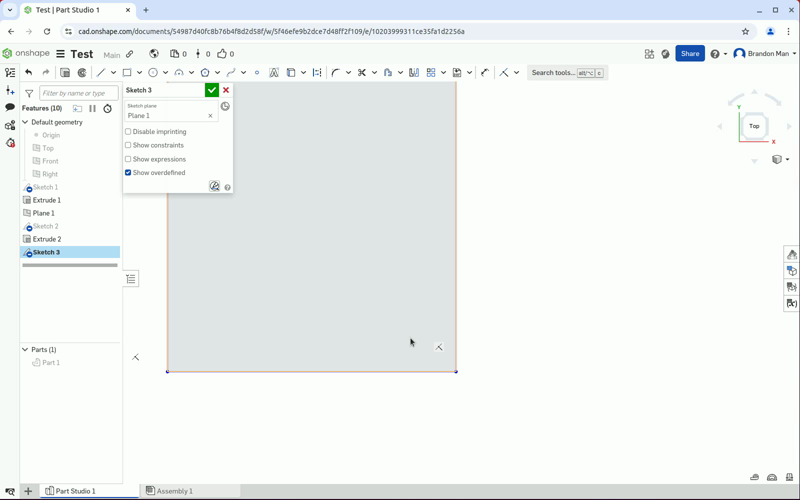
click(410, 337)
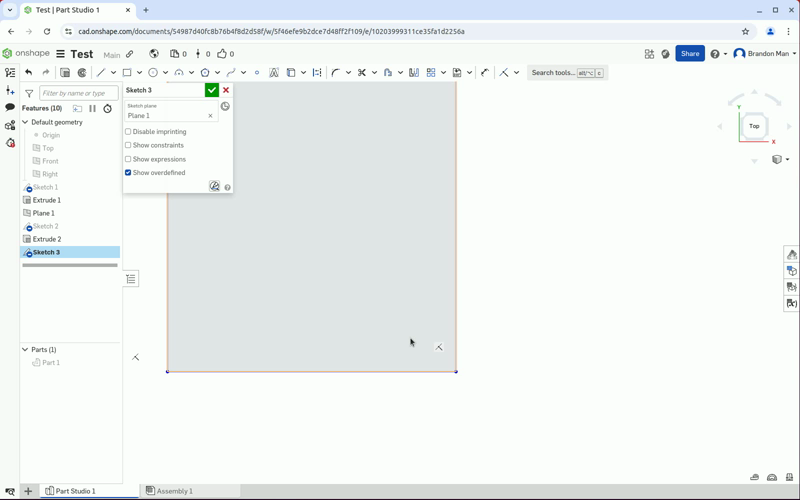
scroll(-6)
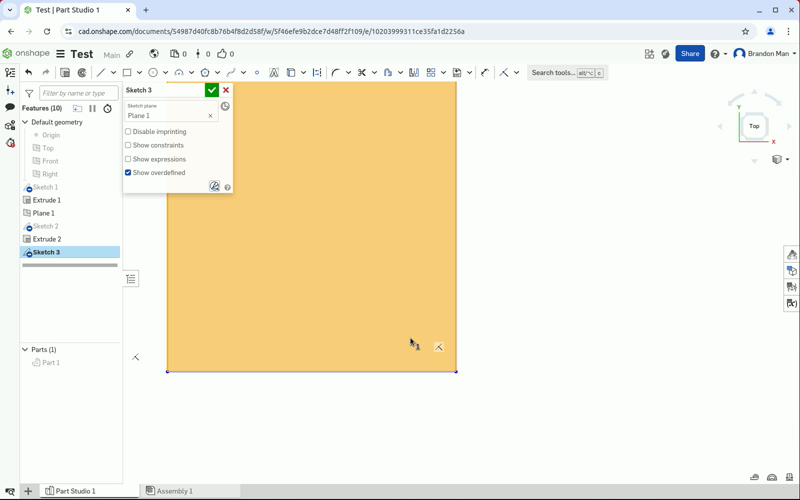
scroll(-6)
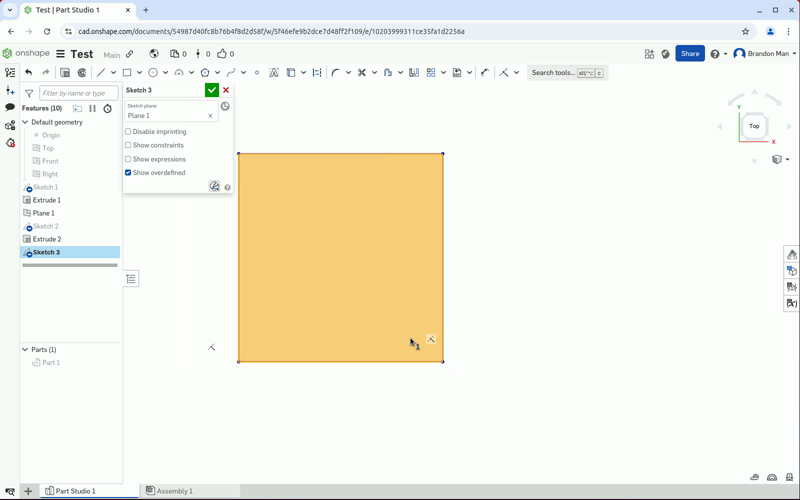
scroll(-6)
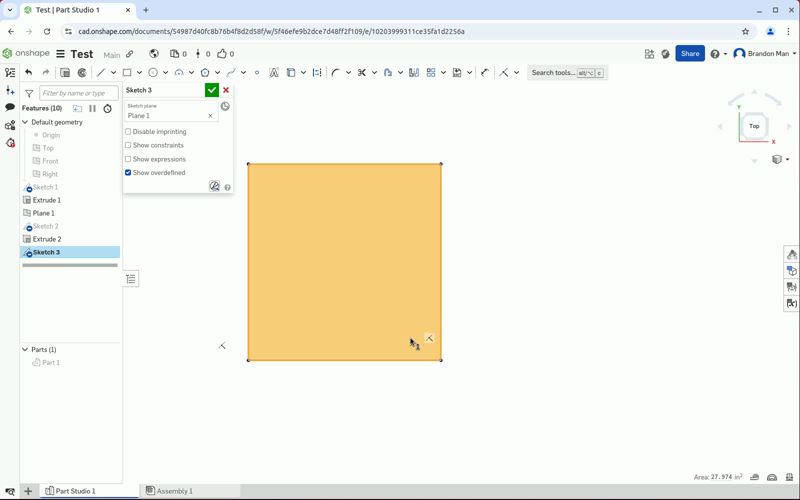
scroll(-6)
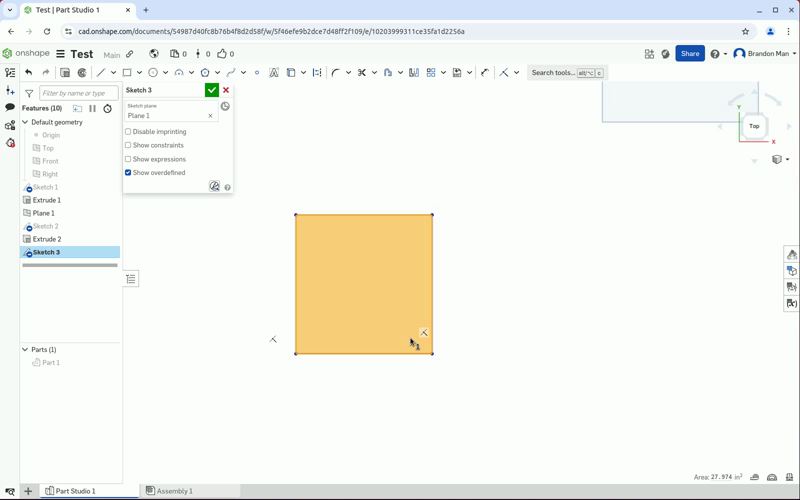
scroll(-6)
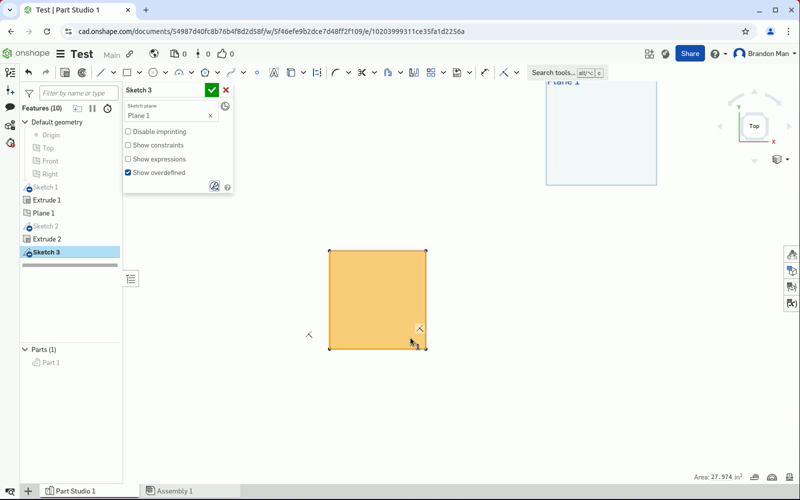
scroll(-6)
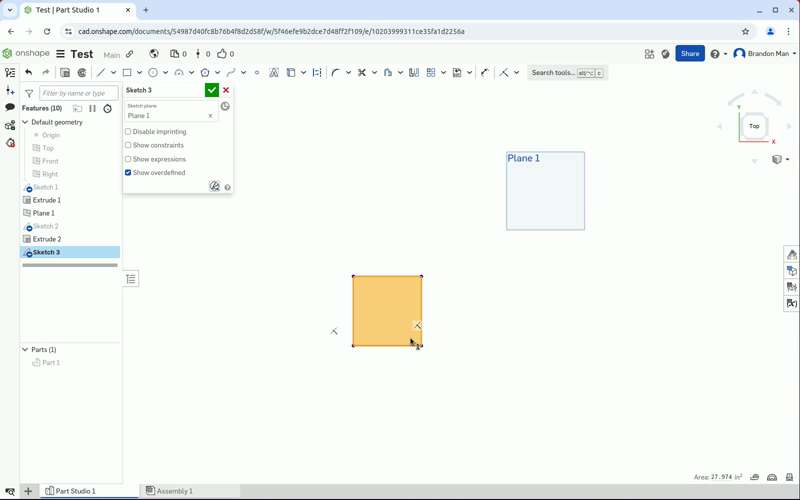
scroll(-6)
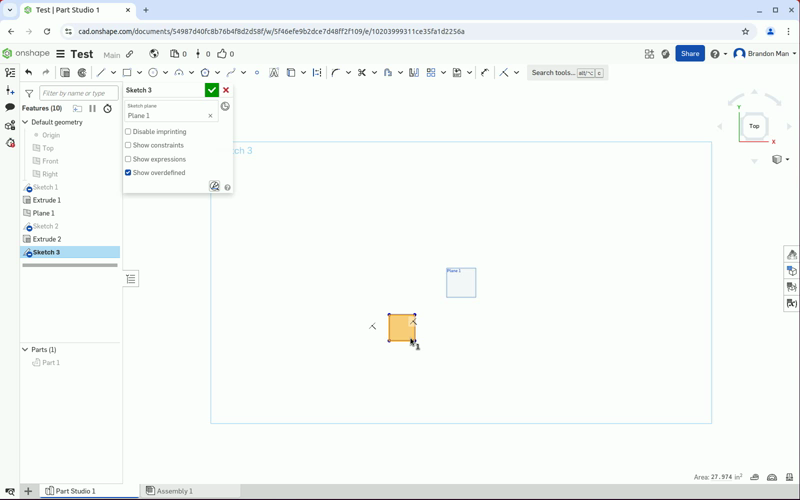
mouse_move(73, 352)
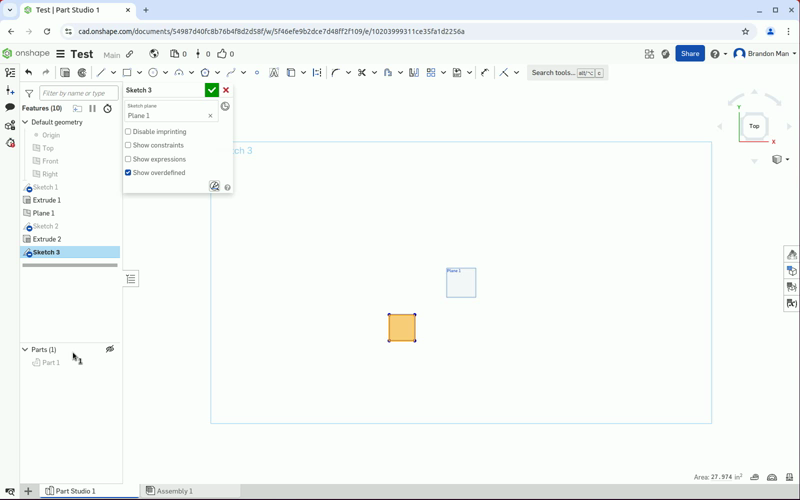
key(shift+y)
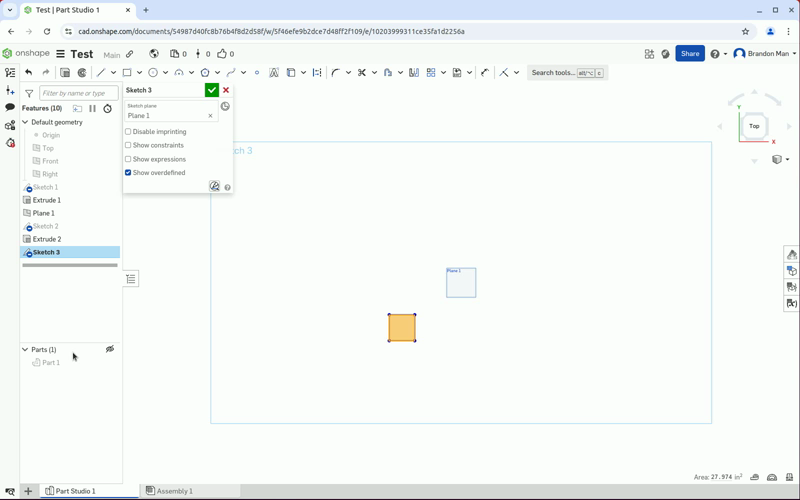
key(shift+e)
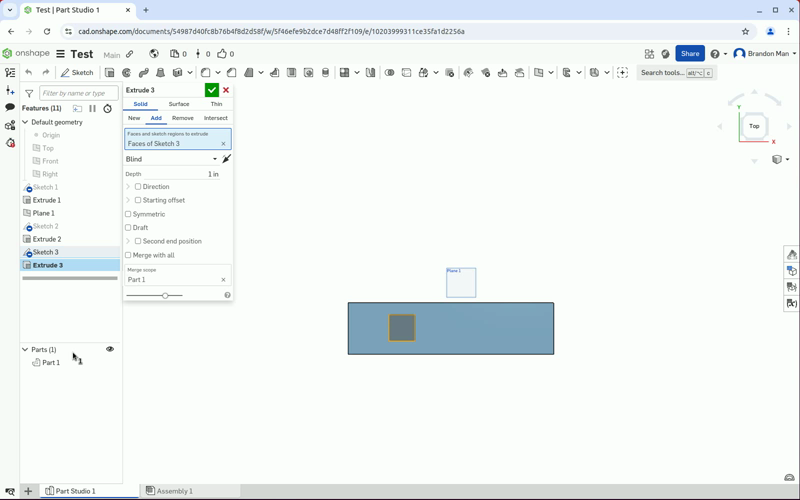
mouse_move(143, 106)
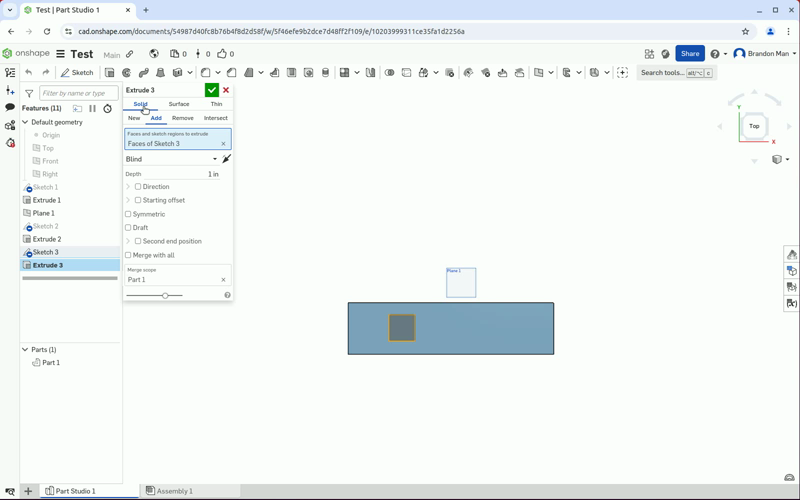
click(143, 106)
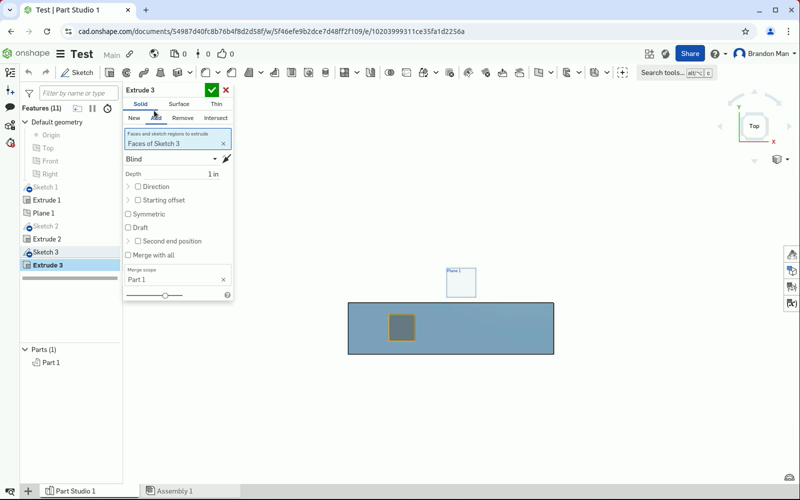
mouse_move(186, 120)
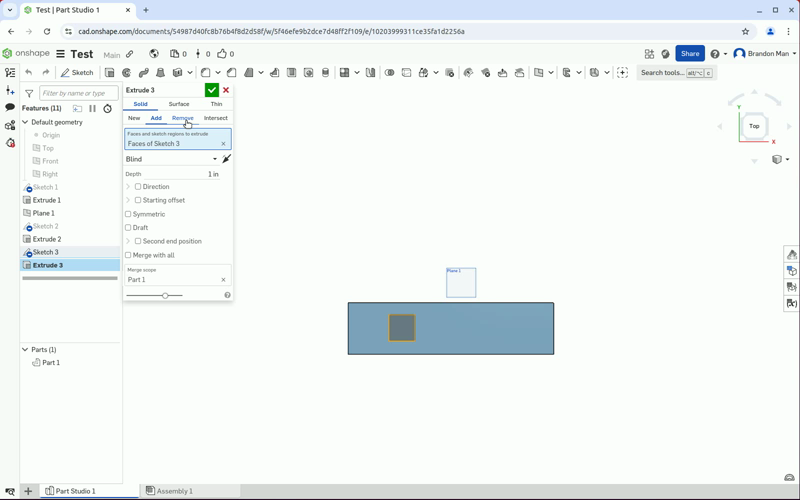
click(186, 120)
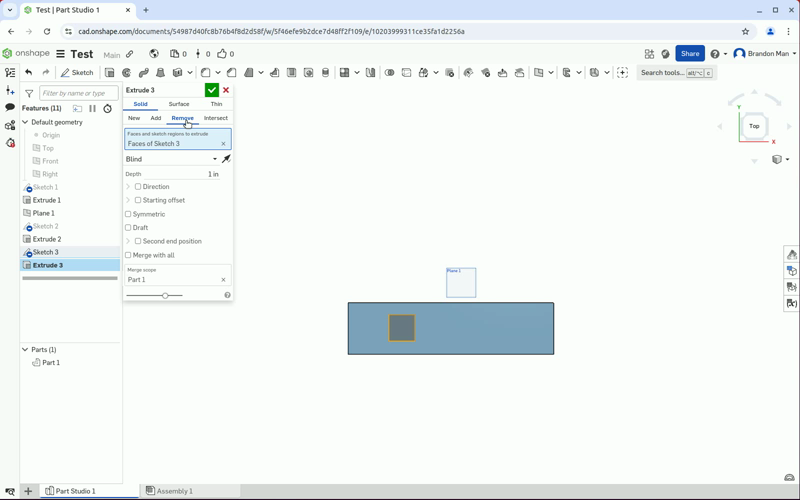
key(tab, 4)
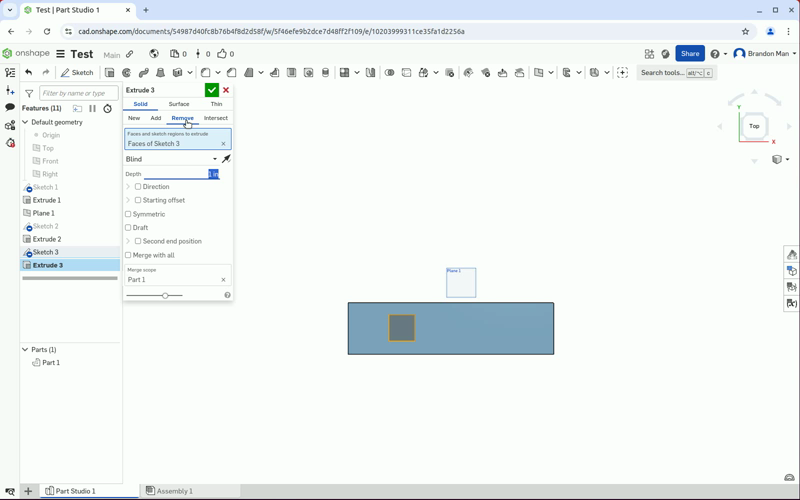
text(11.795)
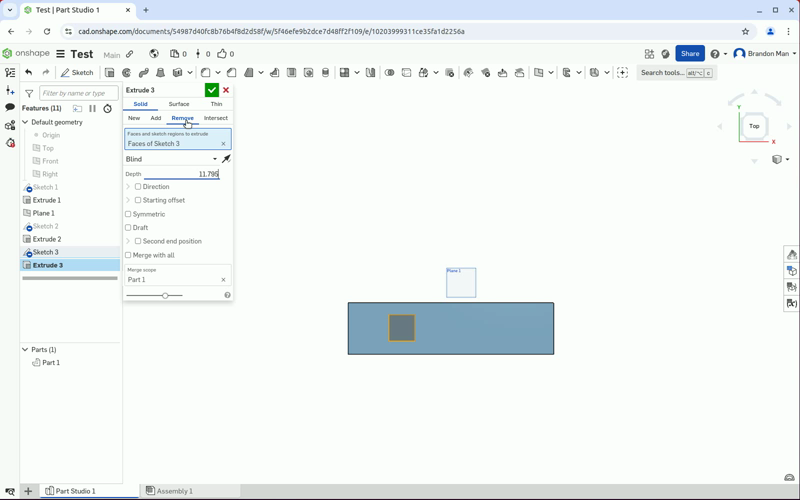
key(tab, 6)
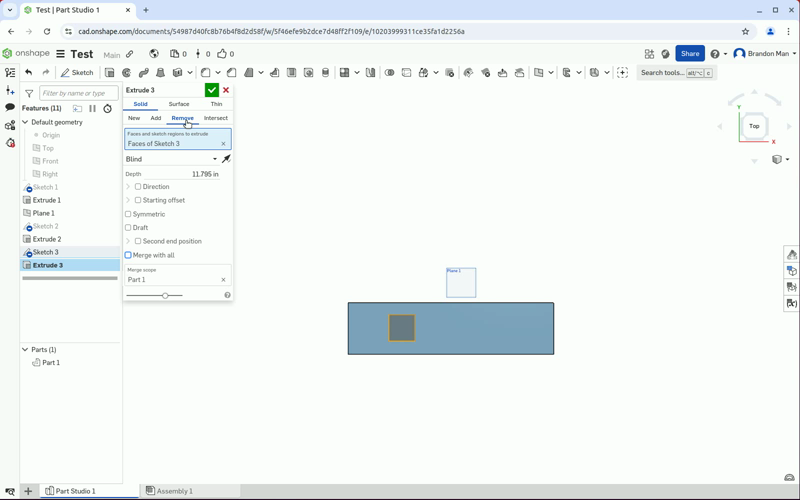
key(space)
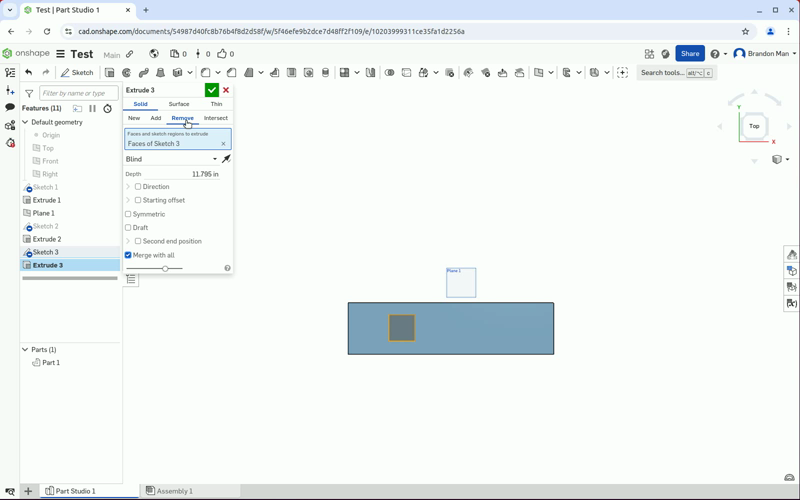
key(enter)
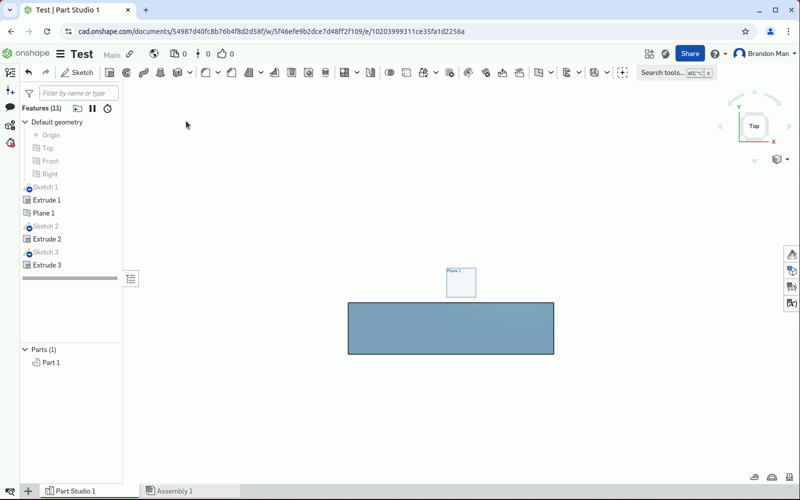
key(shift+h)
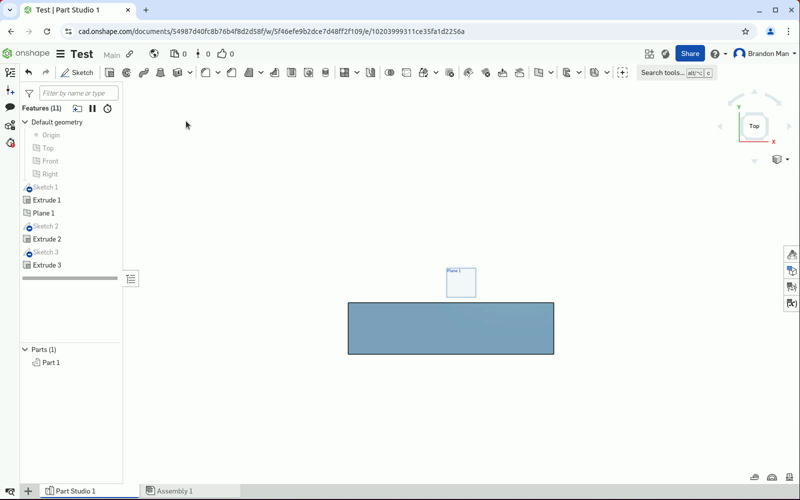
key(shift+h)
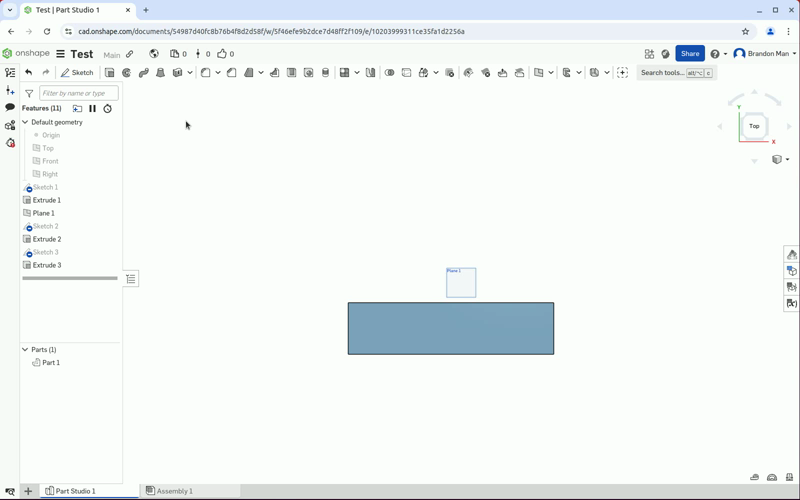
mouse_move(73, 189)
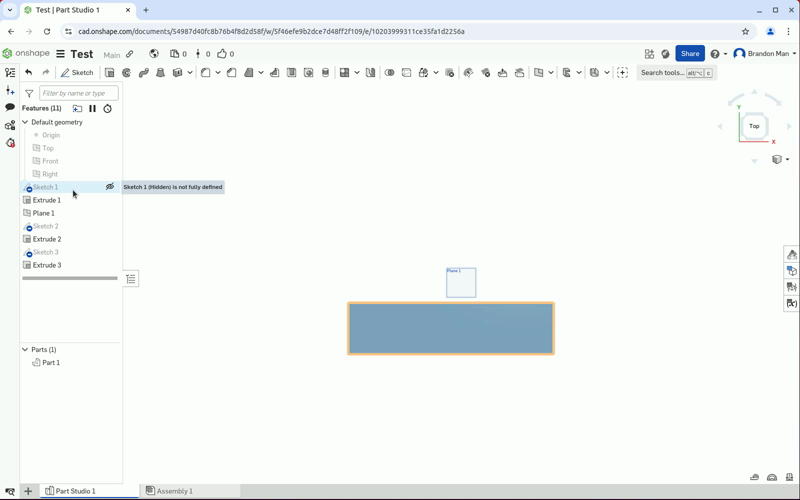
click(73, 189)
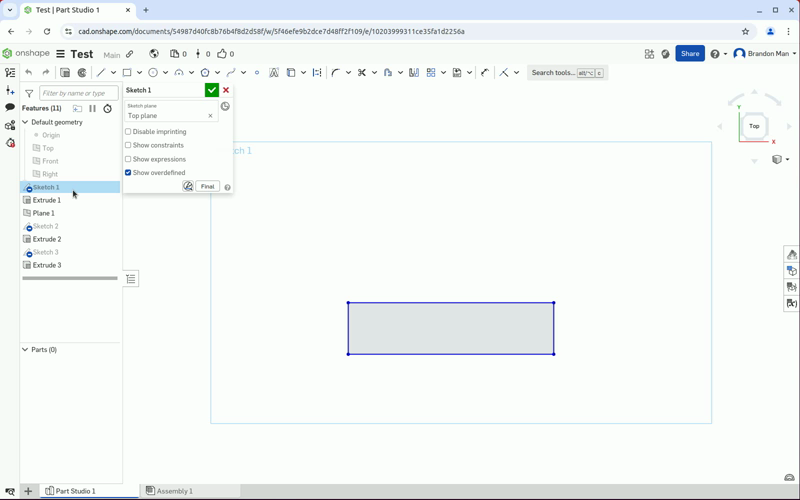
mouse_move(229, 92)
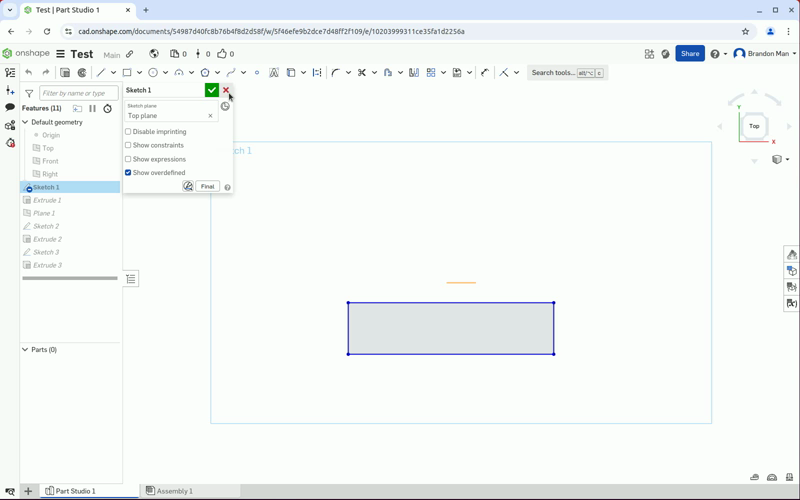
click(229, 92)
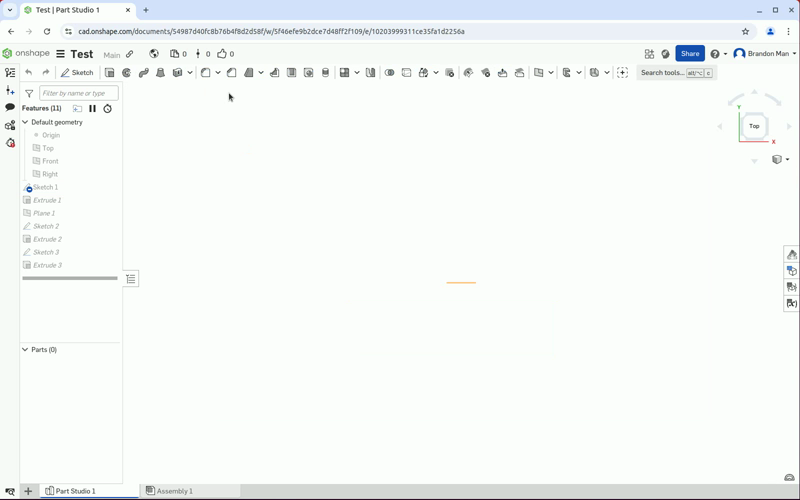
key(shift+s)
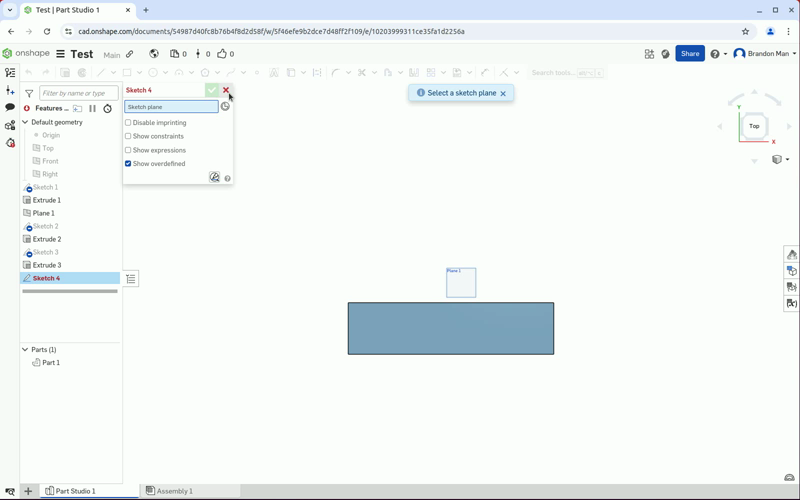
mouse_move(73, 215)
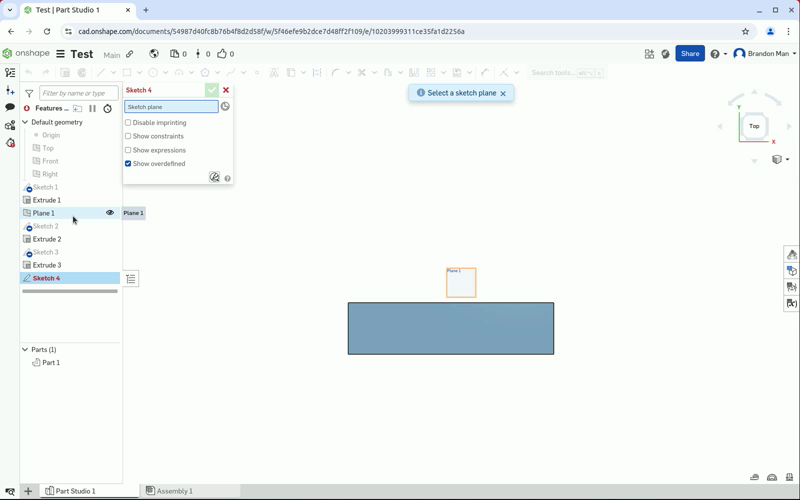
click(73, 215)
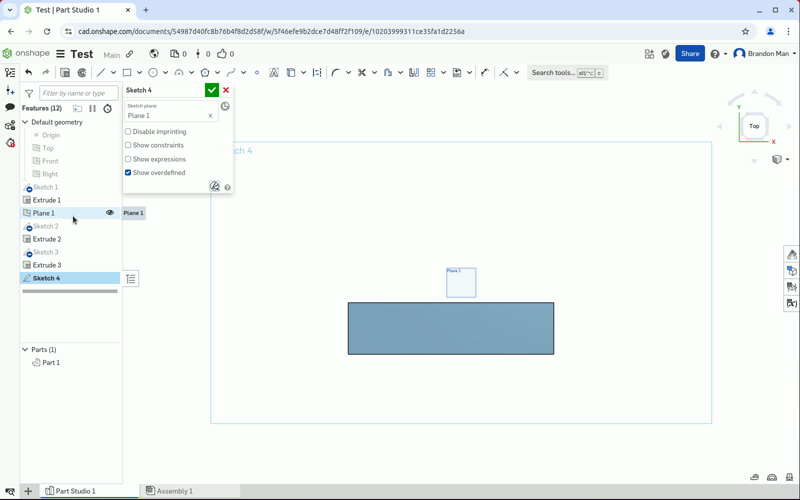
mouse_move(73, 352)
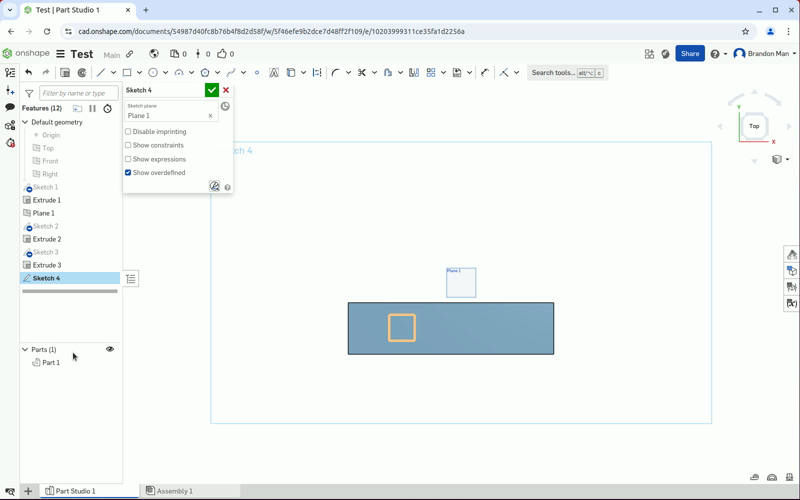
key(y)
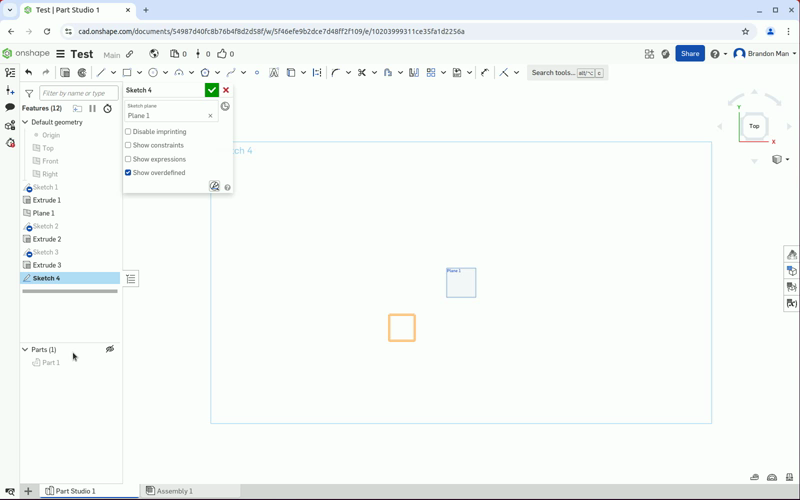
key(l)
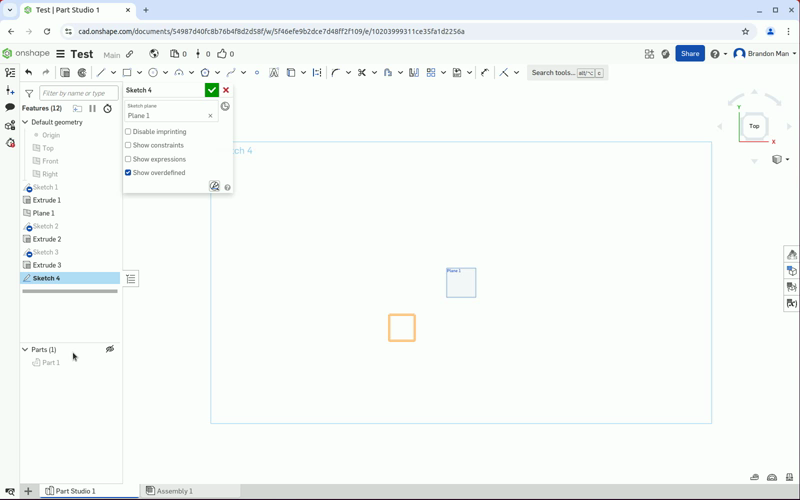
key_down(shift)
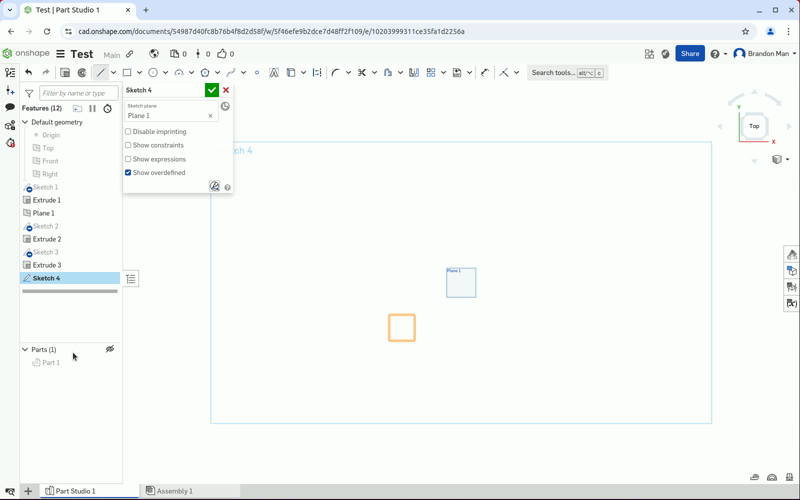
mouse_move(422, 340)
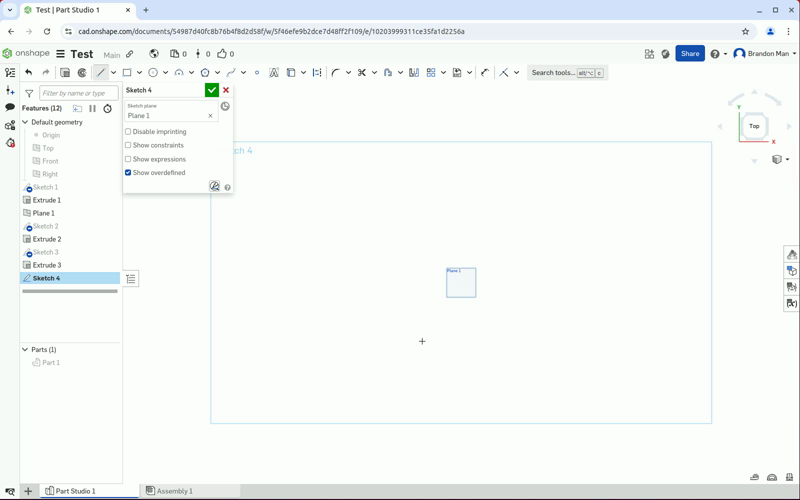
click(422, 340)
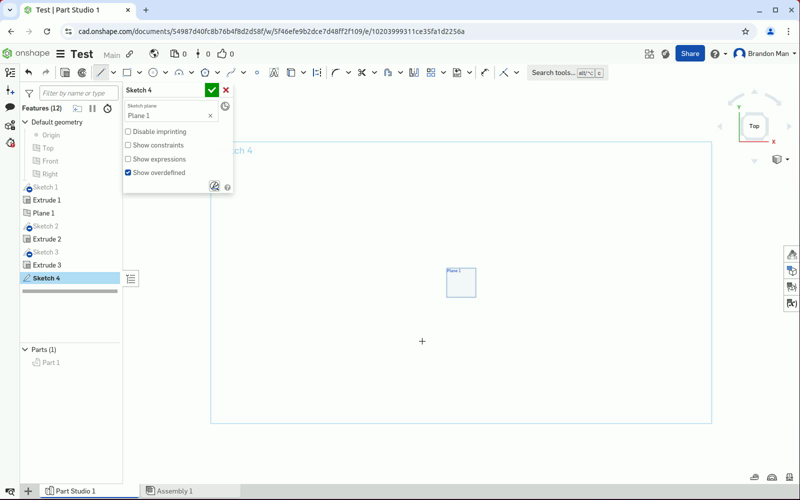
key_up(shift)
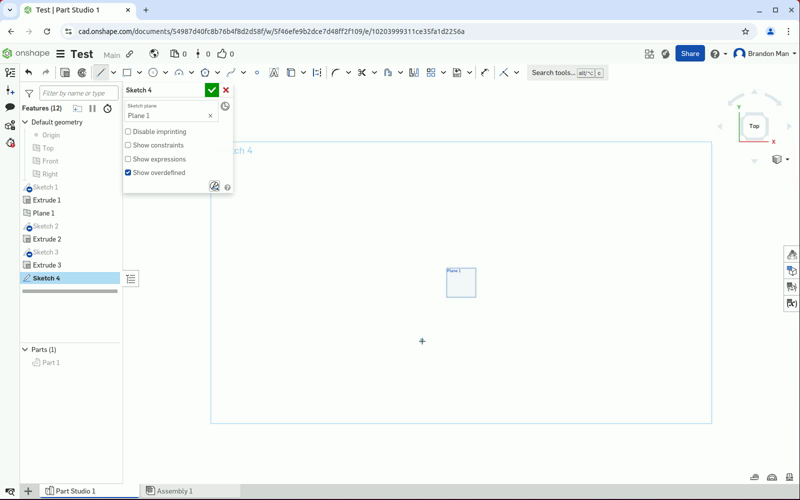
key_down(shift)
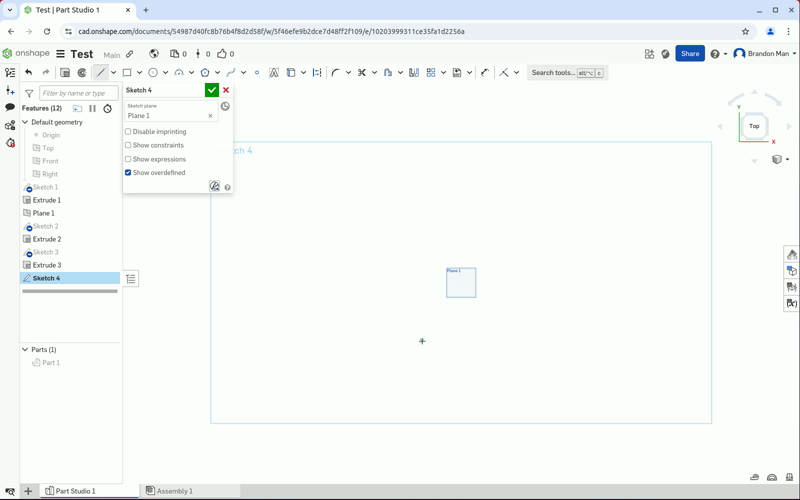
mouse_move(452, 340)
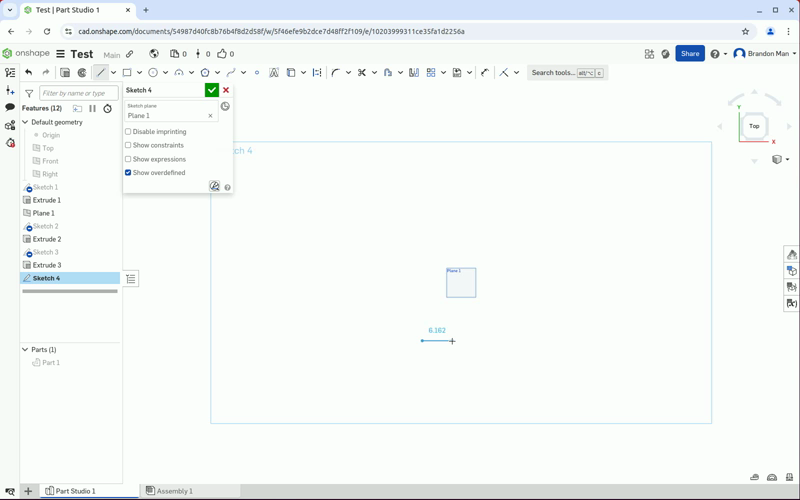
mouse_move(447, 340)
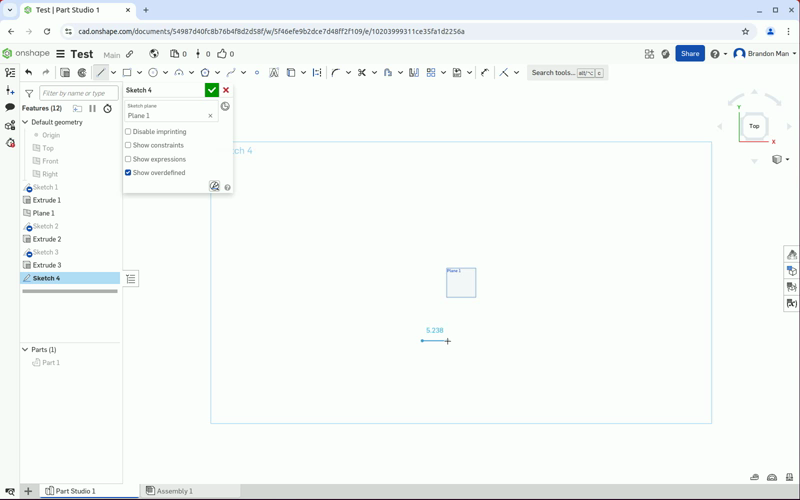
click(447, 340)
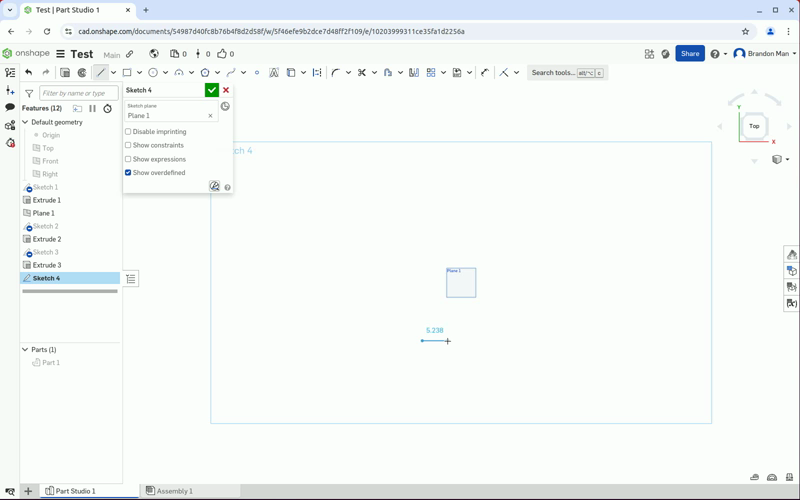
key_up(shift)
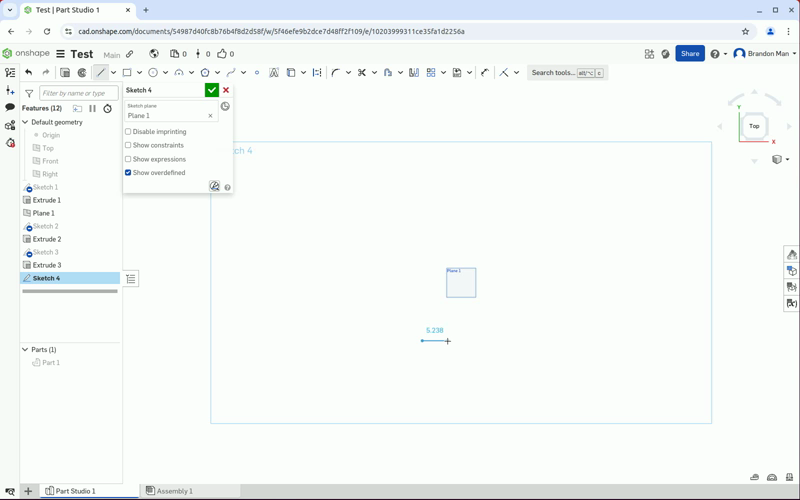
key_down(shift)
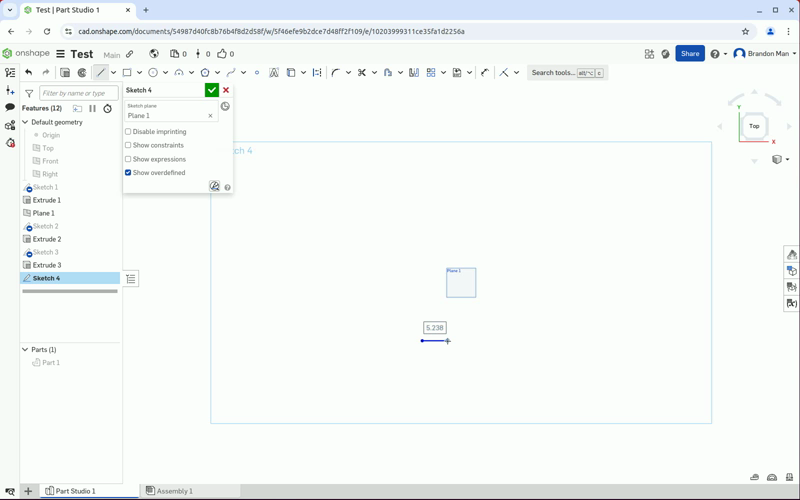
mouse_move(477, 340)
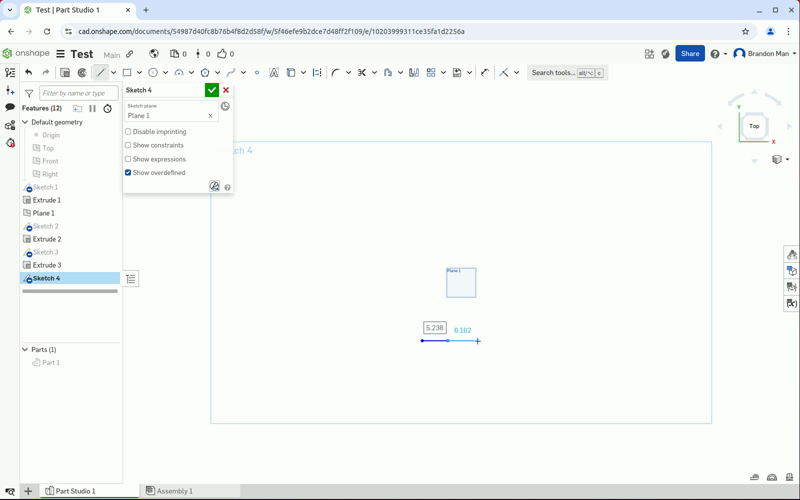
mouse_move(447, 314)
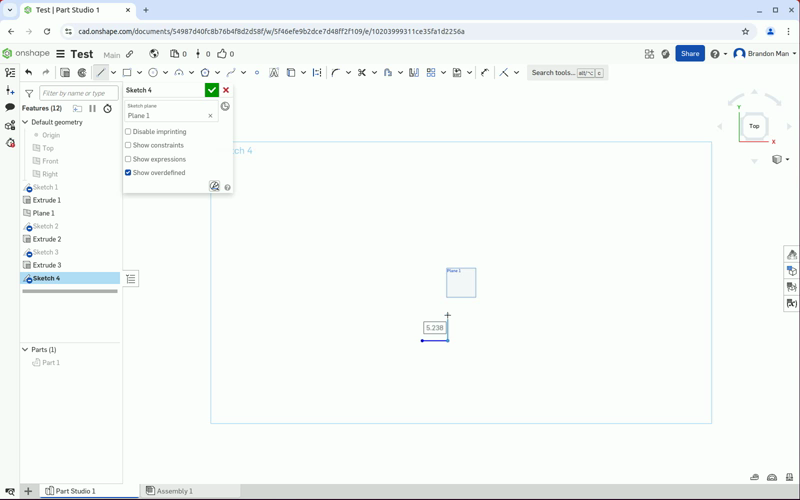
click(447, 314)
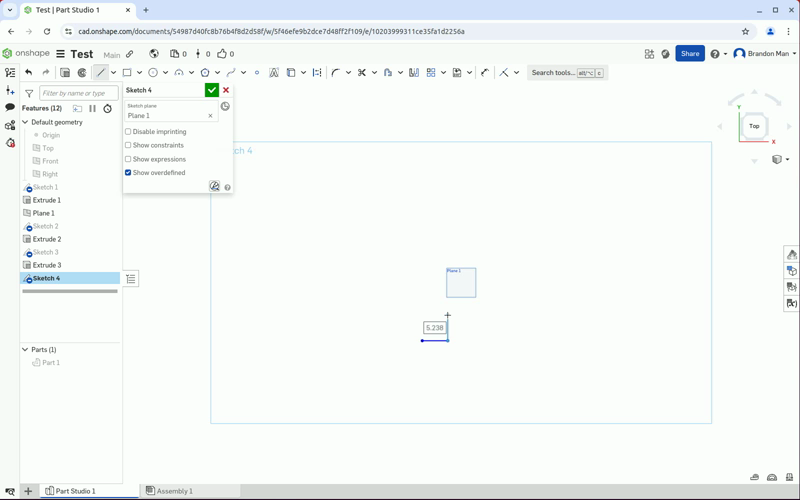
key_up(shift)
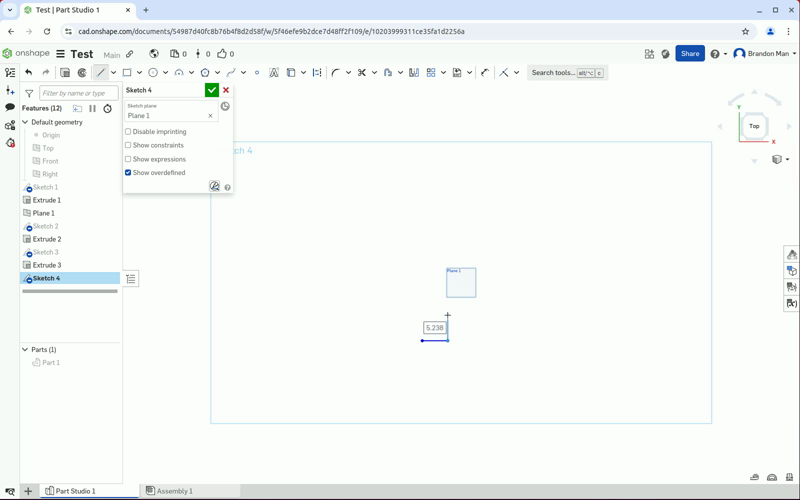
key_down(shift)
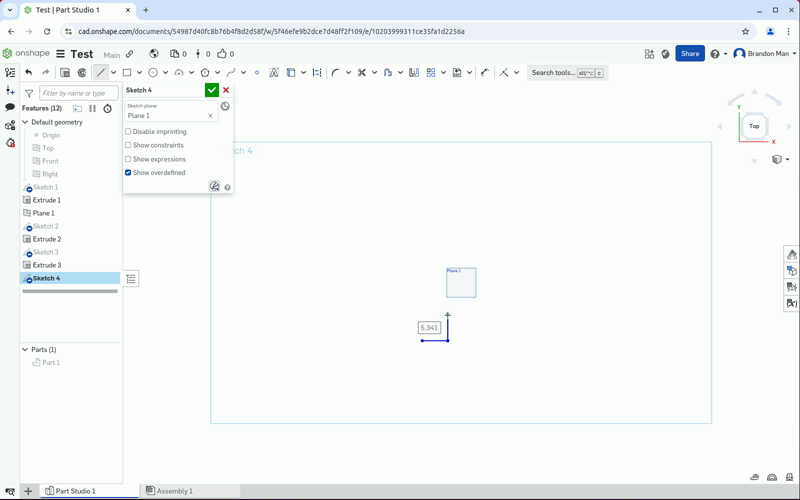
mouse_move(477, 314)
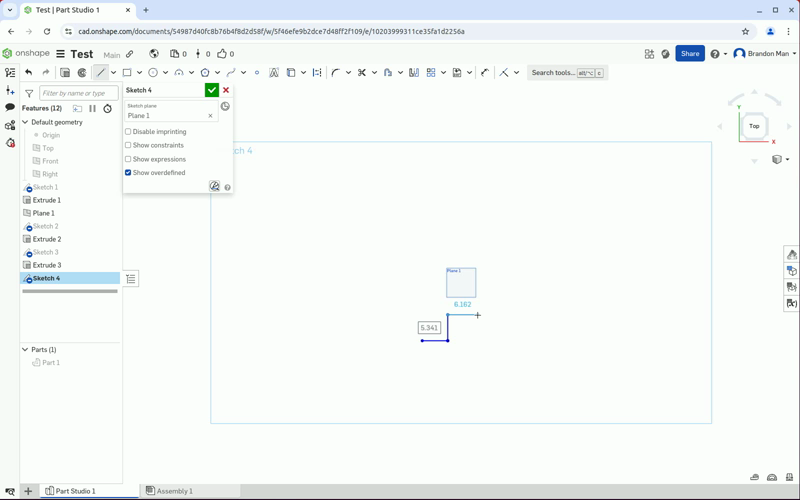
mouse_move(422, 314)
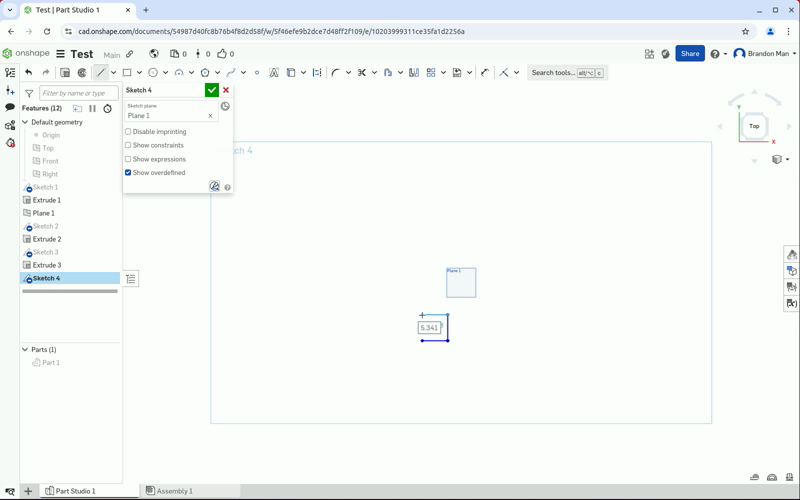
click(422, 314)
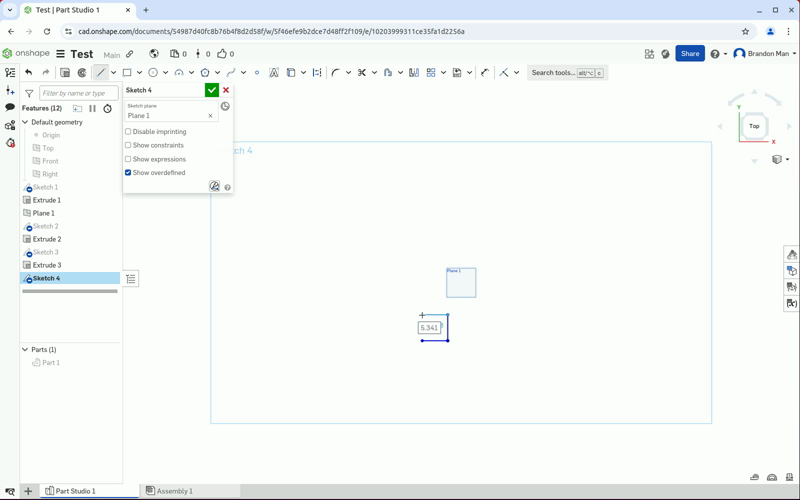
key_up(shift)
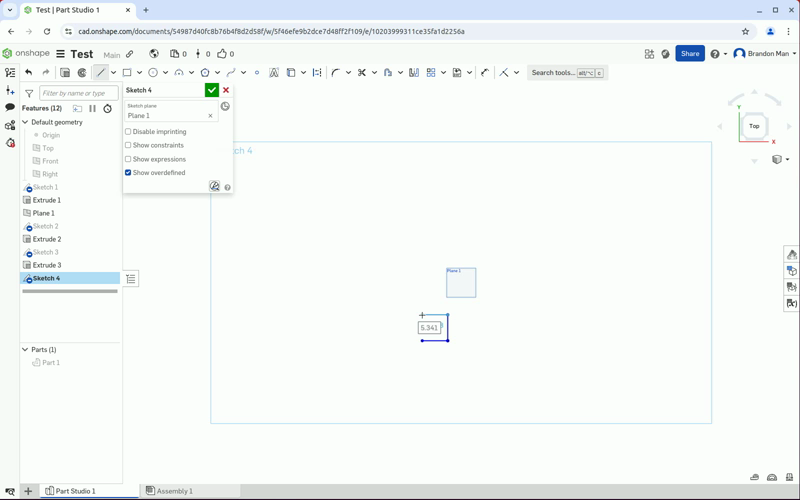
mouse_move(452, 314)
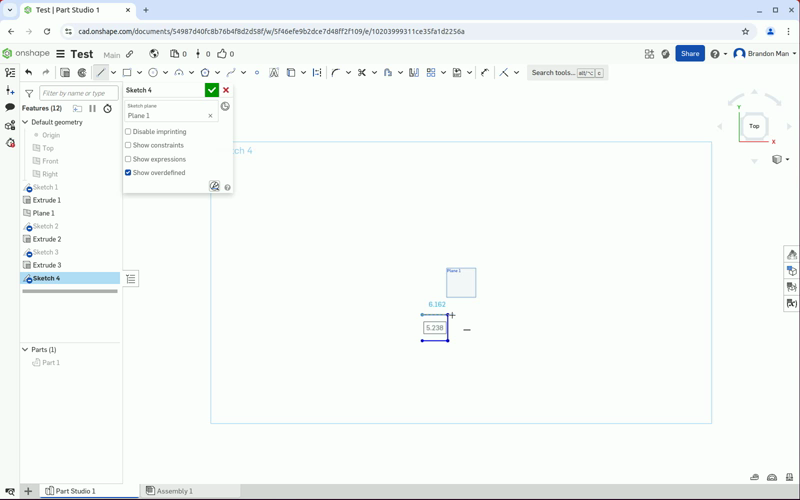
key_down(shift)
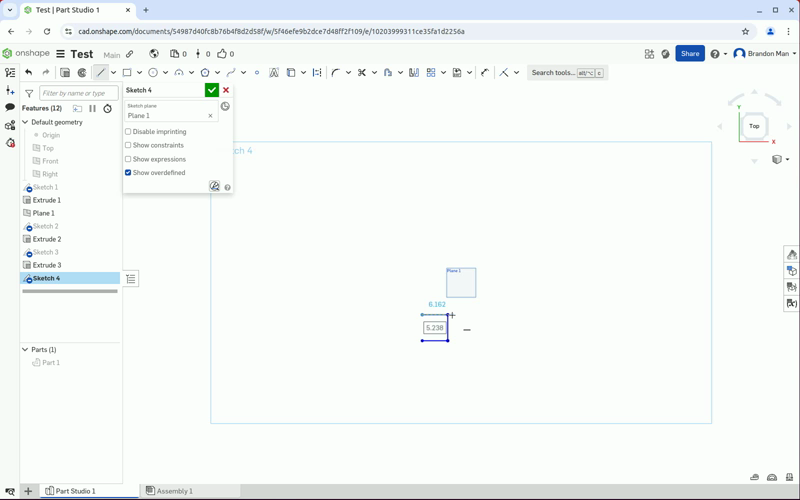
mouse_move(422, 340)
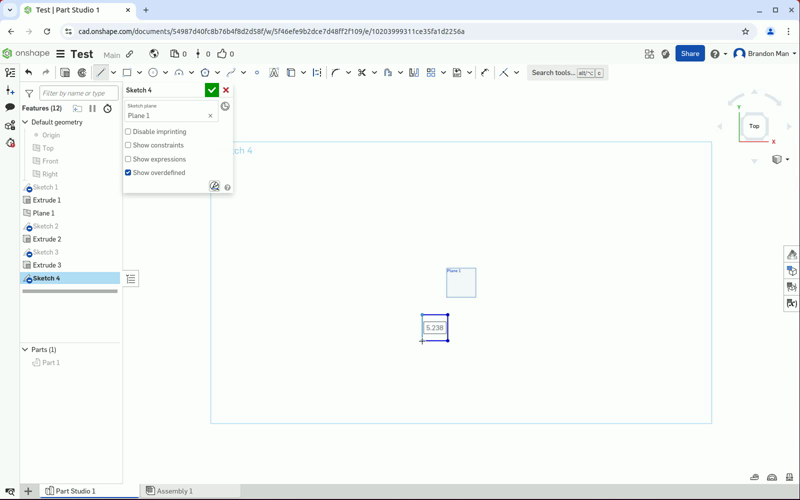
key_up(shift)
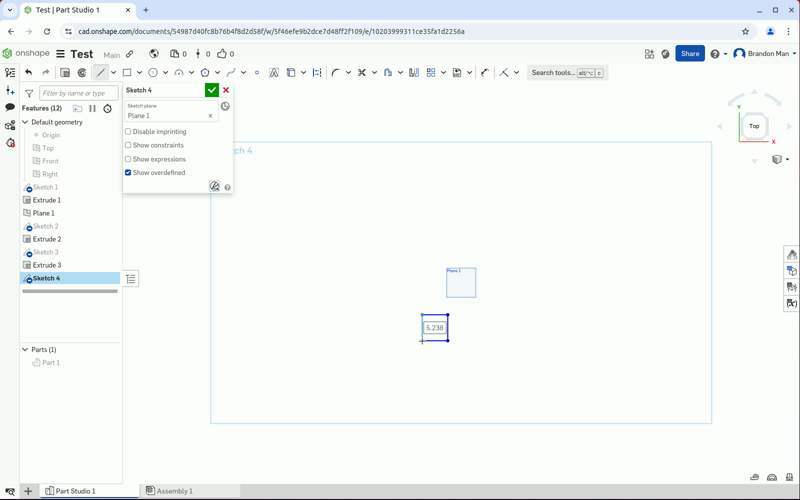
click(422, 340)
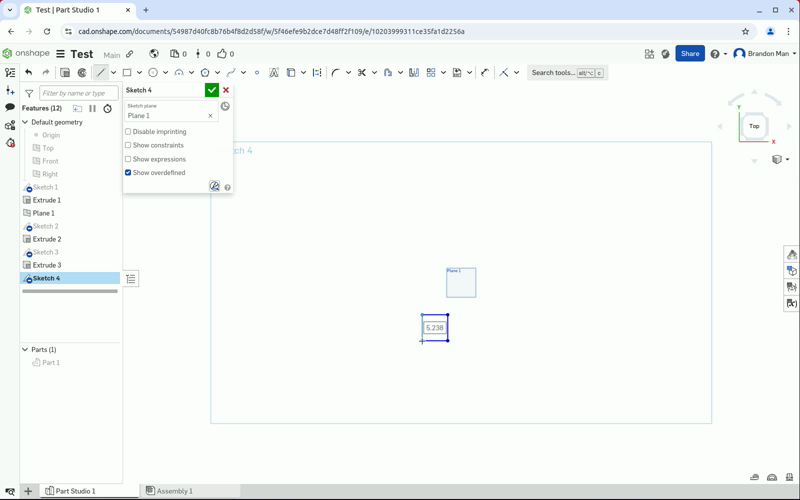
key(esc)
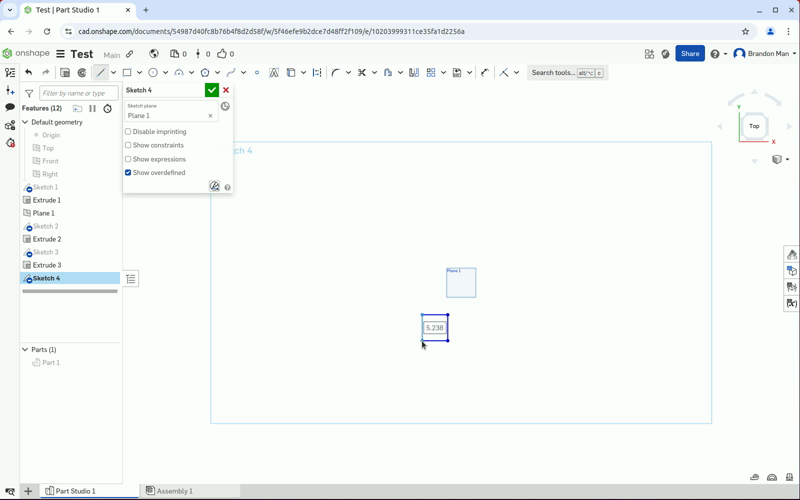
mouse_move(441, 317)
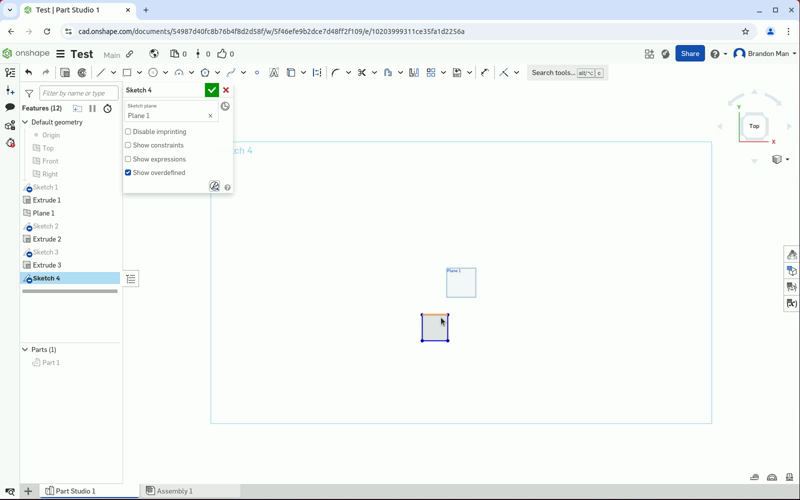
scroll(6)
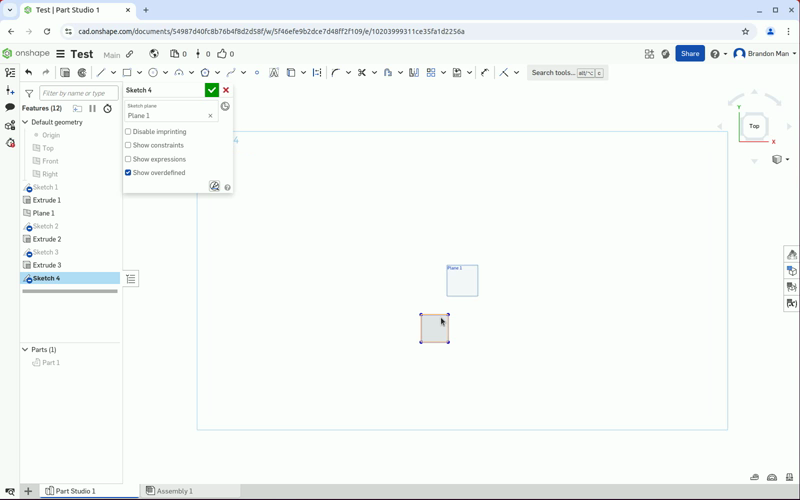
scroll(6)
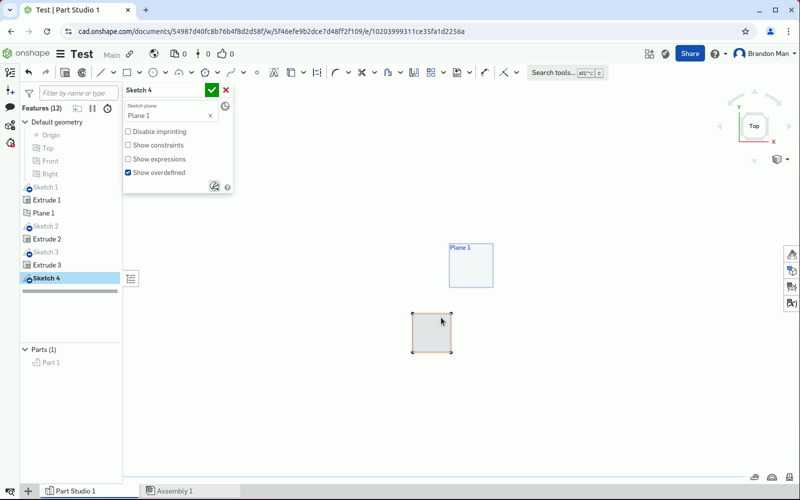
scroll(6)
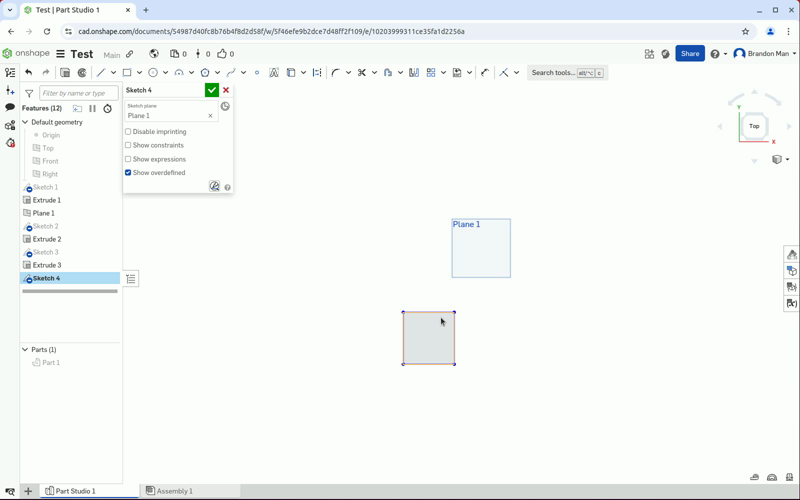
scroll(6)
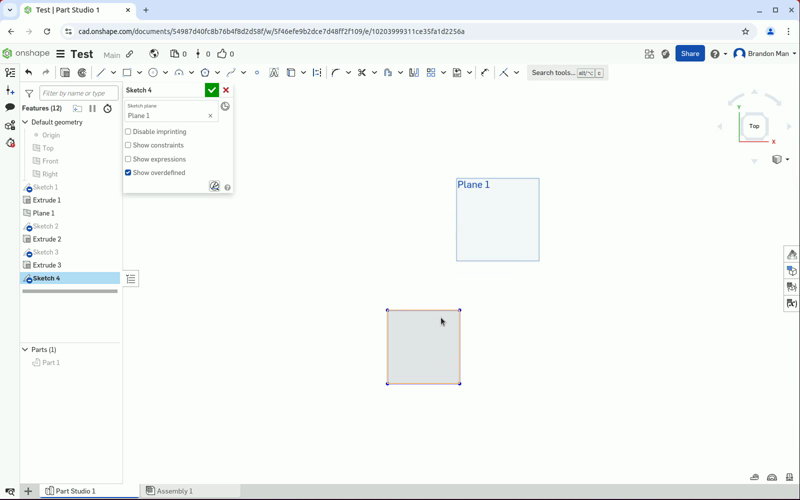
scroll(6)
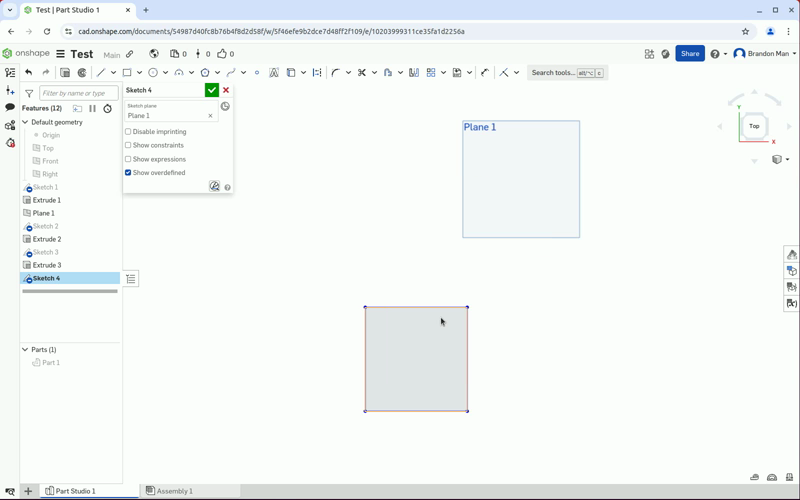
scroll(6)
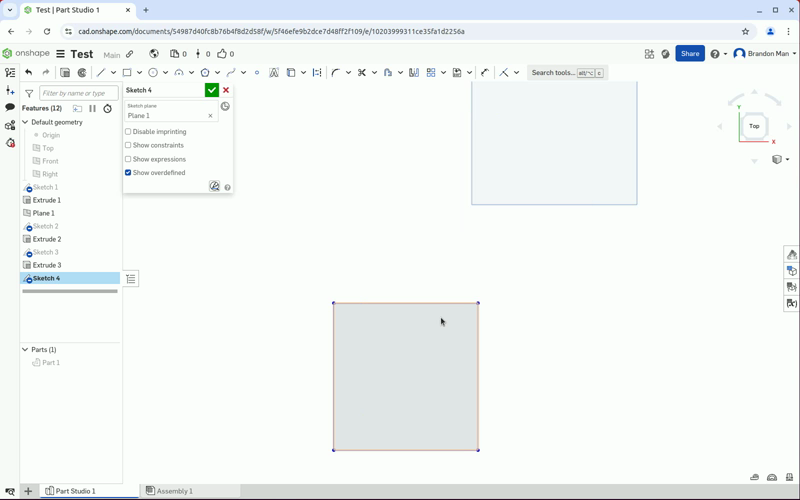
scroll(6)
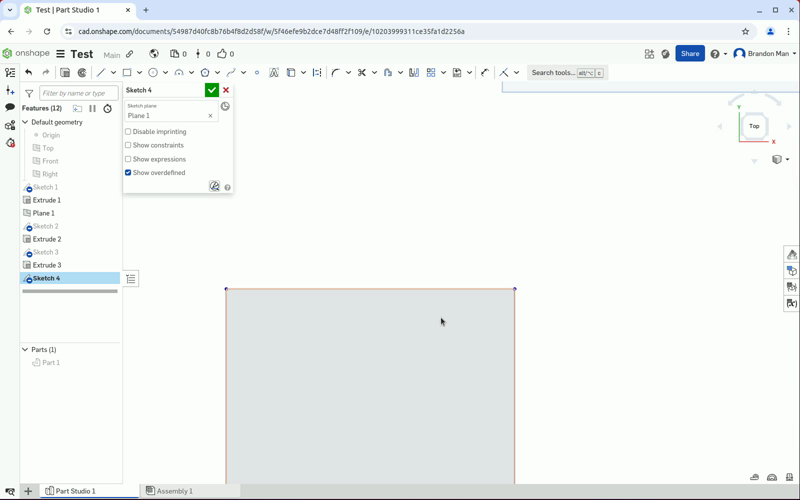
click(441, 317)
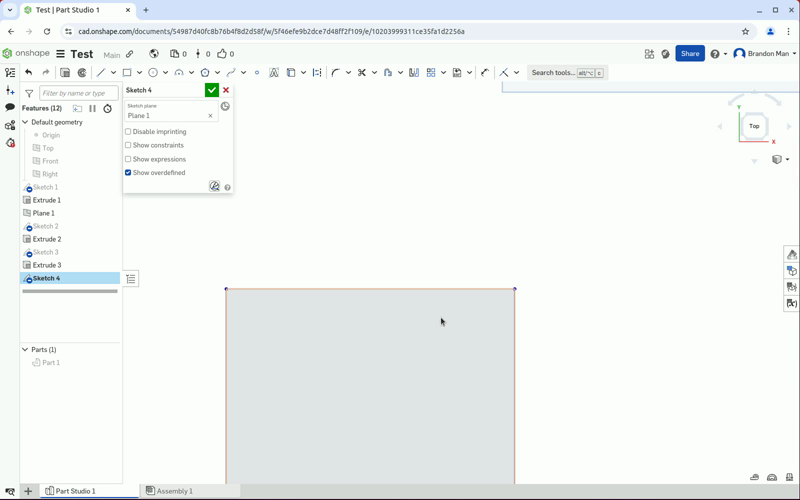
scroll(-6)
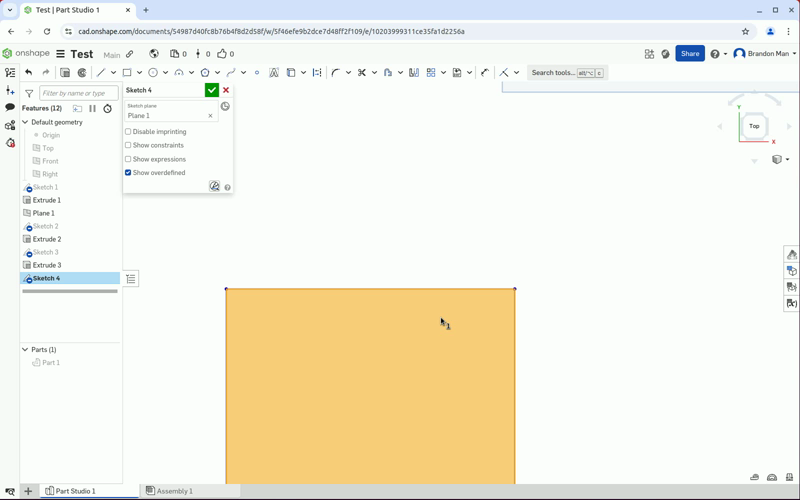
scroll(-6)
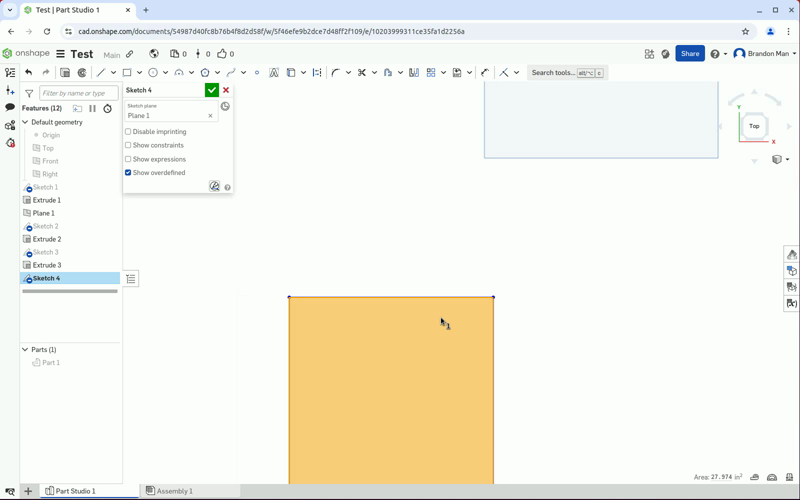
scroll(-6)
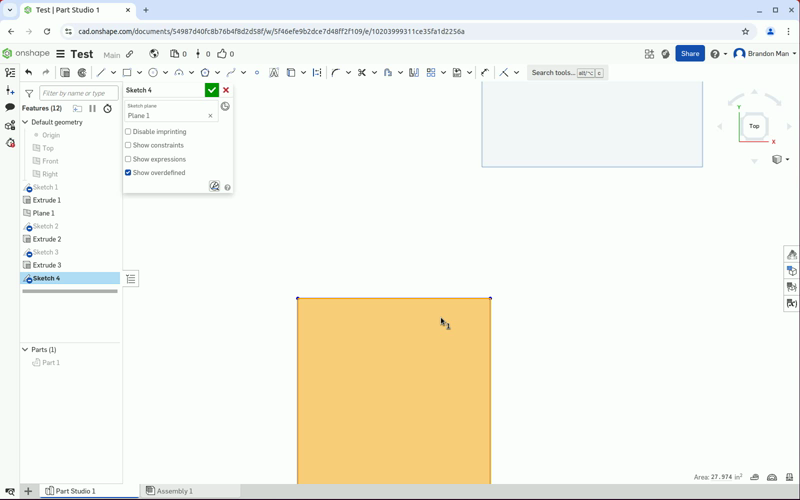
scroll(-6)
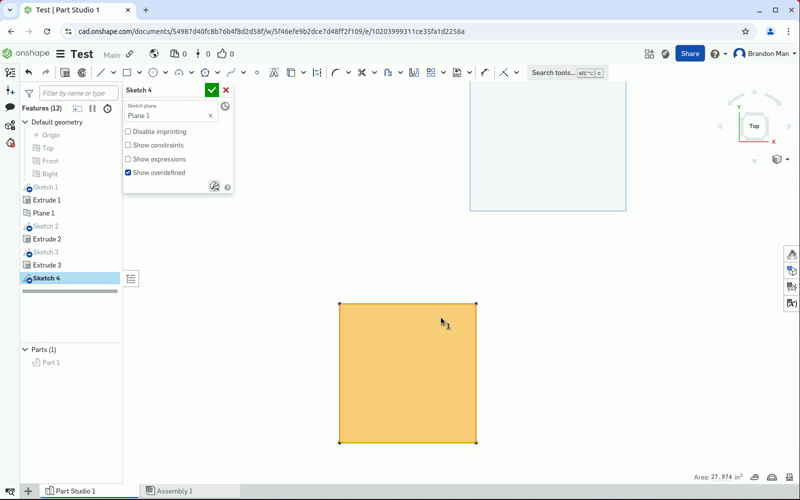
scroll(-6)
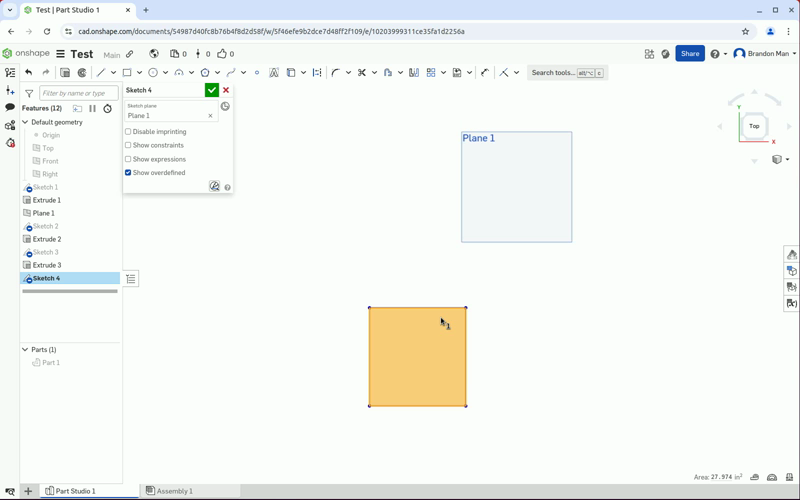
scroll(-6)
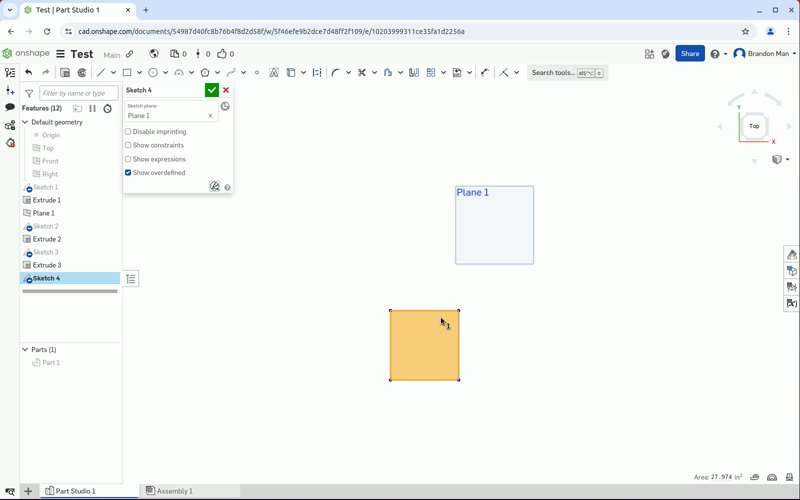
scroll(-6)
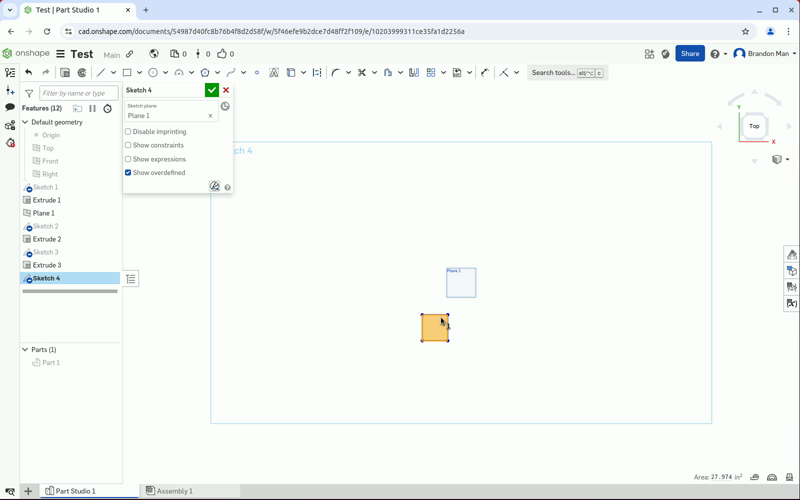
mouse_move(73, 352)
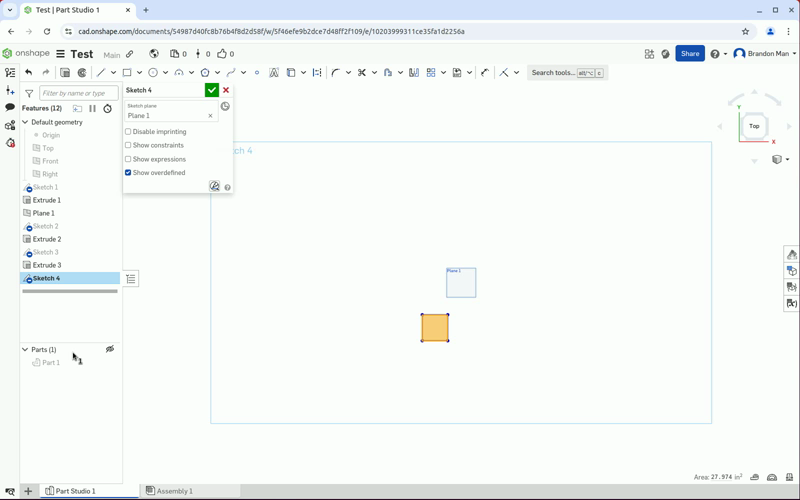
key(shift+y)
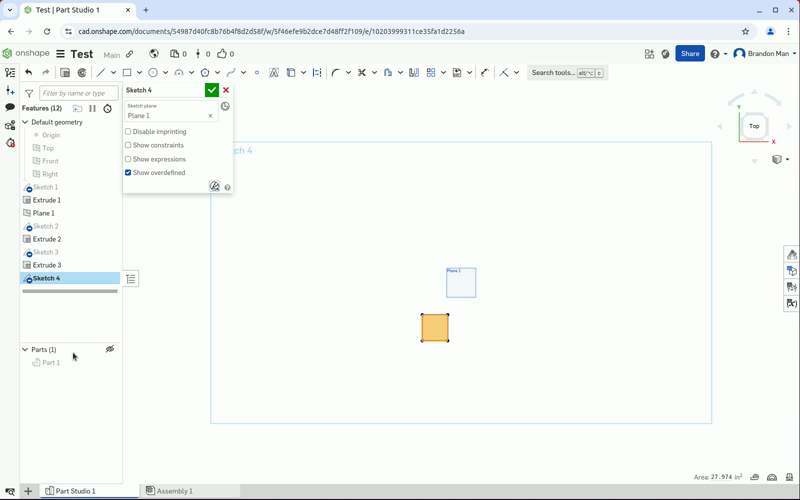
key(shift+e)
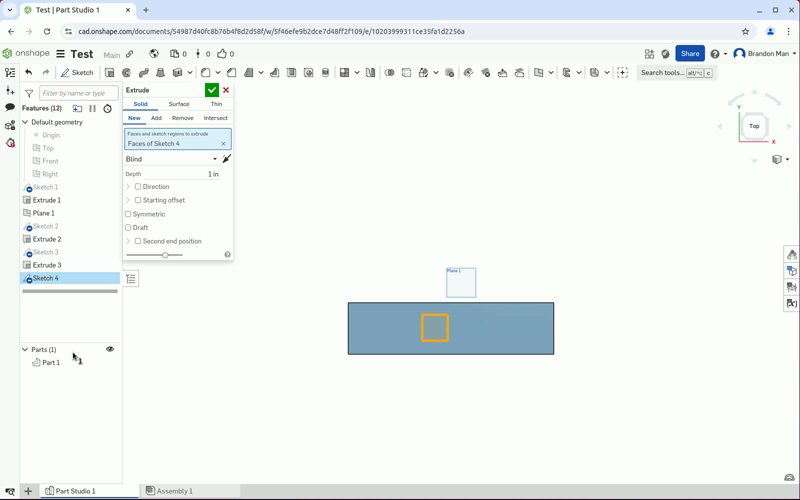
mouse_move(143, 106)
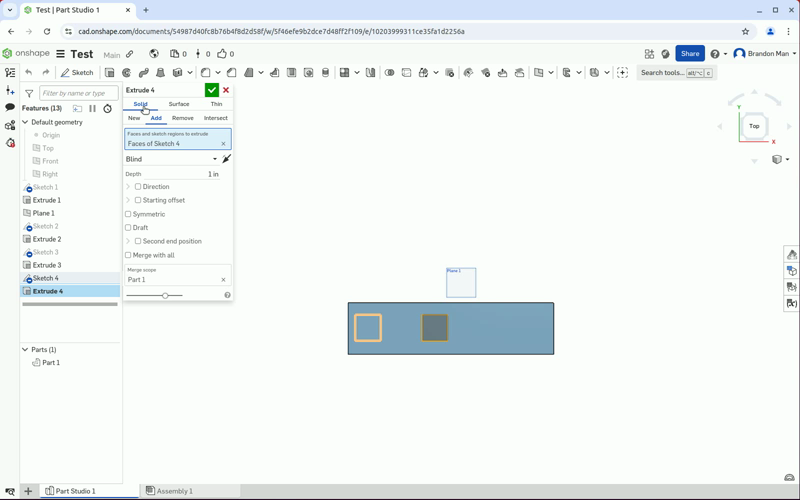
click(143, 106)
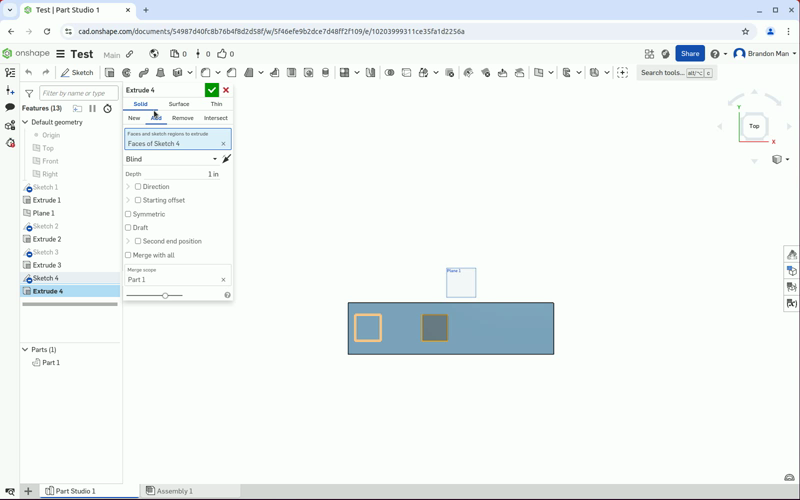
mouse_move(186, 120)
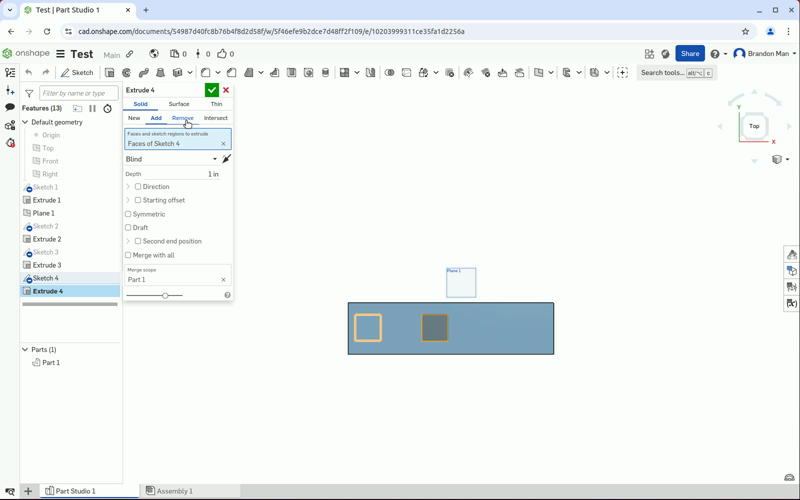
click(186, 120)
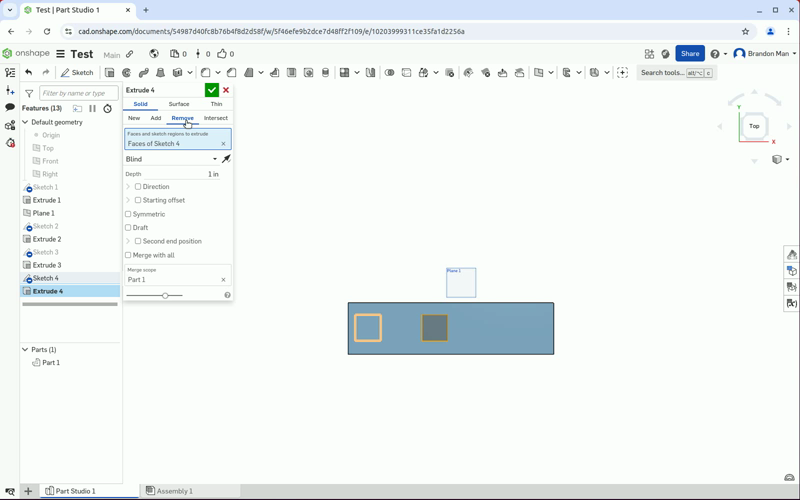
key(tab, 4)
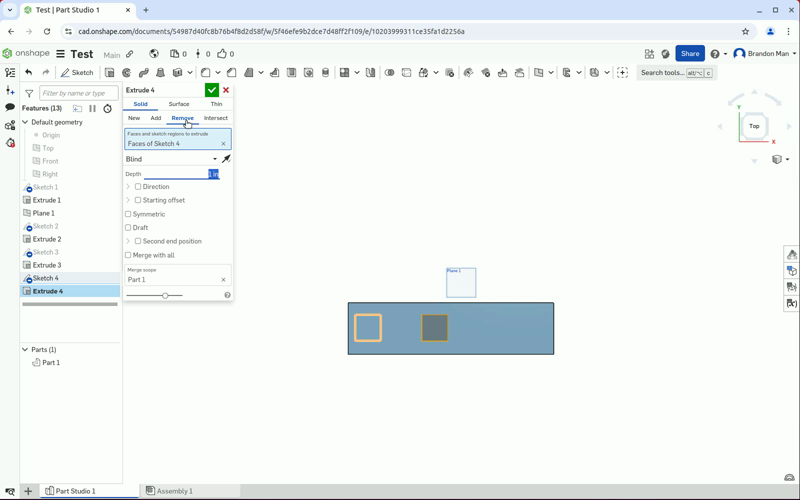
text(11.795)
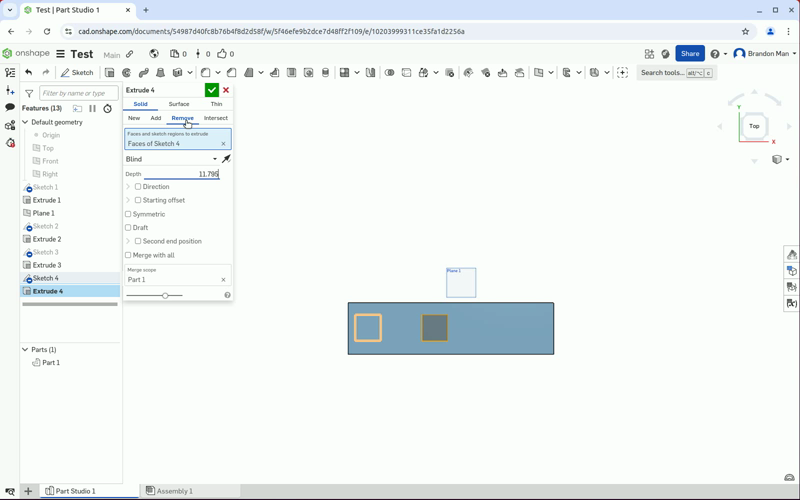
key(tab, 6)
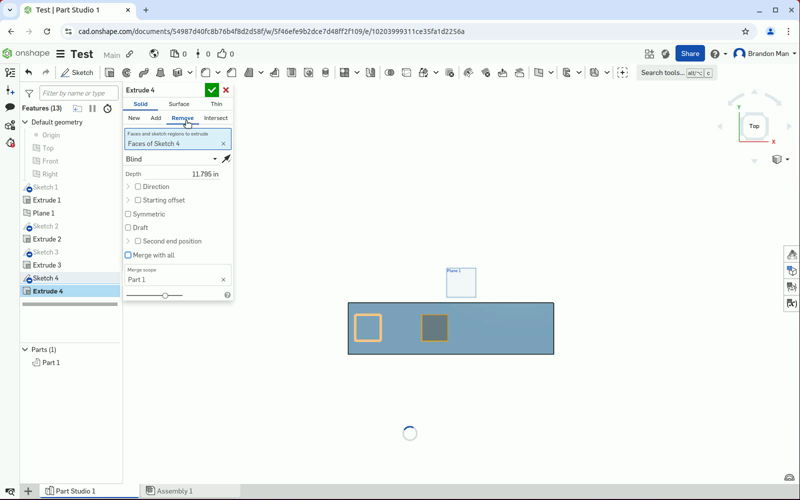
key(space)
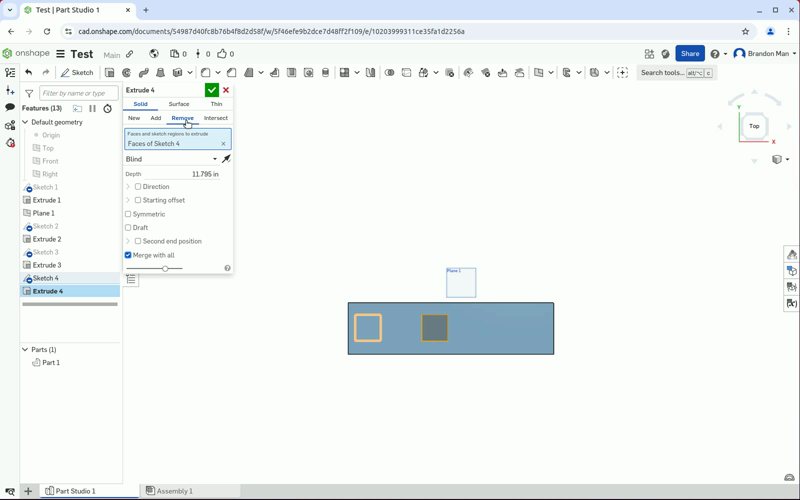
key(enter)
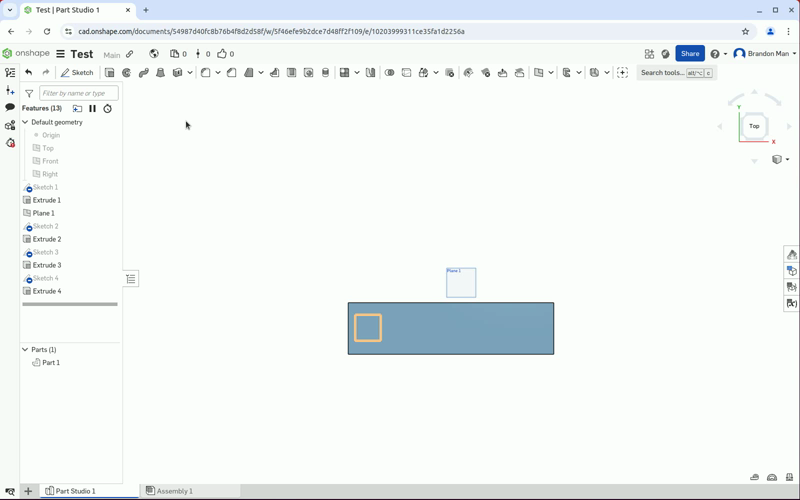
key(shift+h)
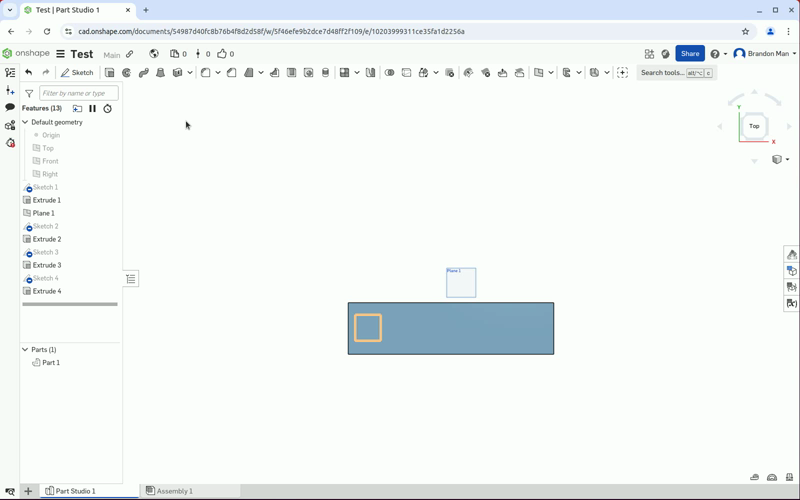
key(shift+h)
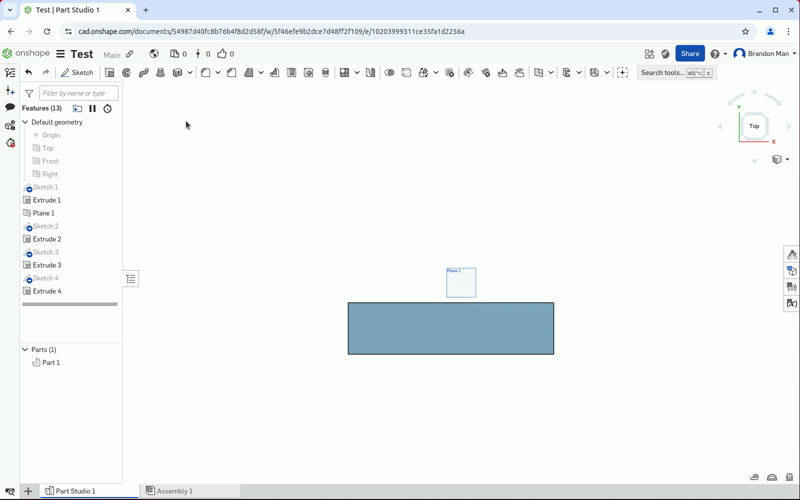
mouse_move(73, 189)
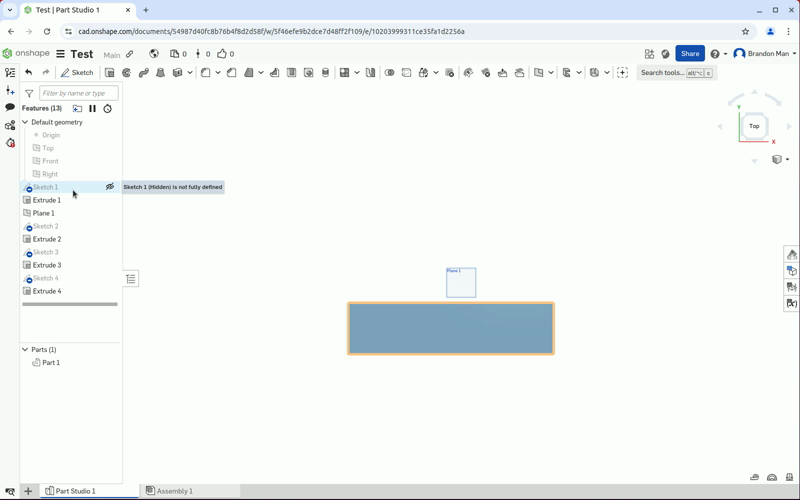
click(73, 189)
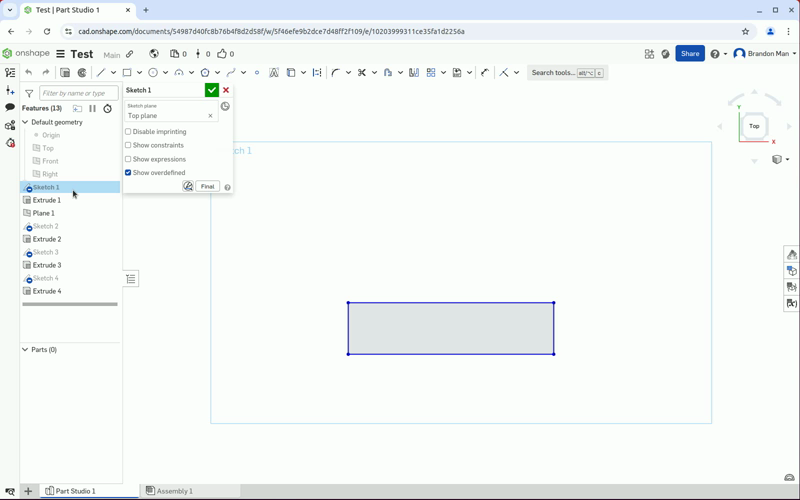
mouse_move(229, 92)
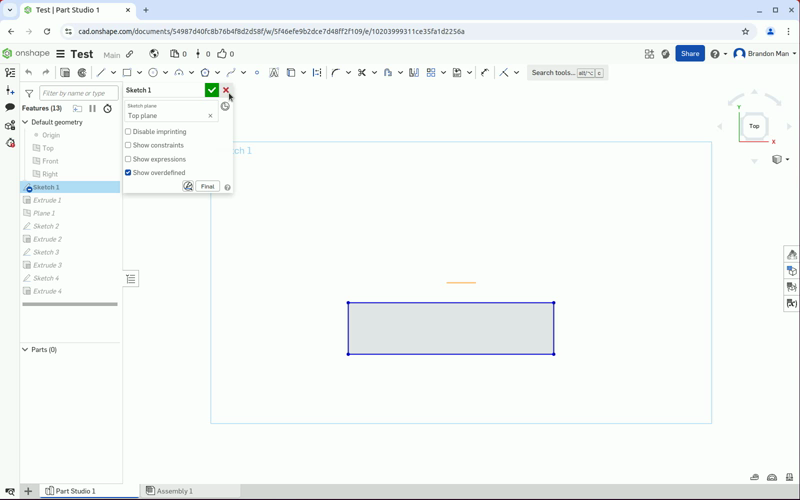
click(229, 92)
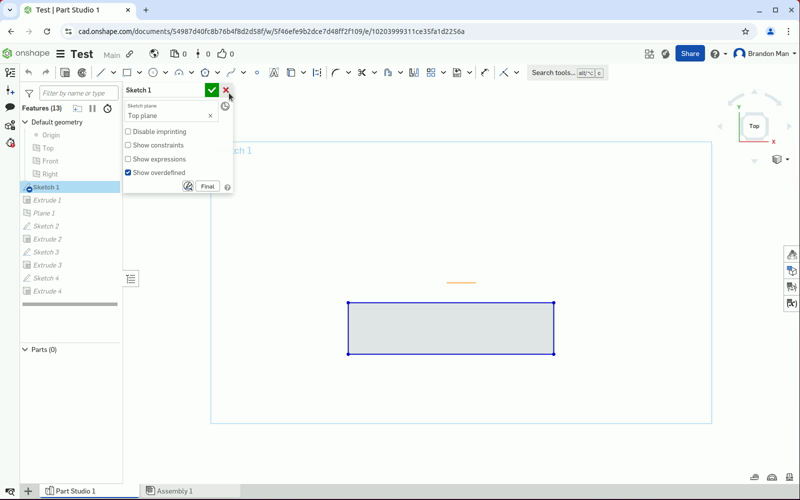
key(shift+s)
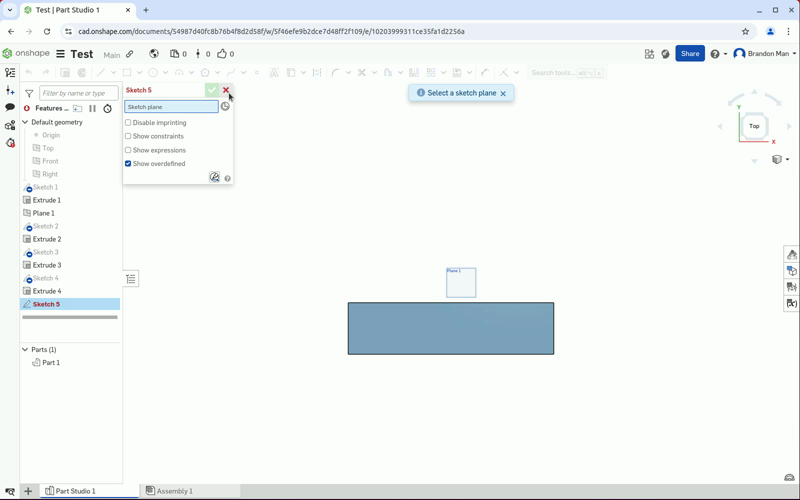
mouse_move(73, 215)
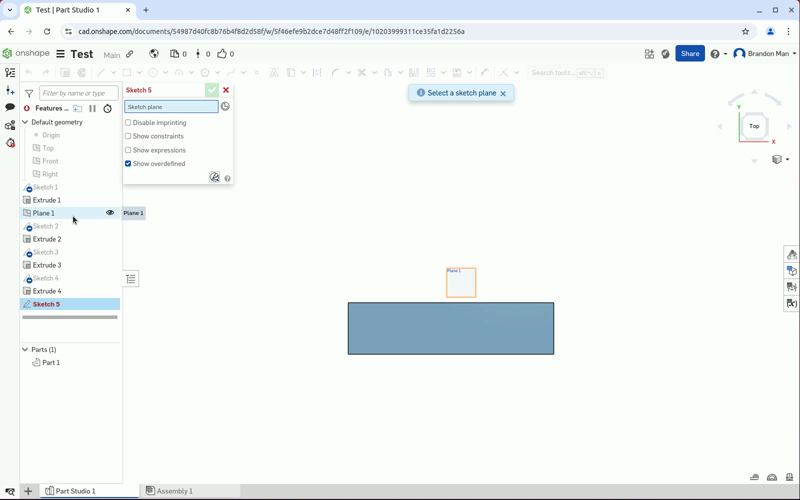
click(73, 215)
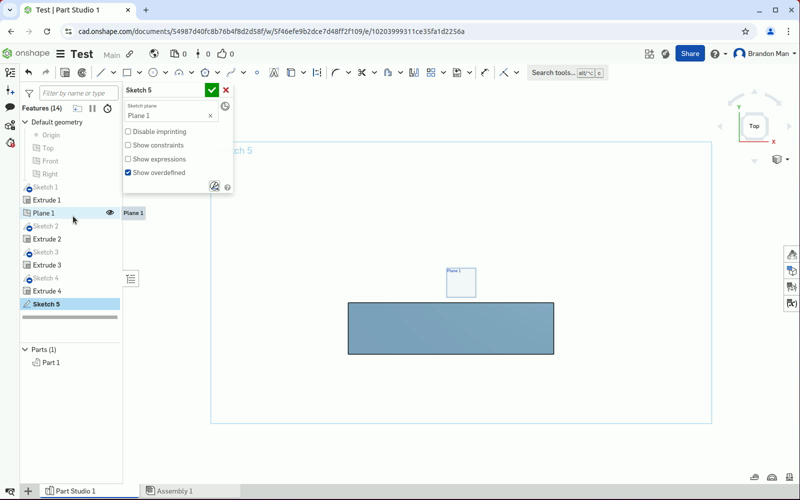
mouse_move(73, 352)
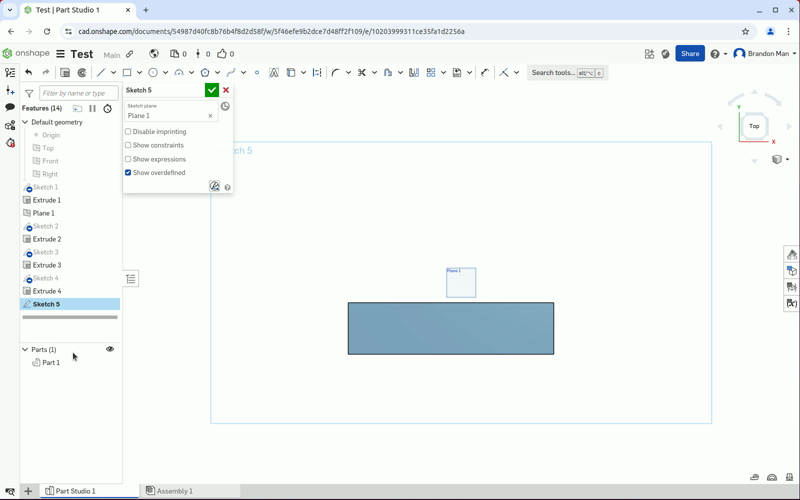
key(y)
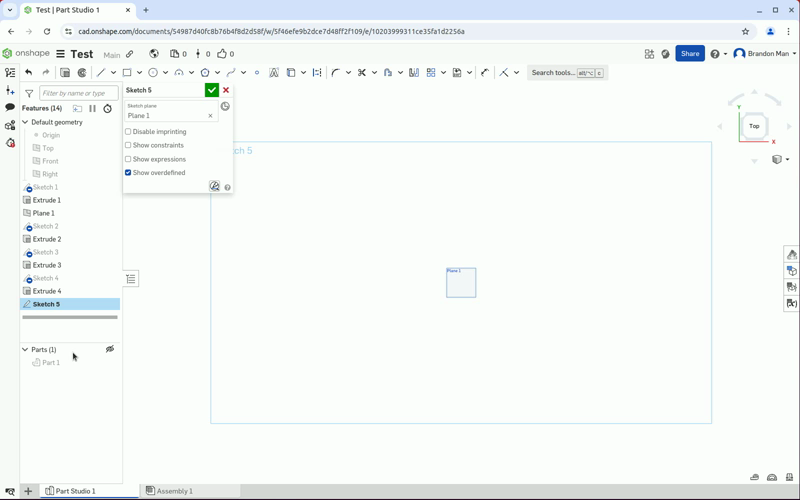
key(l)
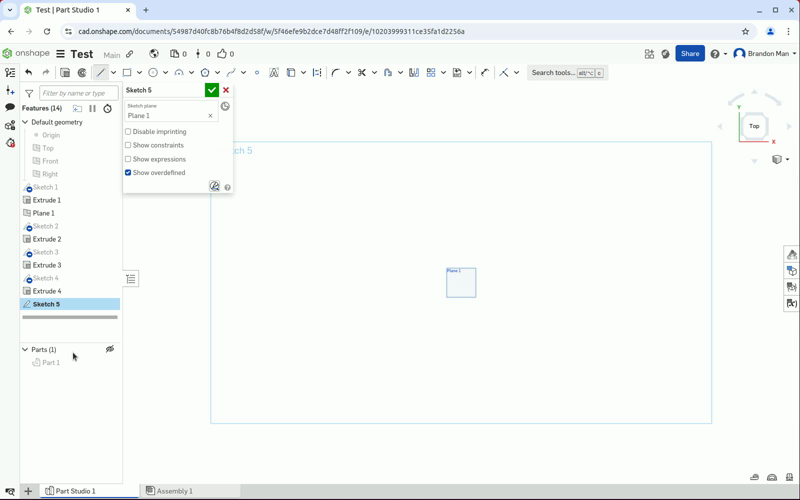
key_down(shift)
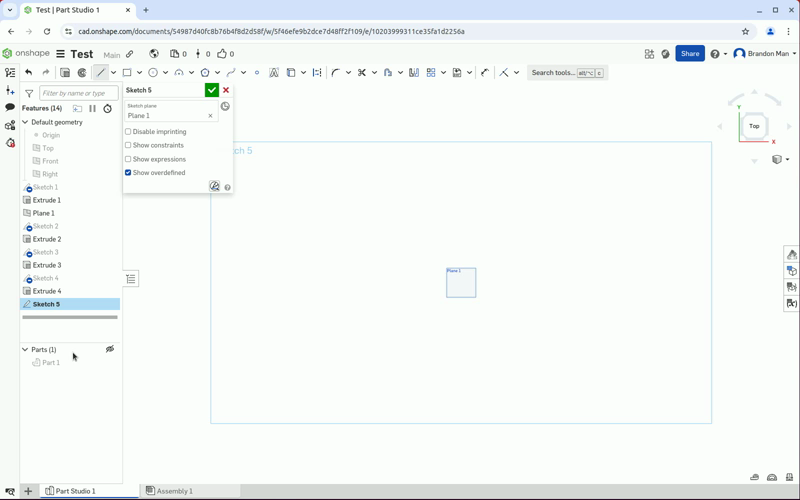
mouse_move(456, 340)
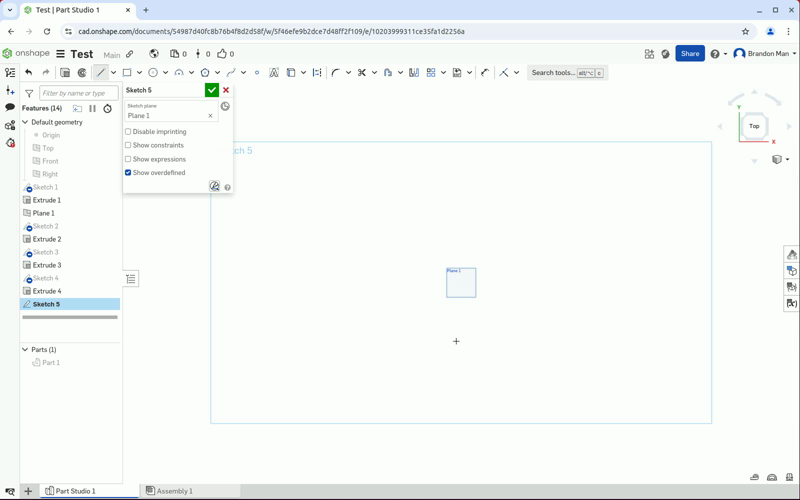
click(456, 340)
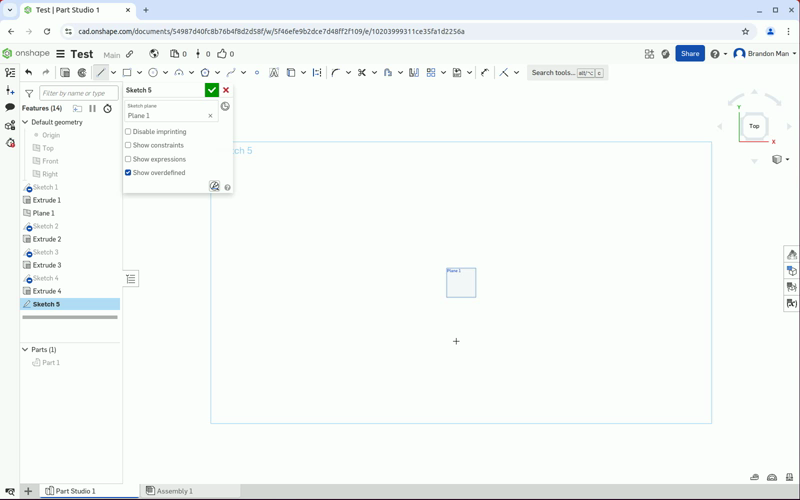
key_up(shift)
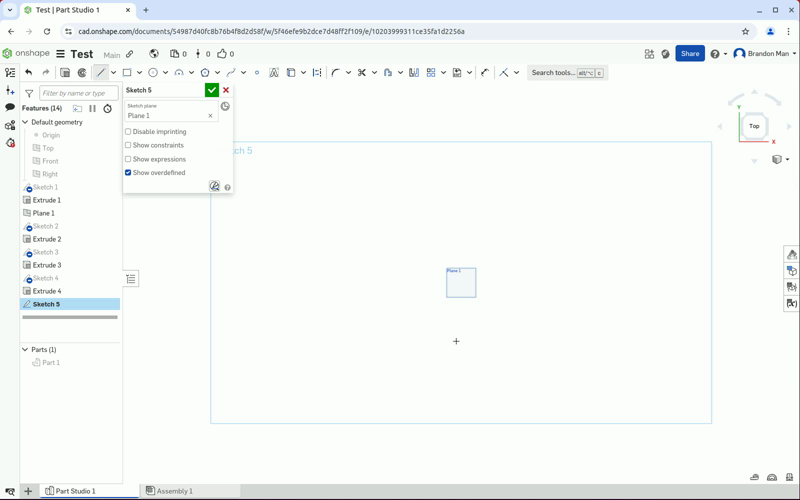
key_down(shift)
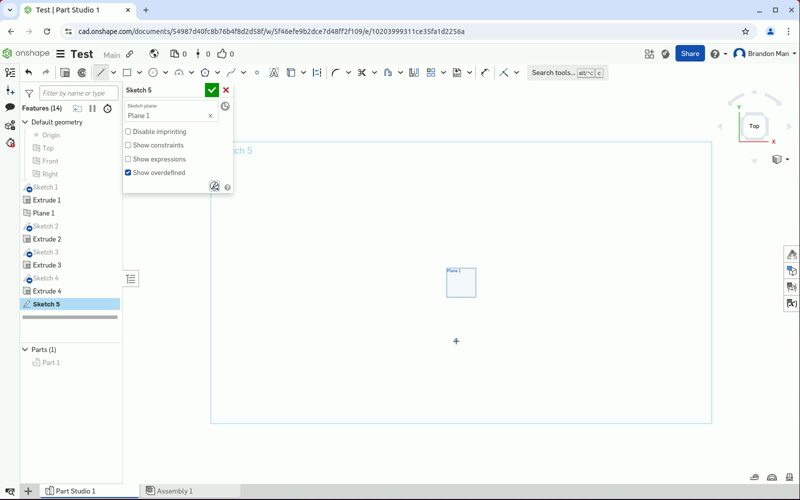
mouse_move(486, 340)
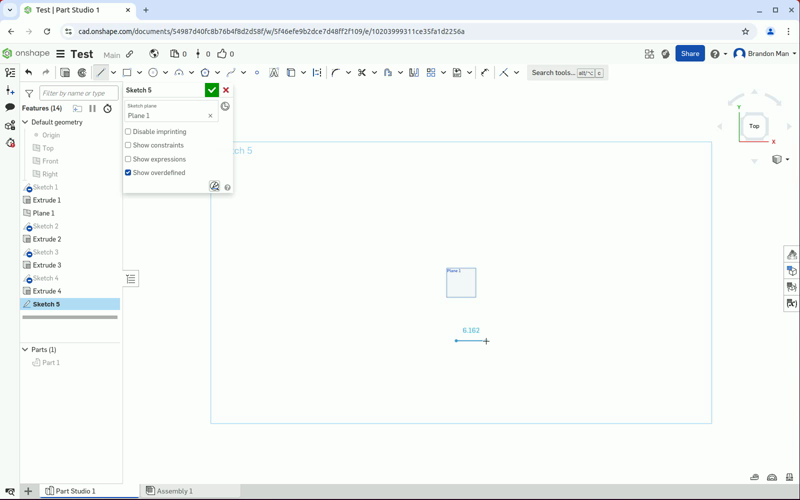
mouse_move(481, 340)
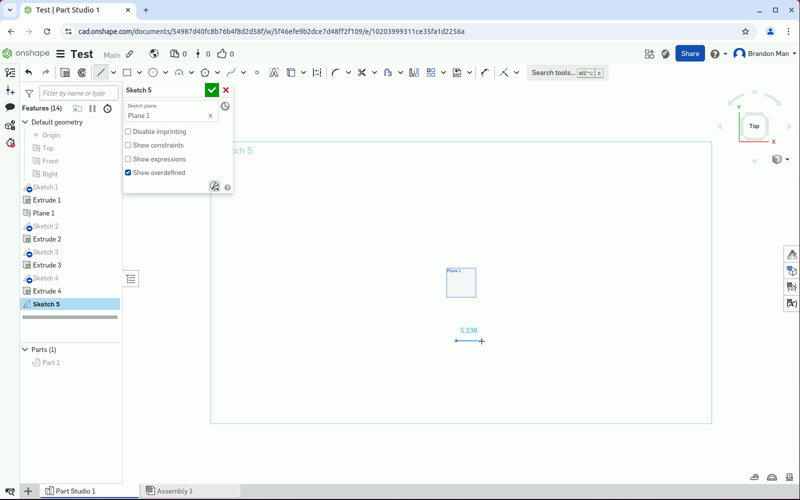
click(481, 340)
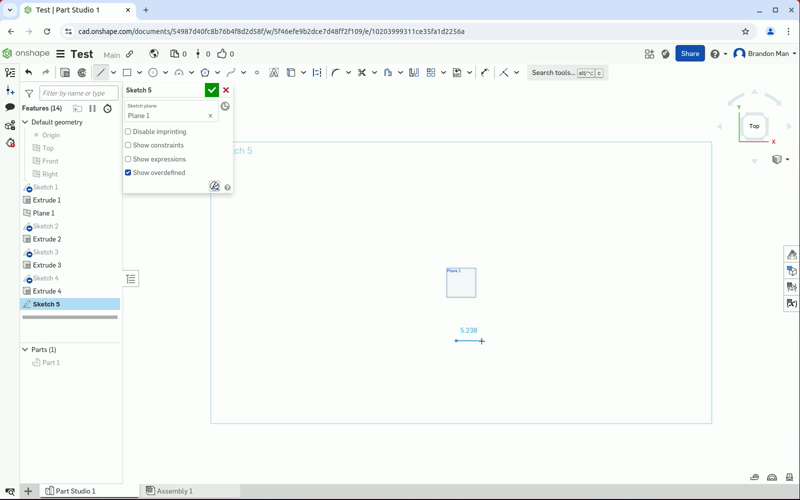
key_up(shift)
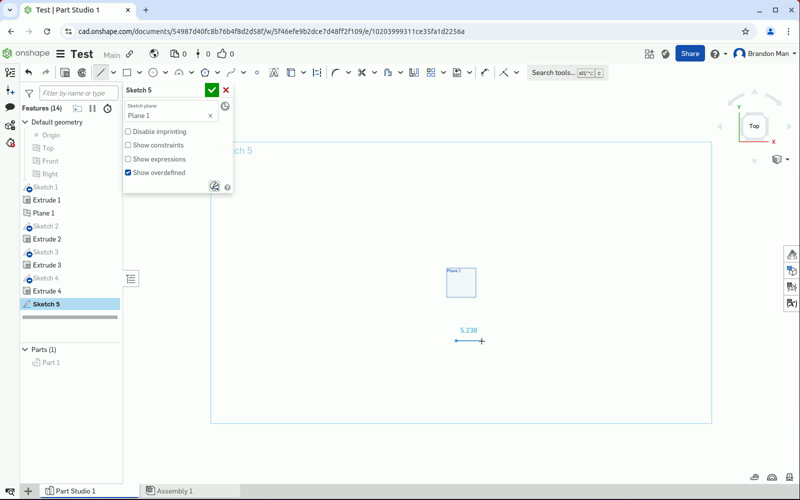
key_down(shift)
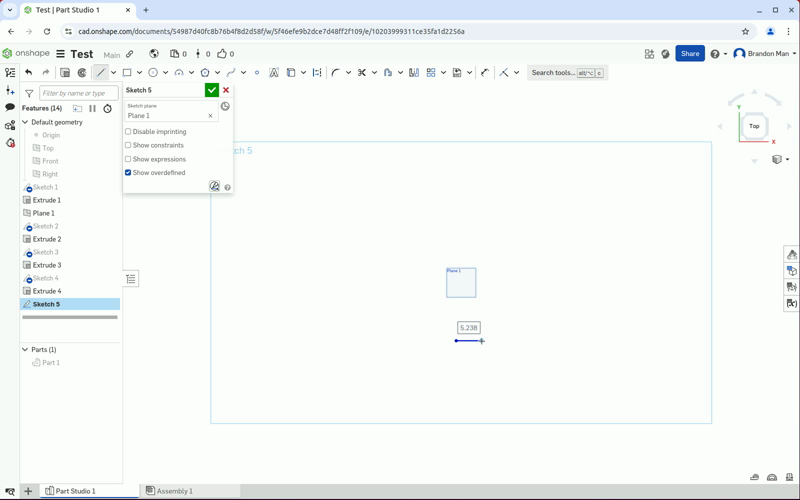
mouse_move(511, 340)
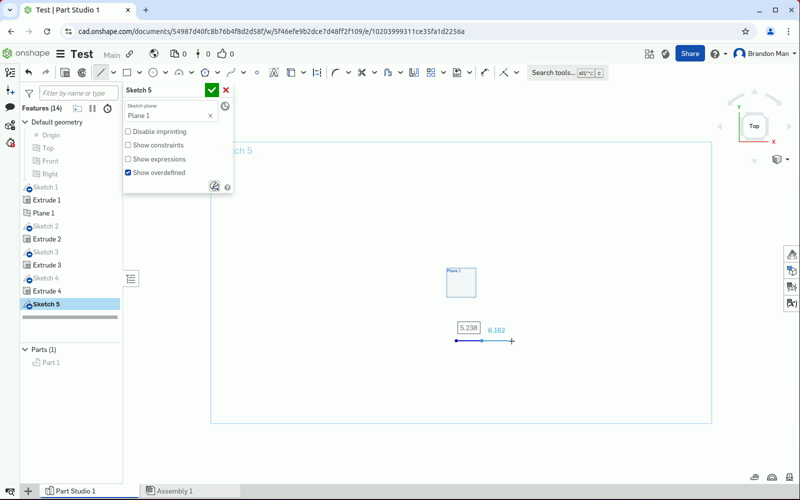
mouse_move(481, 314)
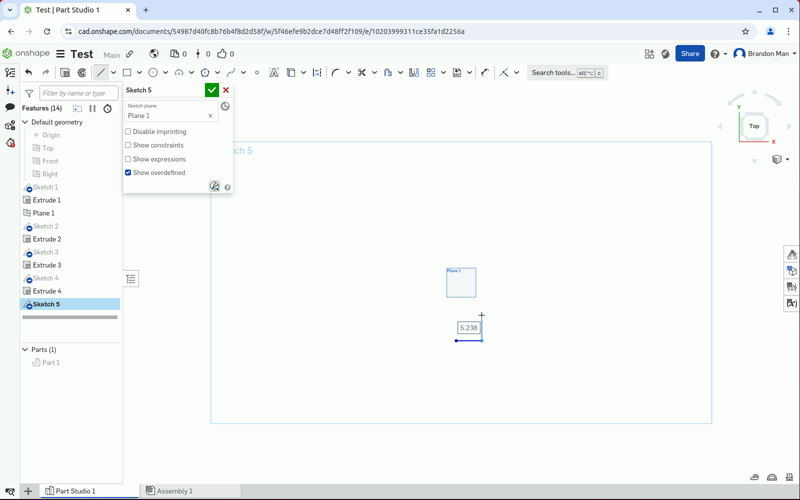
click(481, 314)
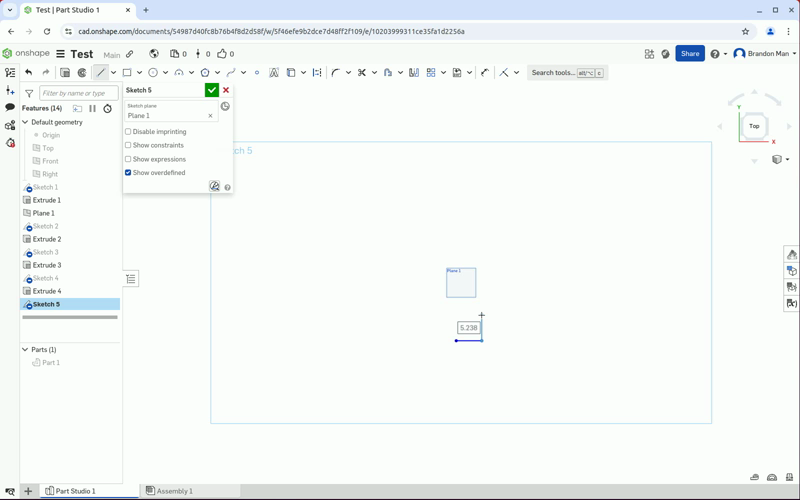
key_up(shift)
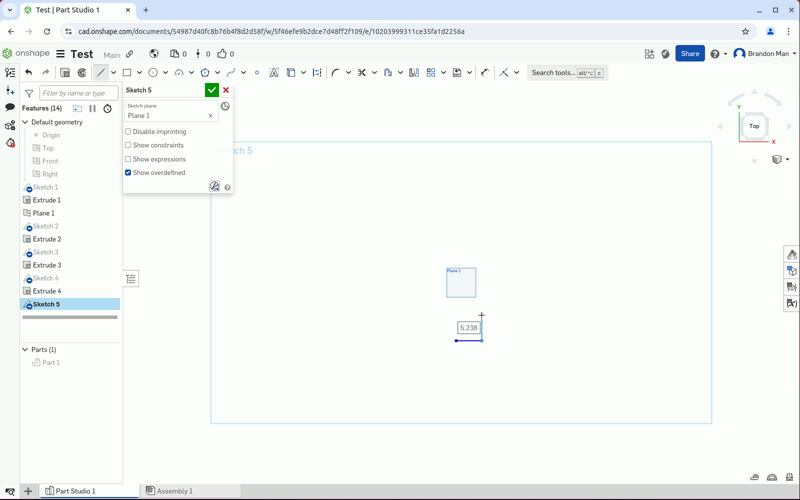
key_down(shift)
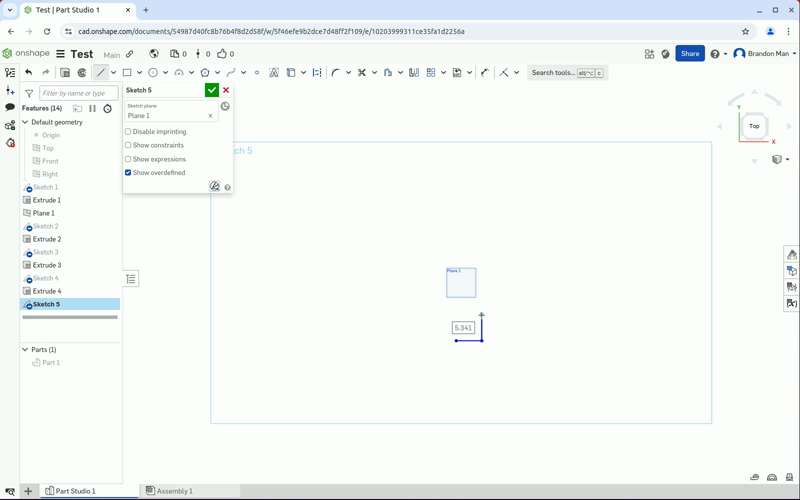
mouse_move(511, 314)
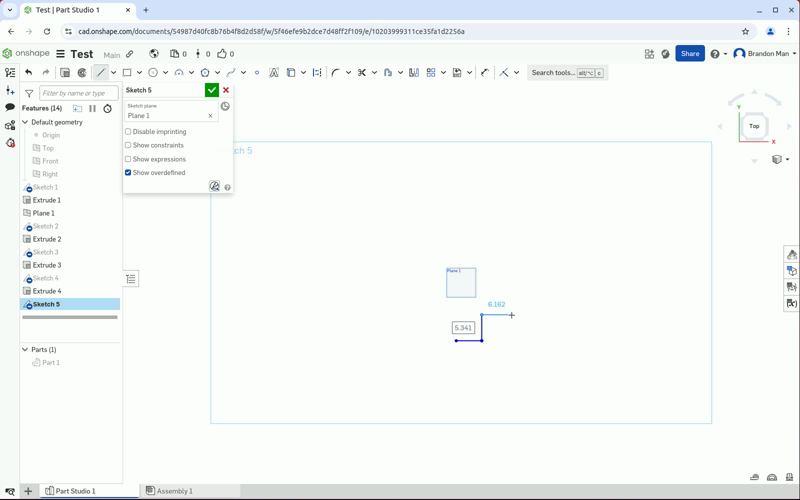
mouse_move(456, 314)
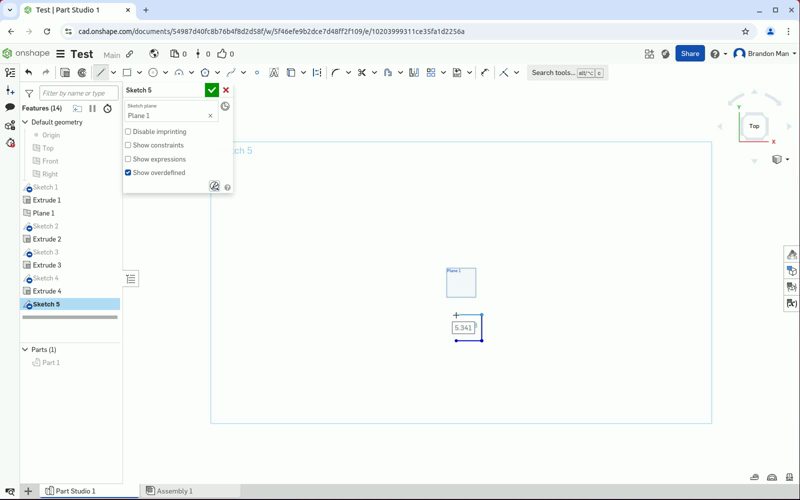
click(456, 314)
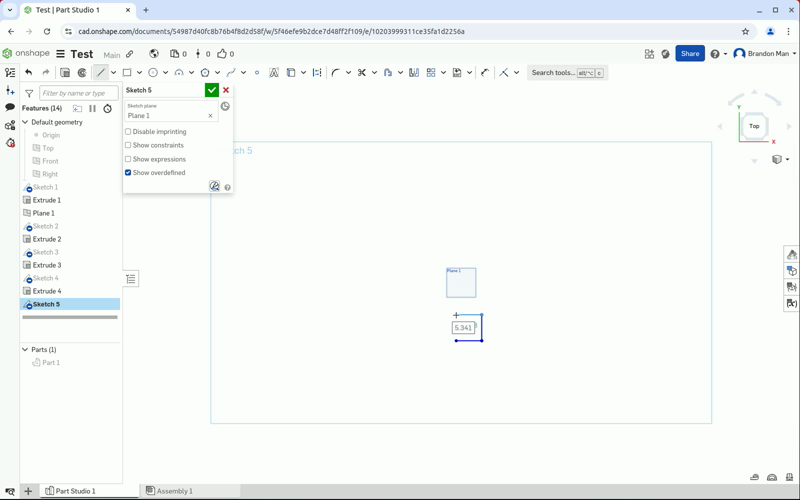
key_up(shift)
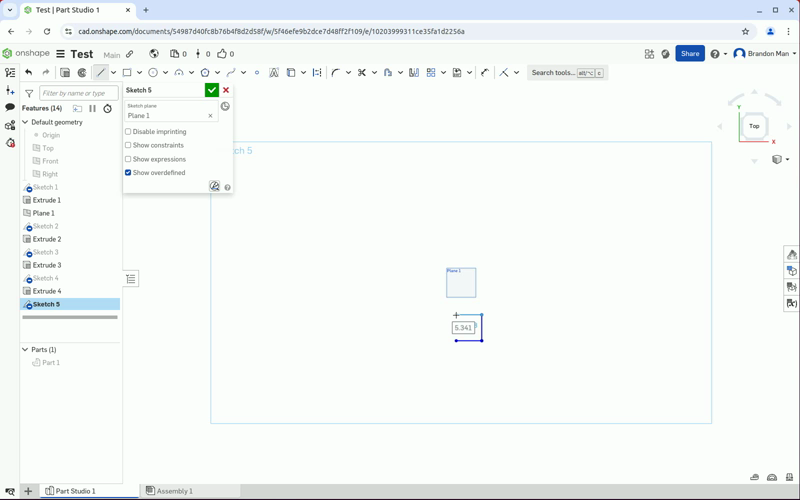
mouse_move(486, 314)
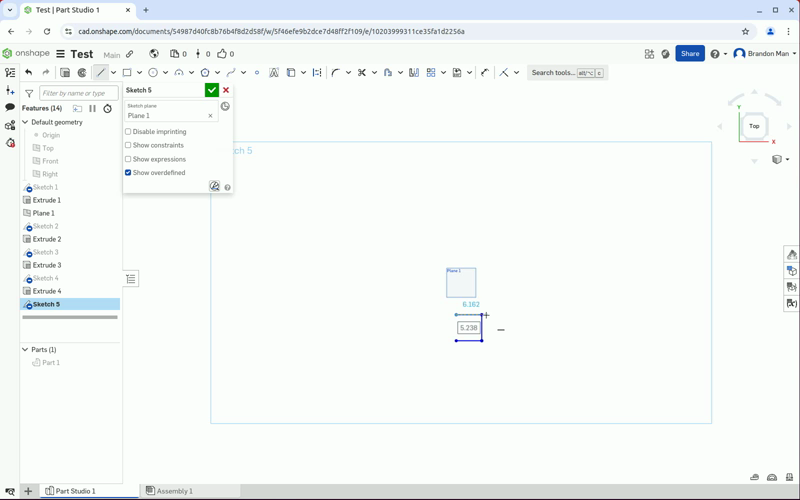
key_down(shift)
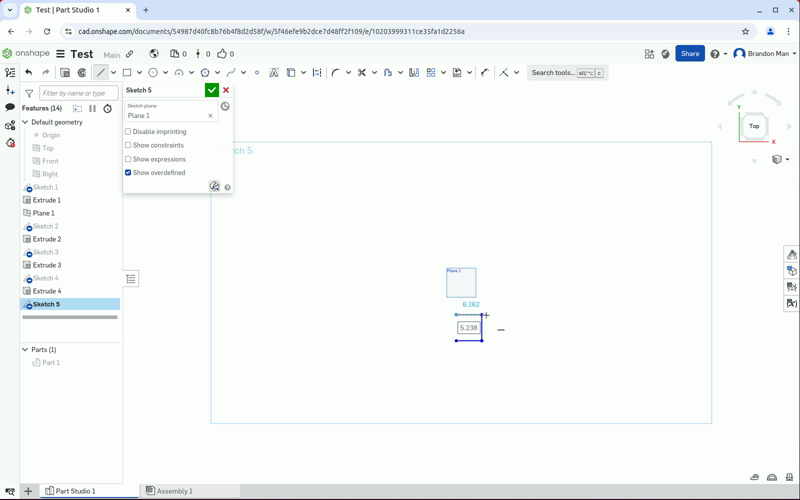
mouse_move(456, 340)
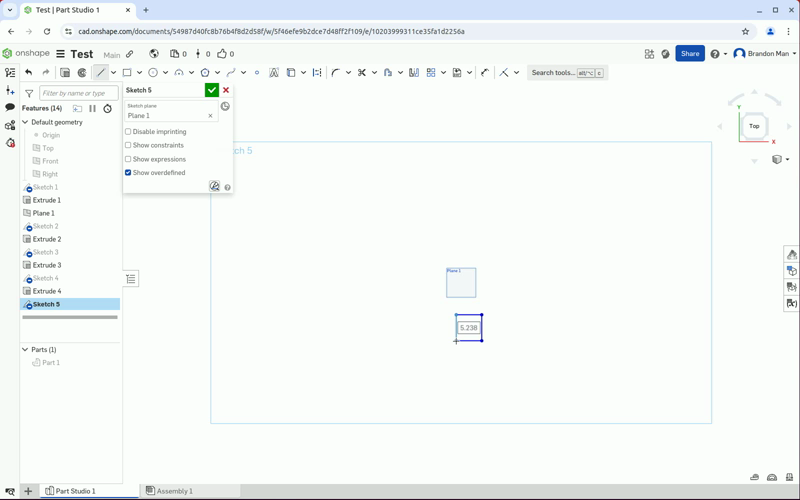
key_up(shift)
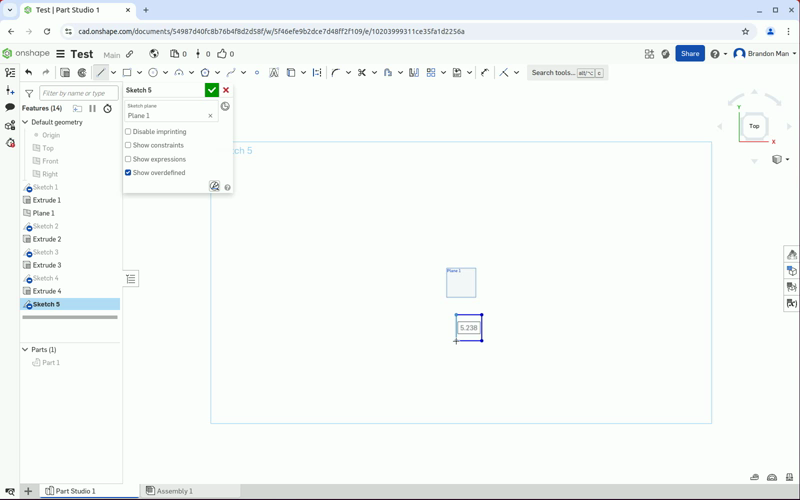
click(456, 340)
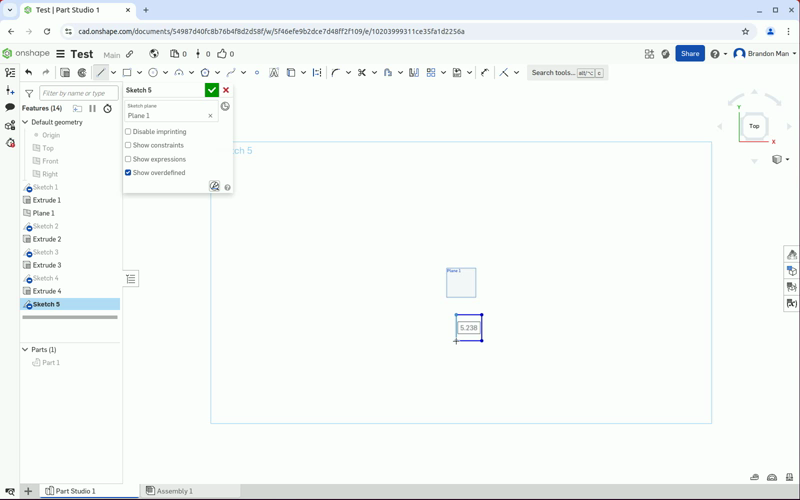
key(esc)
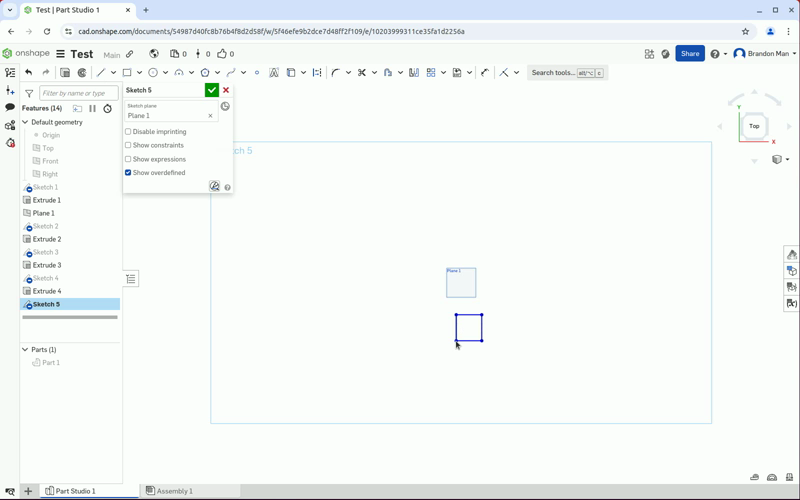
mouse_move(473, 329)
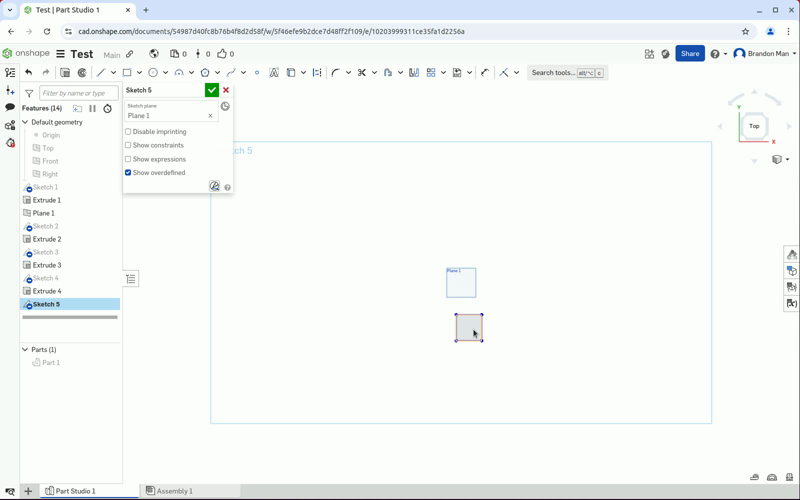
scroll(6)
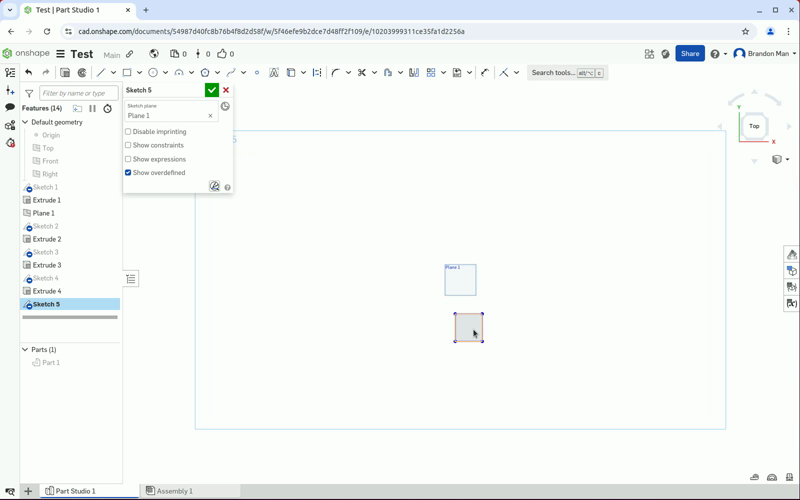
scroll(6)
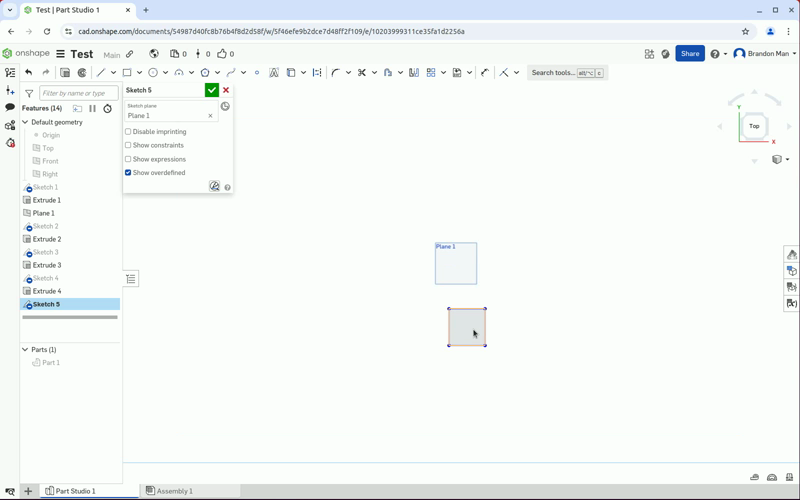
scroll(6)
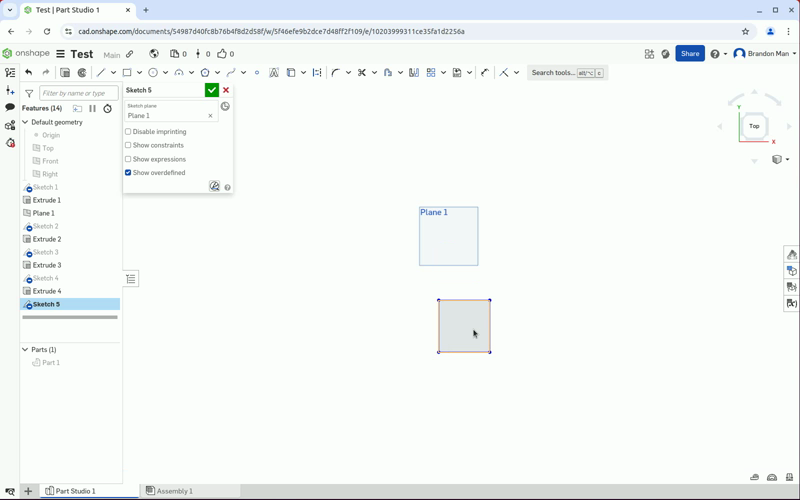
scroll(6)
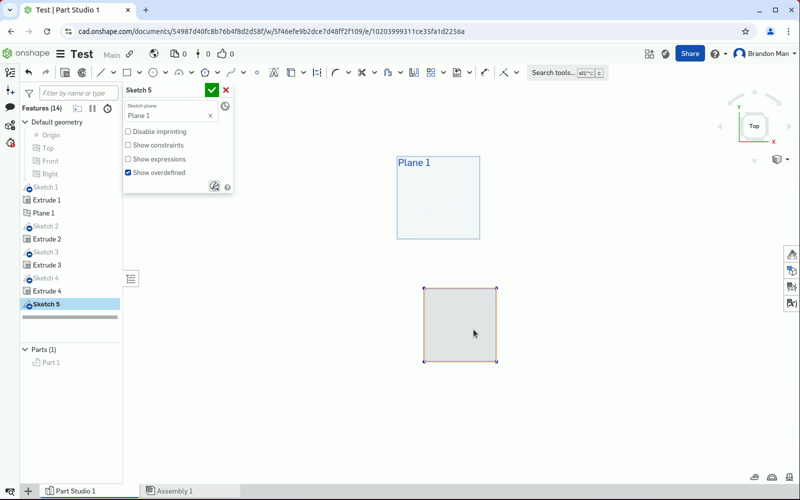
scroll(6)
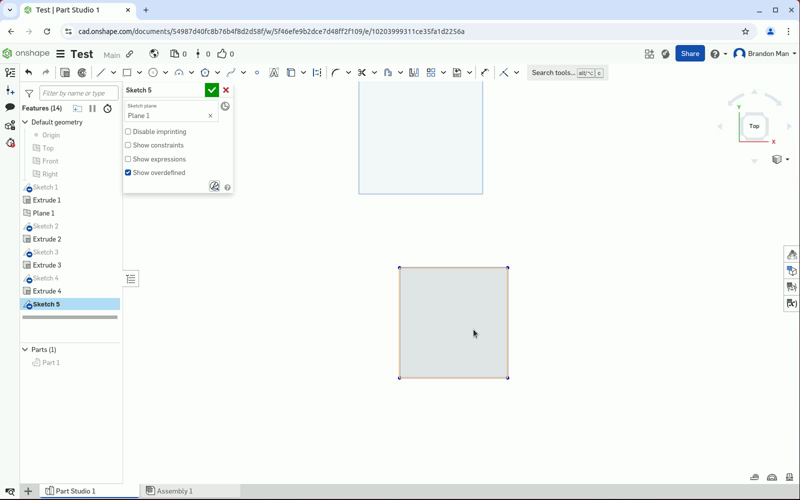
scroll(6)
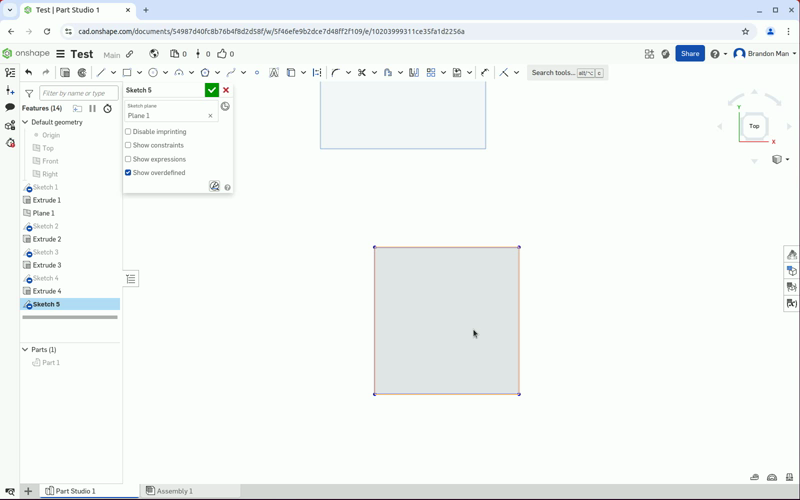
scroll(6)
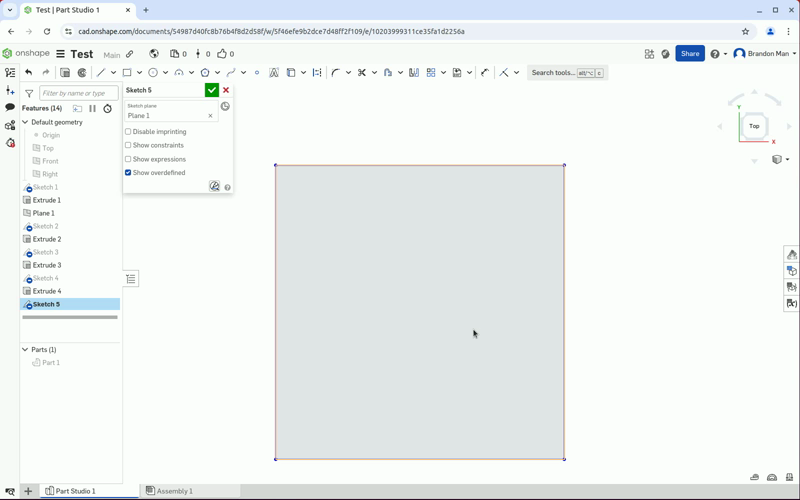
click(473, 329)
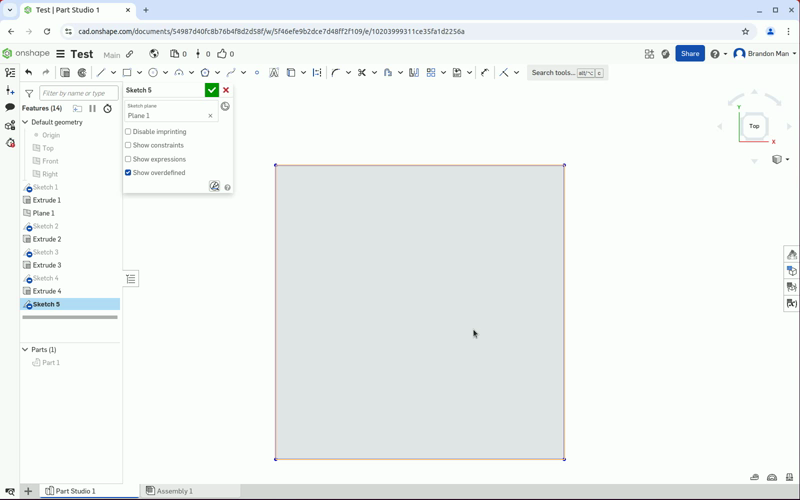
scroll(-6)
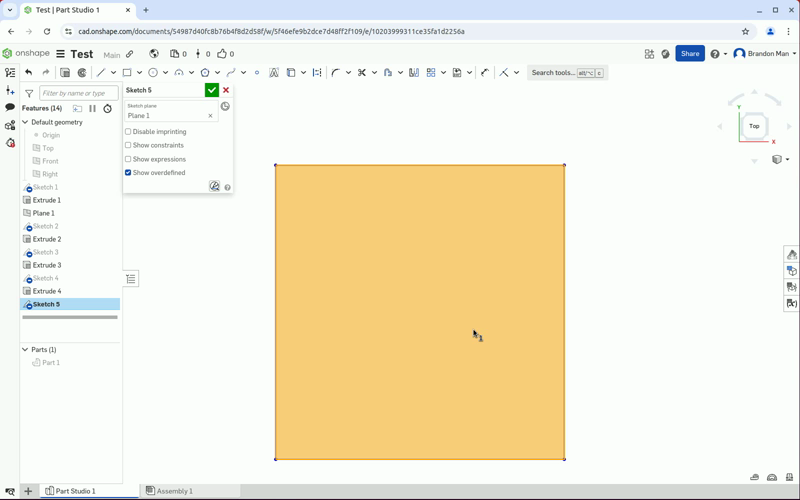
scroll(-6)
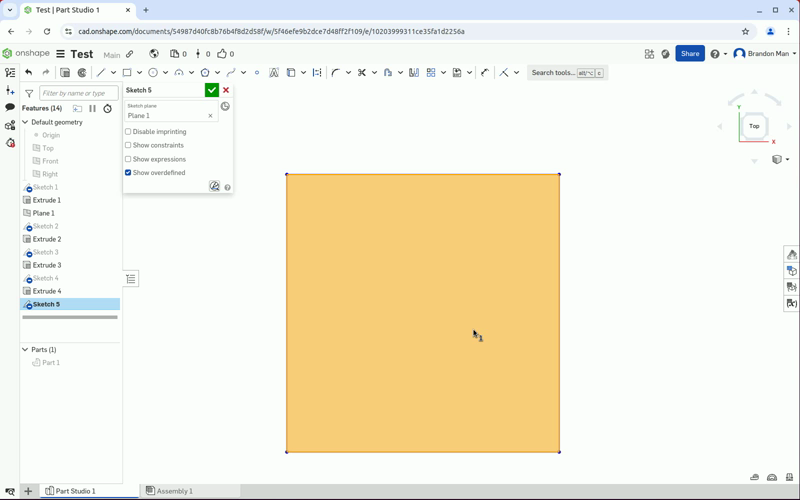
scroll(-6)
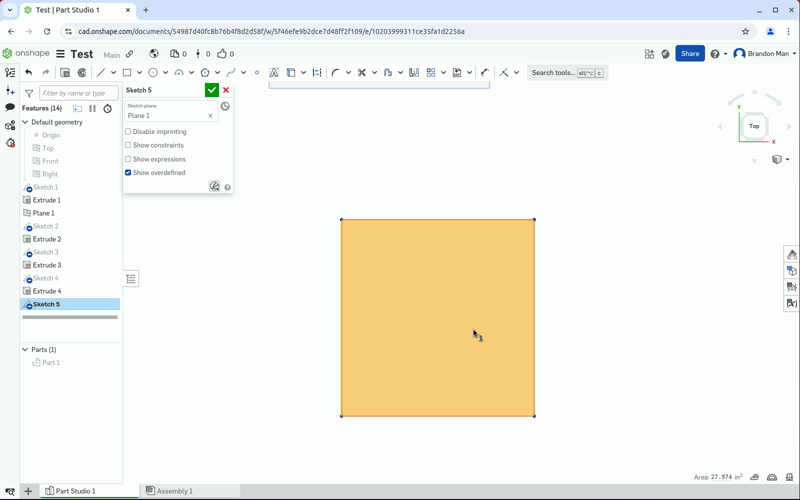
scroll(-6)
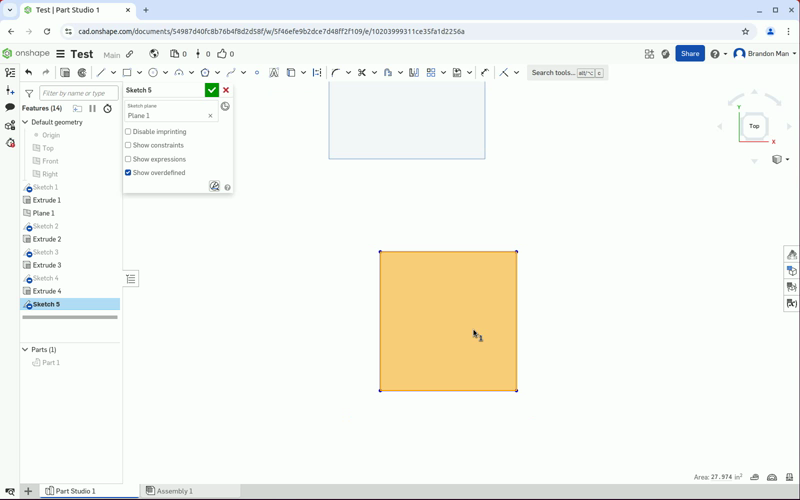
scroll(-6)
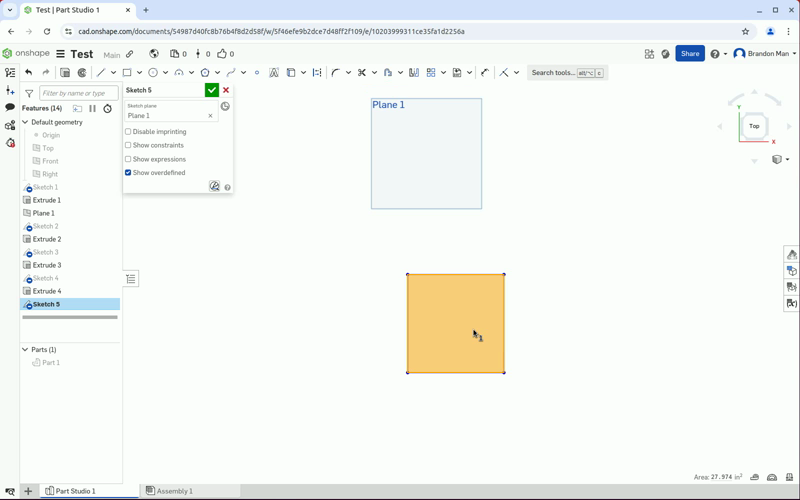
scroll(-6)
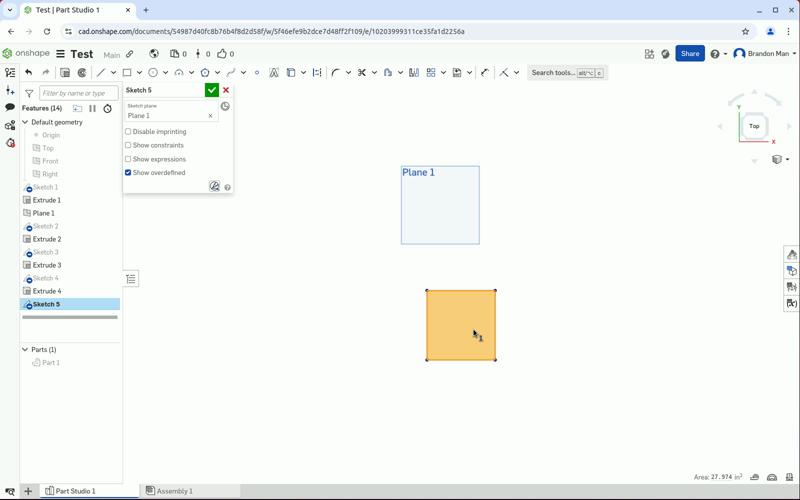
scroll(-6)
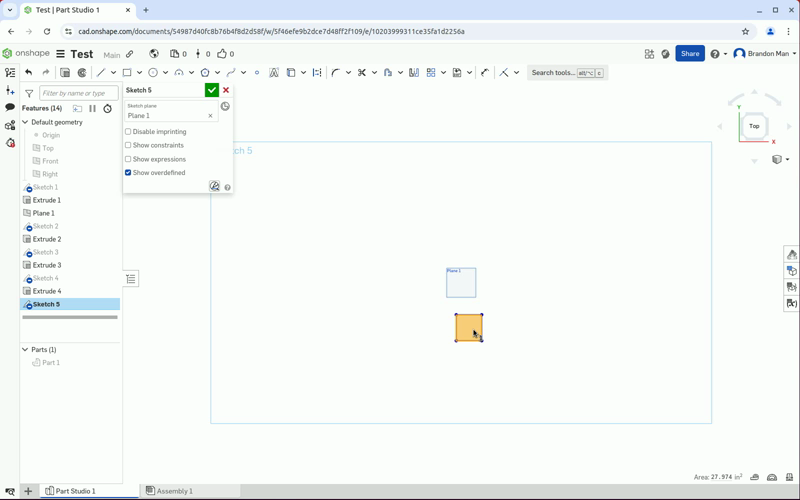
mouse_move(73, 352)
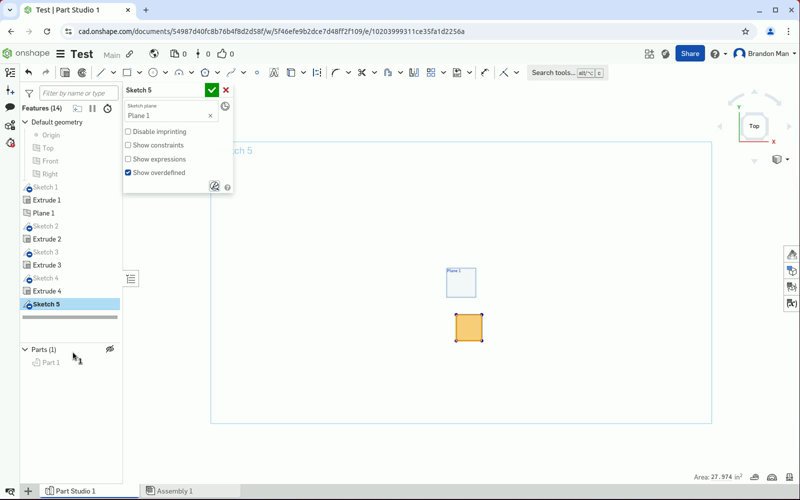
key(shift+y)
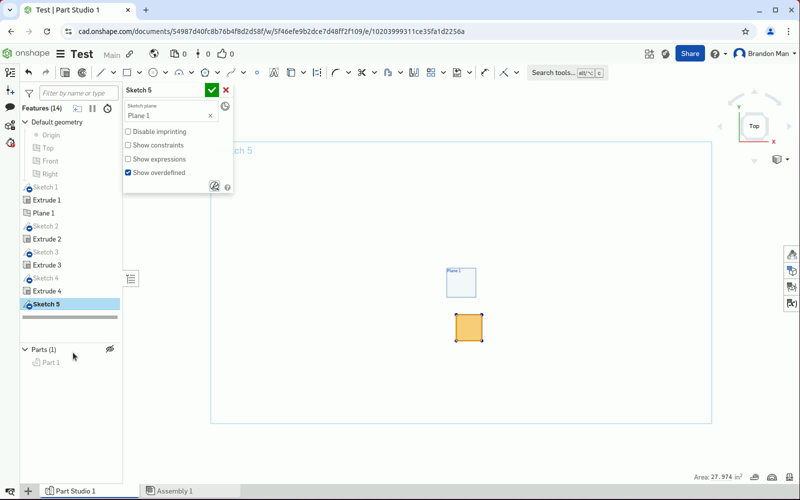
key(shift+e)
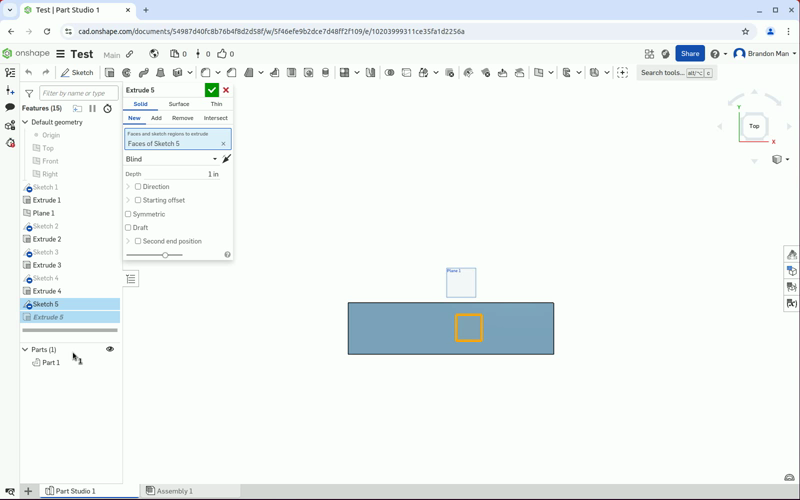
mouse_move(143, 106)
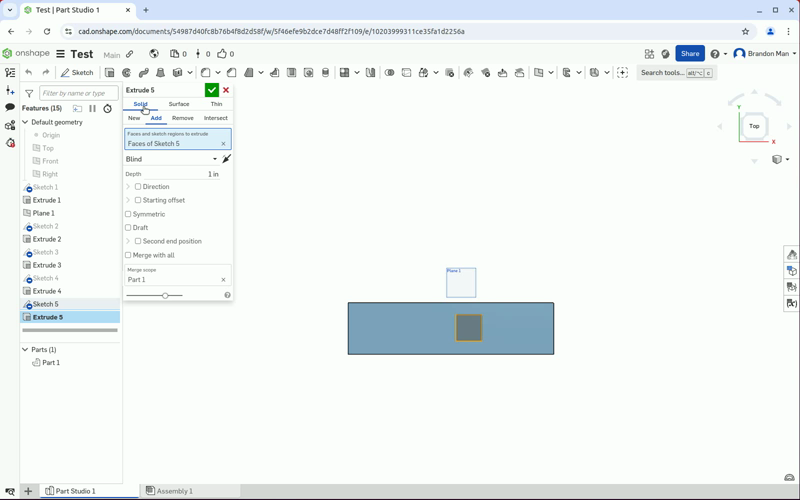
click(143, 106)
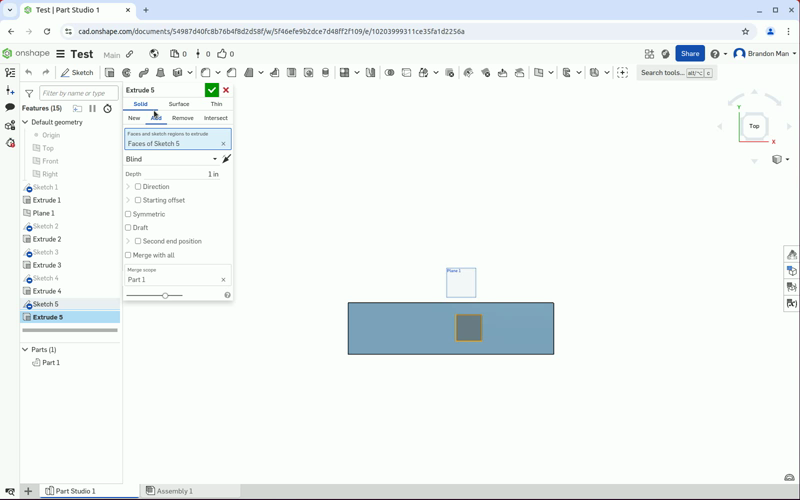
mouse_move(186, 120)
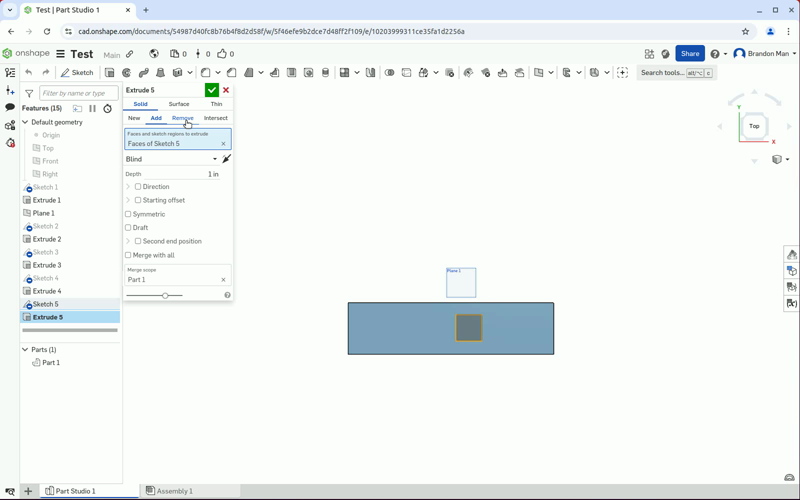
click(186, 120)
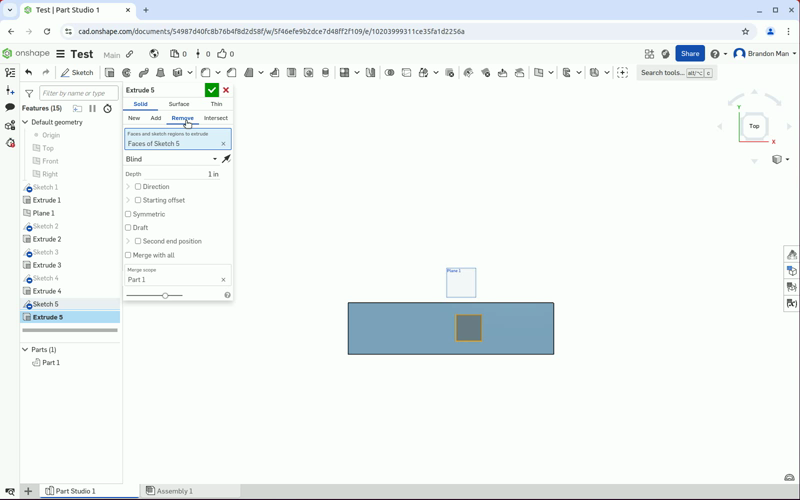
key(tab, 4)
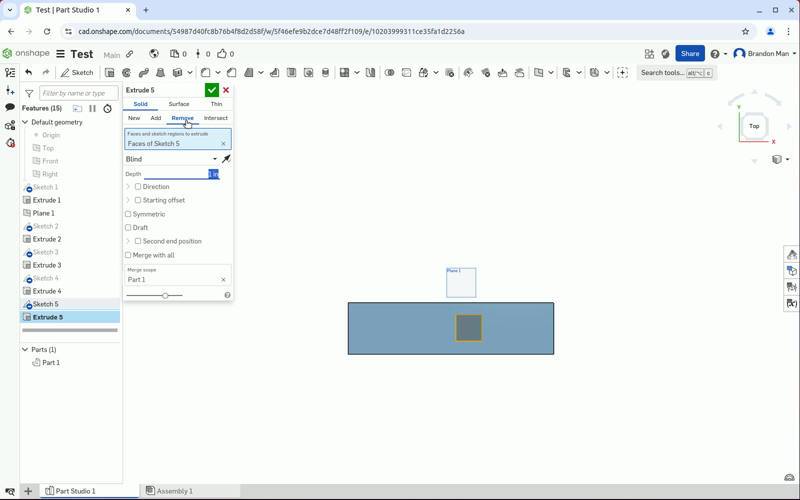
text(11.795)
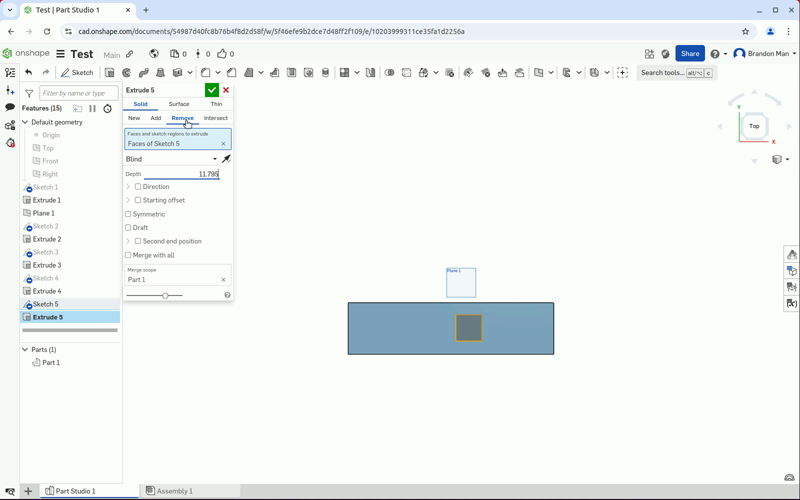
key(tab, 6)
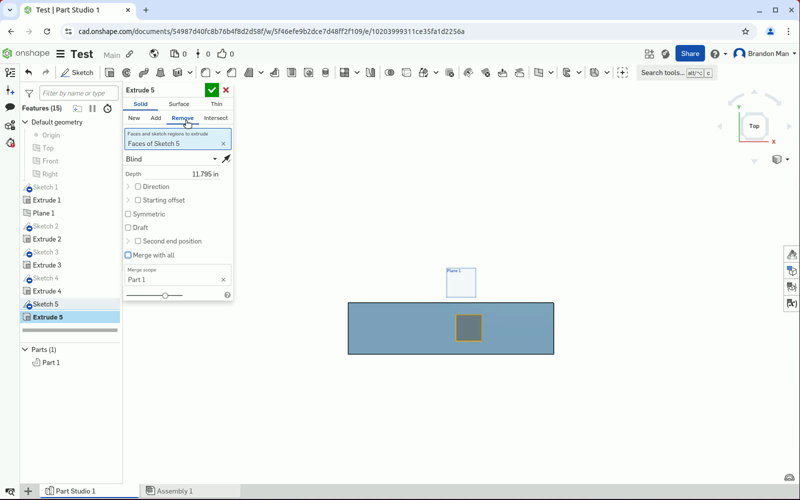
key(space)
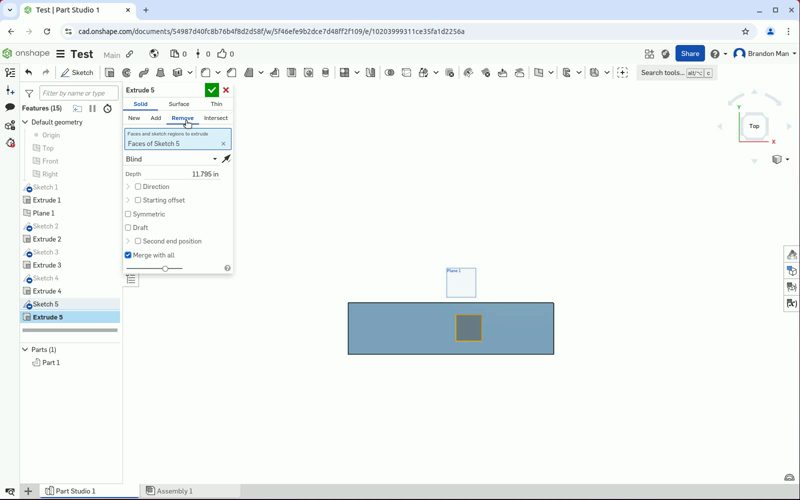
key(enter)
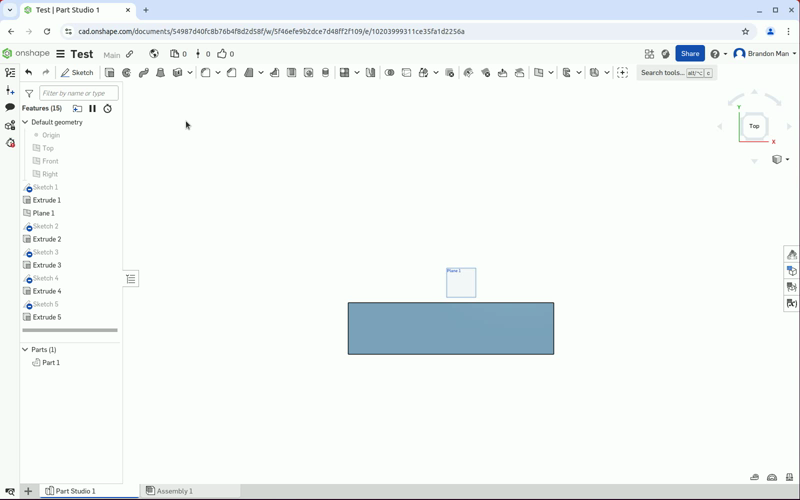
key(shift+h)
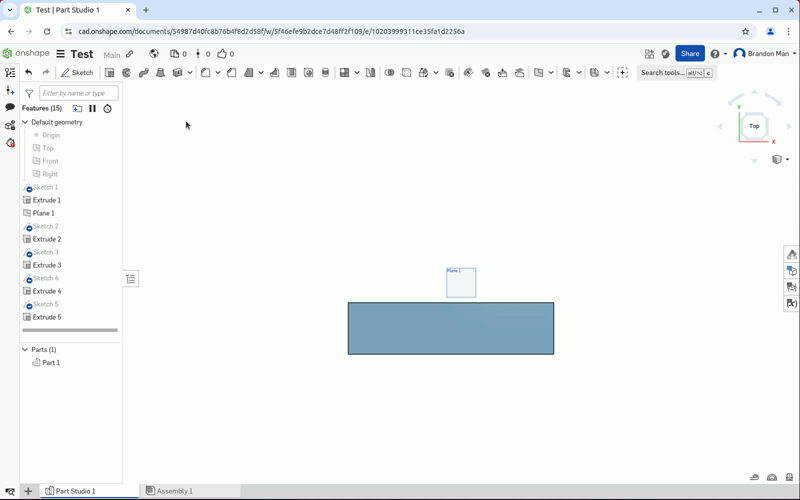
key(shift+h)
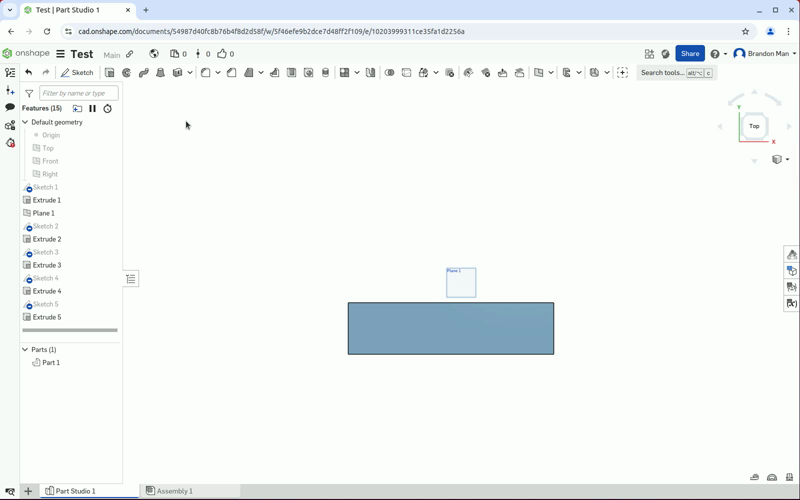
mouse_move(73, 189)
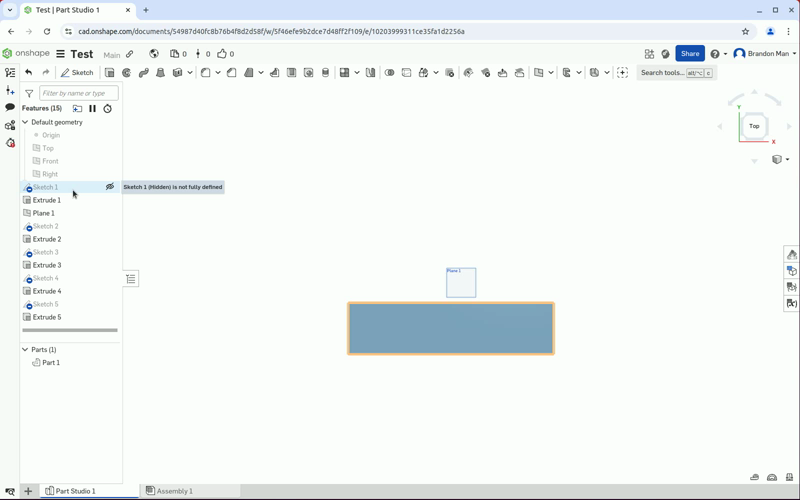
click(73, 189)
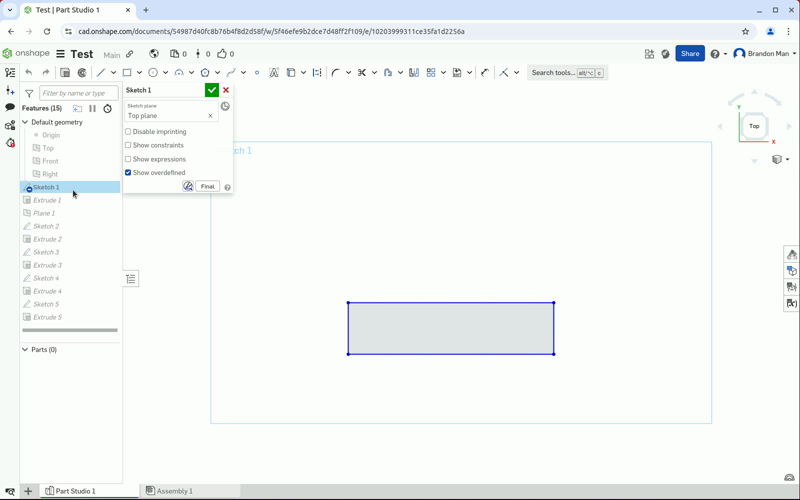
mouse_move(229, 92)
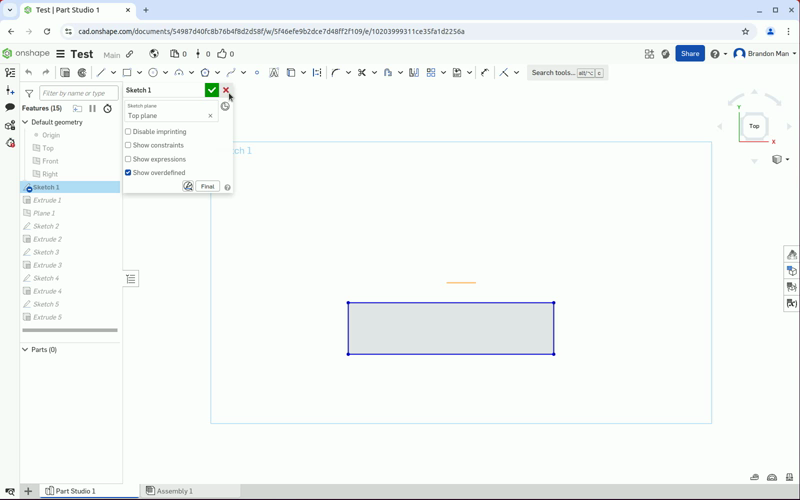
click(229, 92)
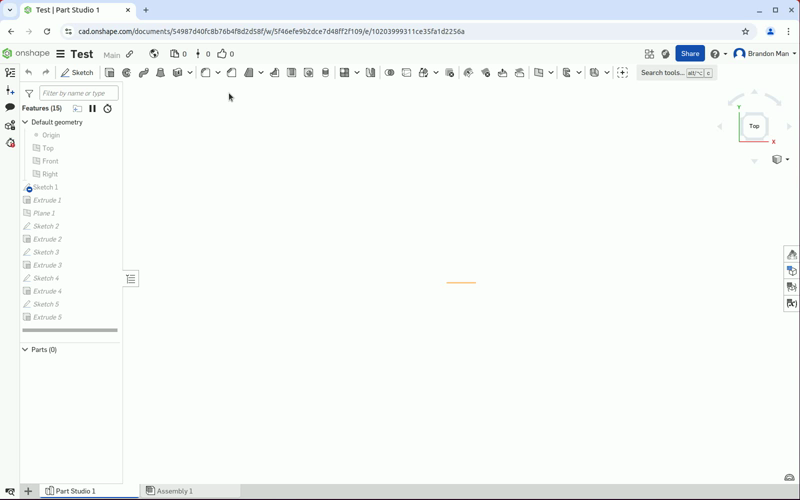
key(shift+s)
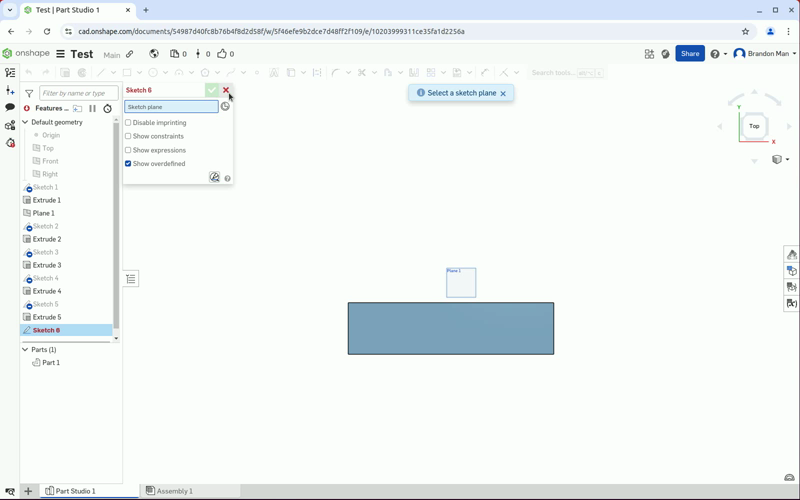
mouse_move(69, 215)
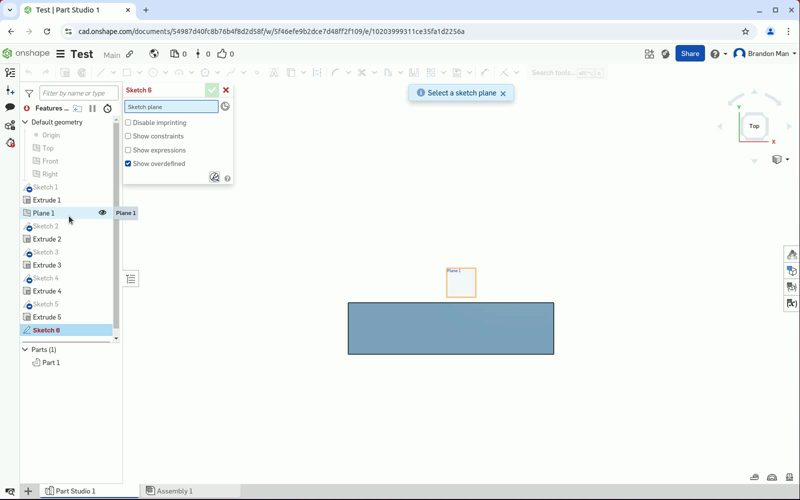
click(69, 215)
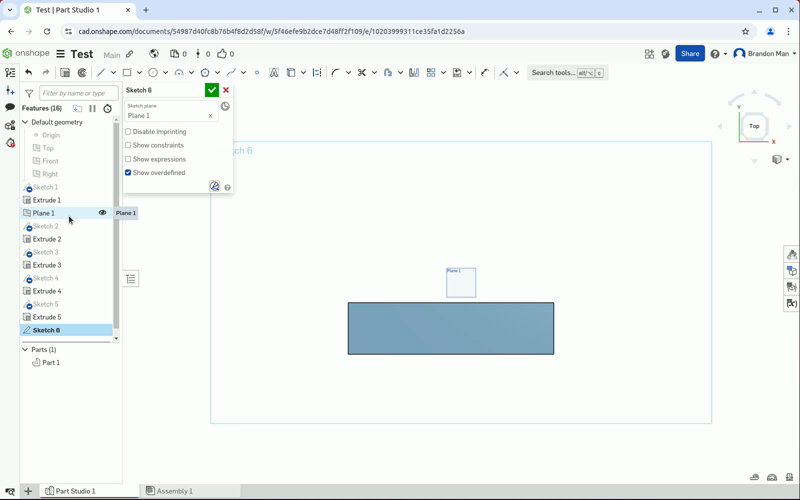
mouse_move(73, 352)
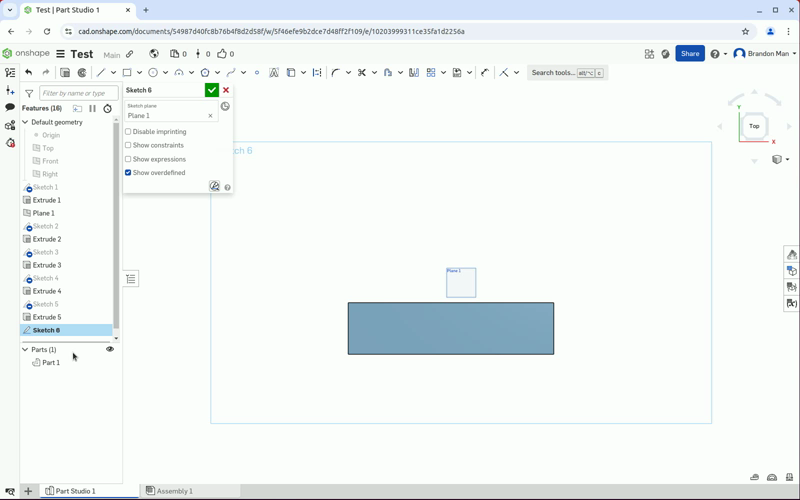
key(y)
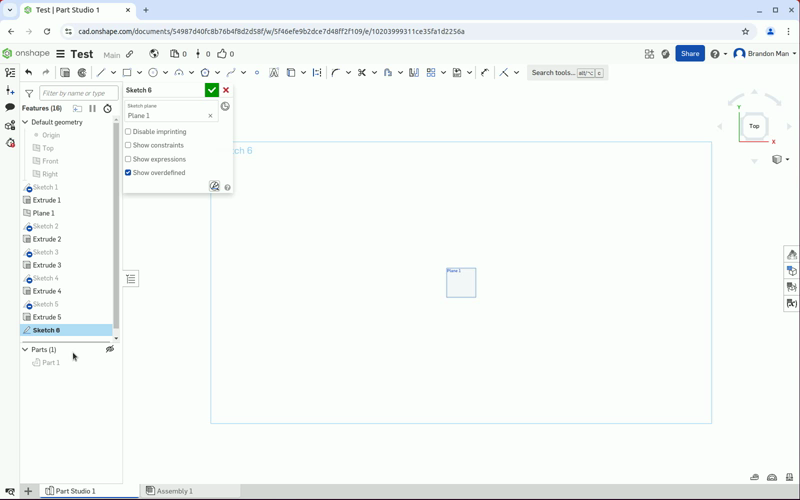
key(l)
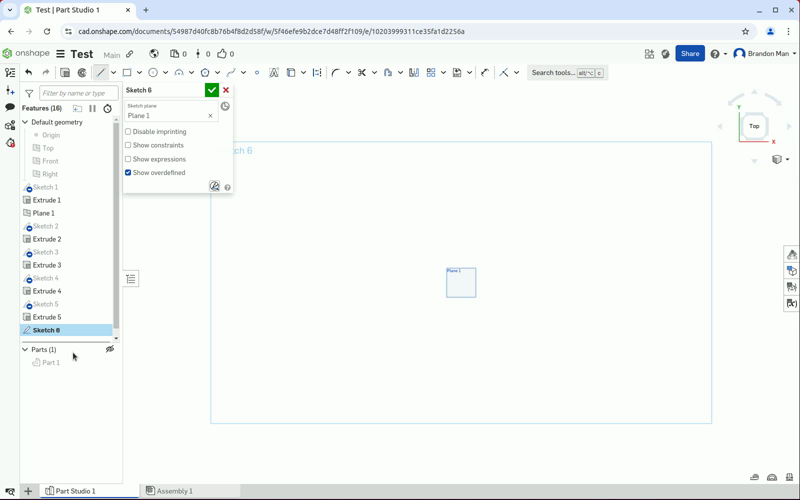
key_down(shift)
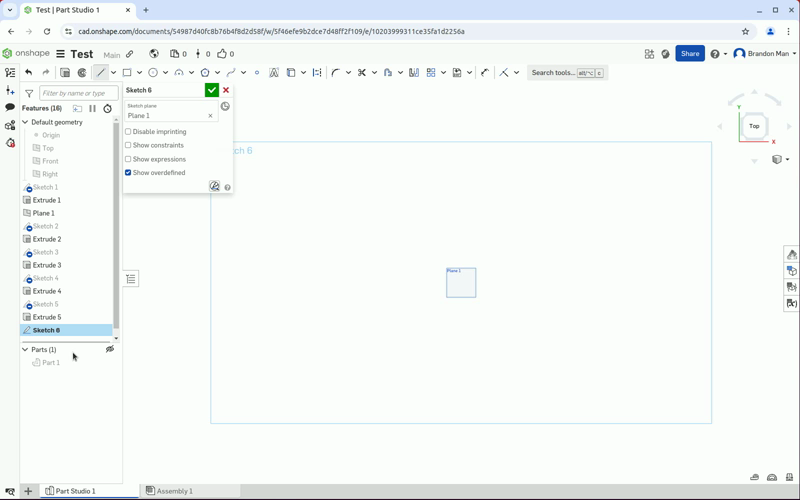
mouse_move(489, 340)
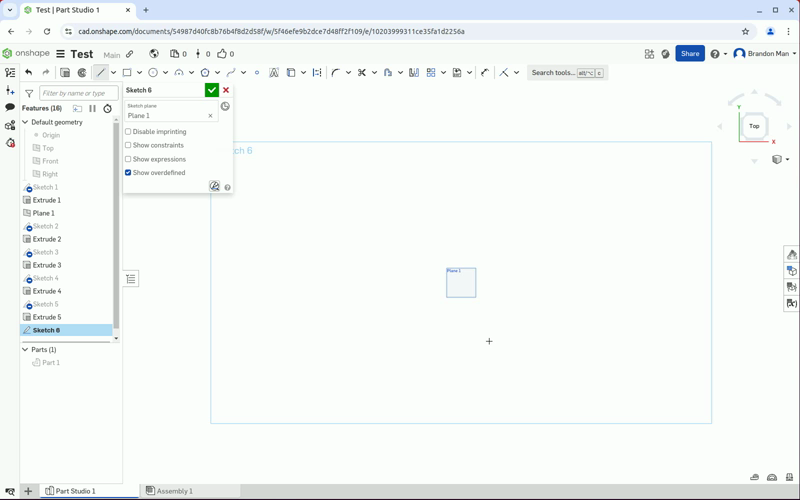
click(489, 340)
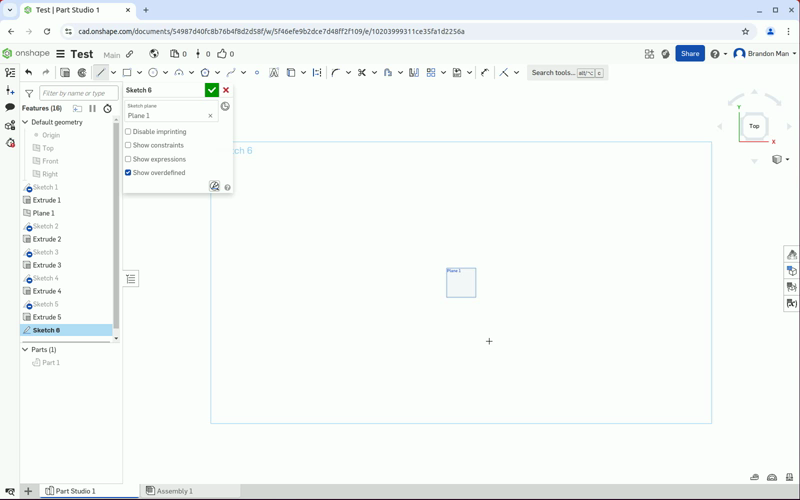
key_up(shift)
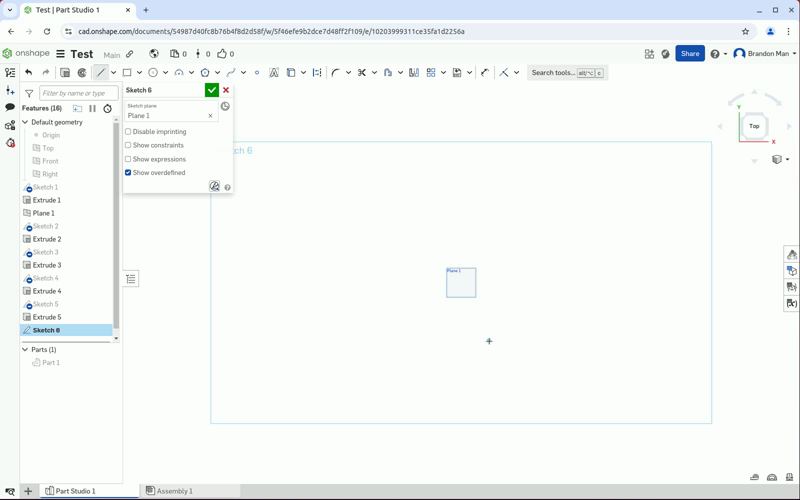
key_down(shift)
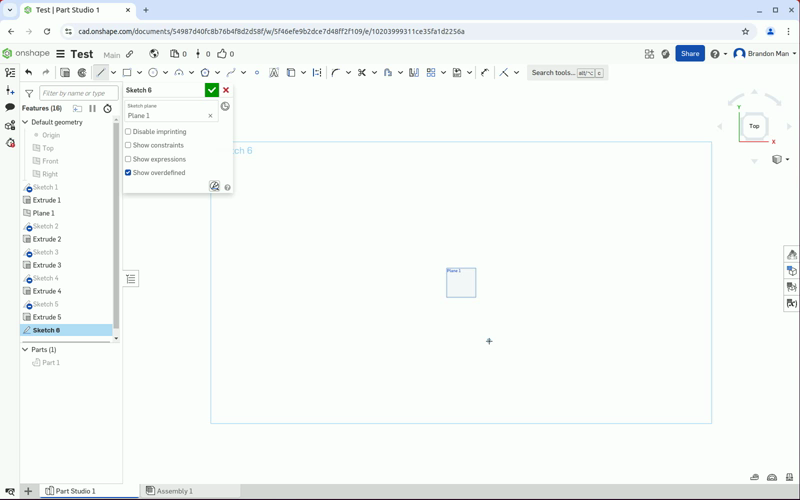
mouse_move(519, 340)
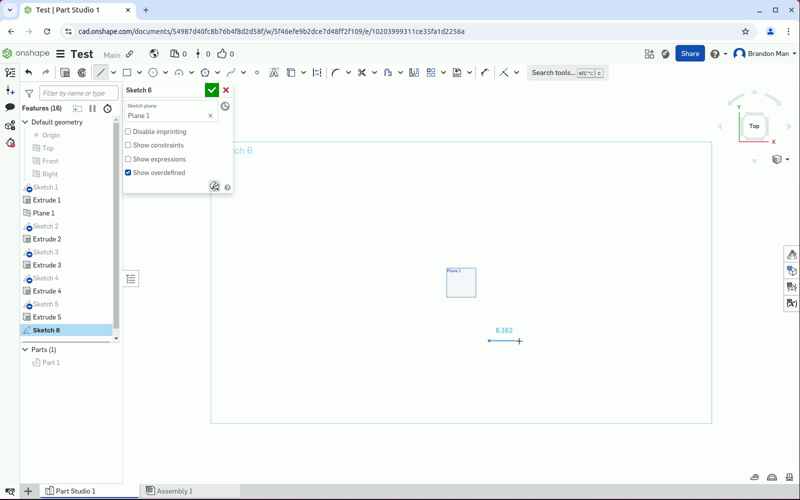
mouse_move(514, 340)
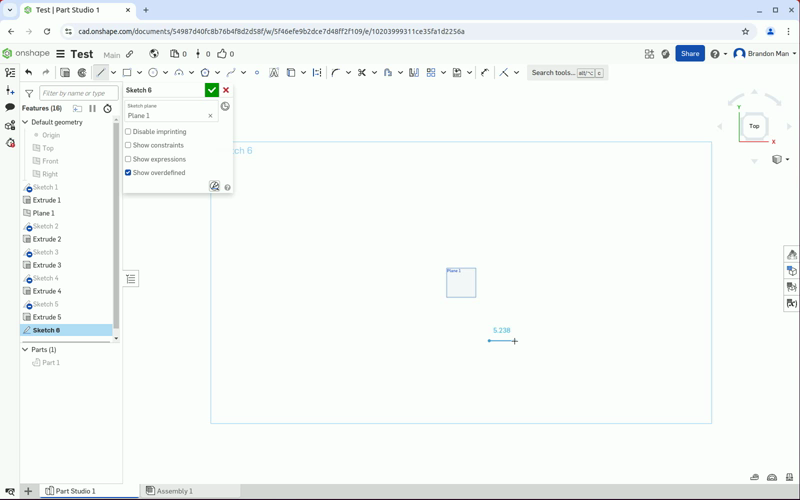
click(514, 340)
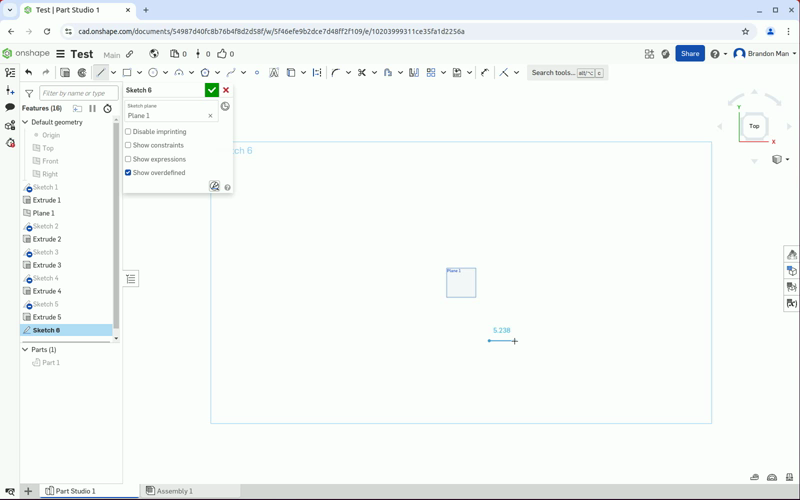
key_up(shift)
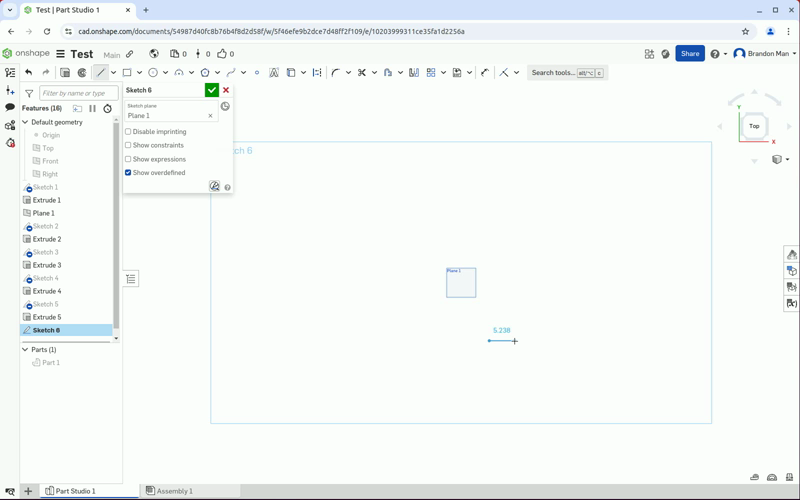
key_down(shift)
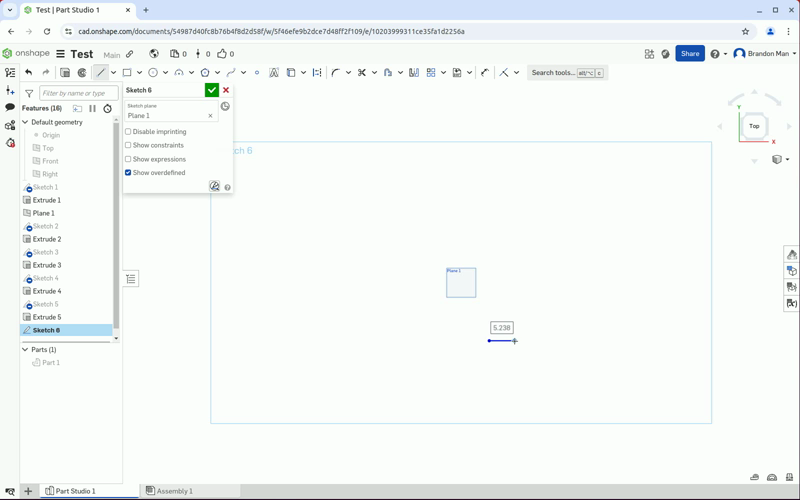
mouse_move(544, 340)
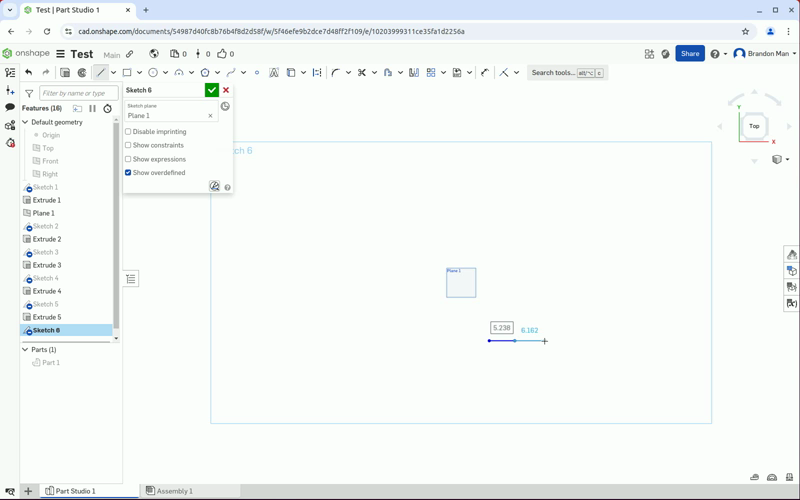
mouse_move(514, 314)
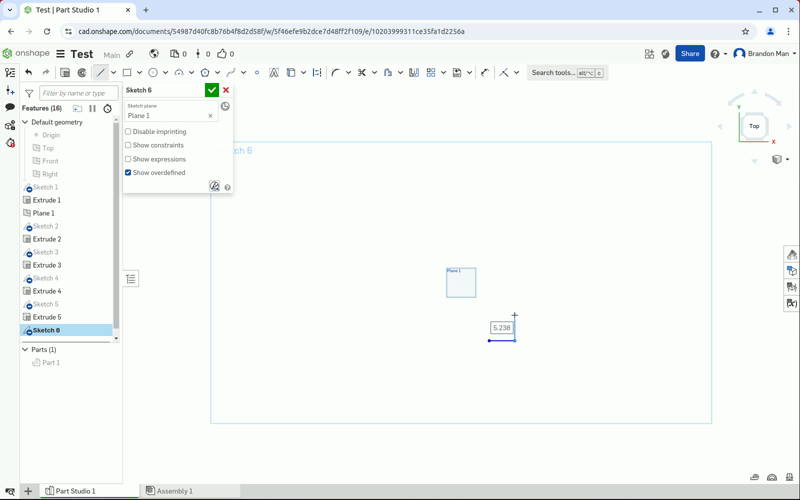
click(514, 314)
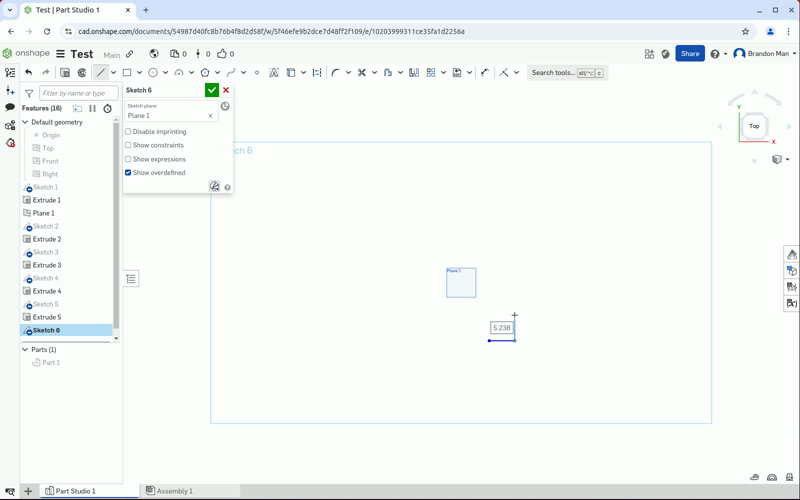
key_up(shift)
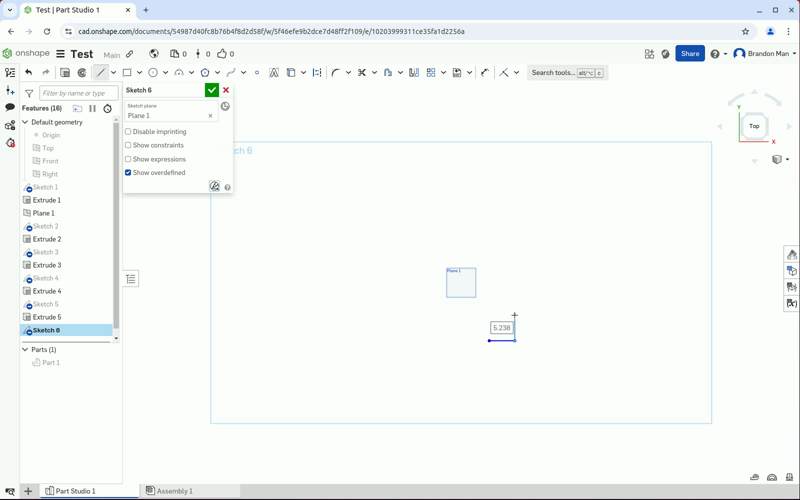
key_down(shift)
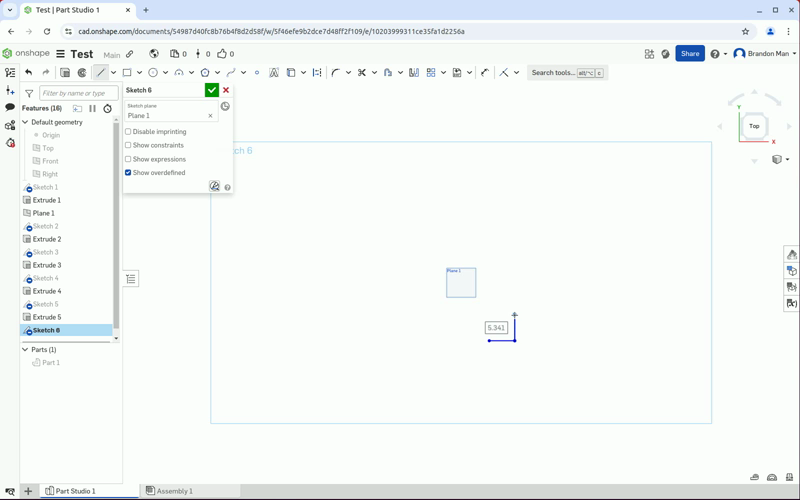
mouse_move(544, 314)
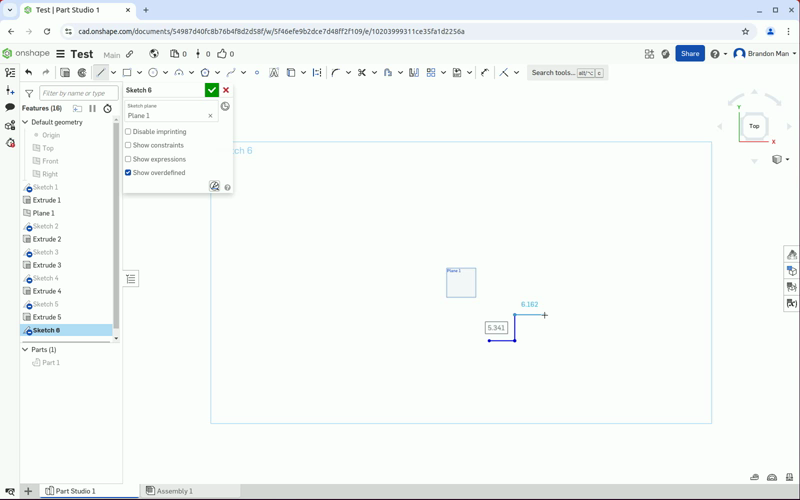
mouse_move(489, 314)
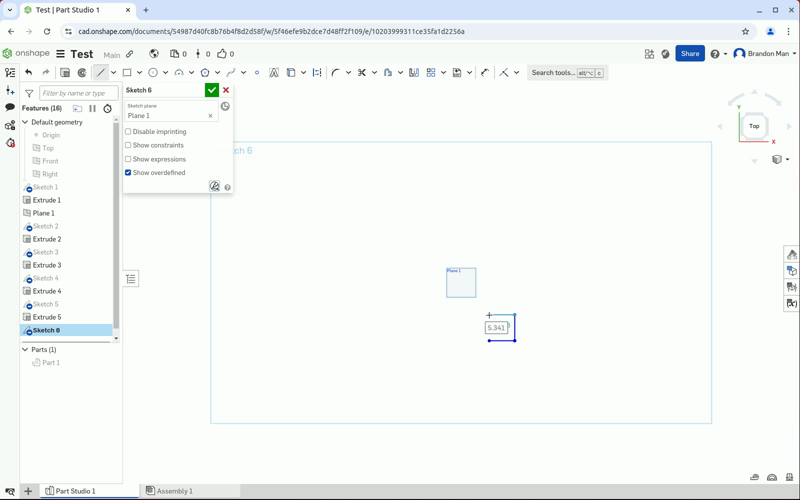
click(489, 314)
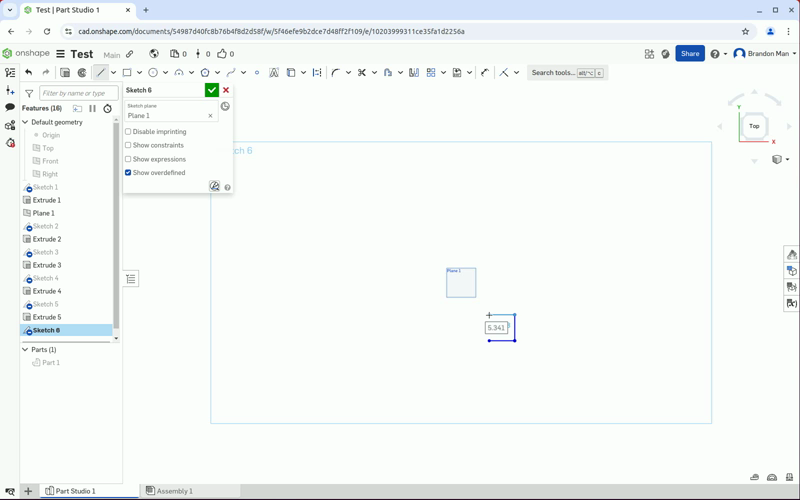
key_up(shift)
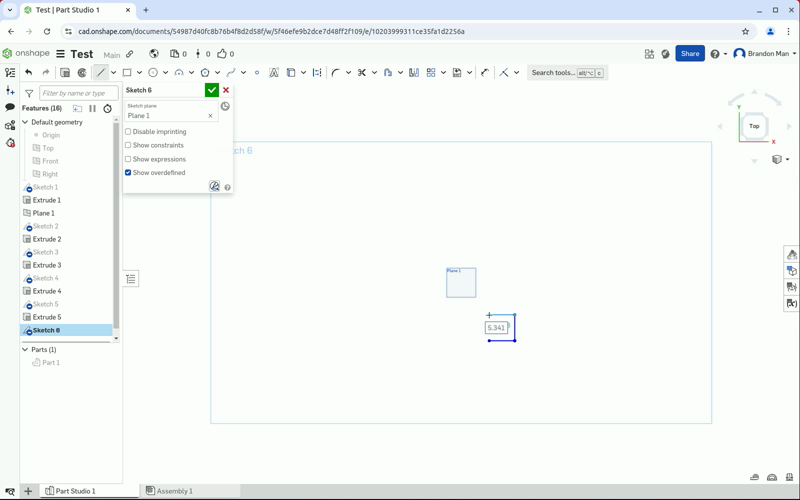
mouse_move(519, 314)
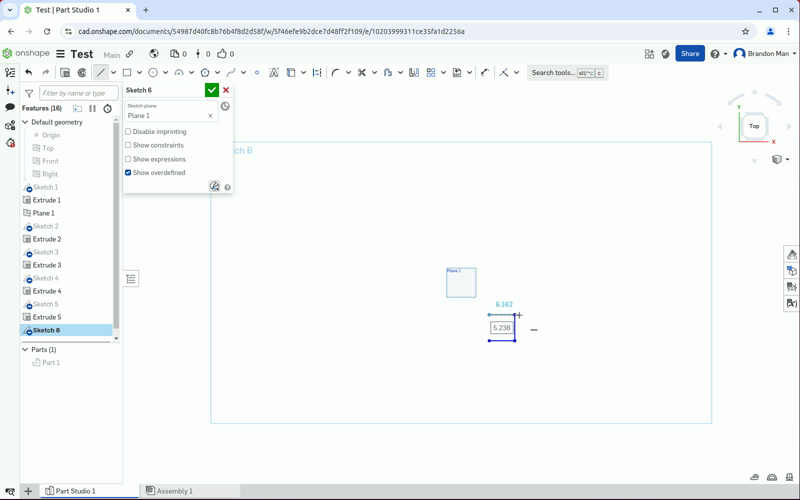
key_down(shift)
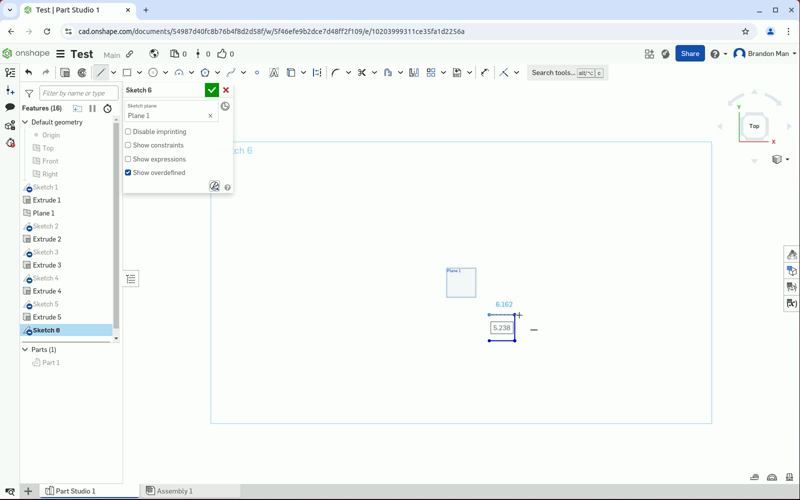
mouse_move(489, 340)
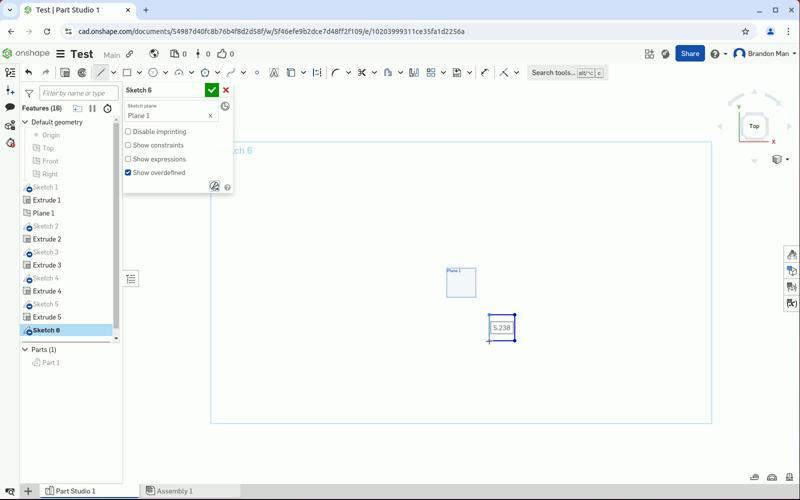
key_up(shift)
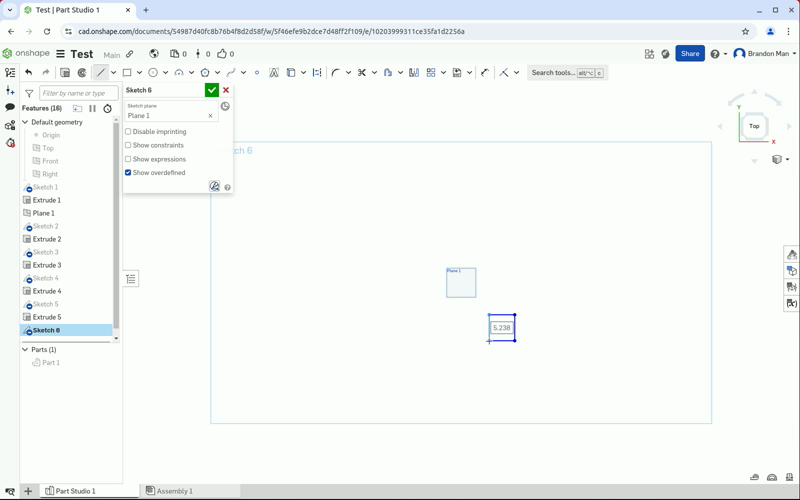
click(489, 340)
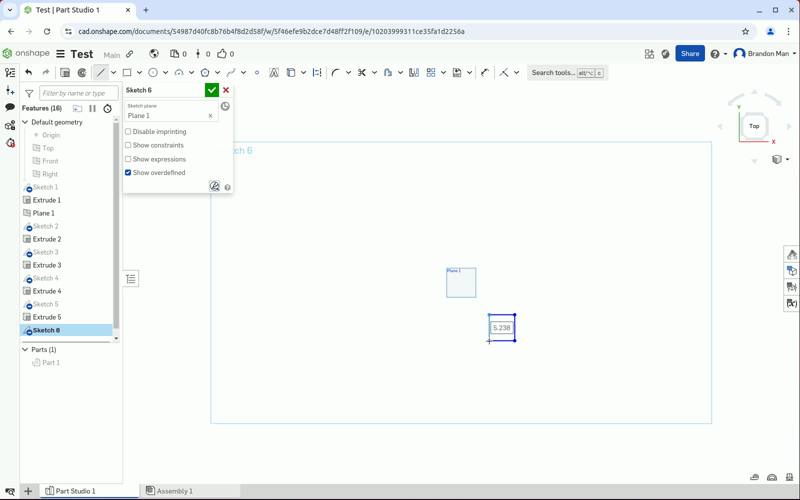
key(esc)
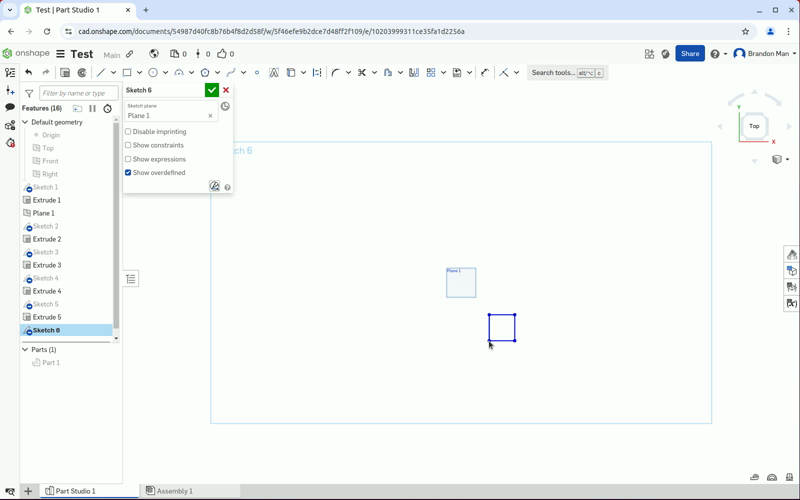
mouse_move(509, 328)
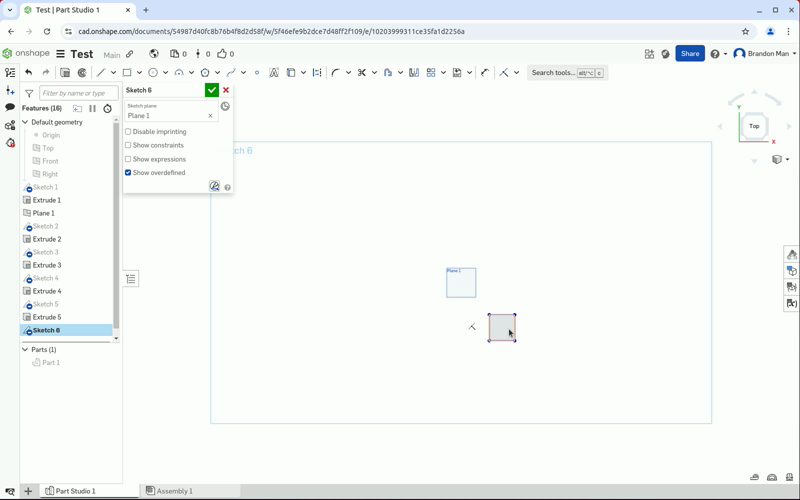
scroll(6)
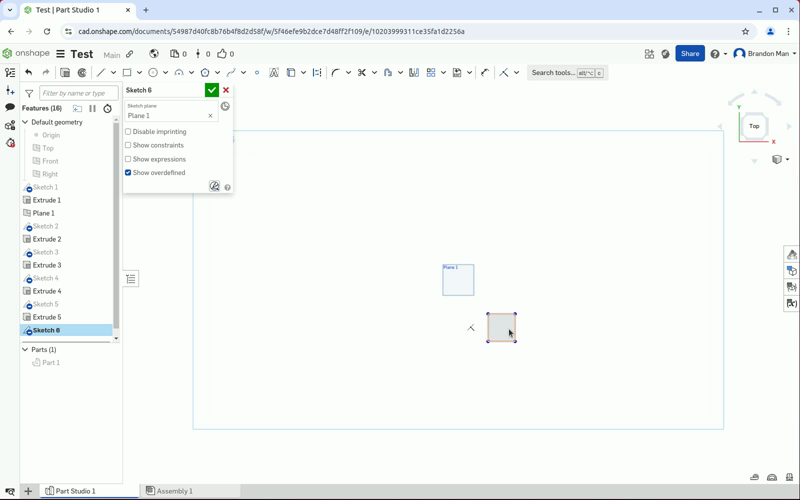
scroll(6)
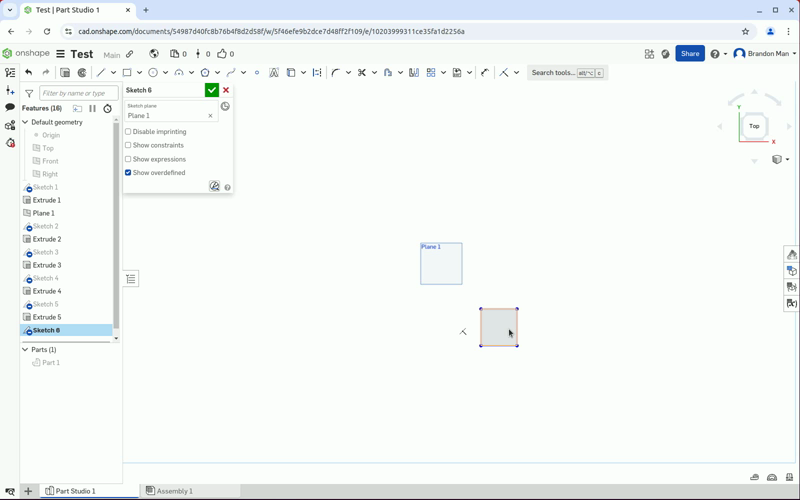
scroll(6)
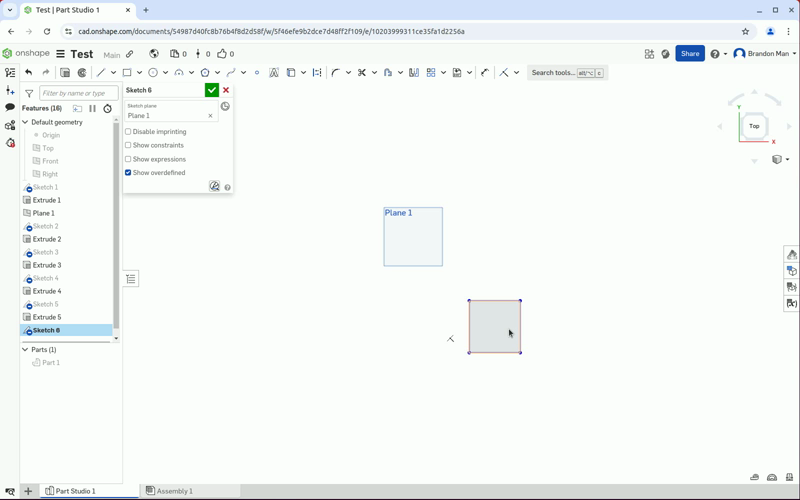
scroll(6)
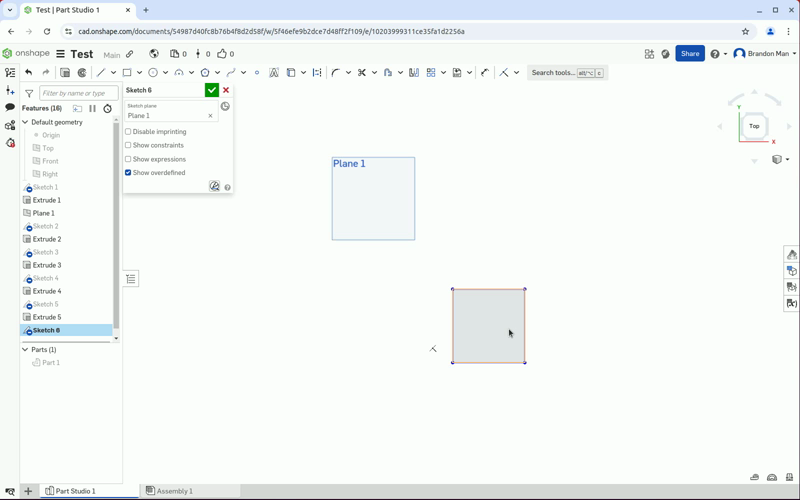
scroll(6)
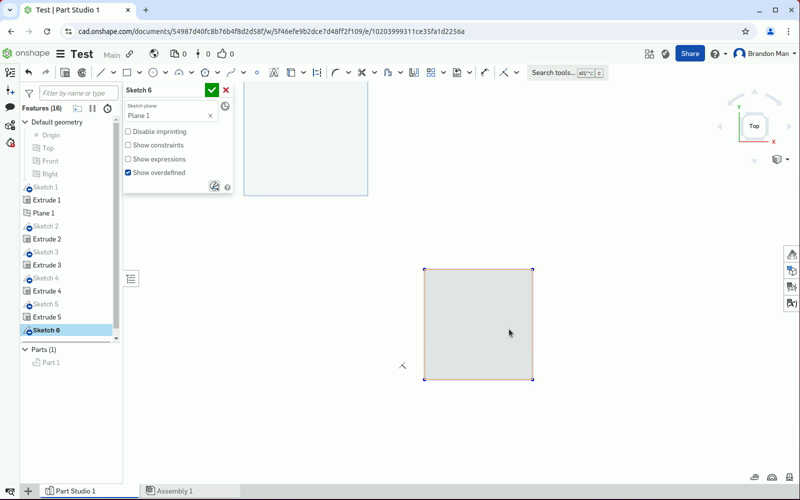
scroll(6)
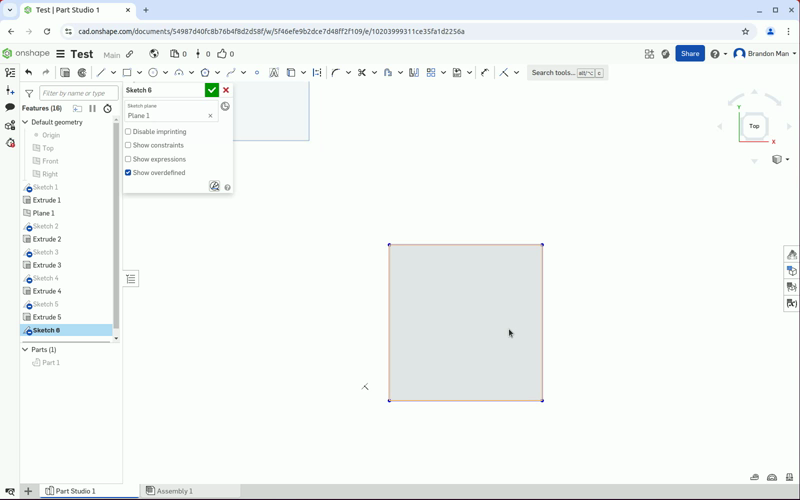
scroll(6)
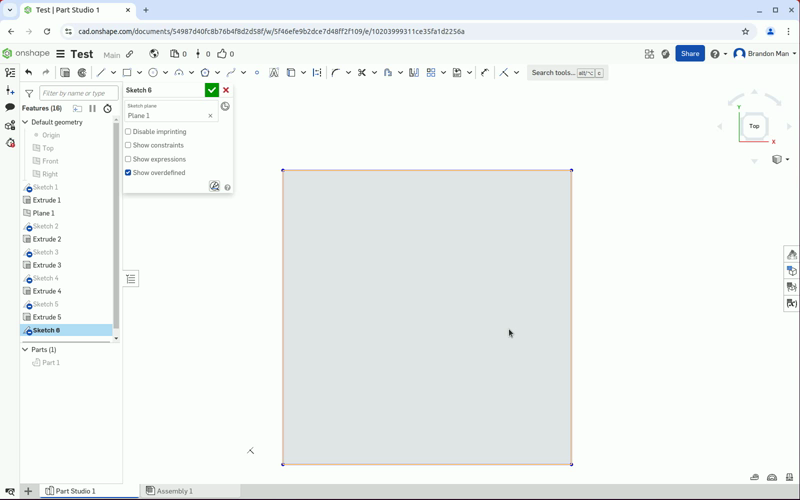
click(509, 328)
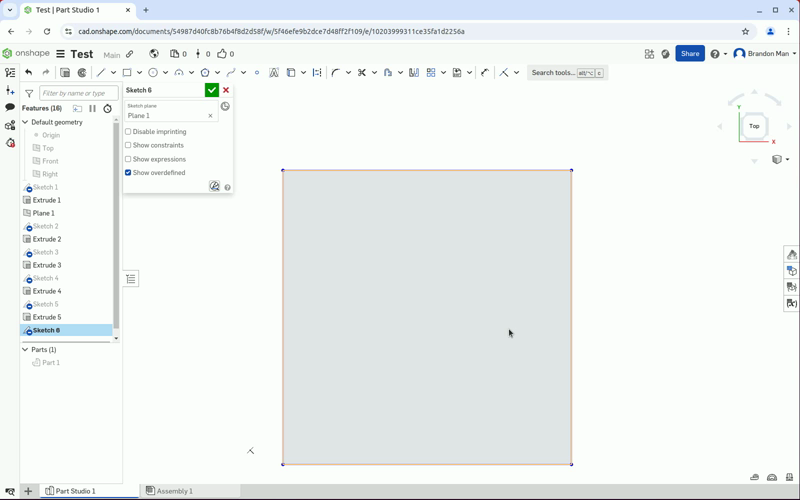
scroll(-6)
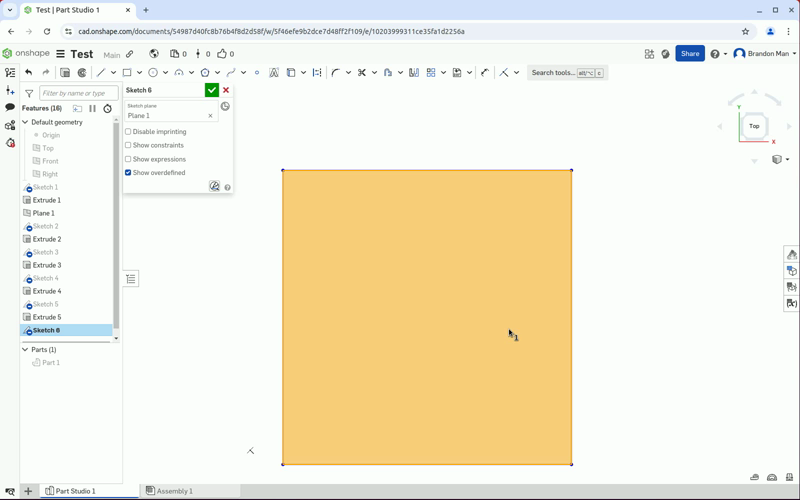
scroll(-6)
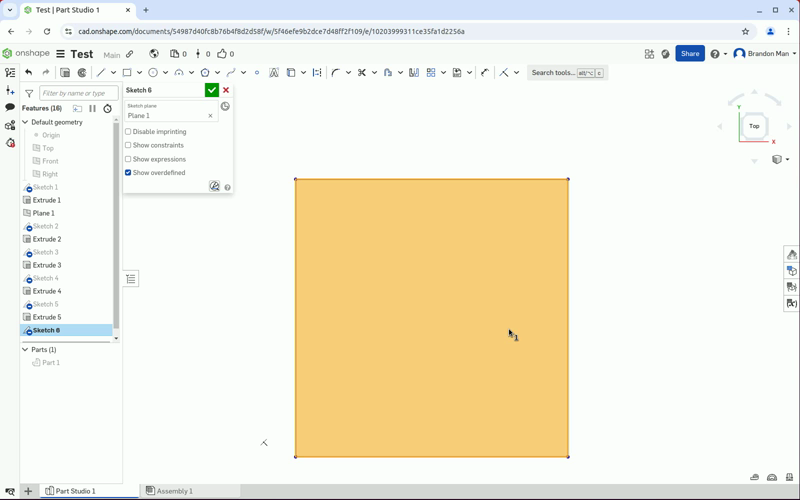
scroll(-6)
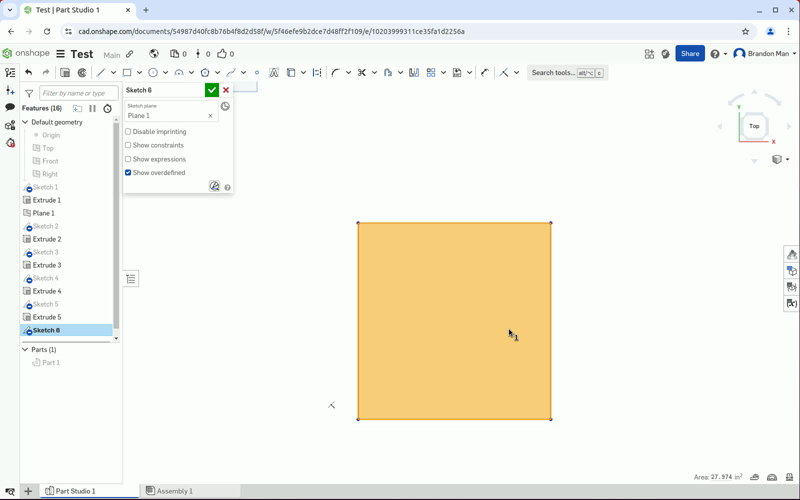
scroll(-6)
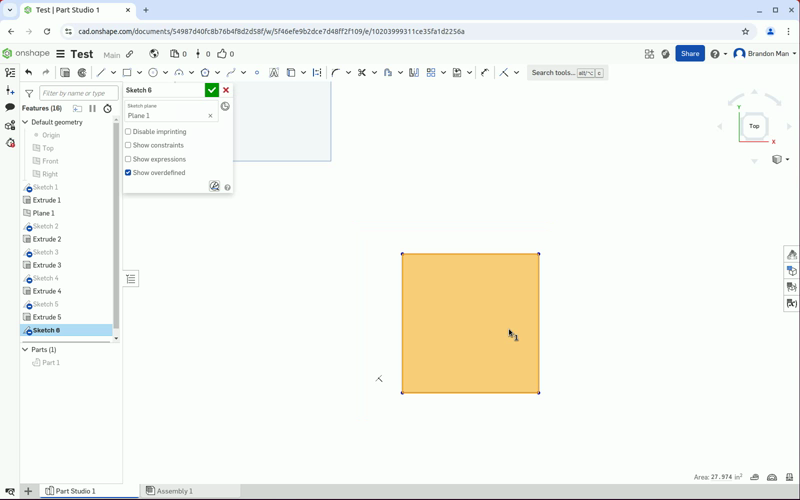
scroll(-6)
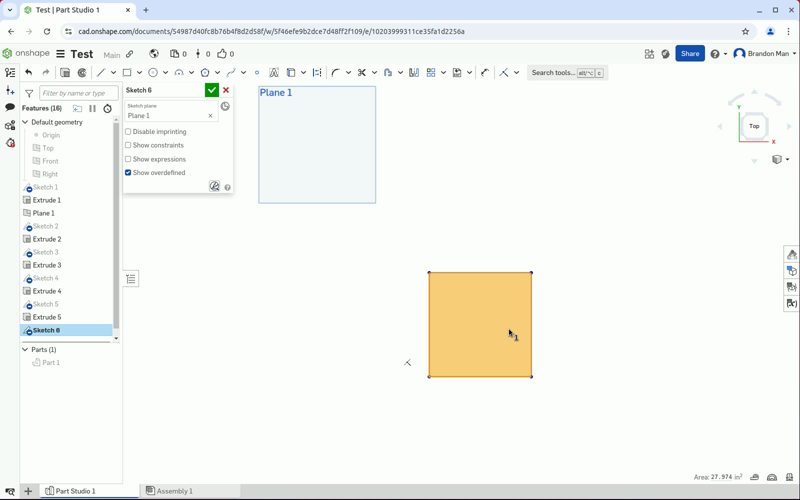
scroll(-6)
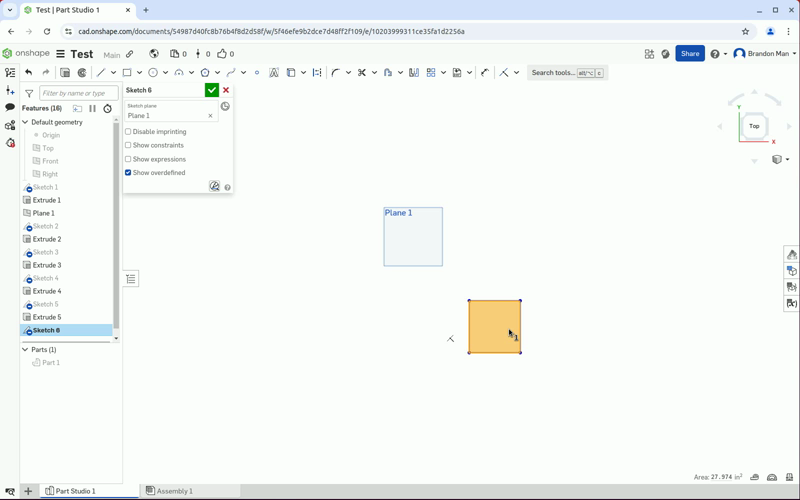
scroll(-6)
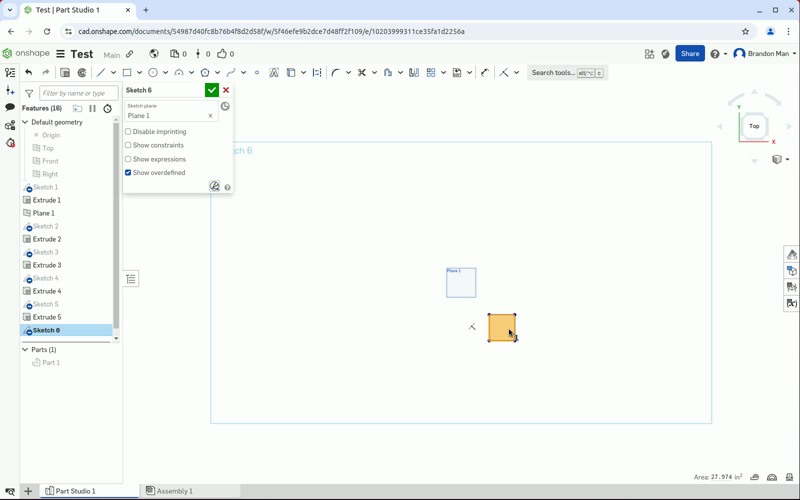
mouse_move(73, 352)
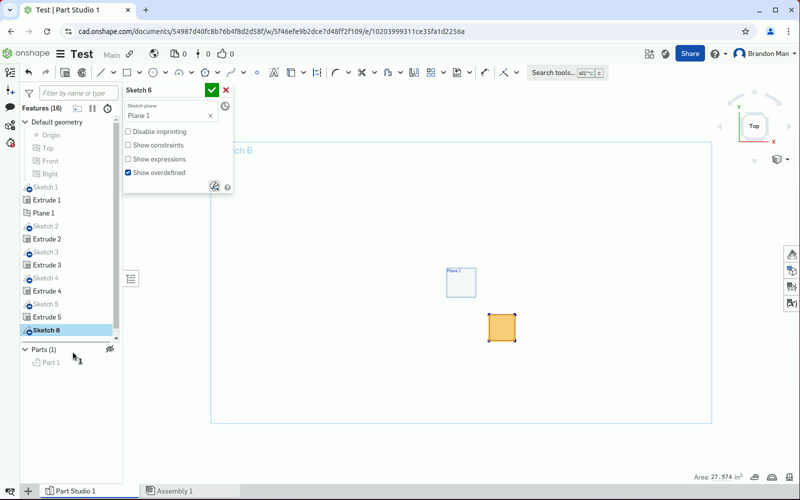
key(shift+y)
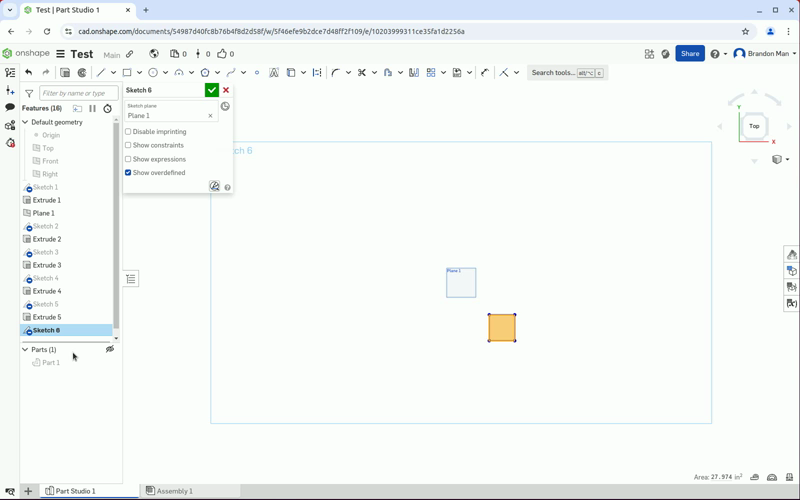
key(shift+e)
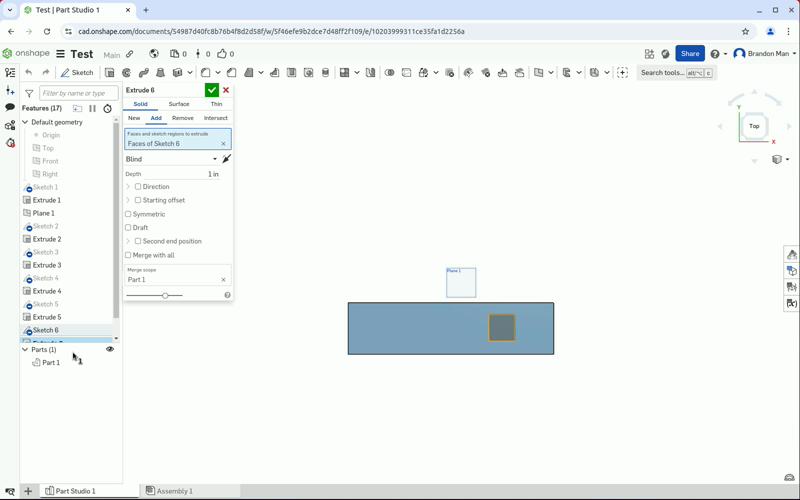
mouse_move(143, 106)
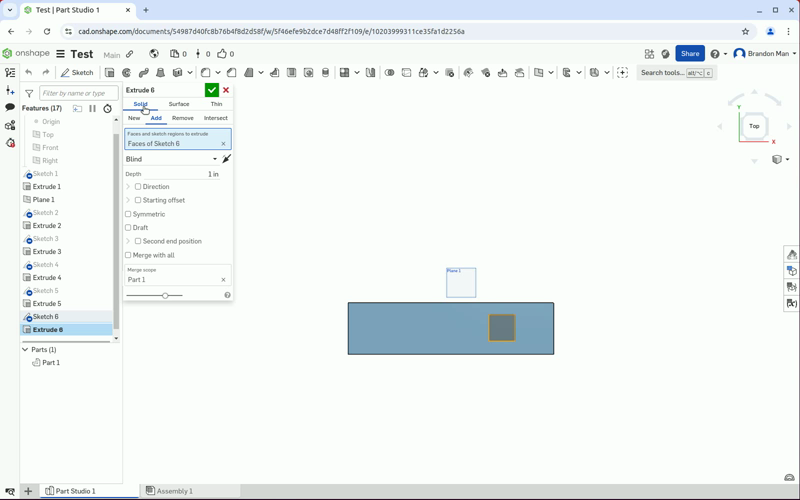
click(143, 106)
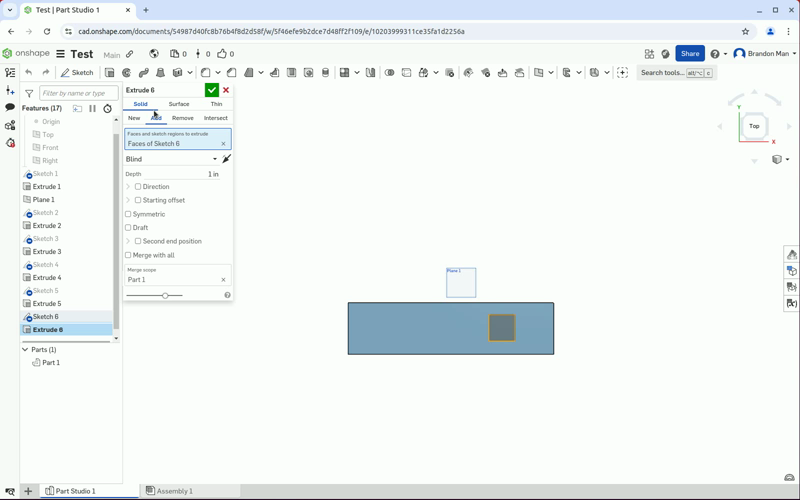
mouse_move(186, 120)
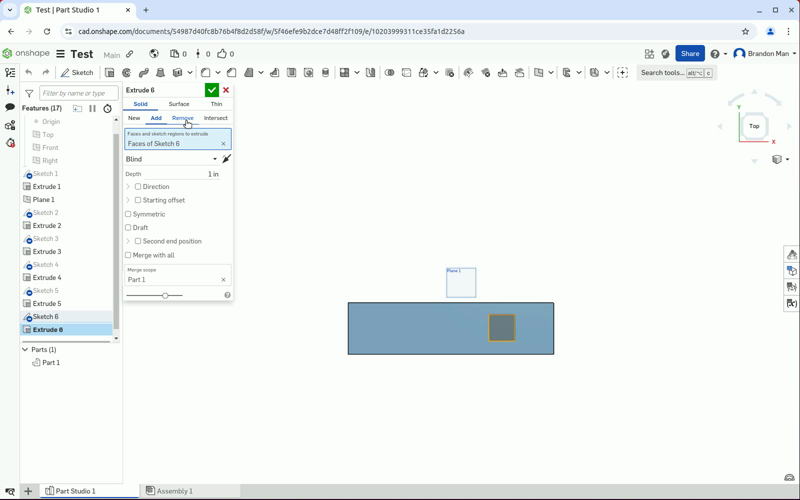
click(186, 120)
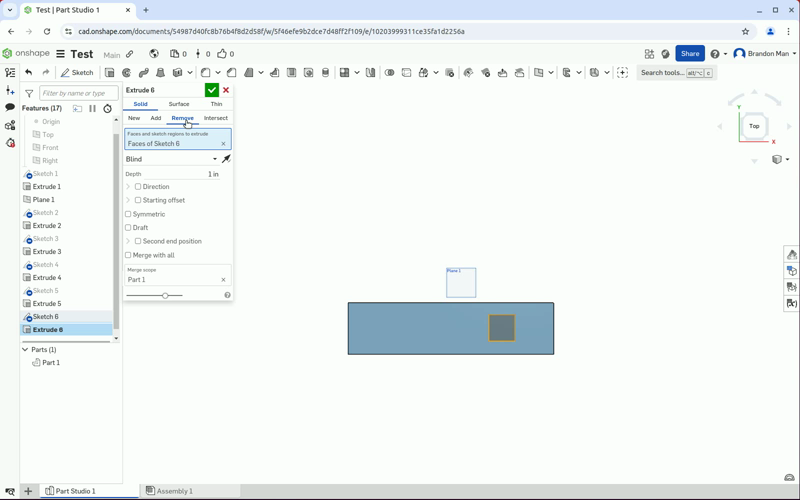
key(tab, 4)
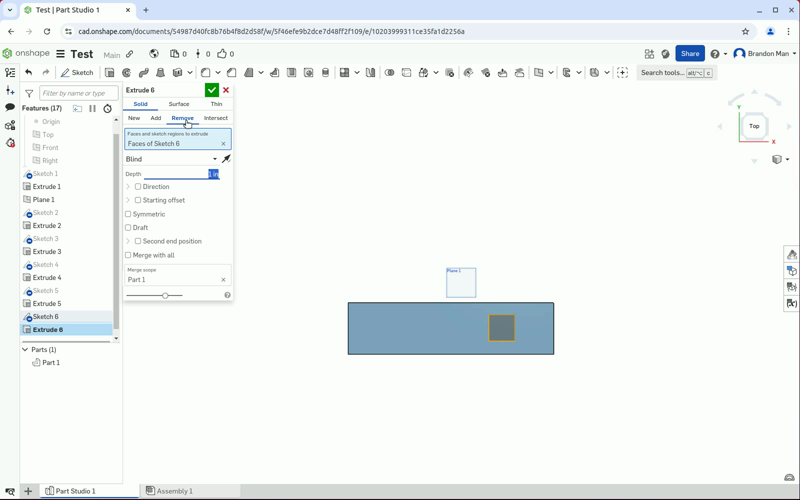
text(11.795)
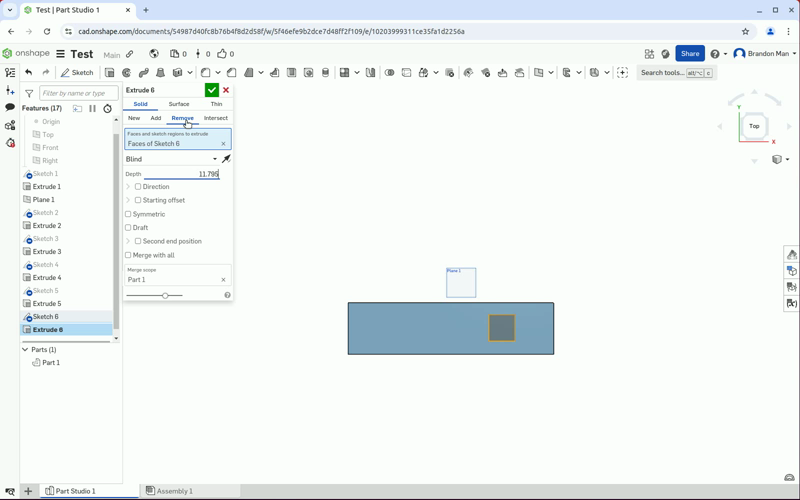
key(tab, 6)
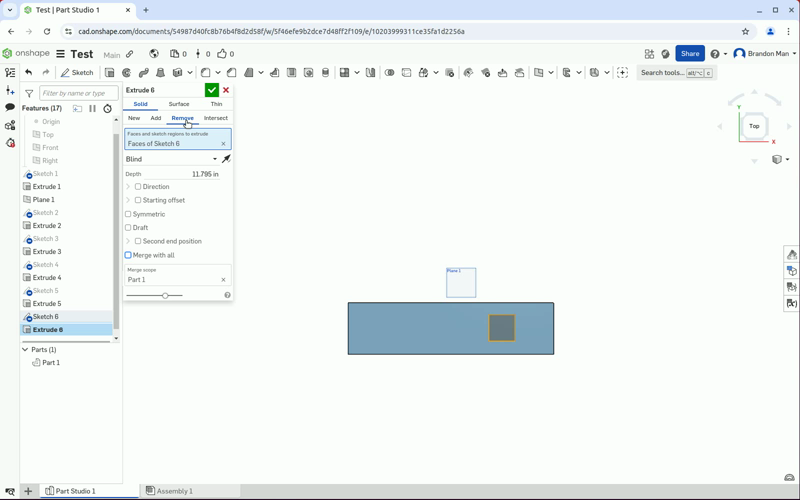
key(space)
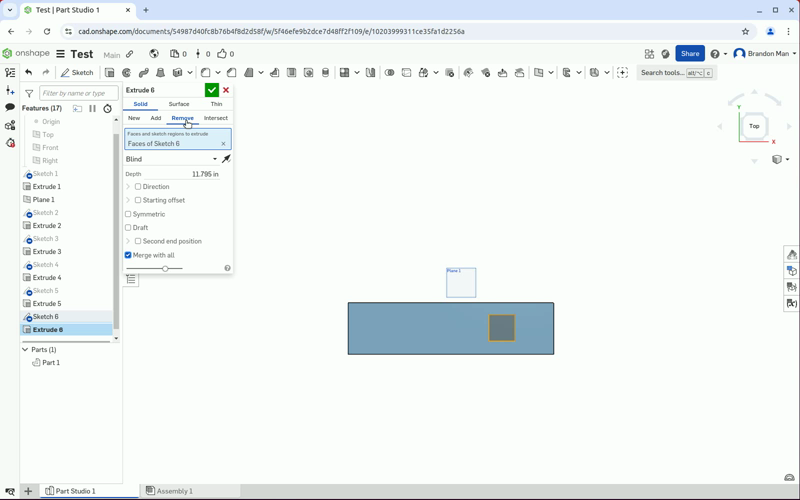
key(enter)
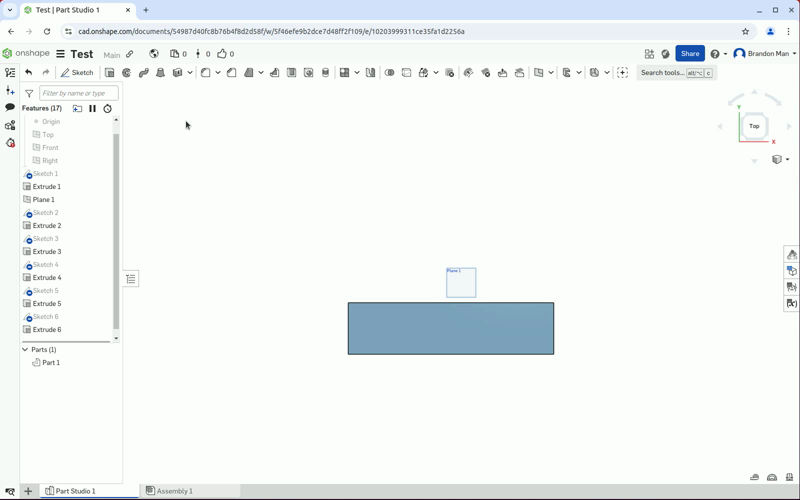
key(shift+h)
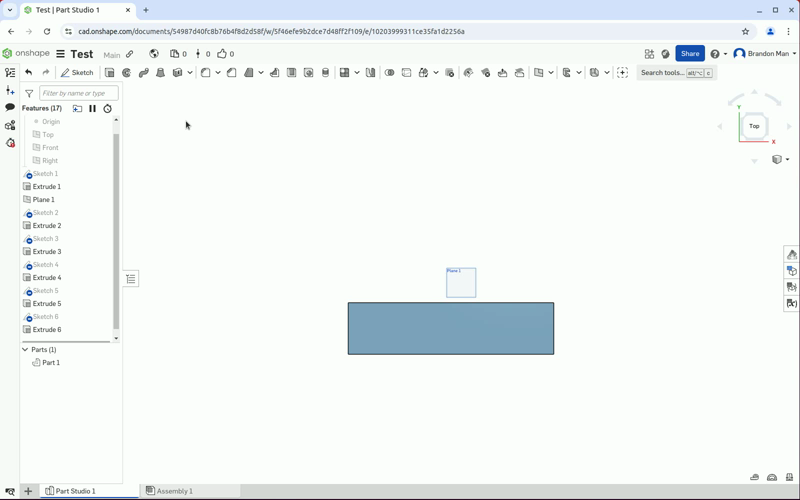
key(shift+h)
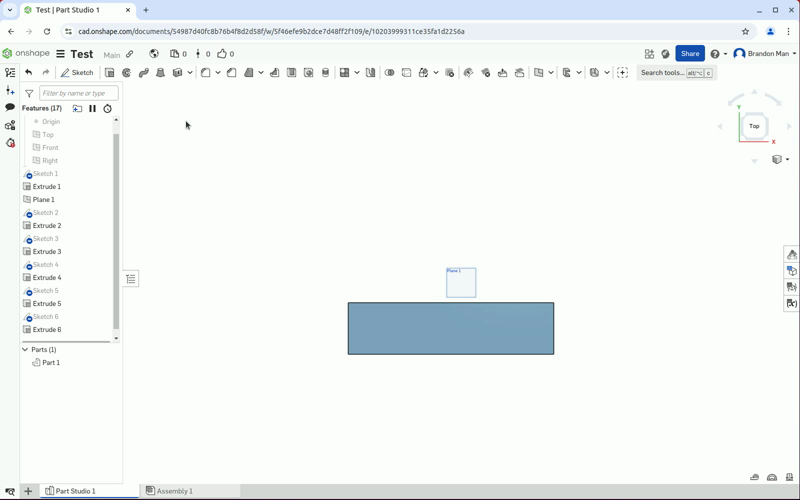
mouse_move(69, 176)
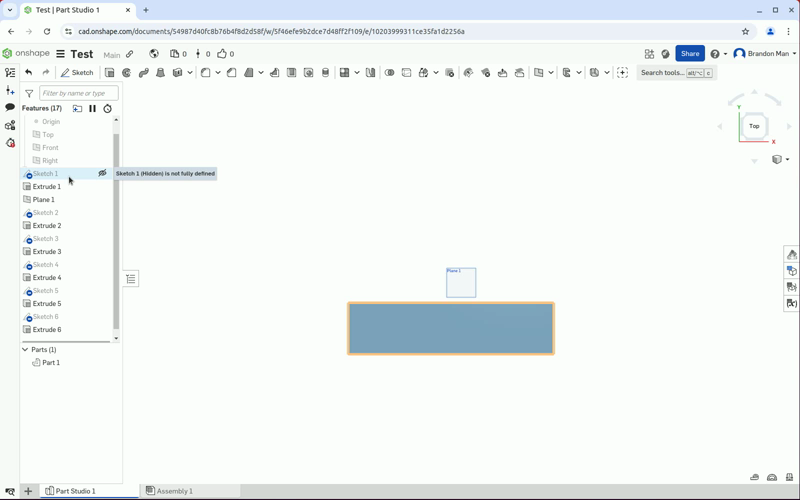
click(69, 176)
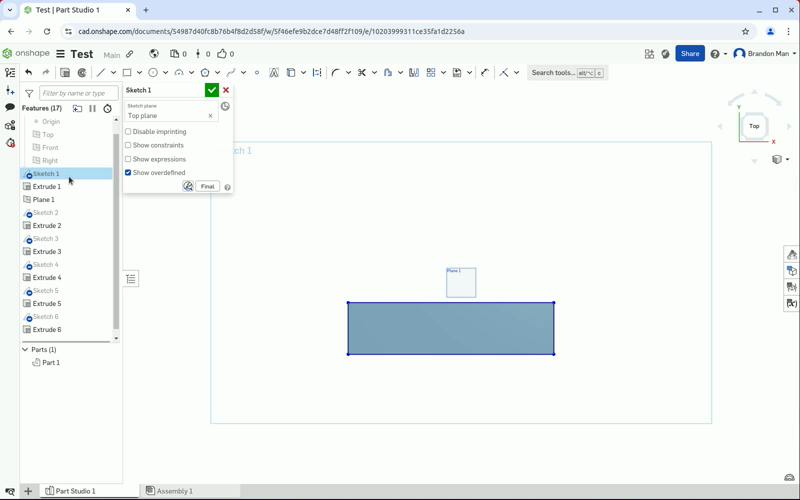
mouse_move(229, 92)
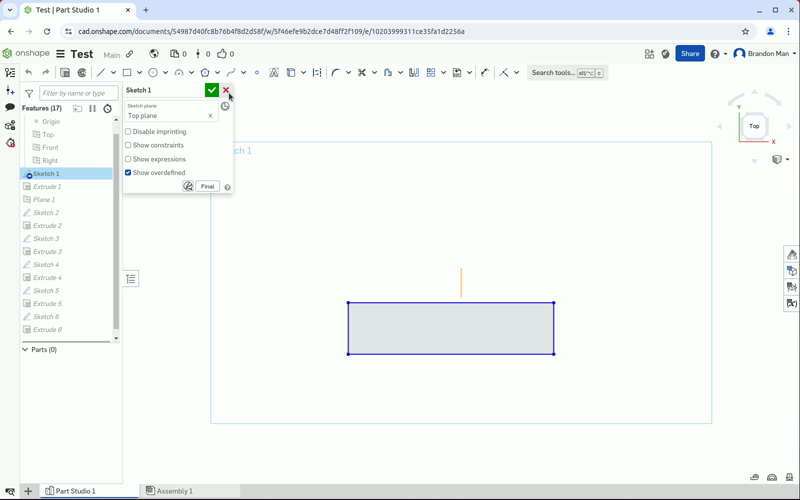
click(229, 92)
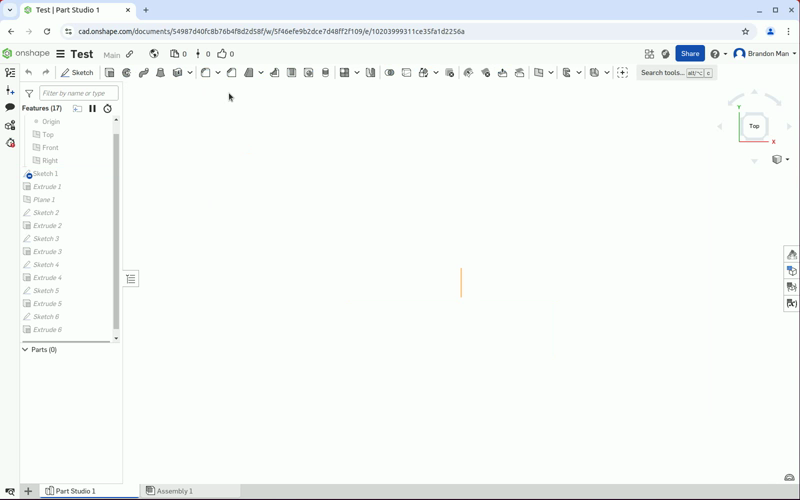
key(shift+s)
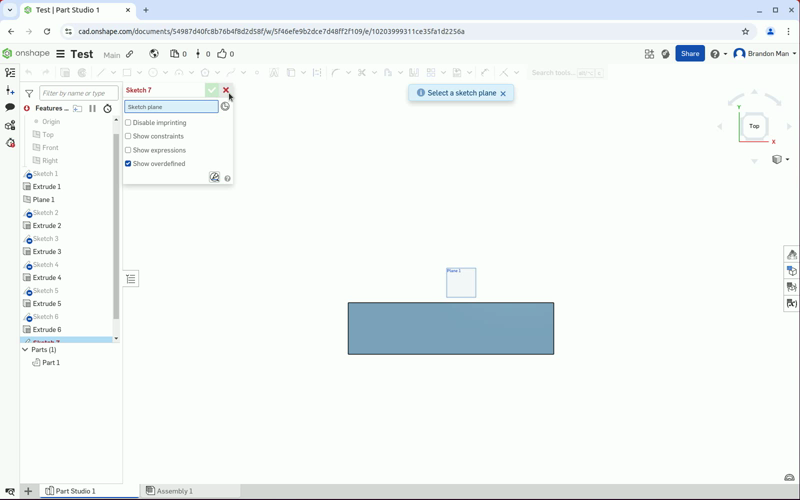
mouse_move(69, 189)
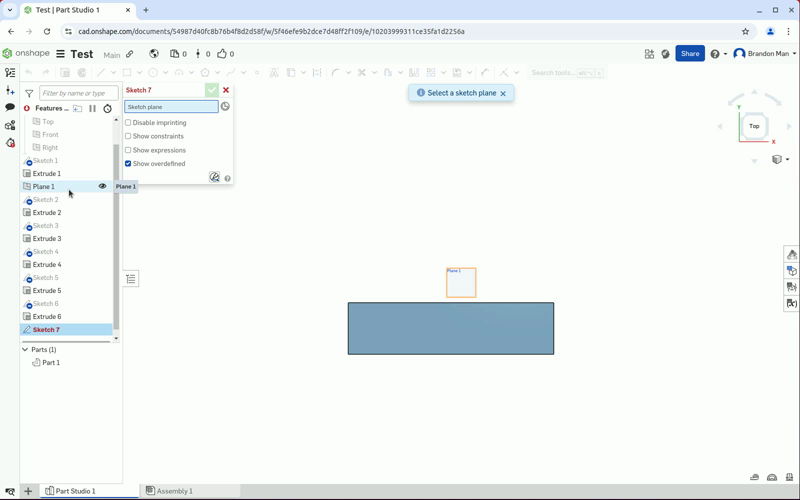
click(69, 189)
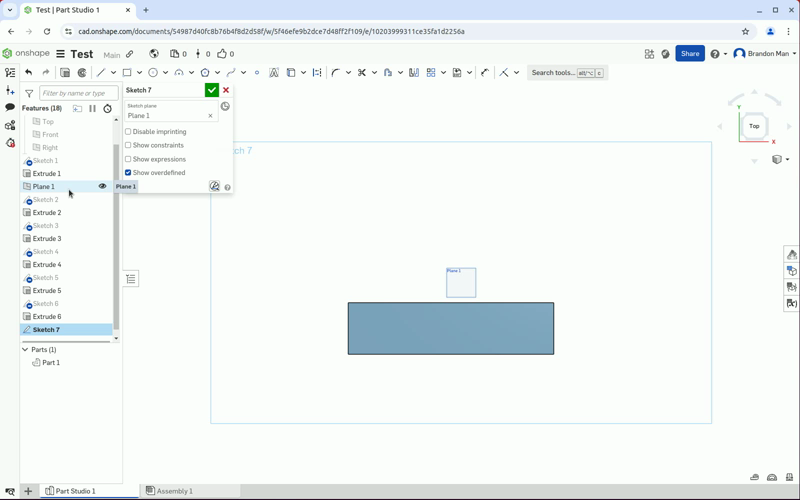
mouse_move(73, 352)
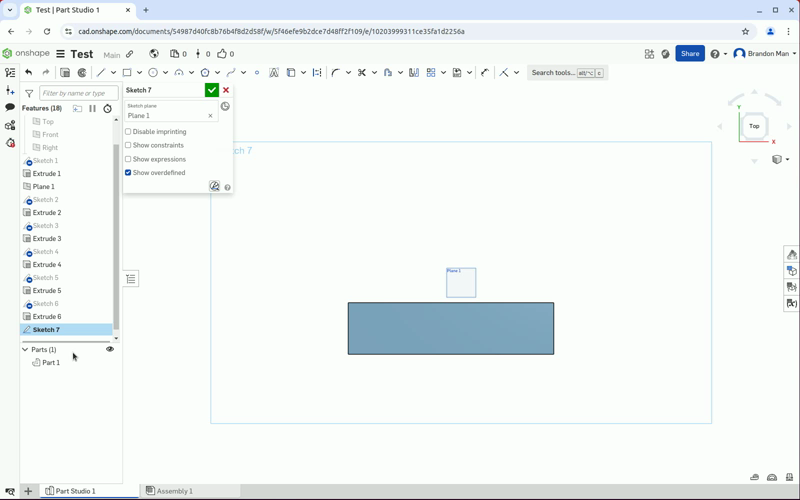
key(y)
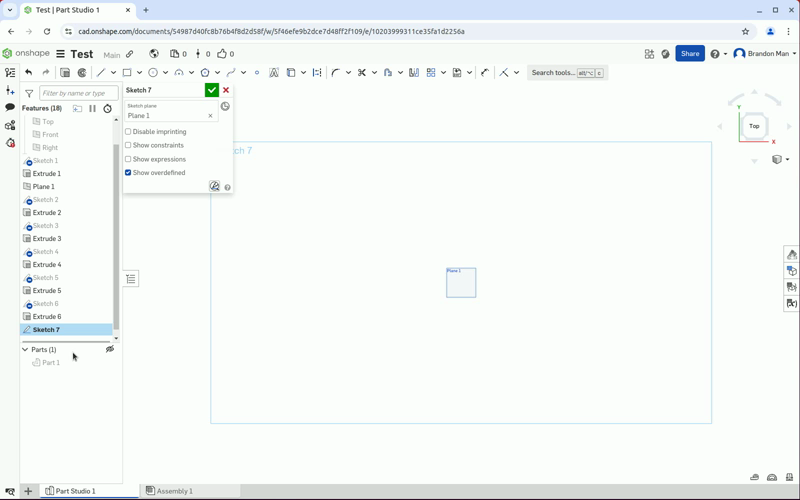
key(l)
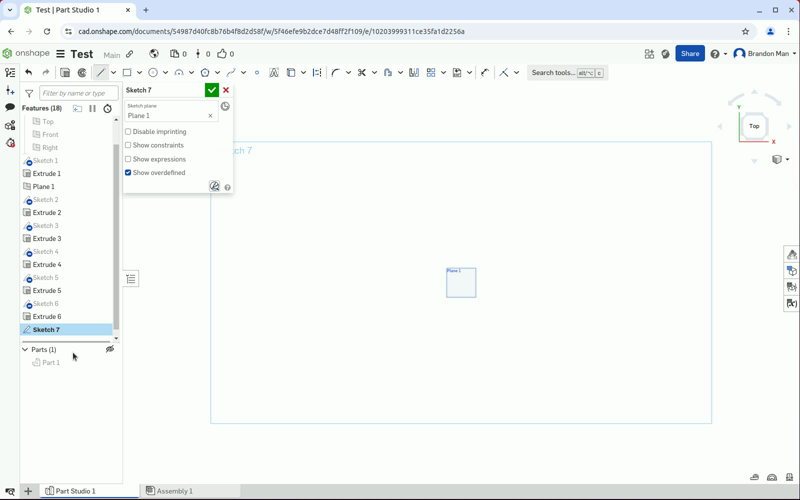
key_down(shift)
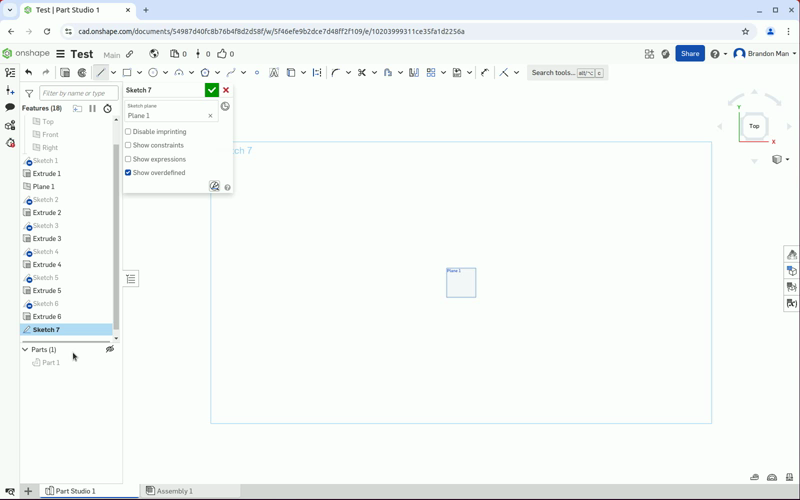
mouse_move(521, 340)
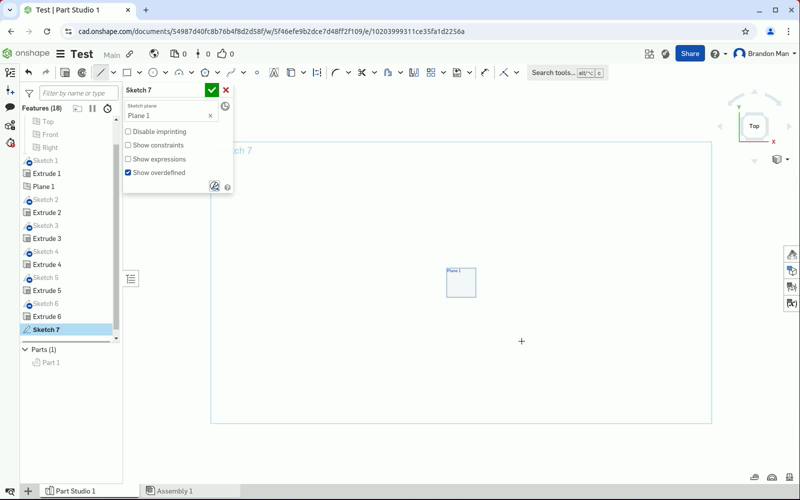
click(521, 340)
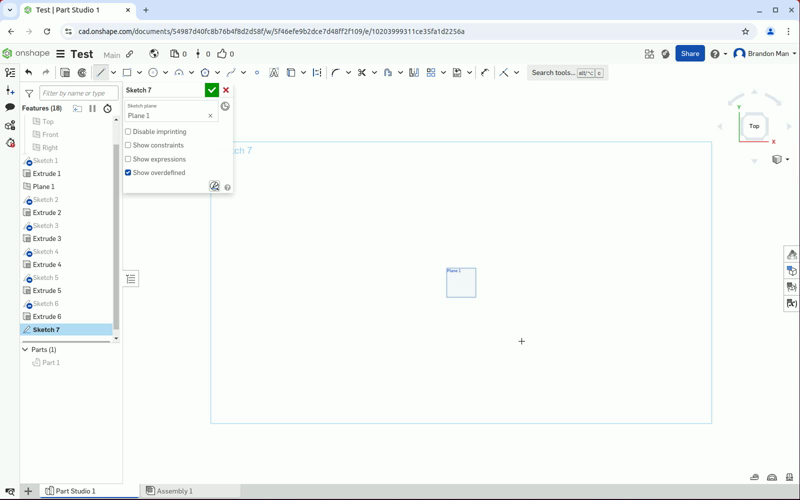
key_up(shift)
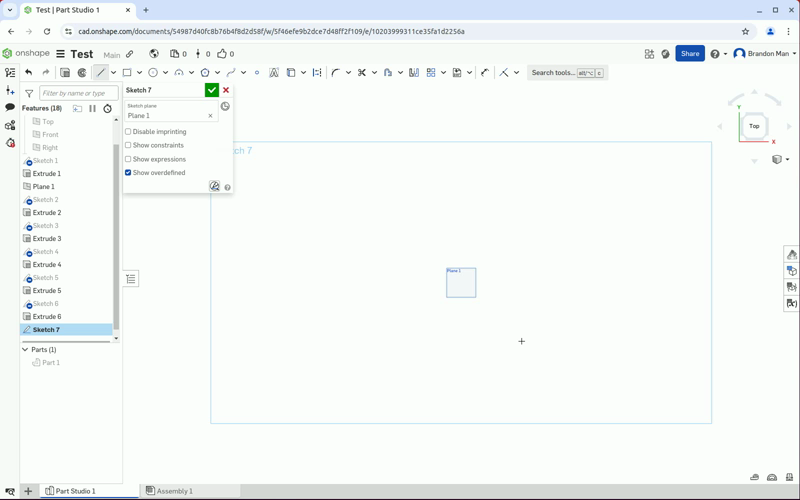
key_down(shift)
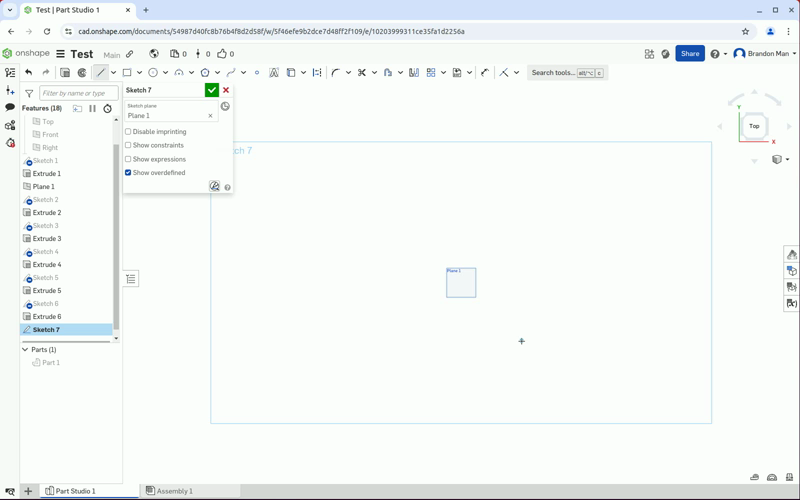
mouse_move(551, 340)
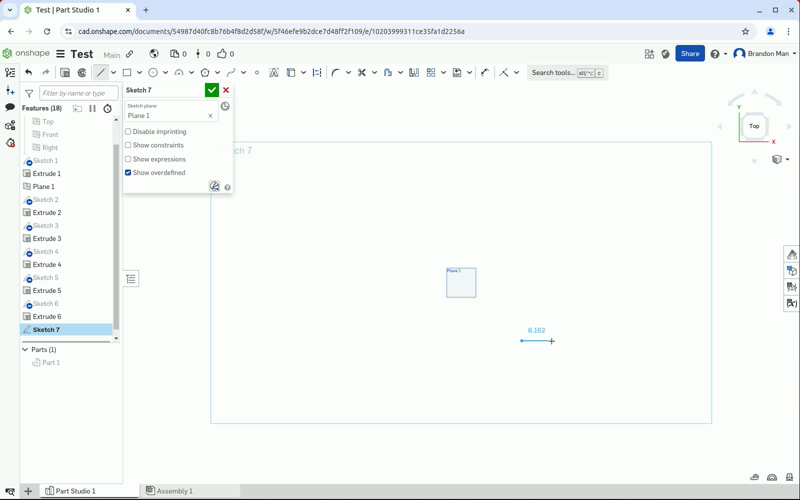
mouse_move(547, 340)
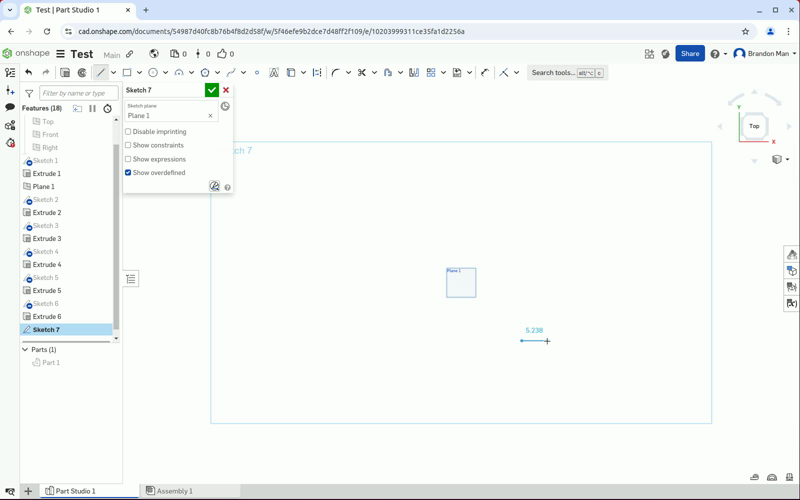
click(547, 340)
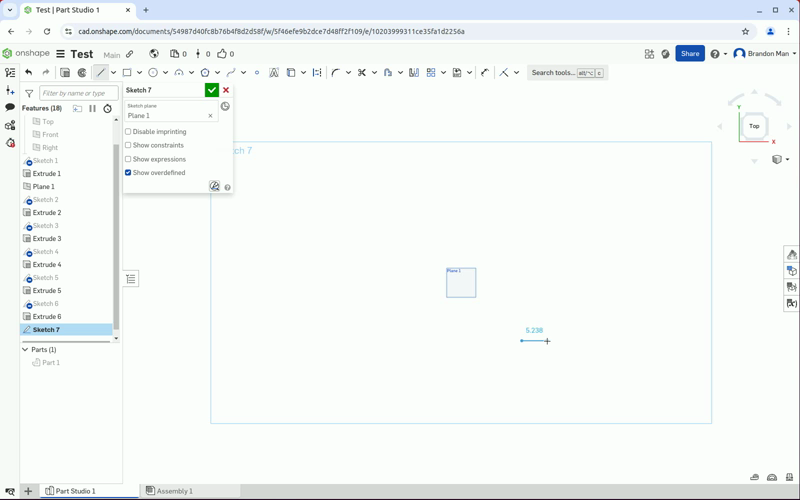
key_up(shift)
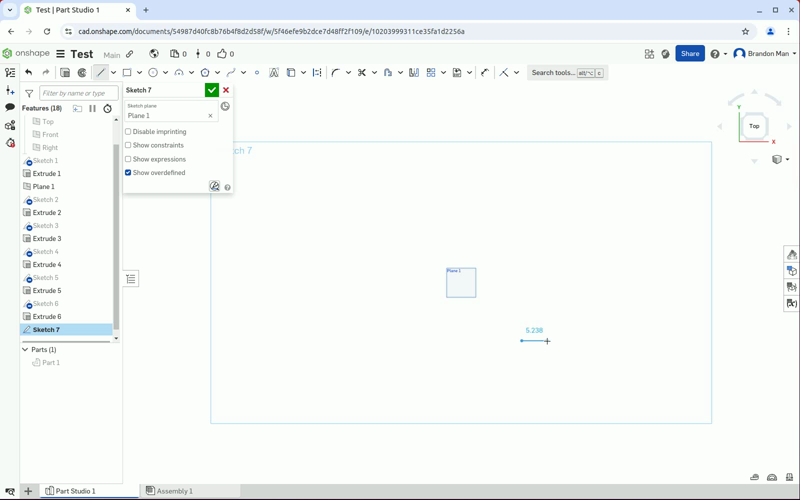
key_down(shift)
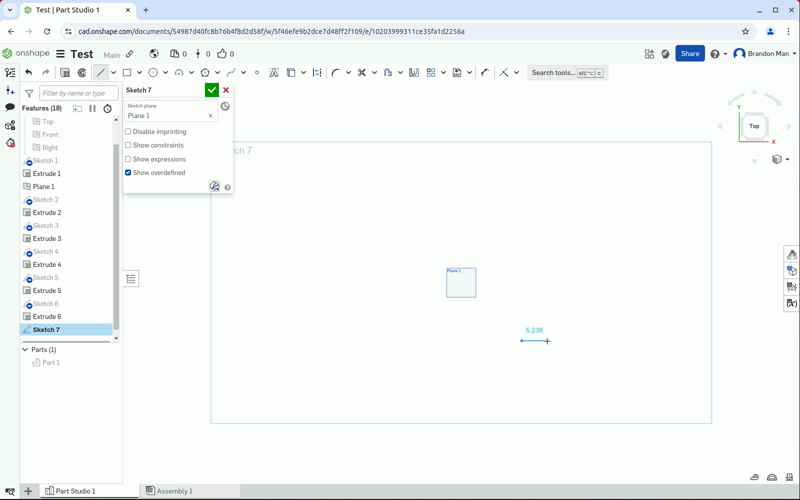
mouse_move(577, 340)
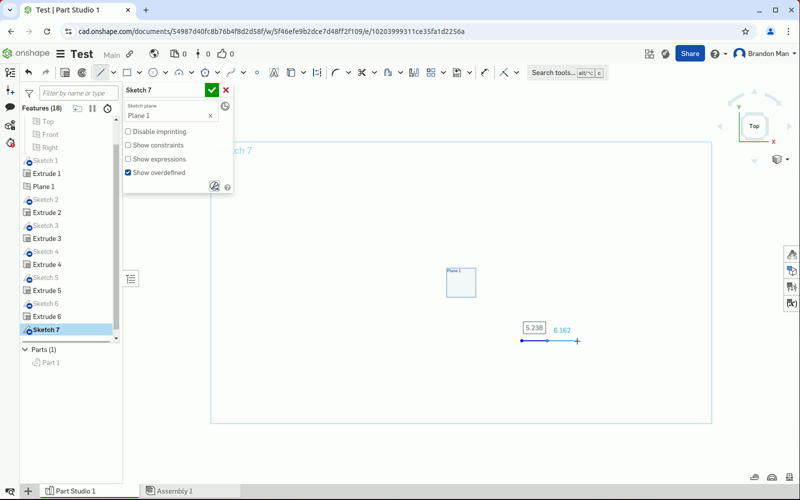
mouse_move(547, 314)
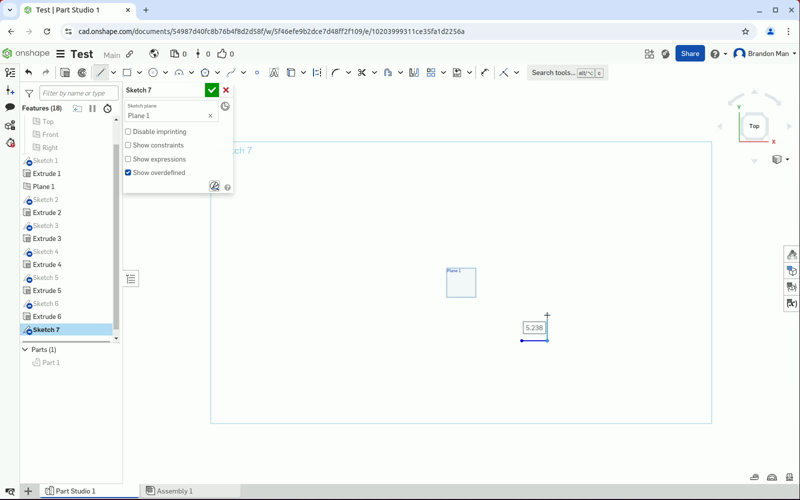
click(547, 314)
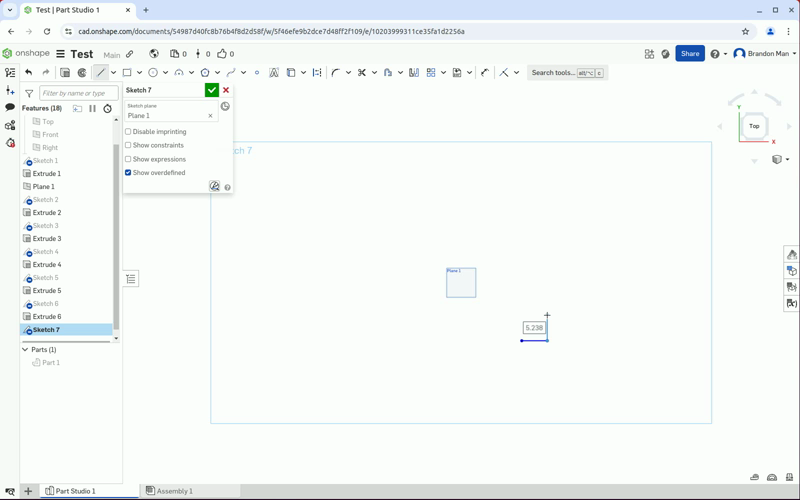
key_up(shift)
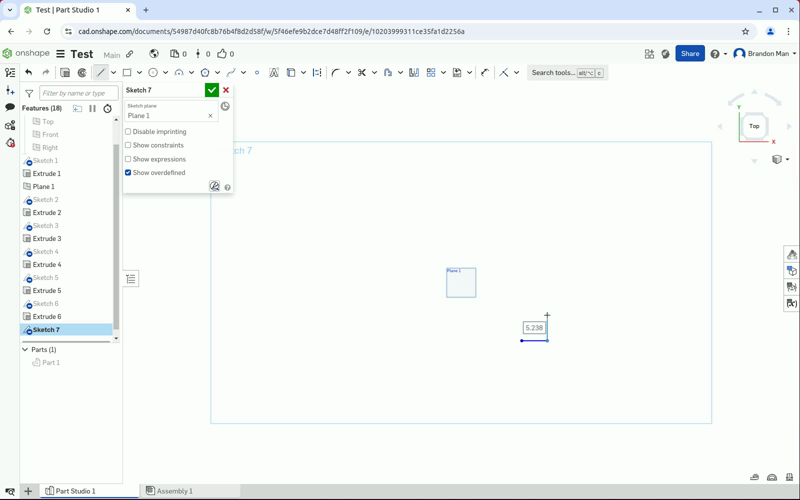
key_down(shift)
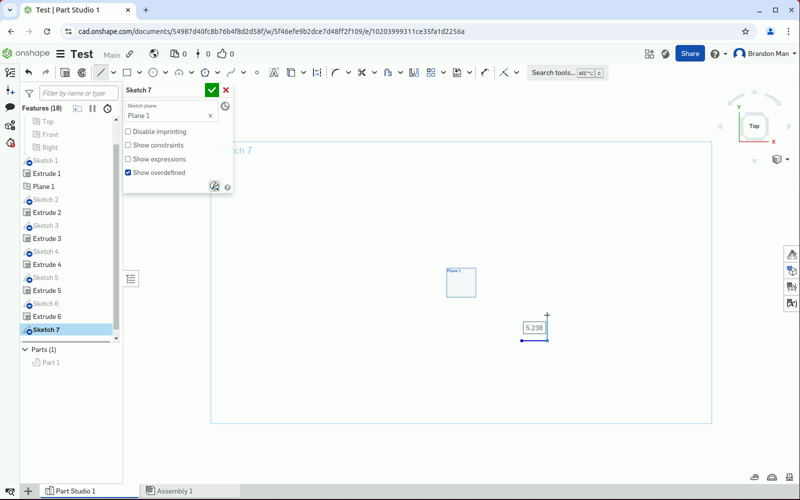
mouse_move(577, 314)
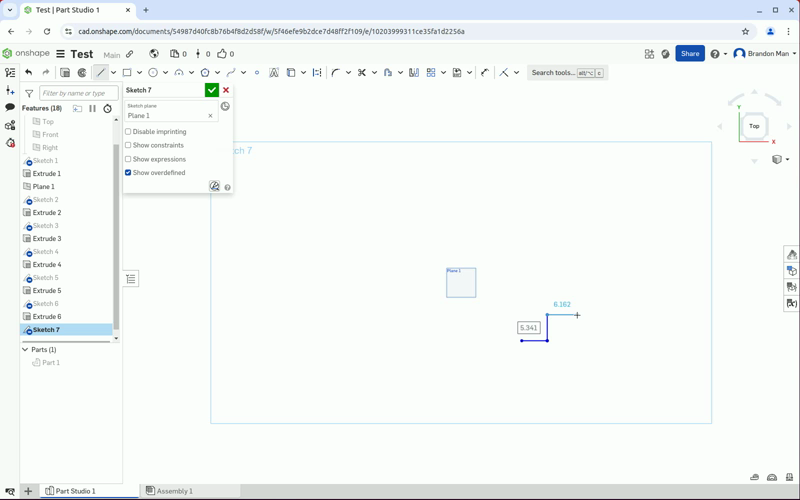
mouse_move(521, 314)
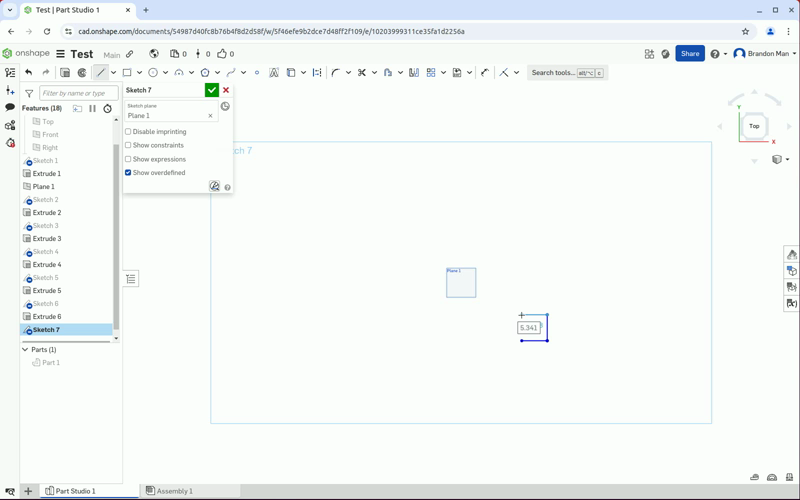
click(521, 314)
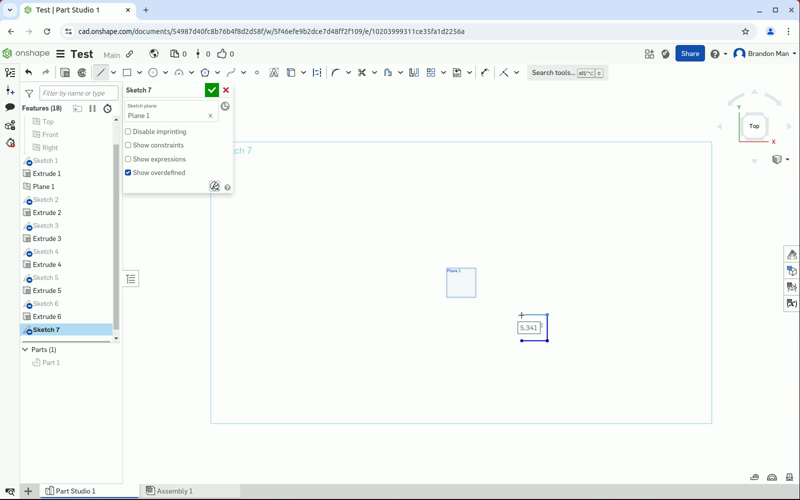
key_up(shift)
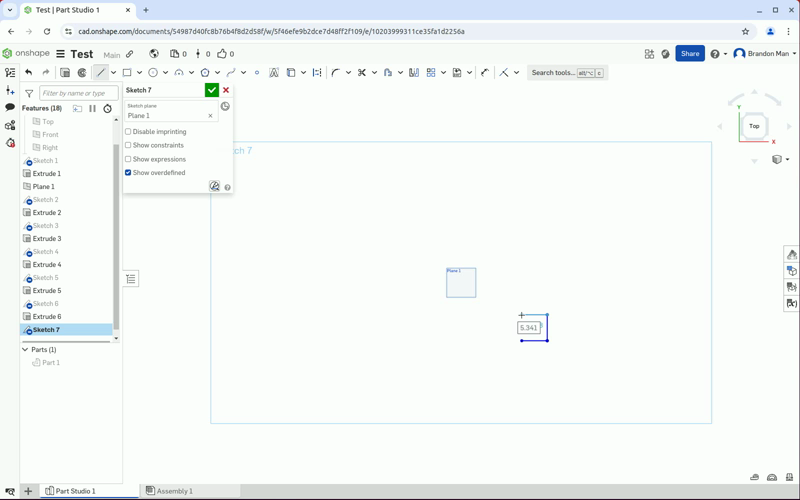
mouse_move(551, 314)
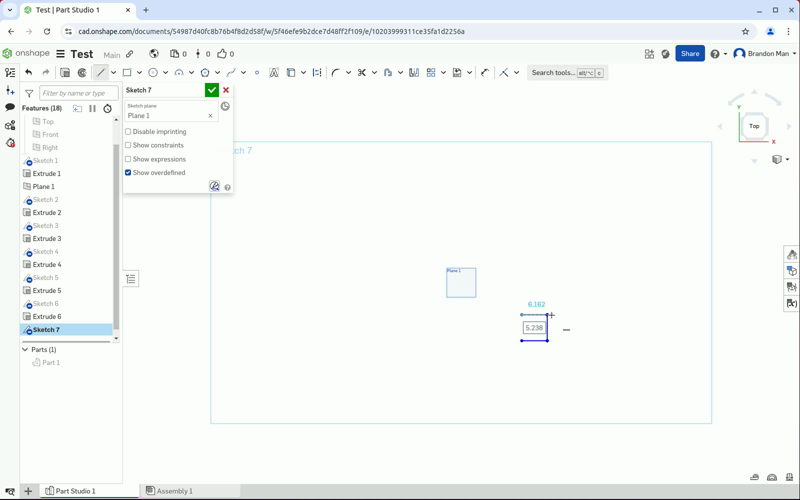
key_down(shift)
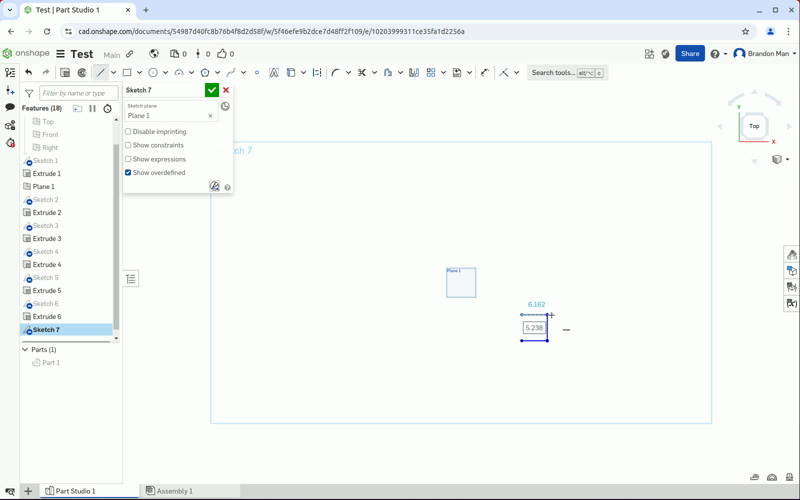
mouse_move(521, 340)
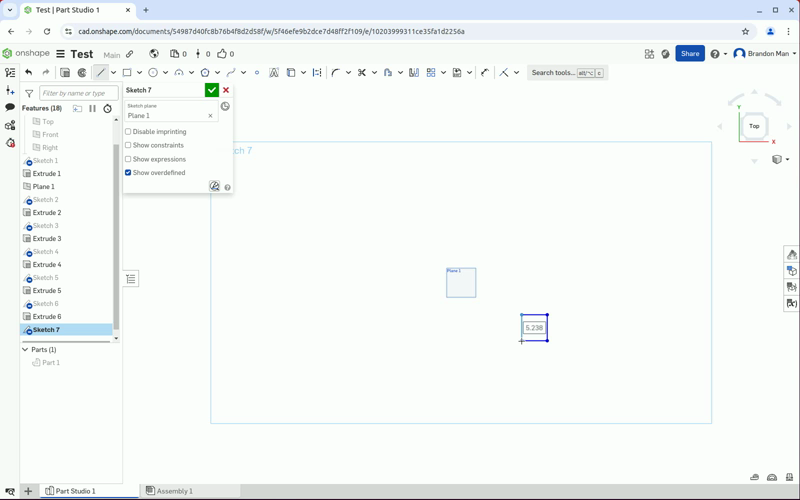
key_up(shift)
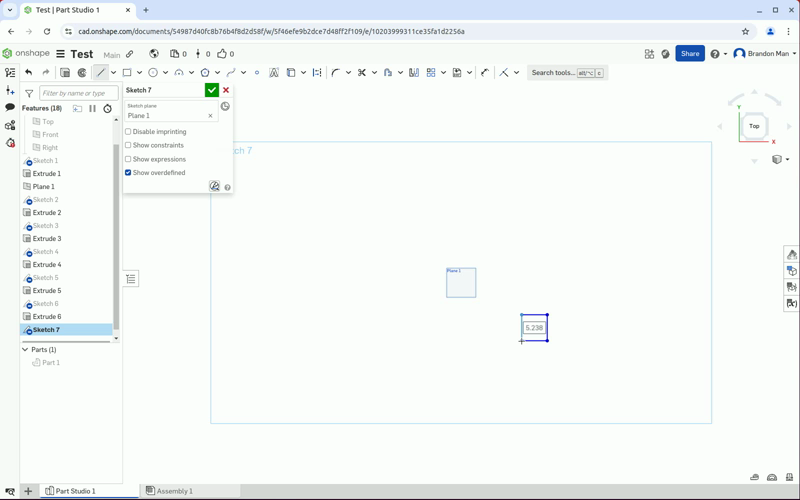
click(521, 340)
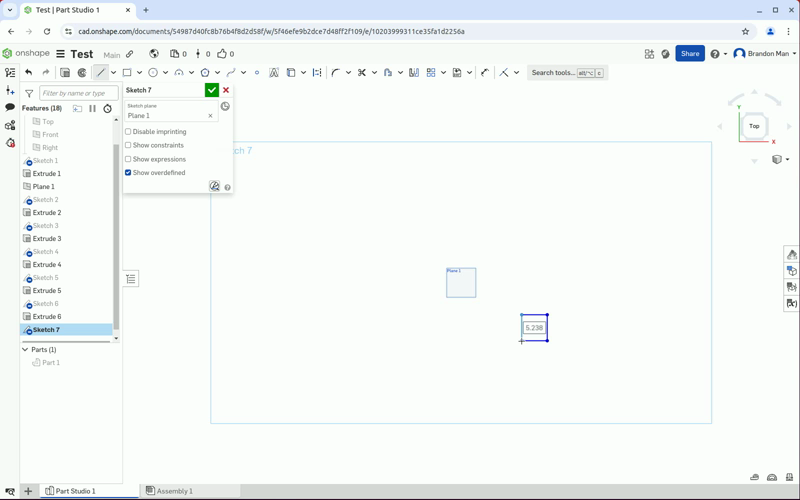
key(esc)
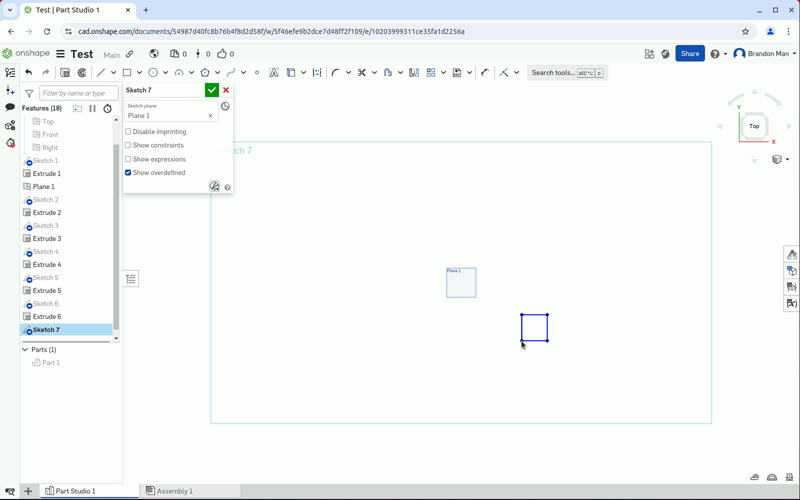
mouse_move(528, 337)
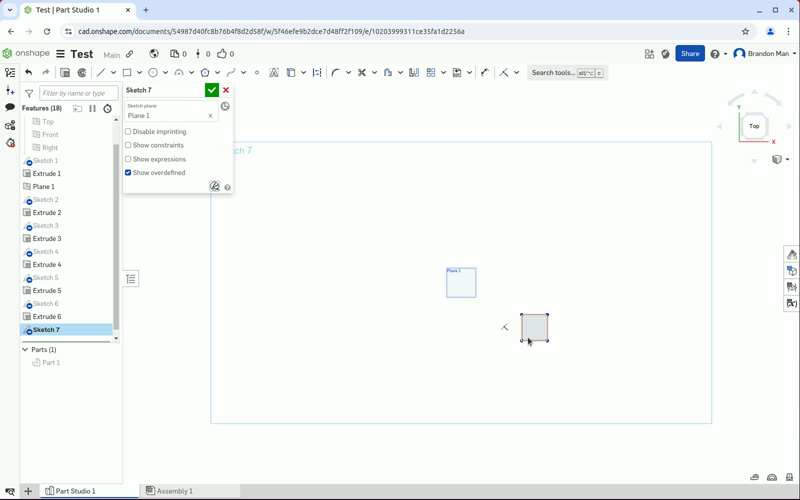
scroll(6)
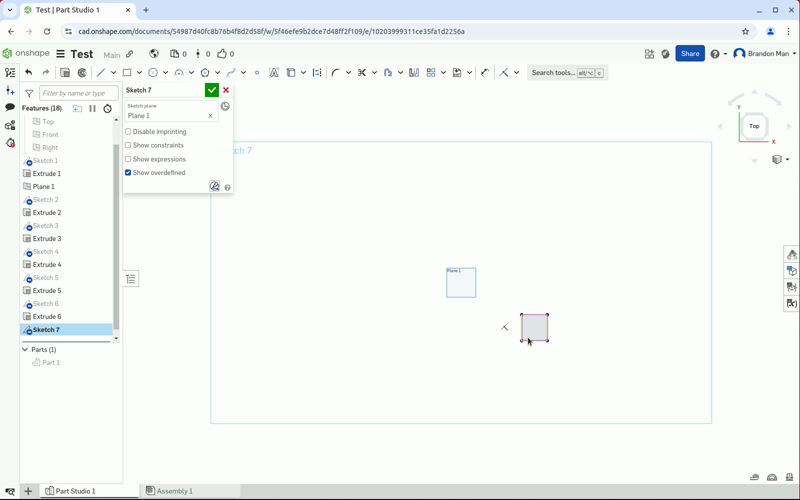
scroll(6)
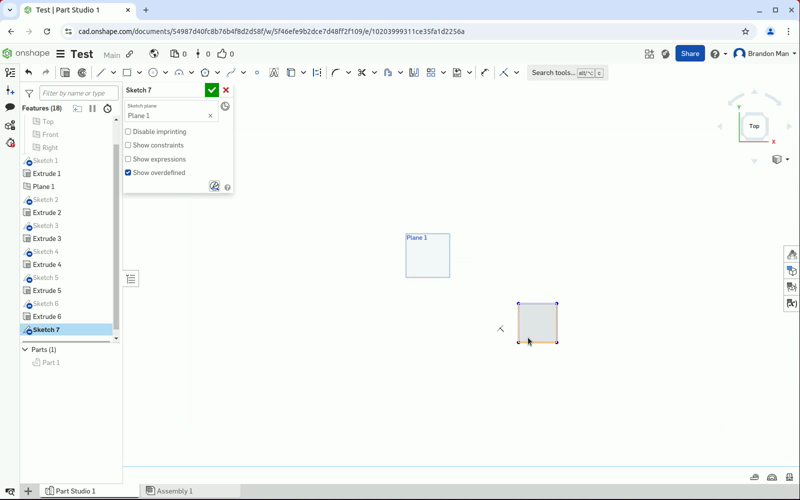
scroll(6)
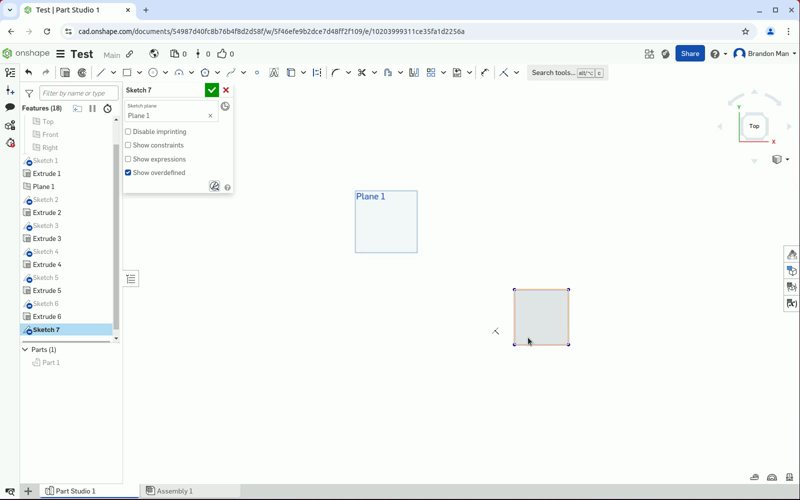
scroll(6)
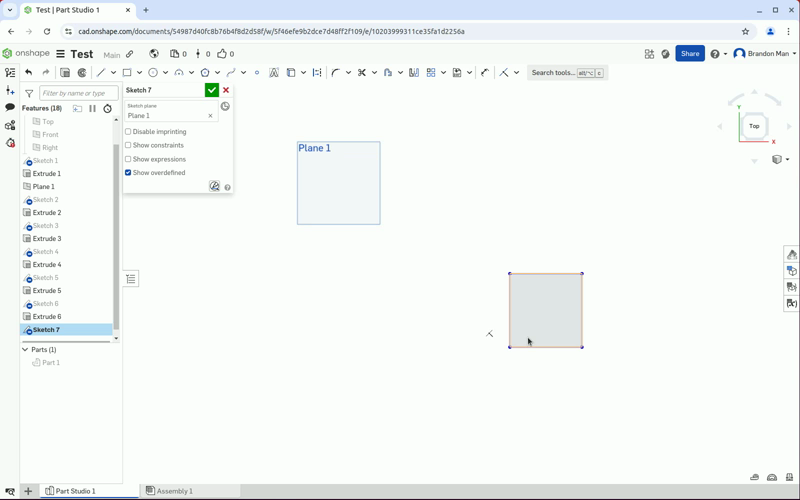
scroll(6)
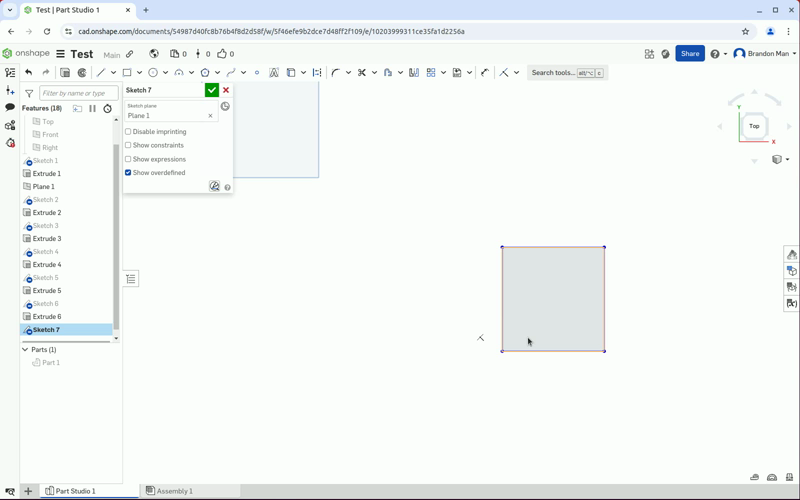
scroll(6)
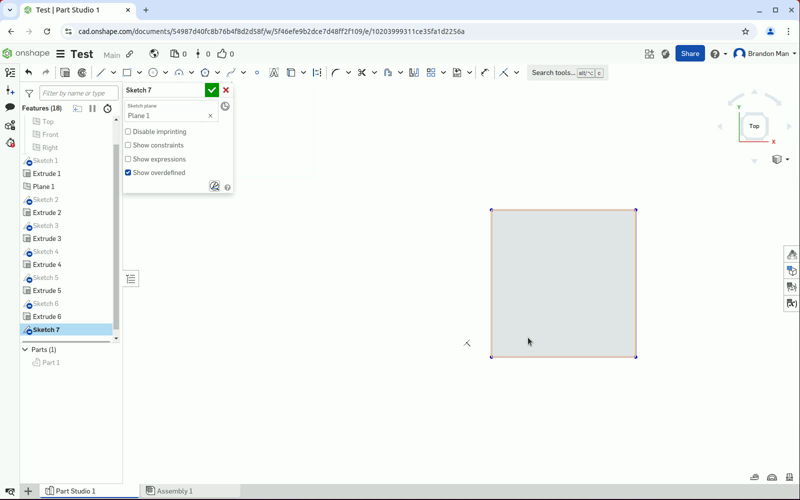
scroll(6)
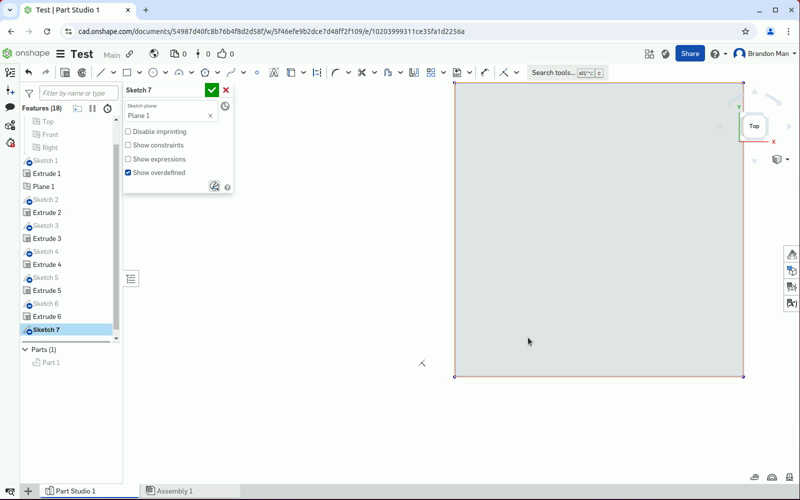
click(528, 337)
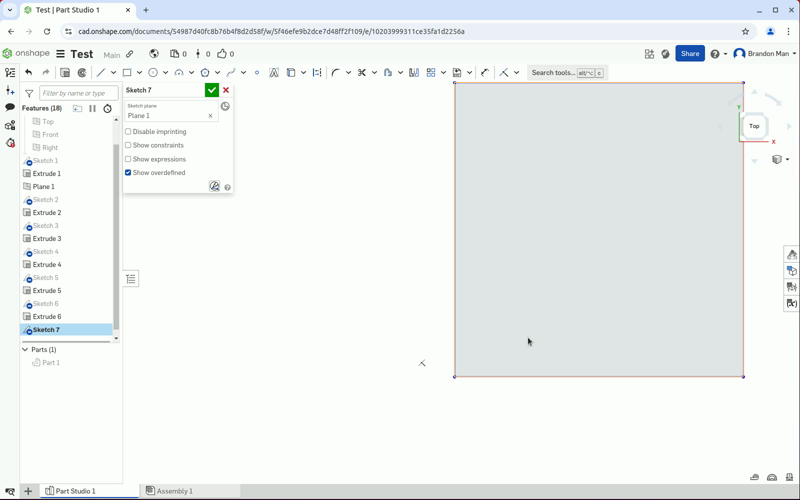
scroll(-6)
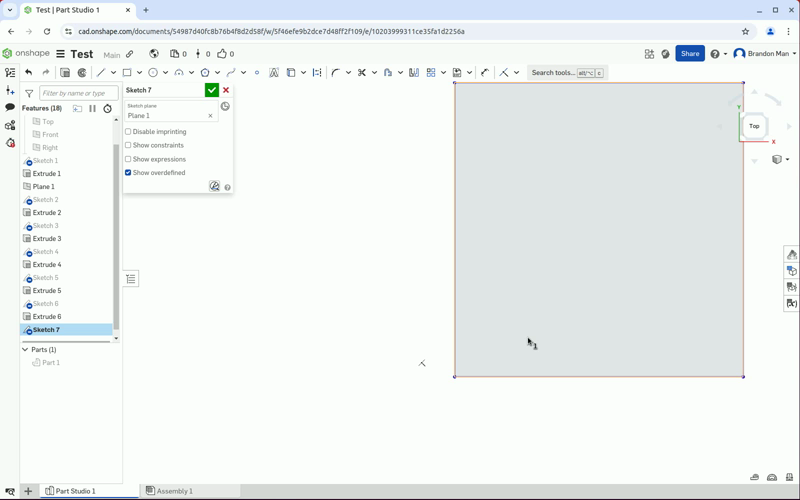
scroll(-6)
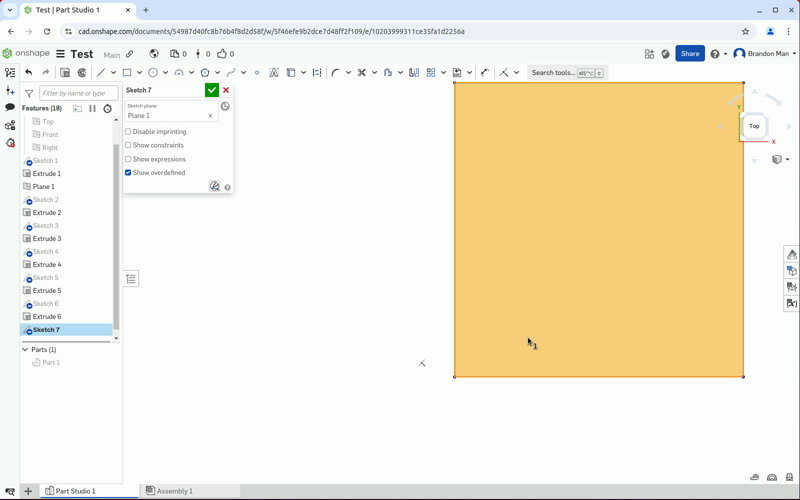
scroll(-6)
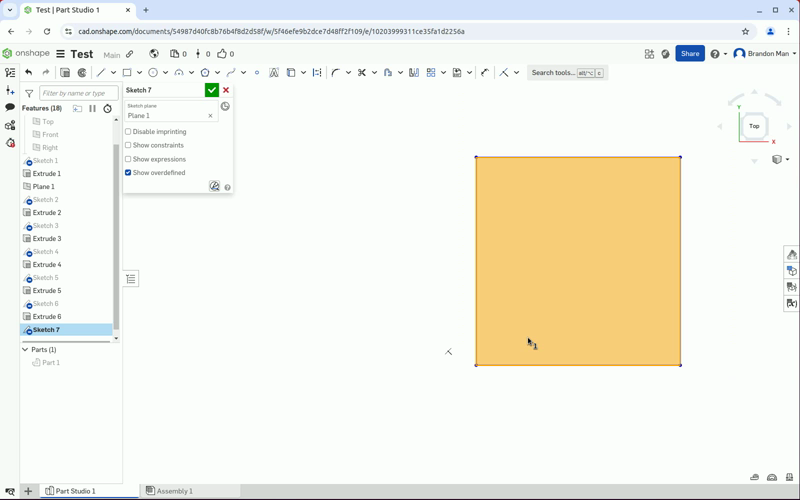
scroll(-6)
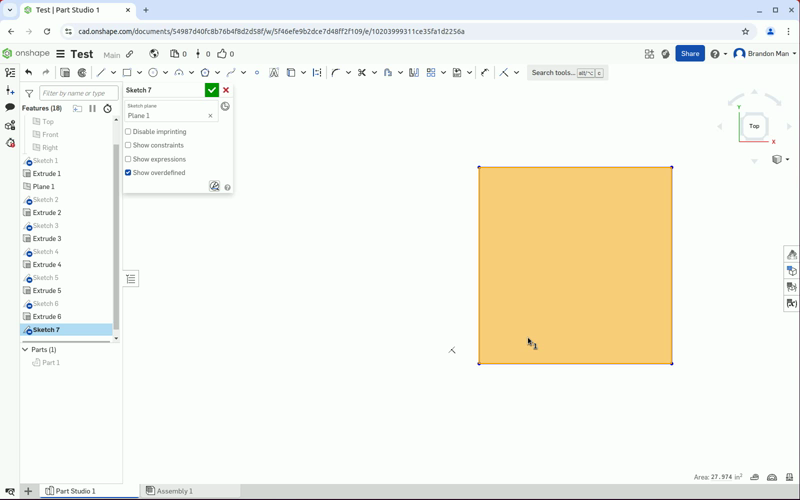
scroll(-6)
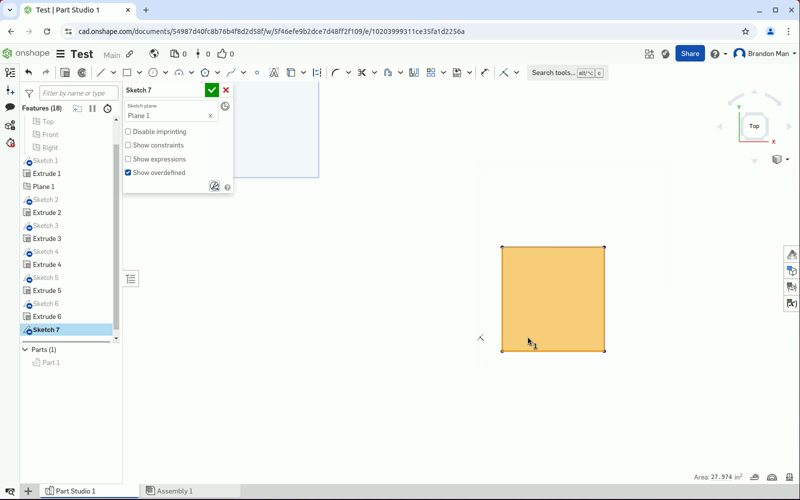
scroll(-6)
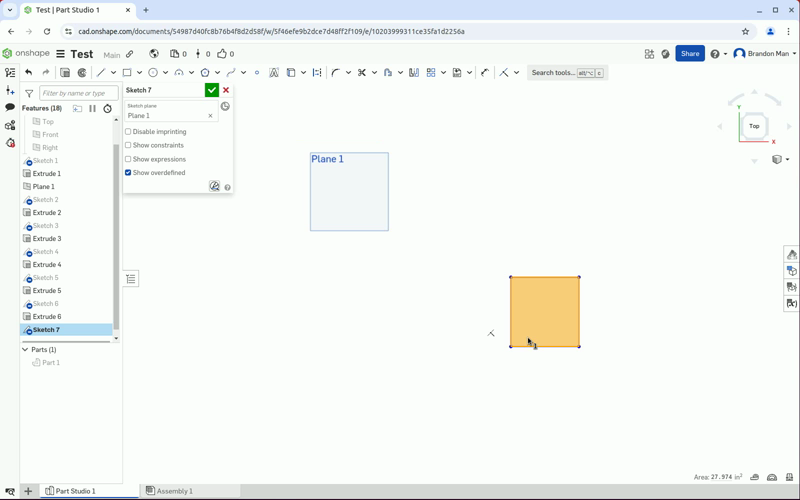
scroll(-6)
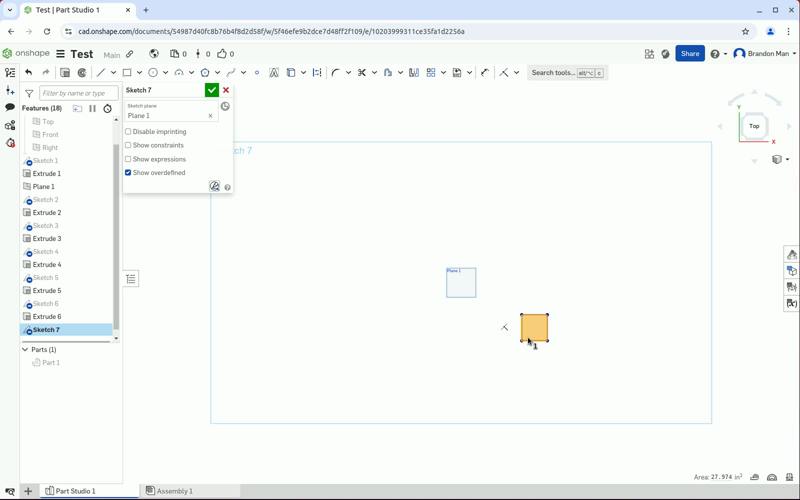
mouse_move(73, 352)
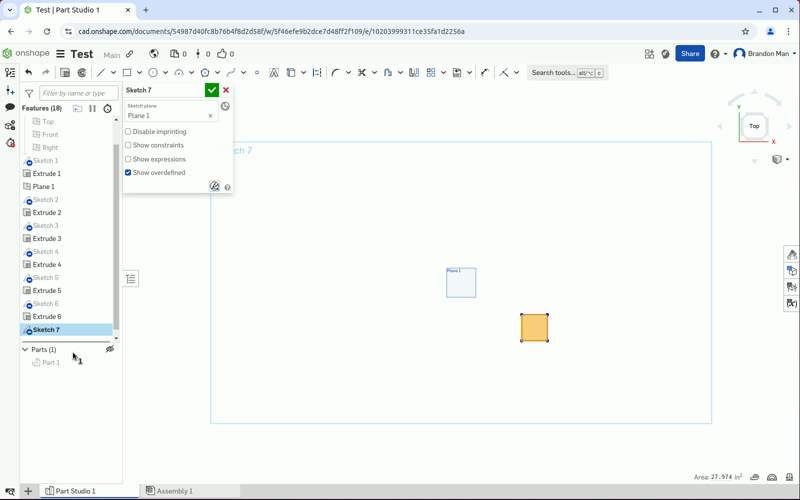
key(shift+y)
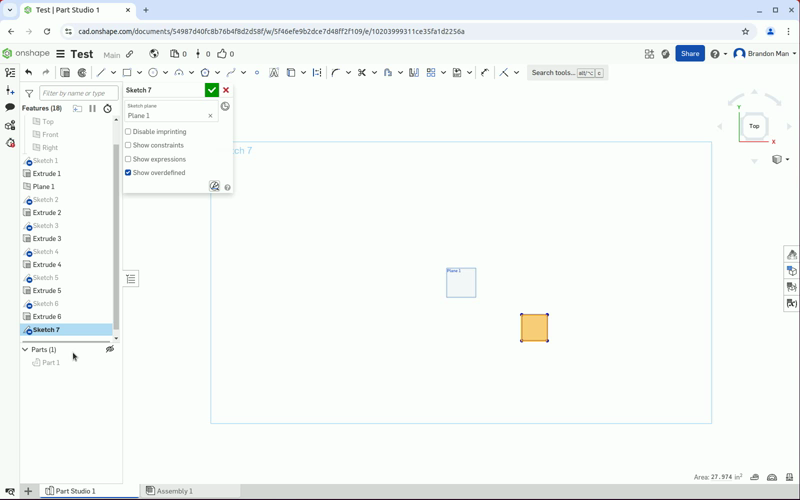
key(shift+e)
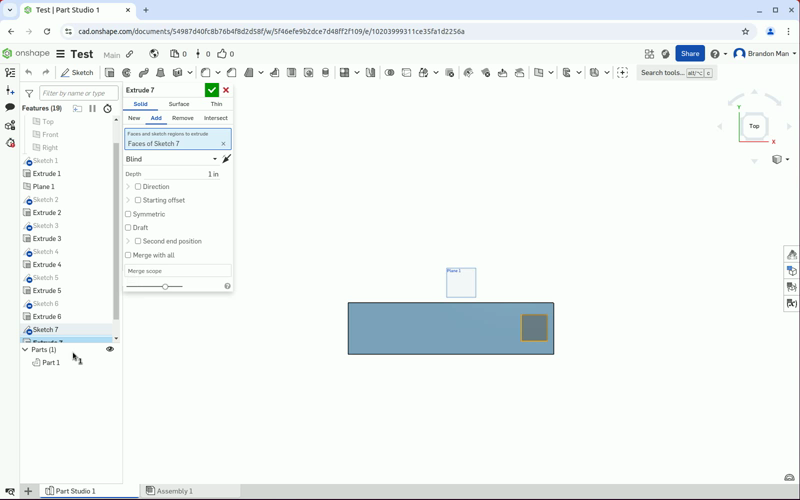
mouse_move(143, 106)
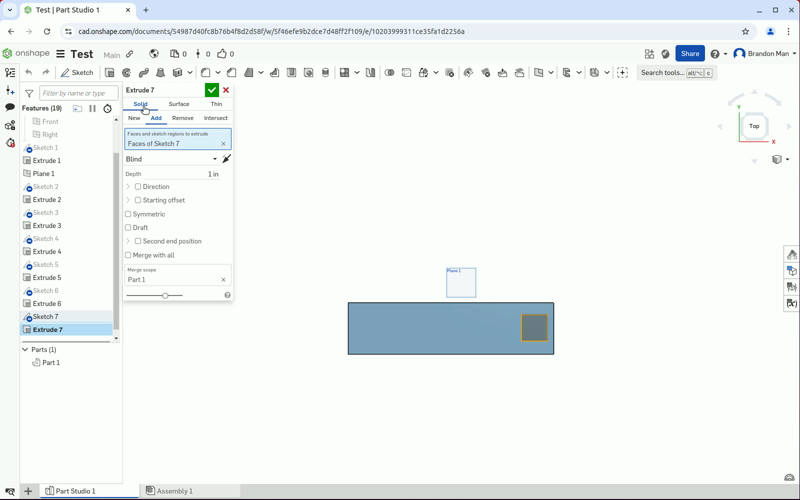
click(143, 106)
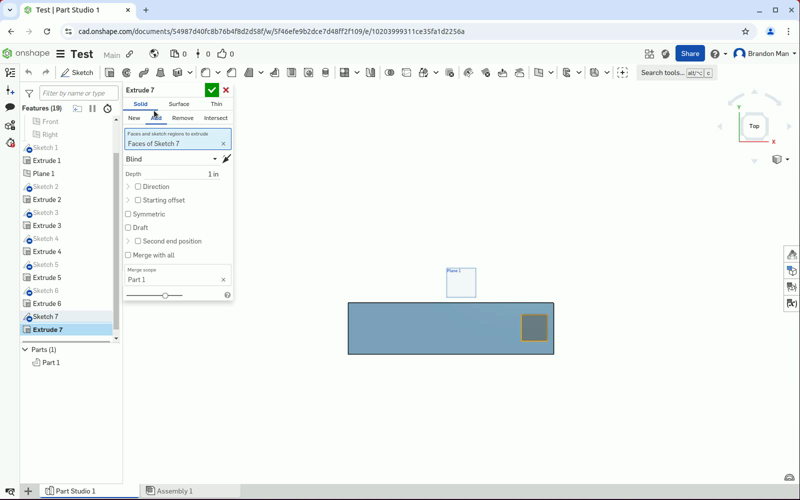
mouse_move(186, 120)
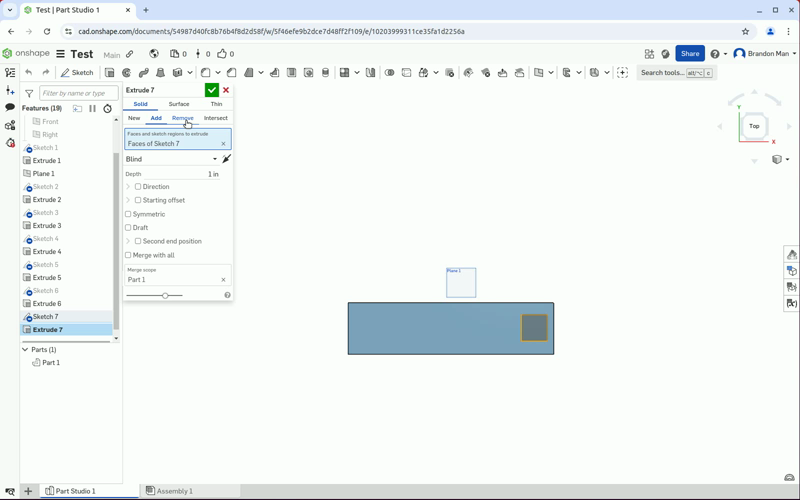
click(186, 120)
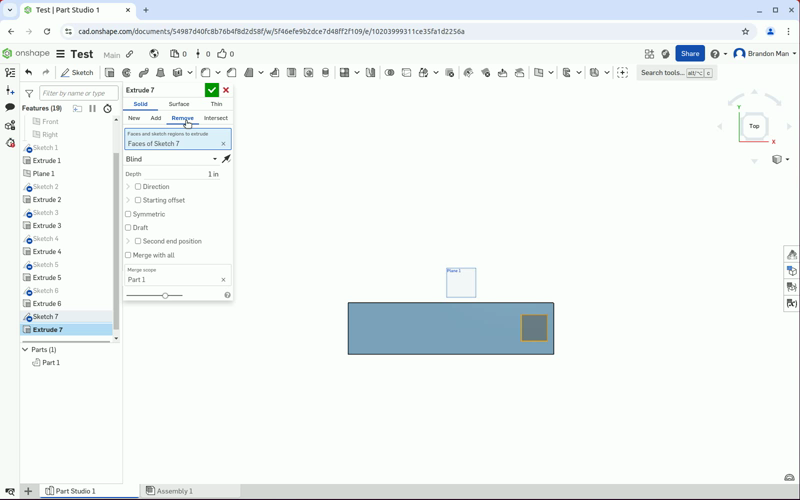
key(tab, 4)
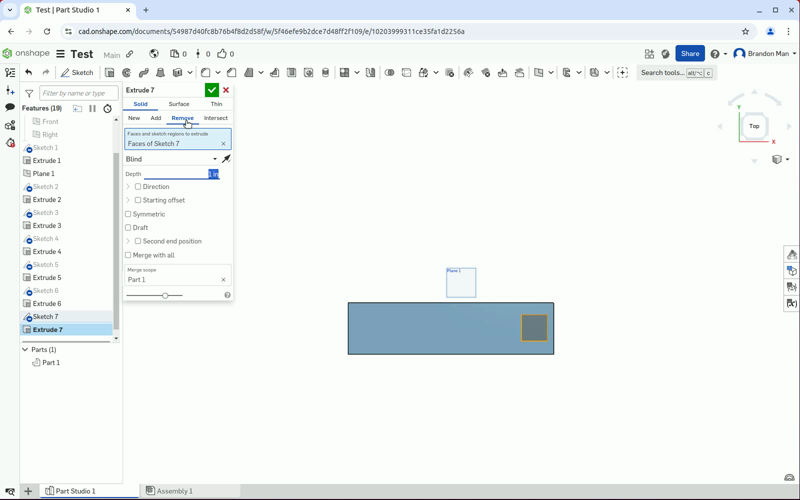
text(11.795)
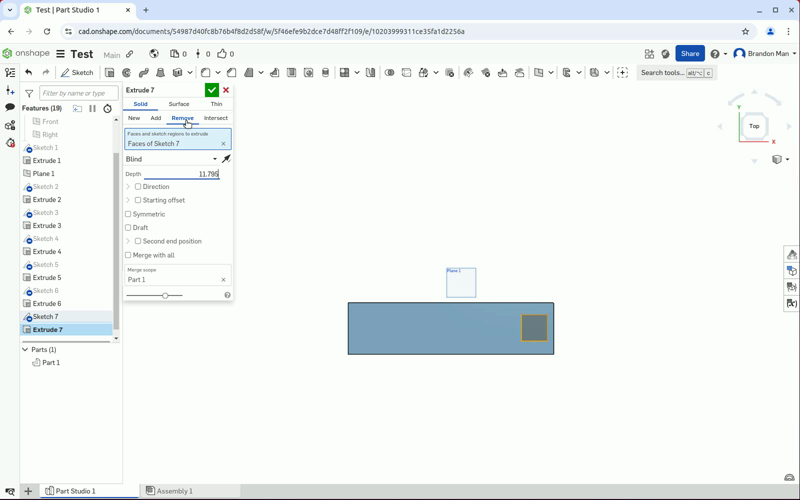
key(tab, 6)
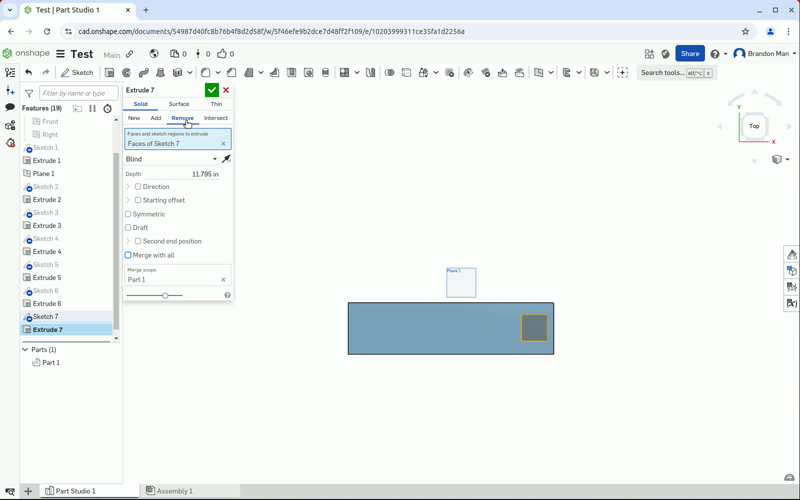
key(space)
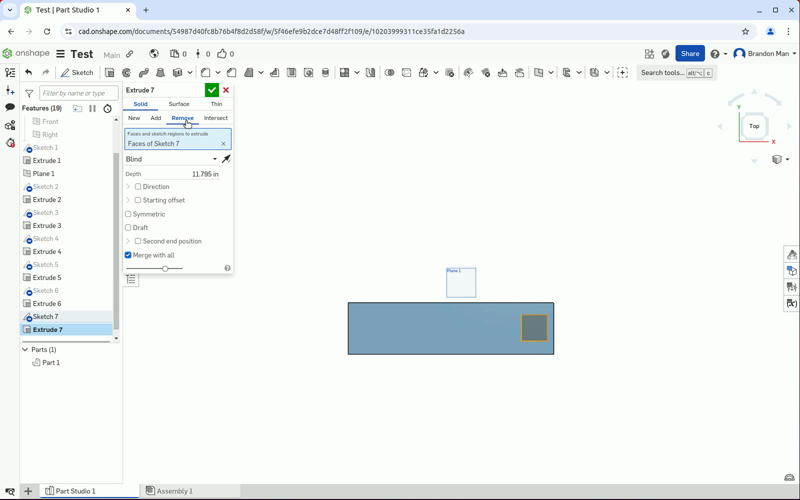
key(enter)
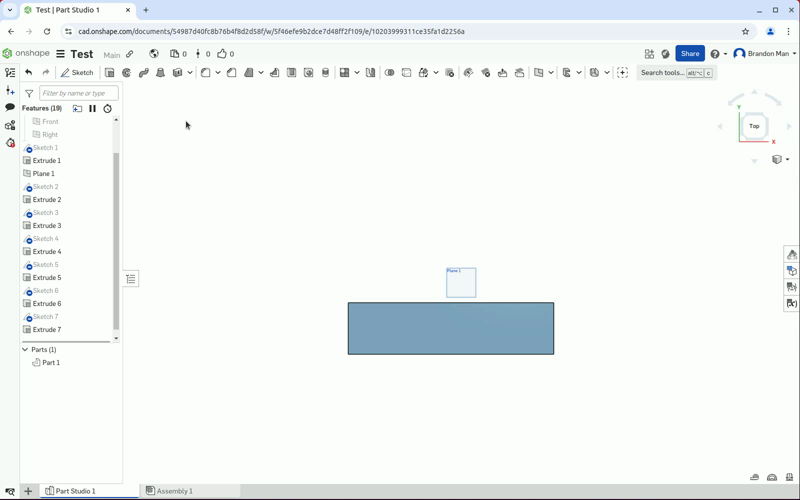
key(shift+h)
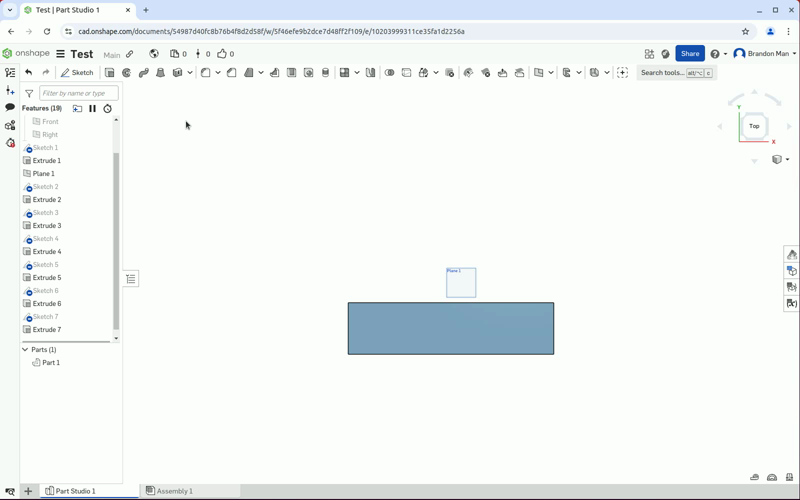
key(shift+h)
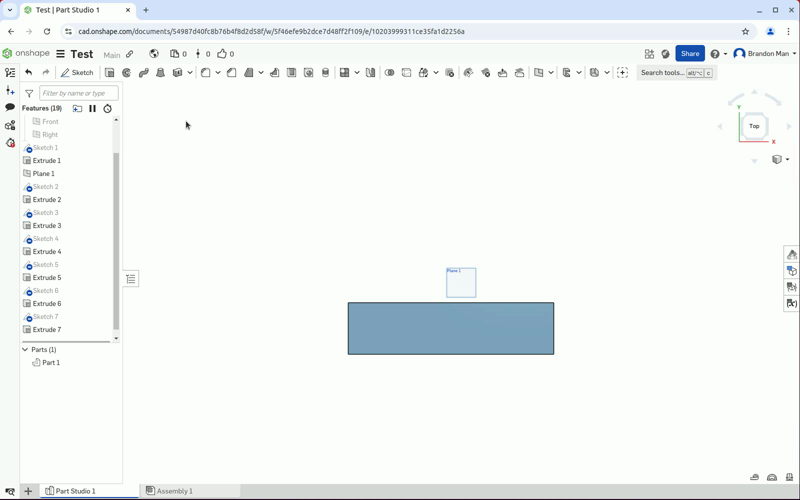
mouse_move(69, 150)
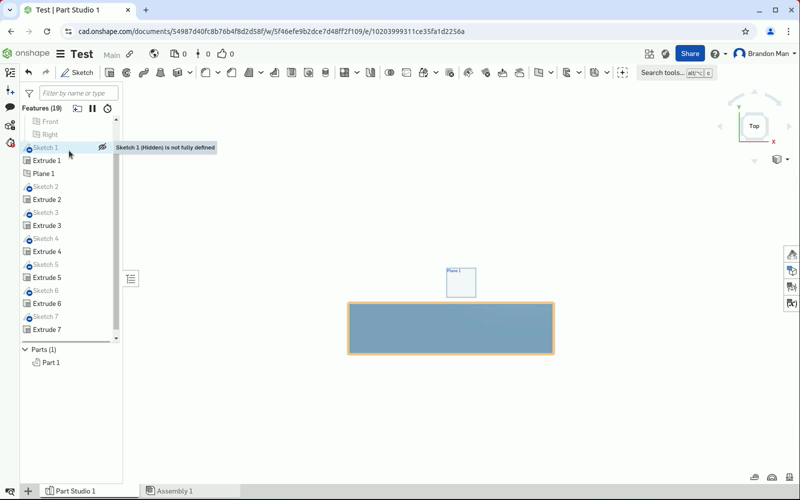
click(69, 150)
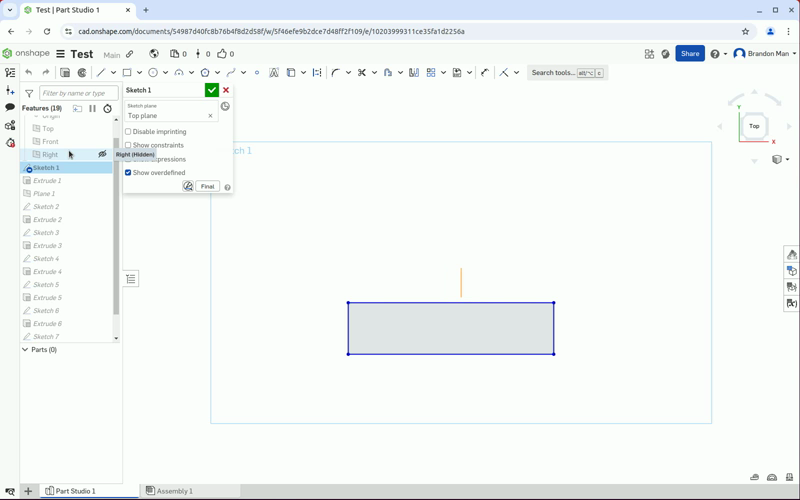
mouse_move(229, 92)
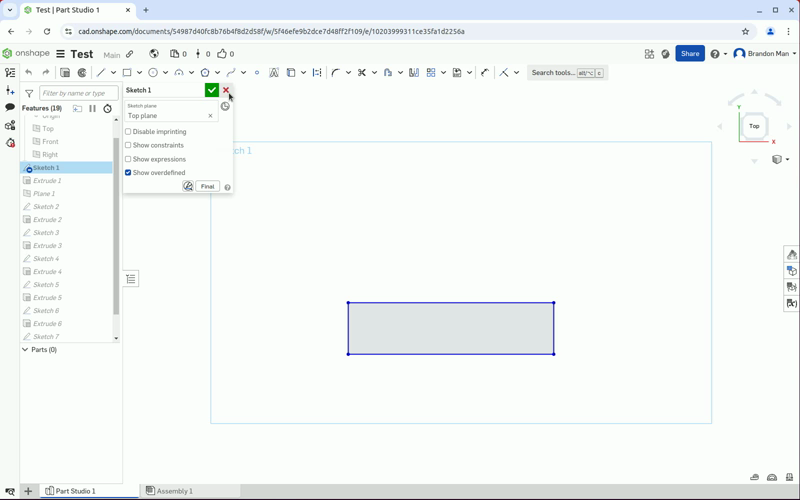
click(229, 92)
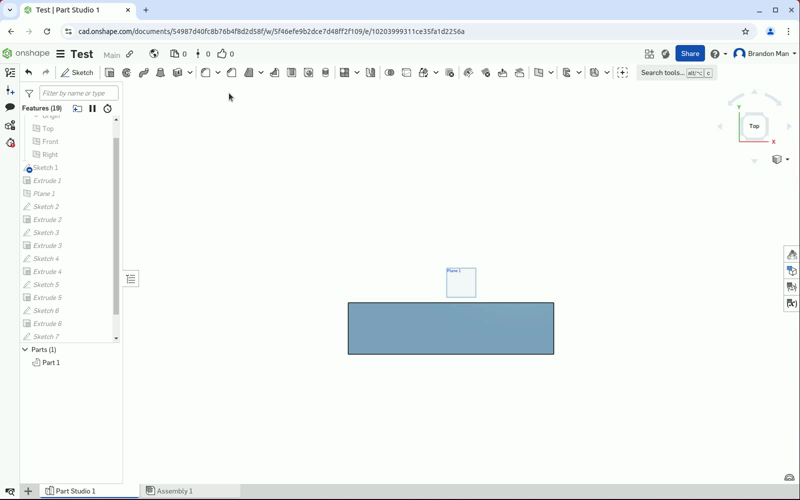
mouse_move(73, 352)
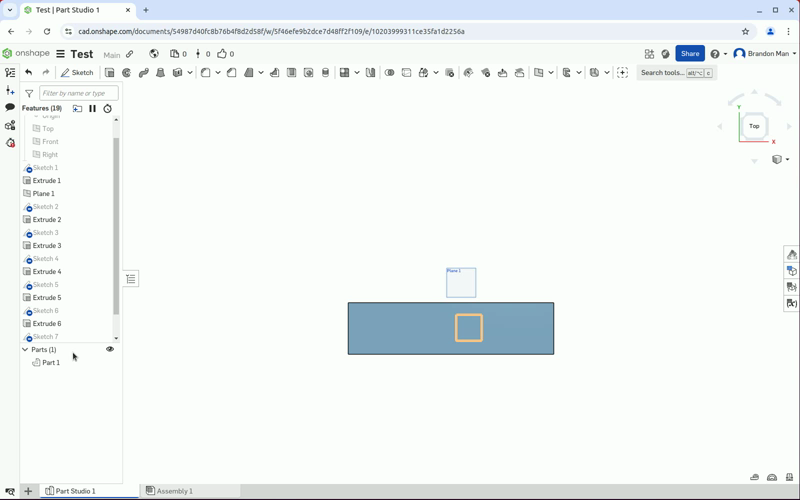
key(y)
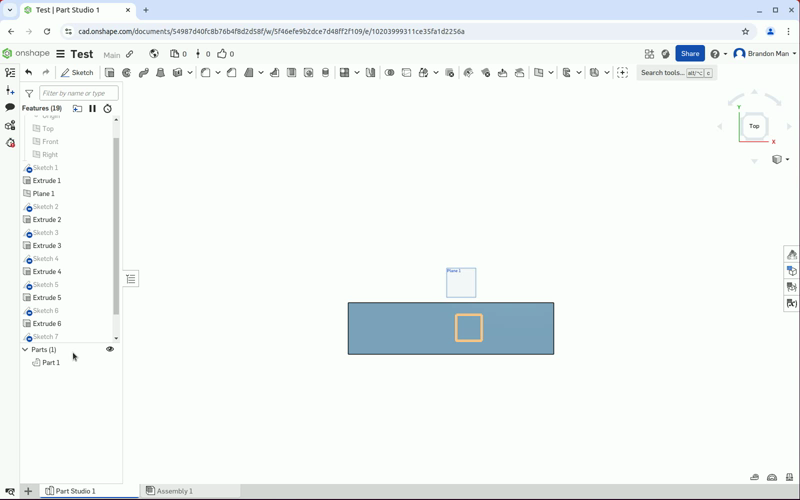
key(shift+p)
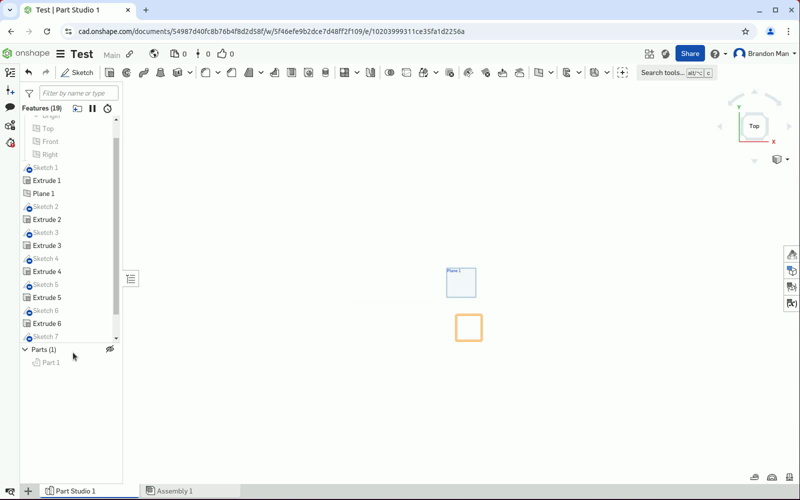
key(space)
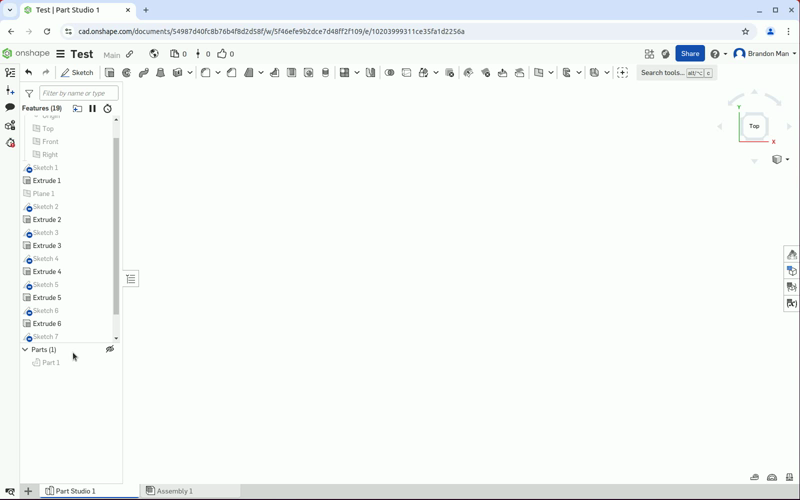
key_down(shift)
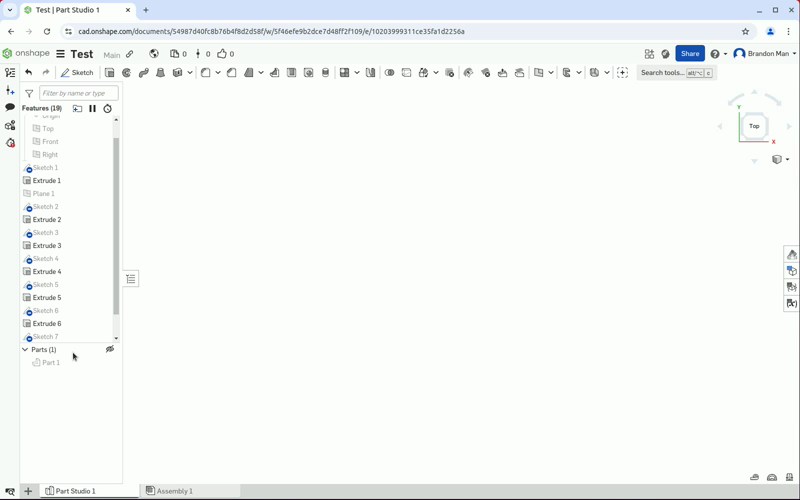
key(up)
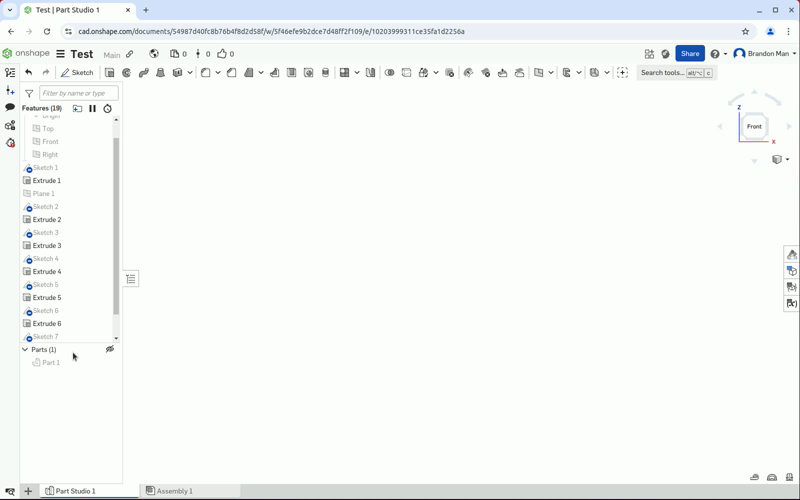
key_up(shift)
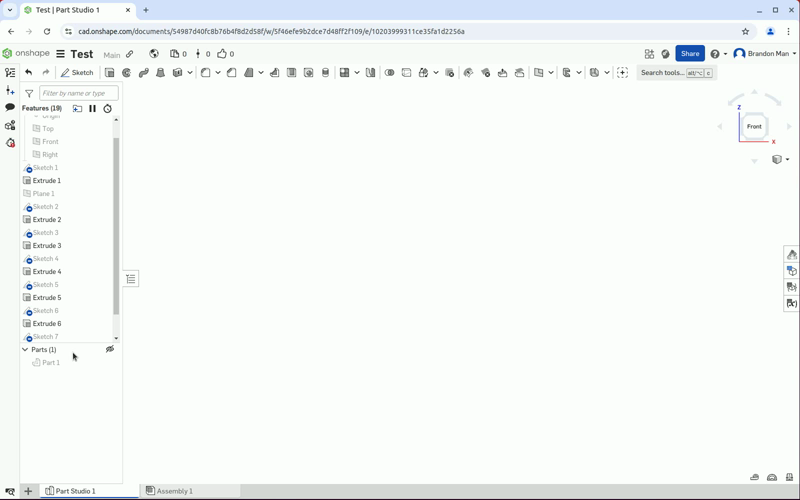
mouse_move(73, 352)
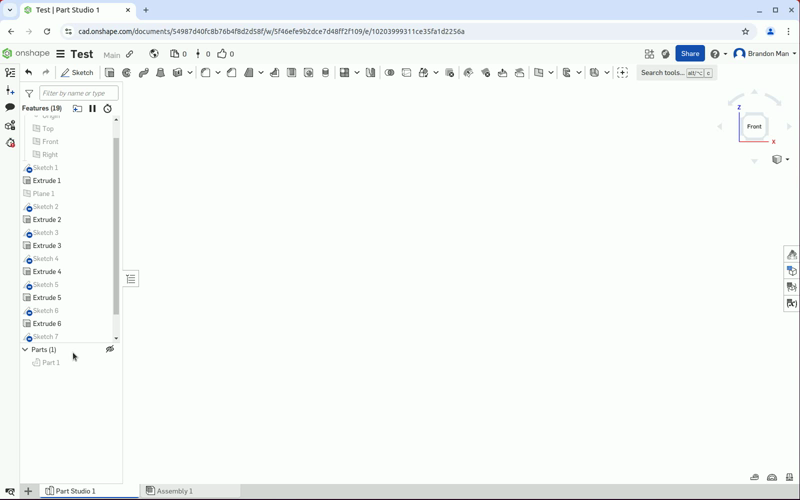
key(shift+y)
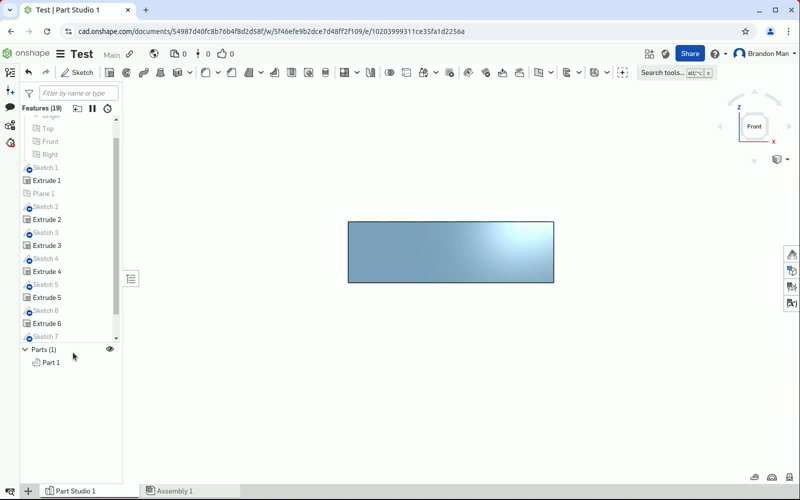
mouse_move(541, 75)
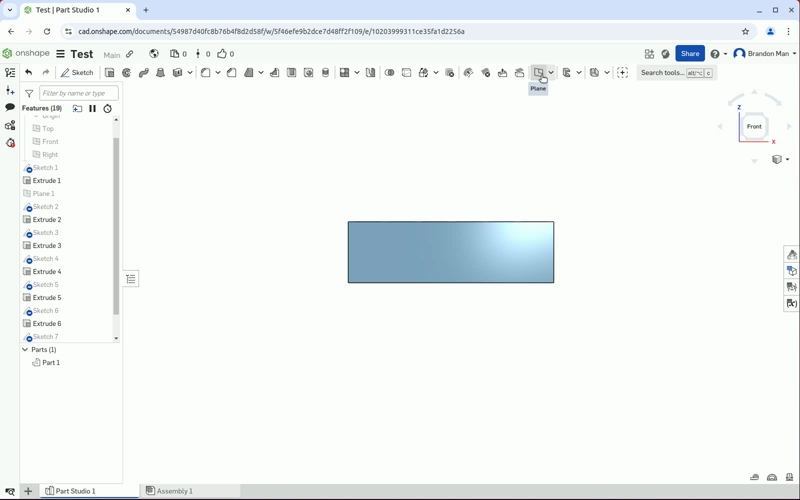
click(541, 75)
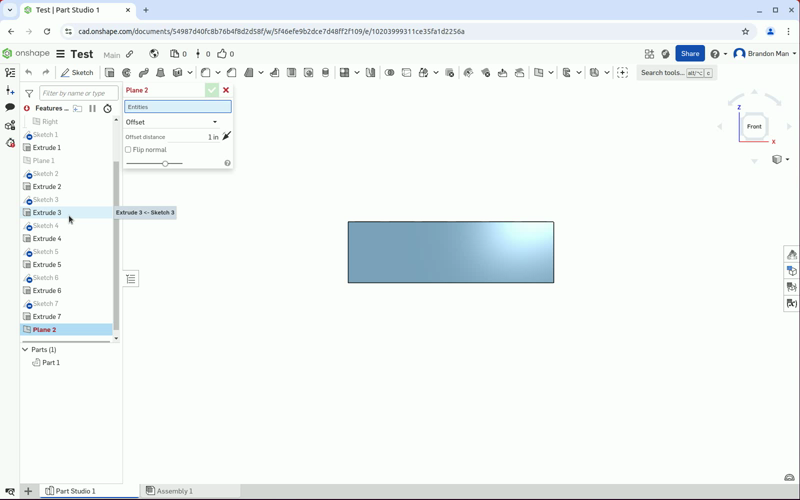
scroll(3)
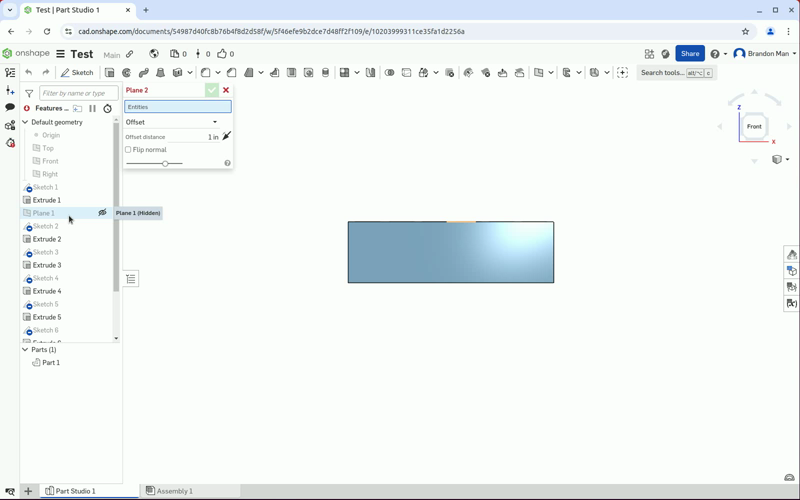
mouse_move(69, 163)
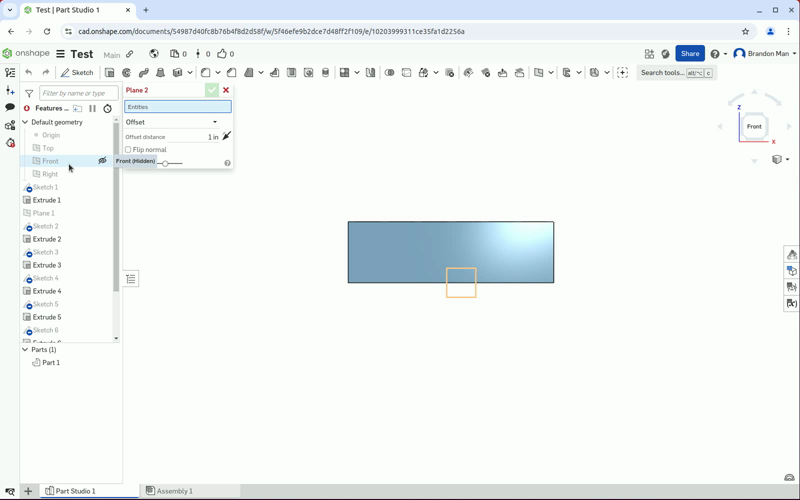
click(69, 163)
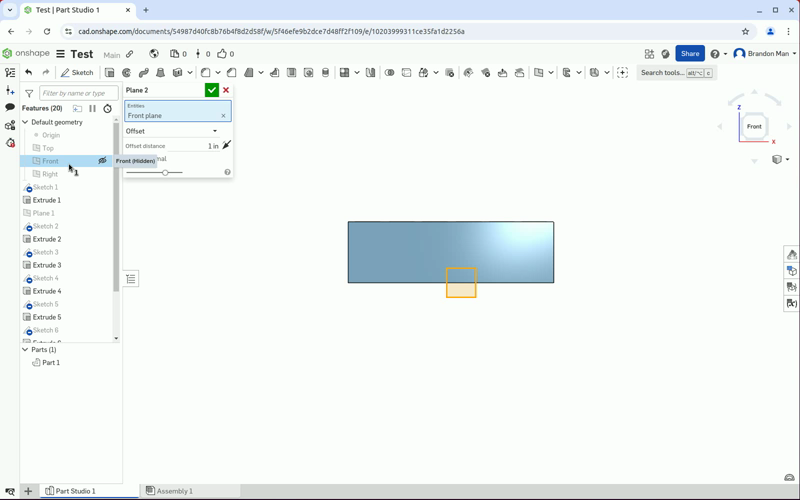
key(tab, 2)
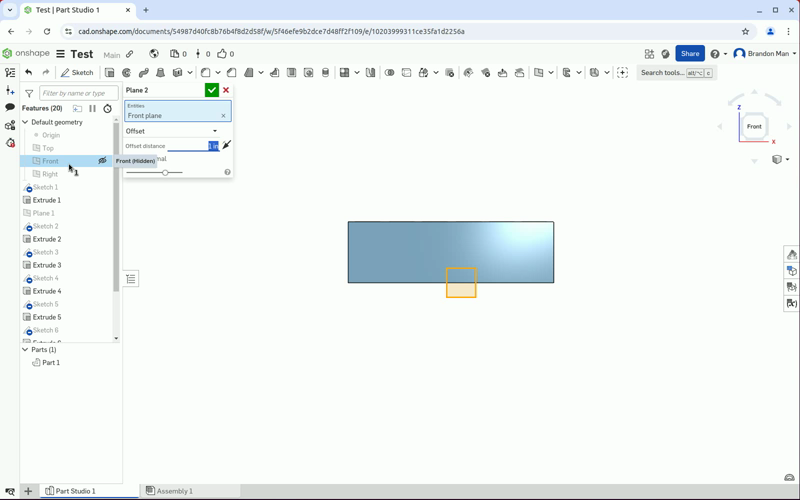
text(14.697)
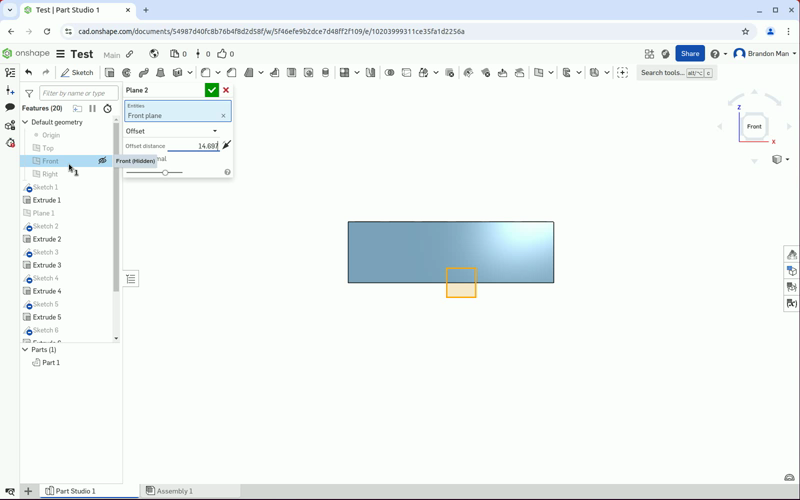
key(enter, 2)
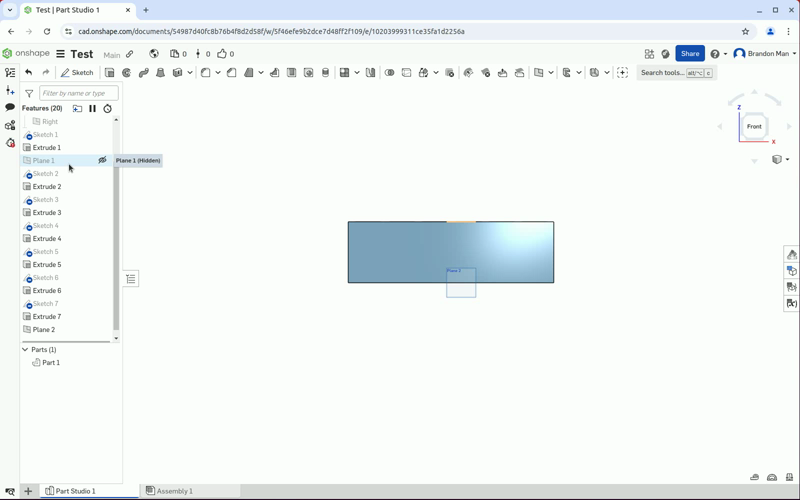
key(shift+s)
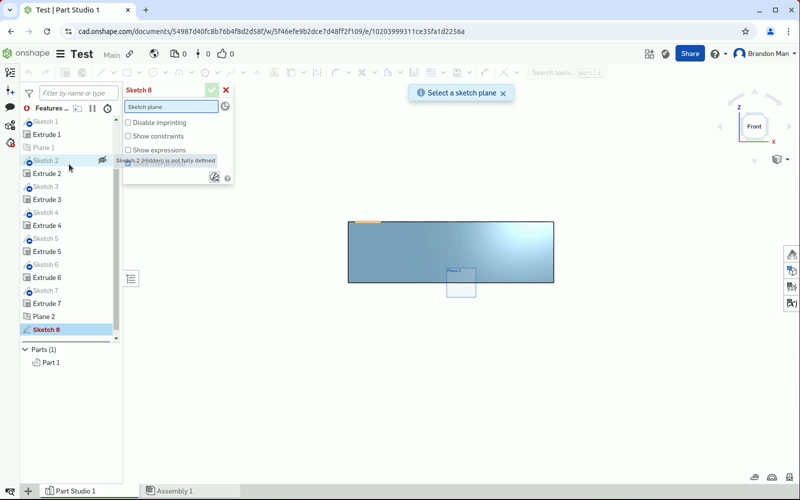
mouse_move(69, 319)
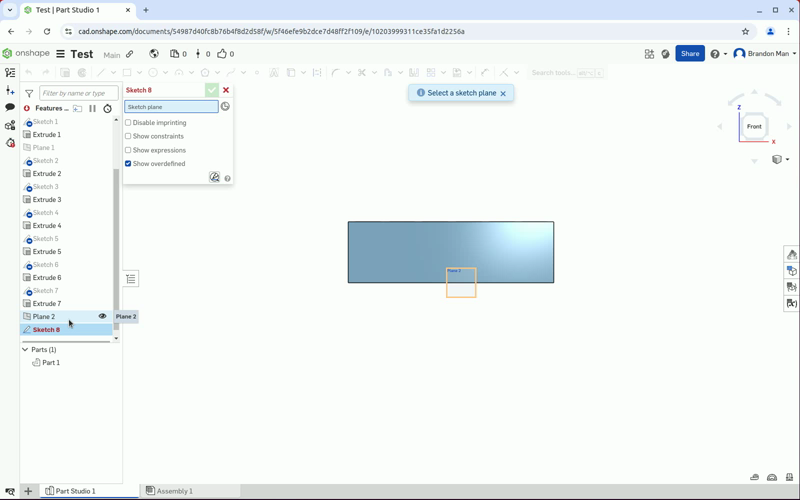
click(69, 319)
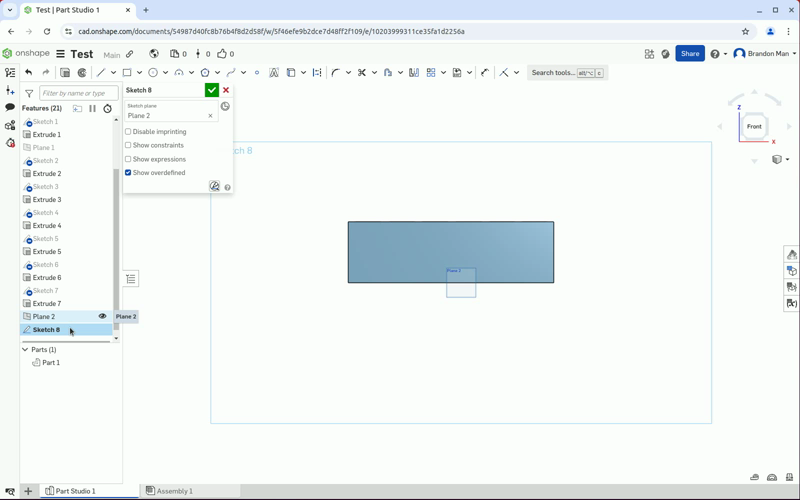
mouse_move(73, 352)
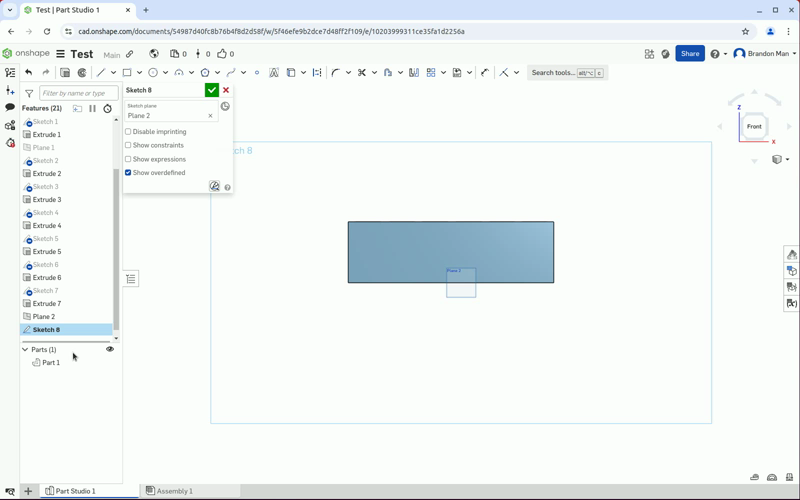
key(y)
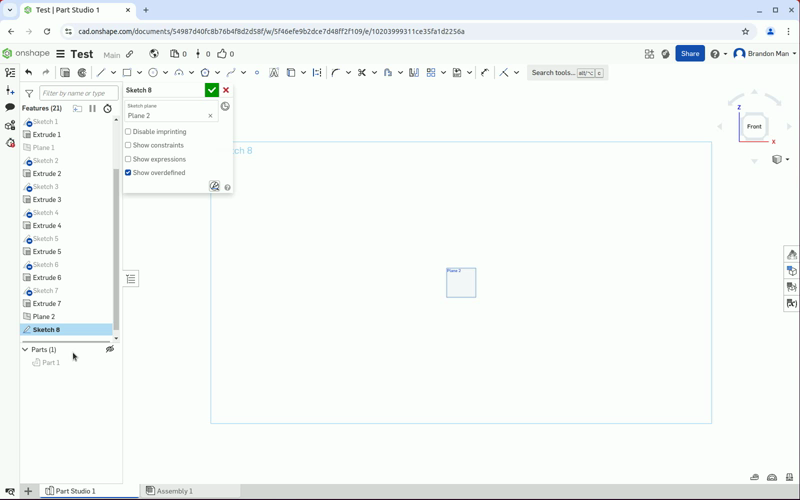
key(l)
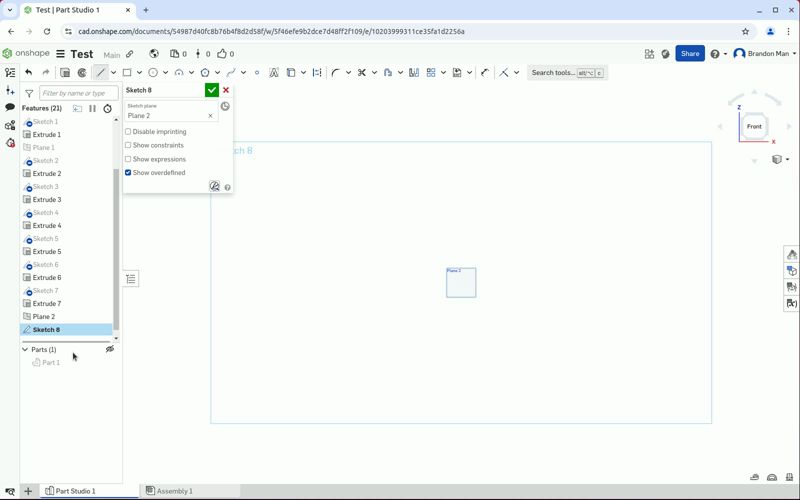
key_down(shift)
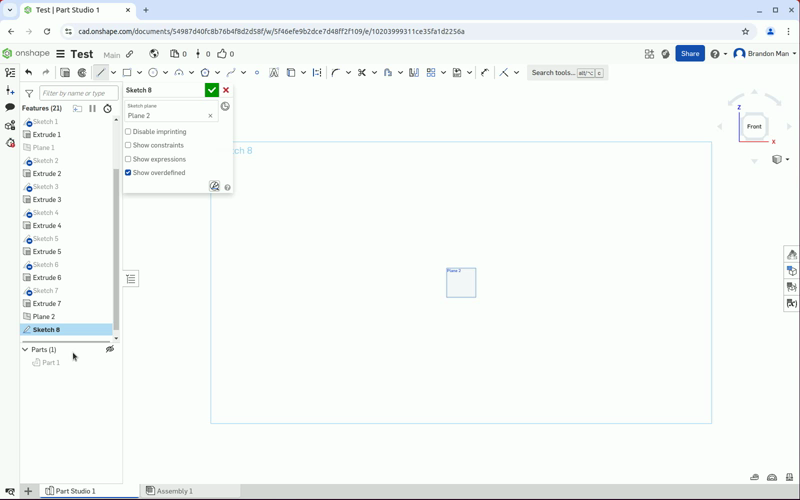
mouse_move(355, 275)
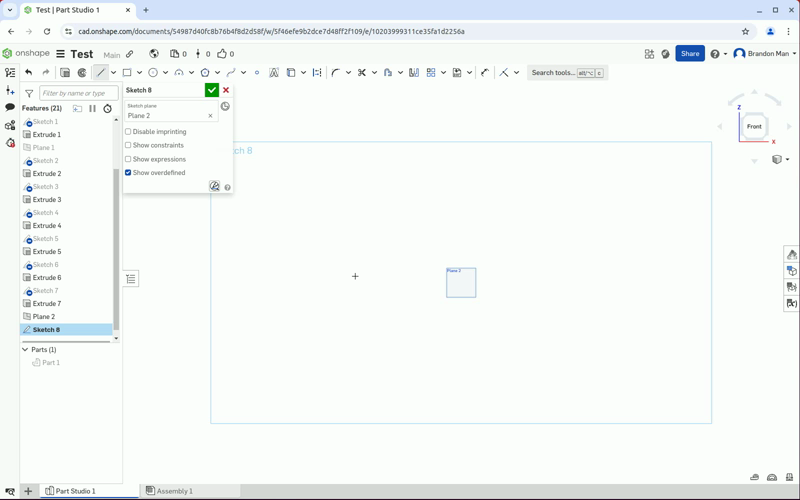
click(355, 275)
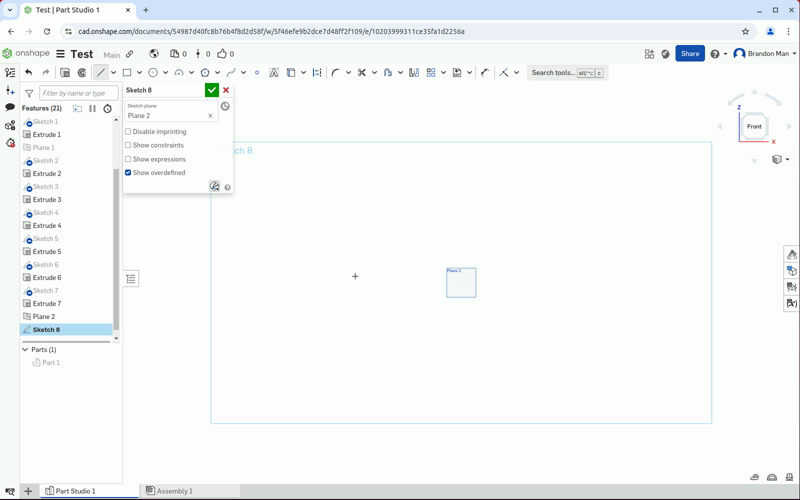
key_up(shift)
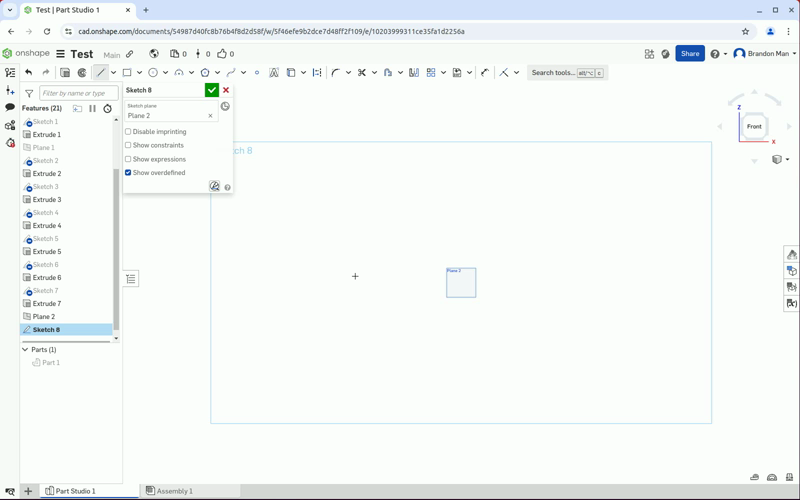
key_down(shift)
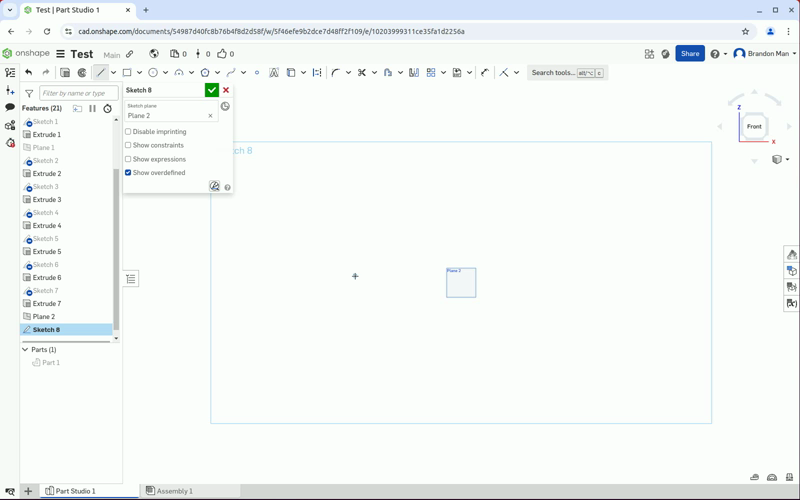
mouse_move(546, 276)
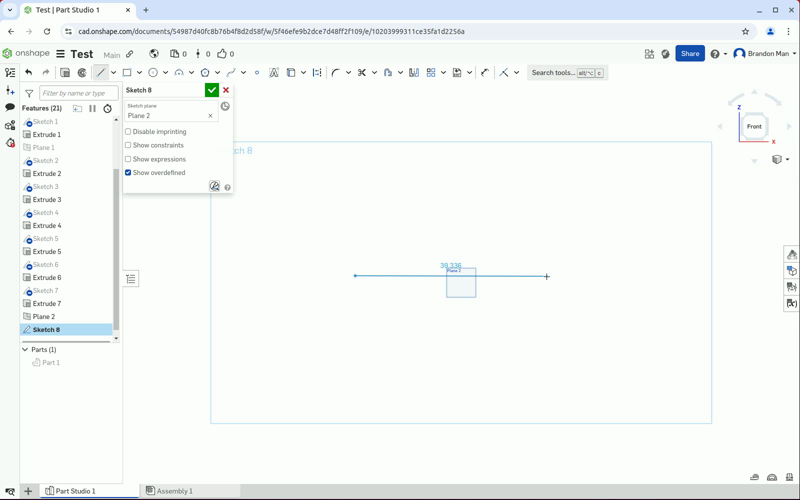
click(546, 276)
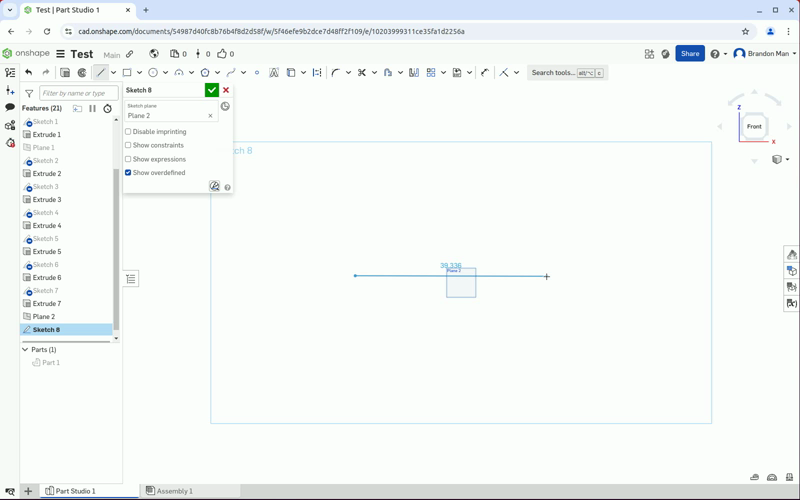
key_up(shift)
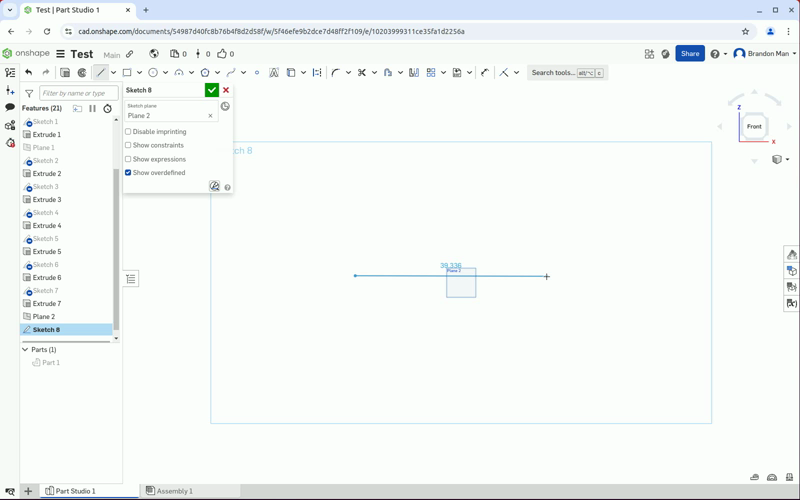
key_down(shift)
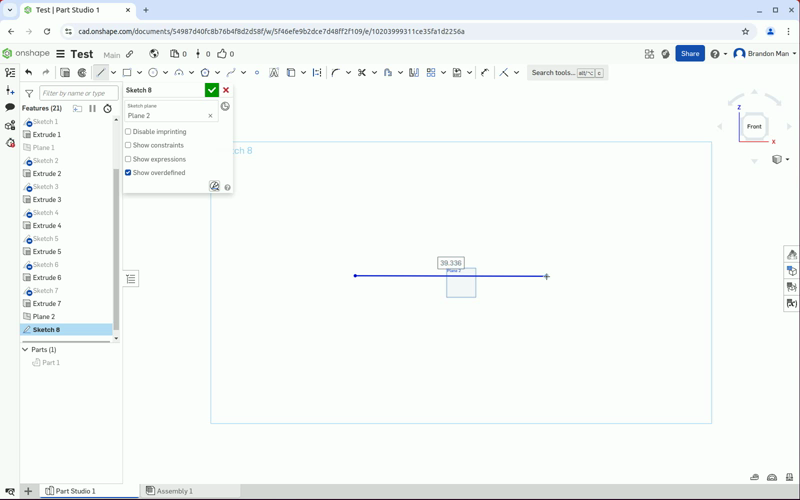
mouse_move(576, 276)
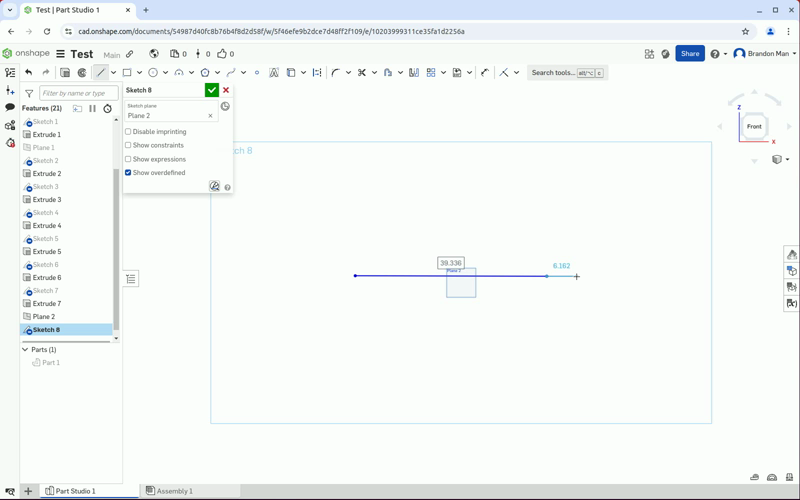
mouse_move(546, 229)
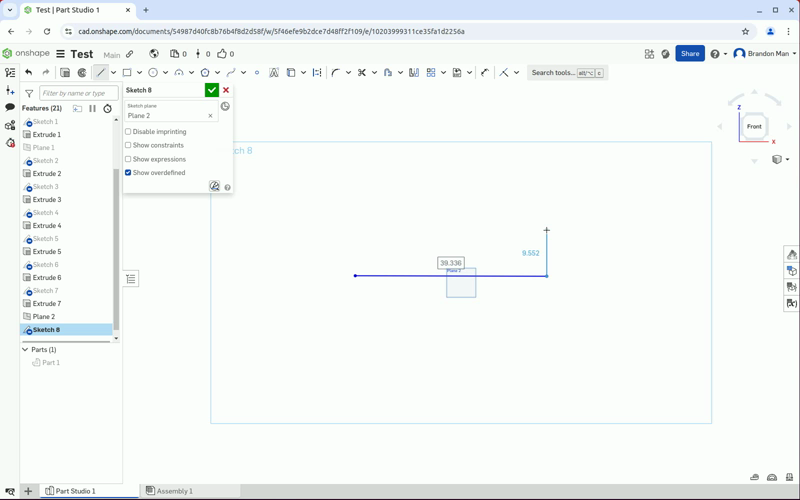
click(546, 229)
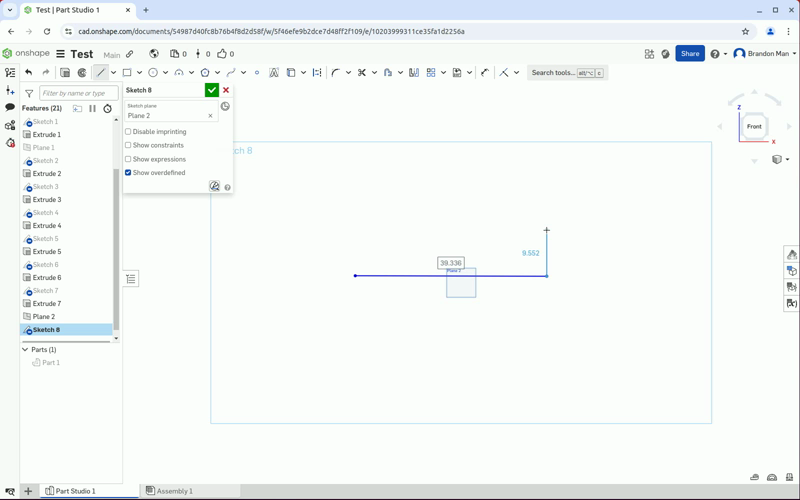
key_up(shift)
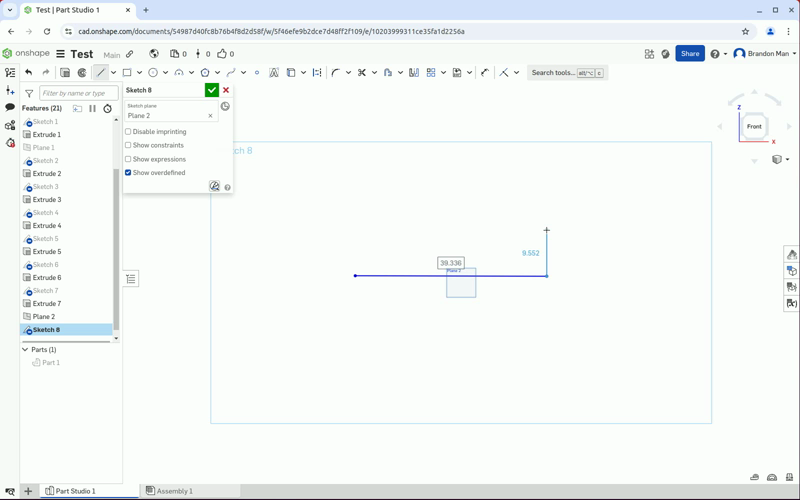
key_down(shift)
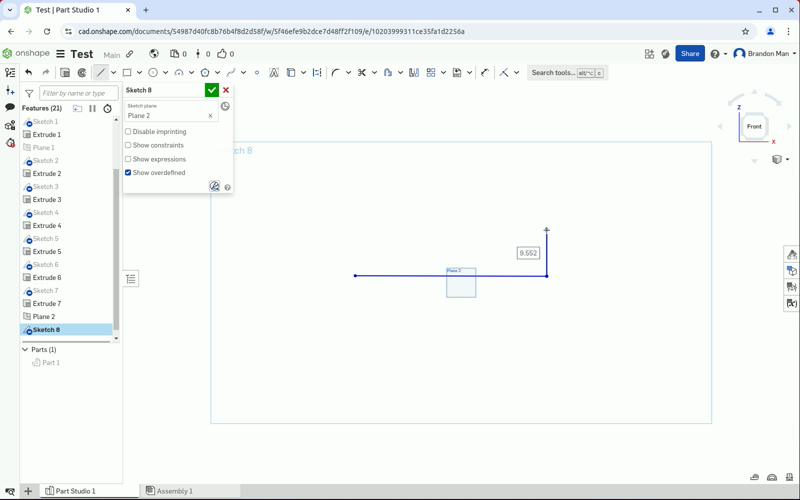
mouse_move(355, 229)
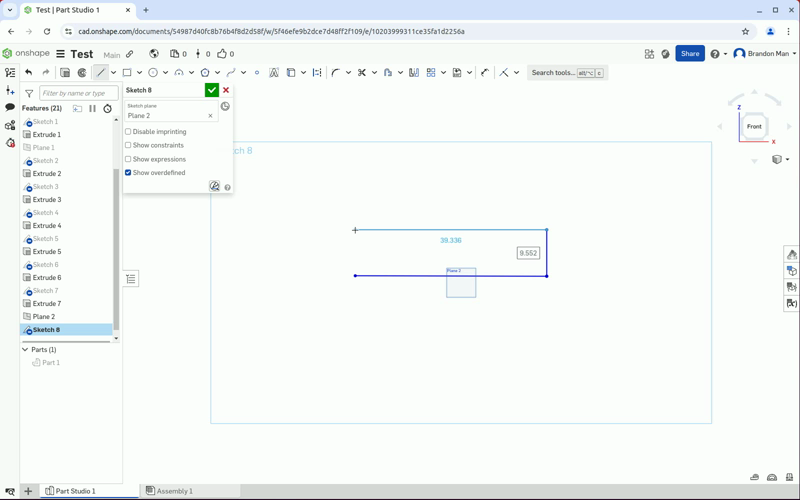
click(355, 229)
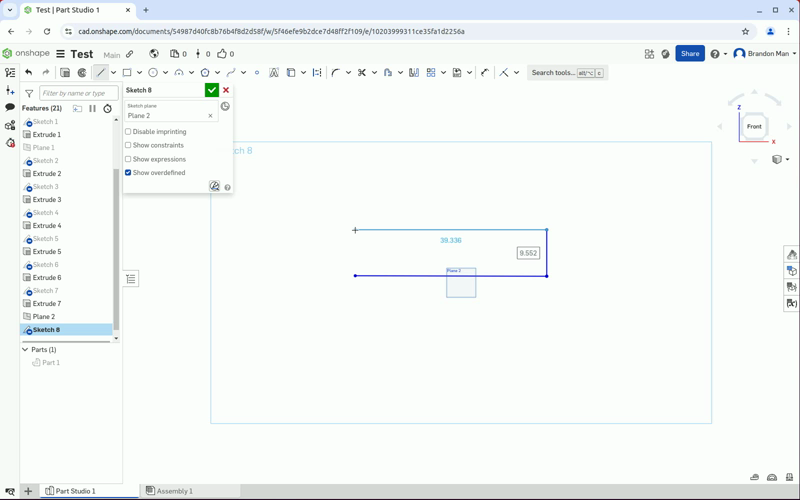
key_up(shift)
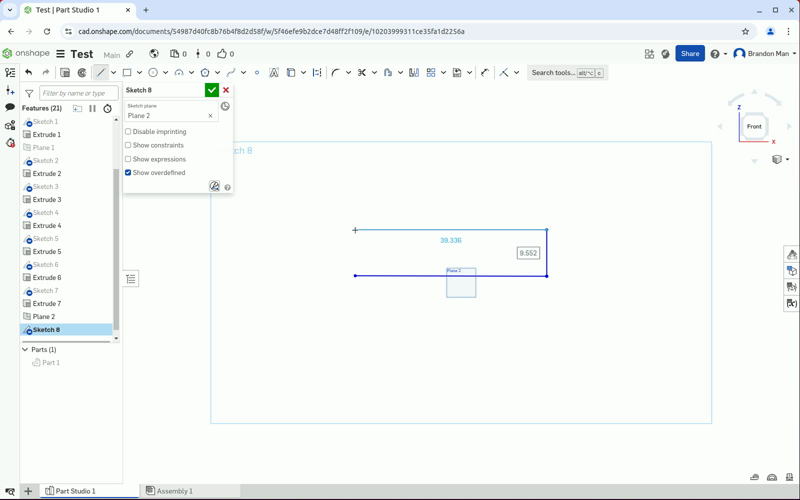
mouse_move(385, 229)
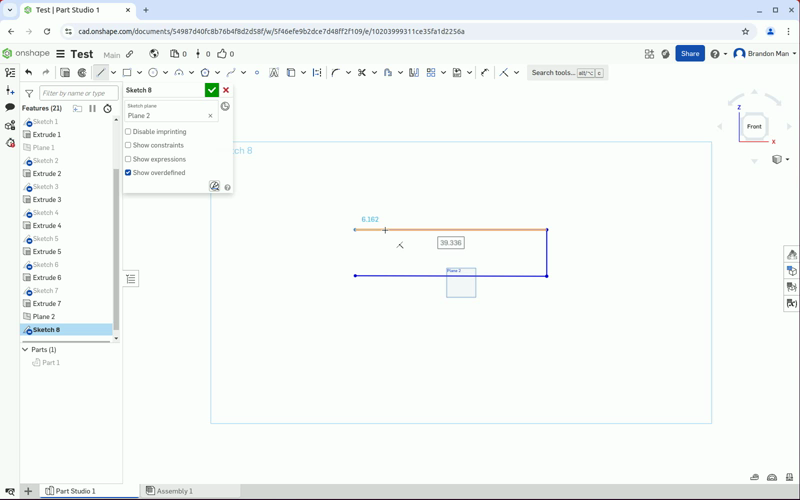
key_down(shift)
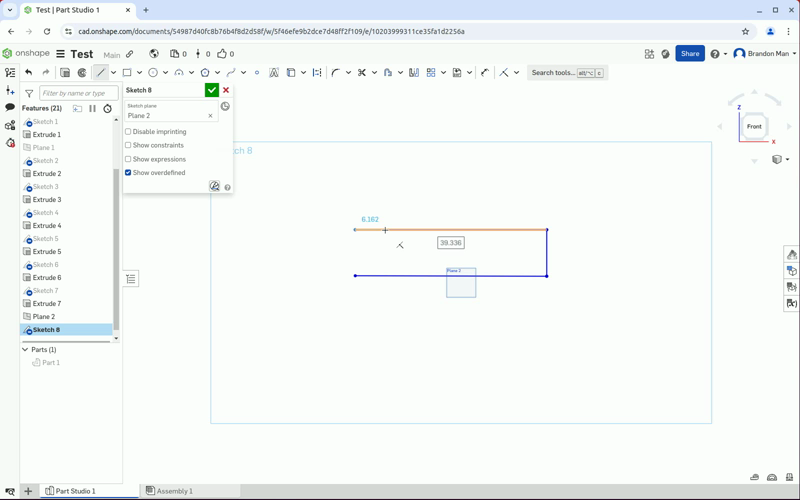
mouse_move(355, 275)
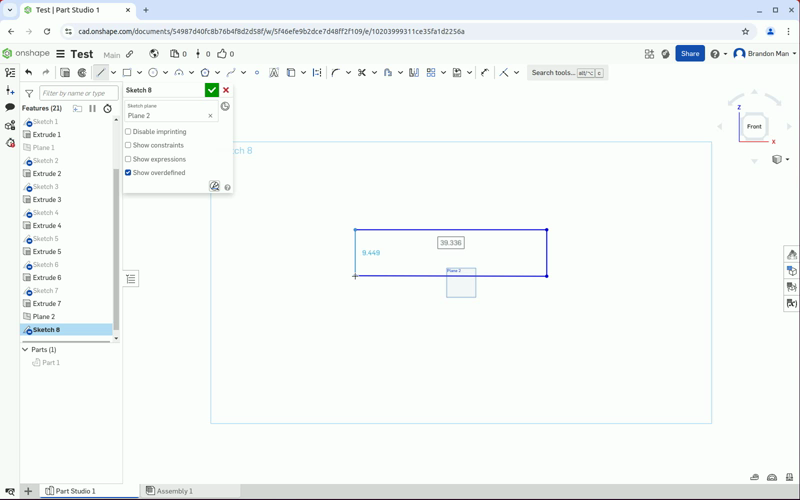
key_up(shift)
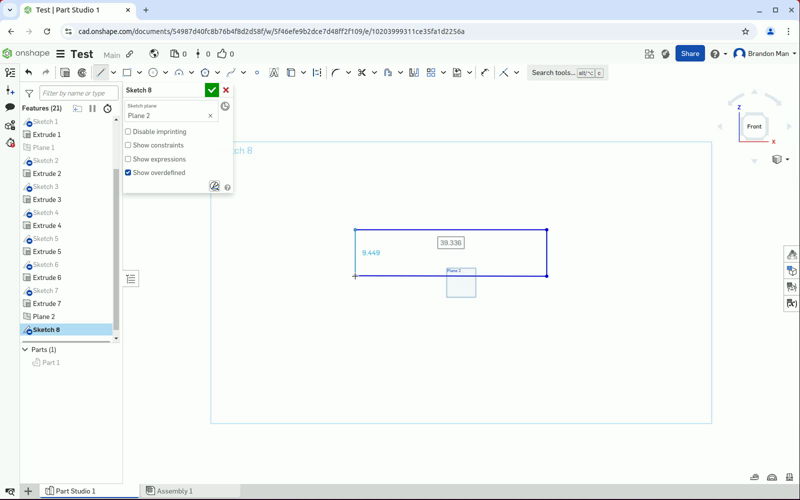
click(355, 275)
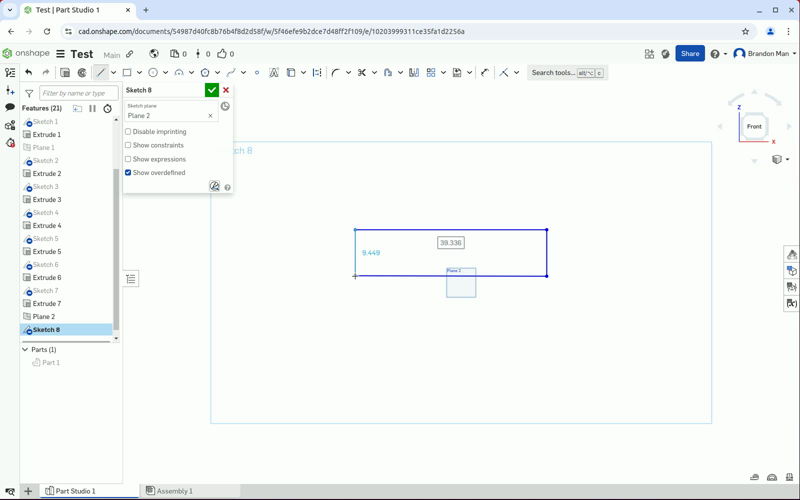
key(esc)
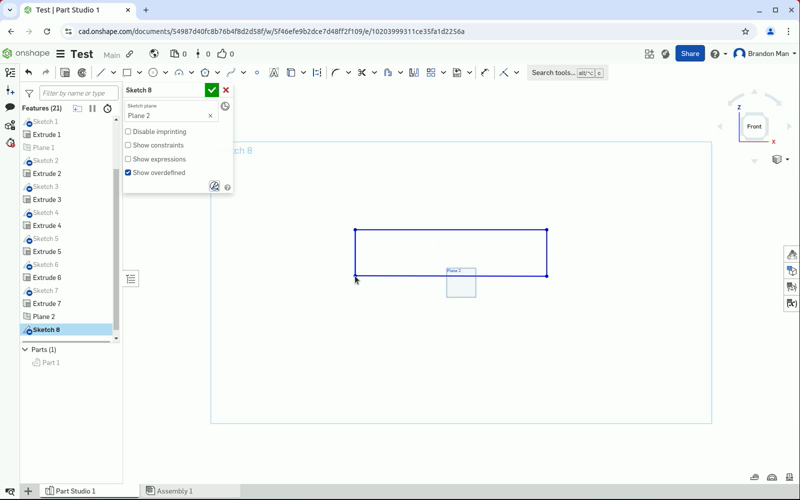
mouse_move(506, 242)
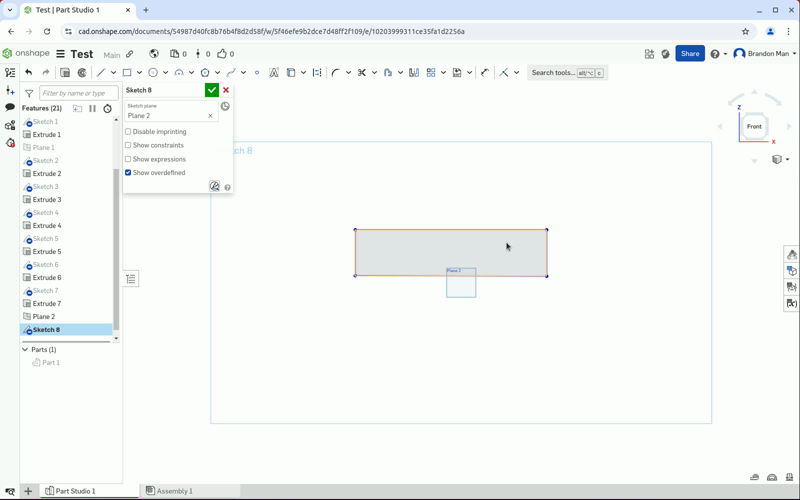
click(506, 242)
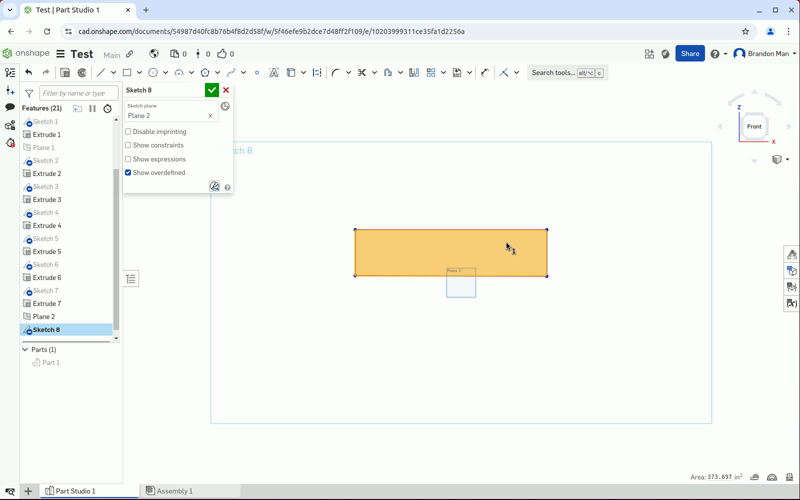
mouse_move(73, 352)
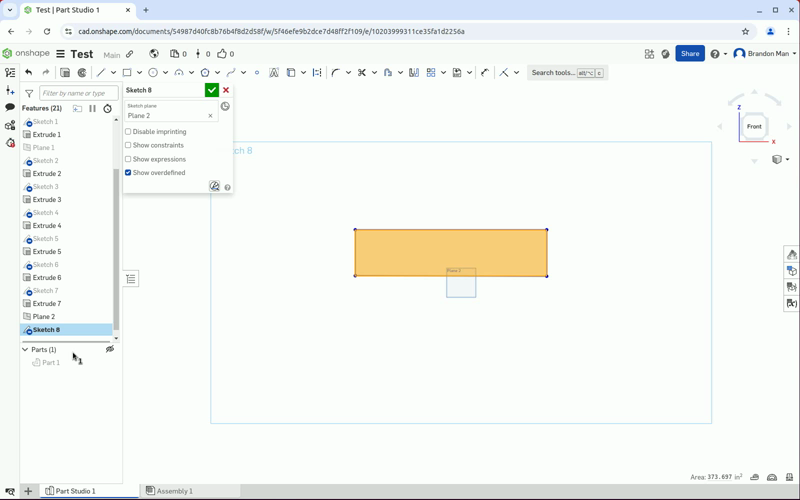
key(shift+y)
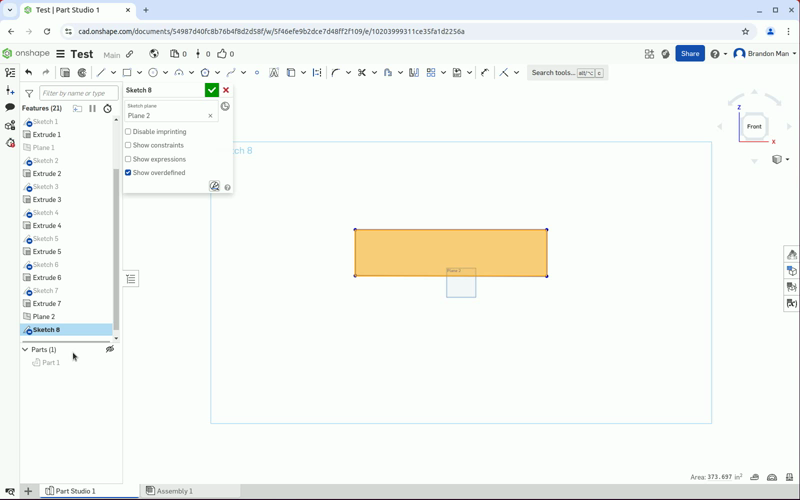
key(shift+e)
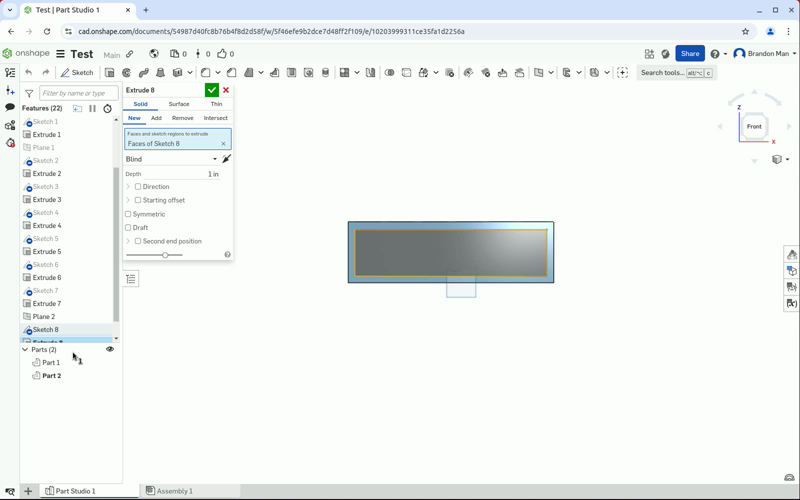
mouse_move(143, 106)
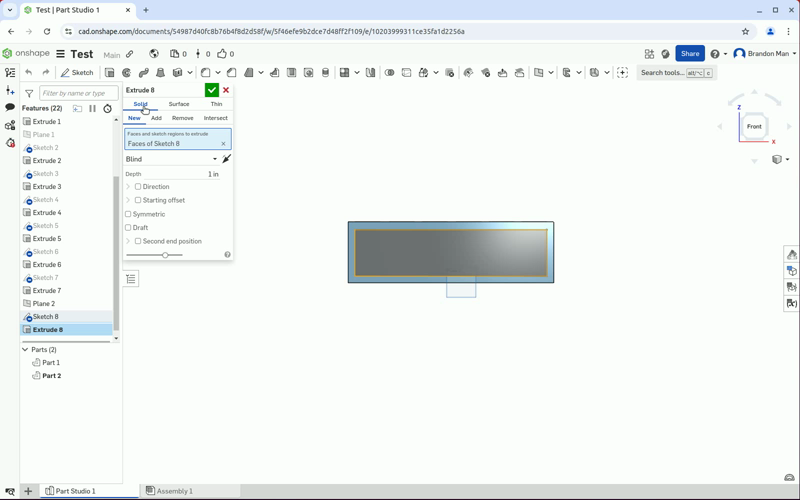
click(143, 106)
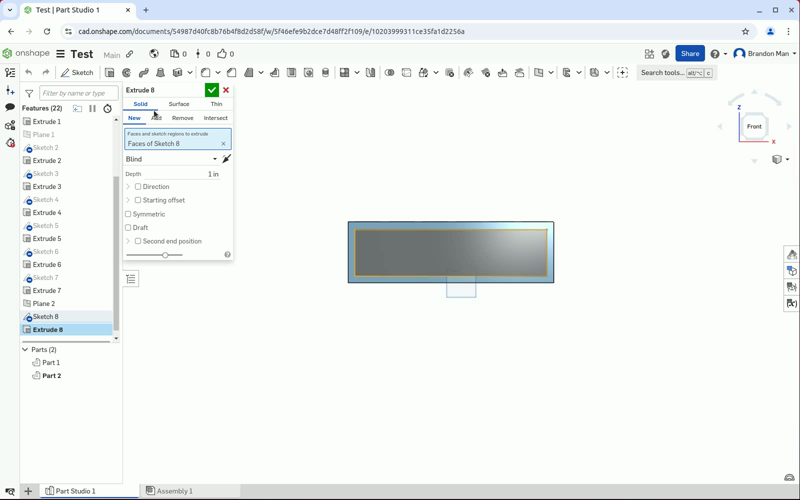
mouse_move(186, 120)
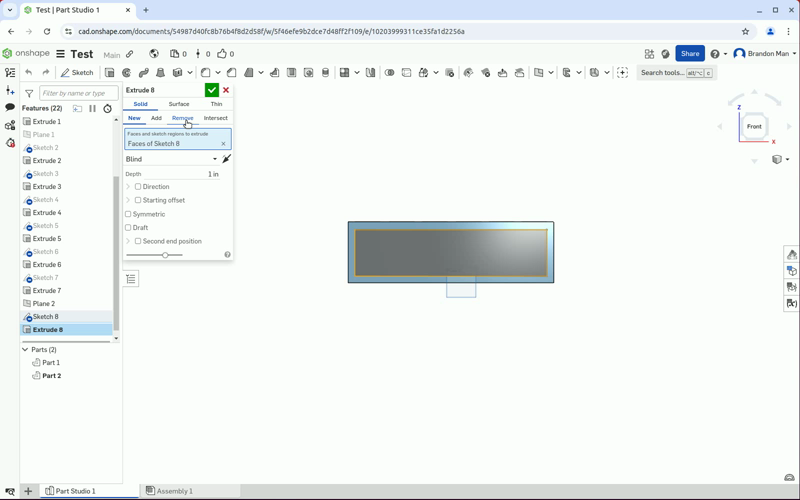
click(186, 120)
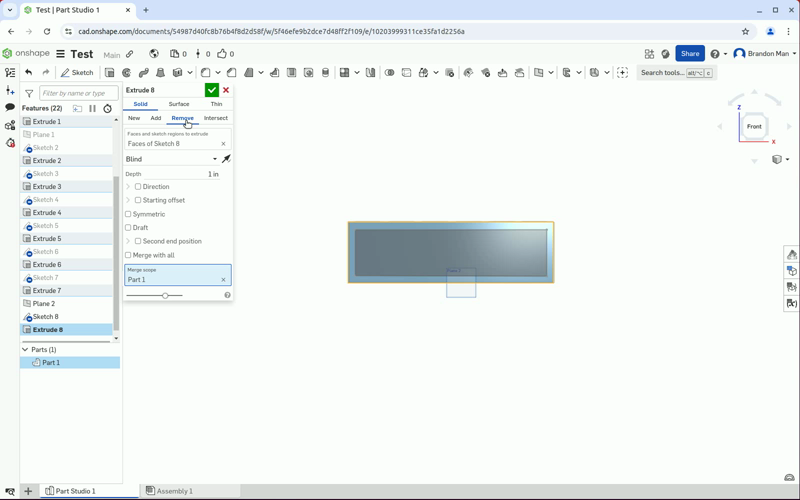
key(tab, 4)
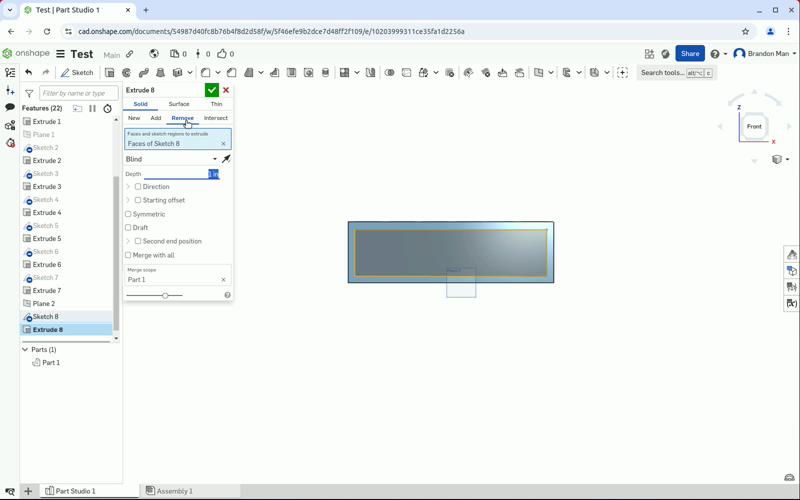
text(10.832)
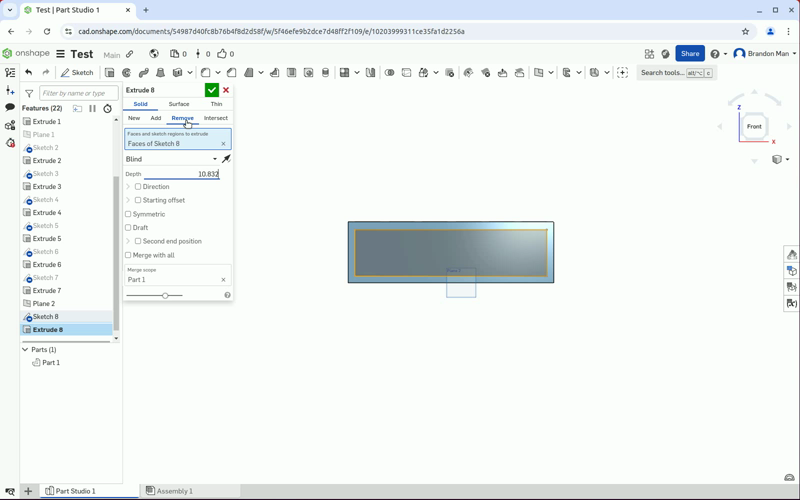
key(tab, 6)
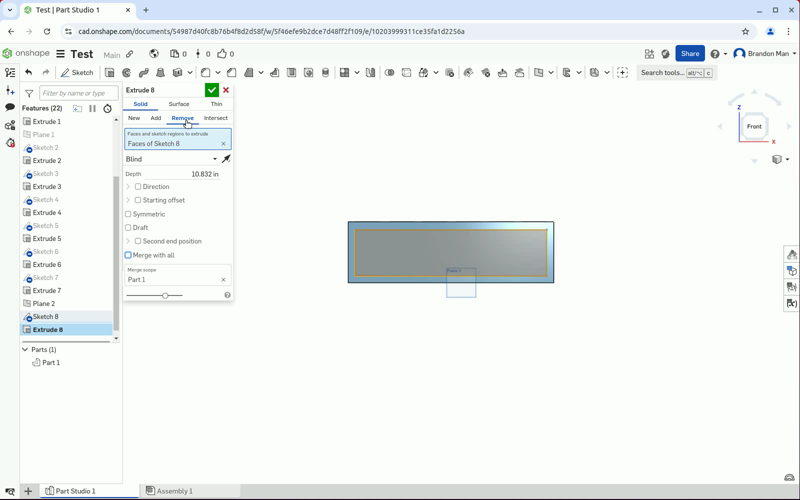
key(space)
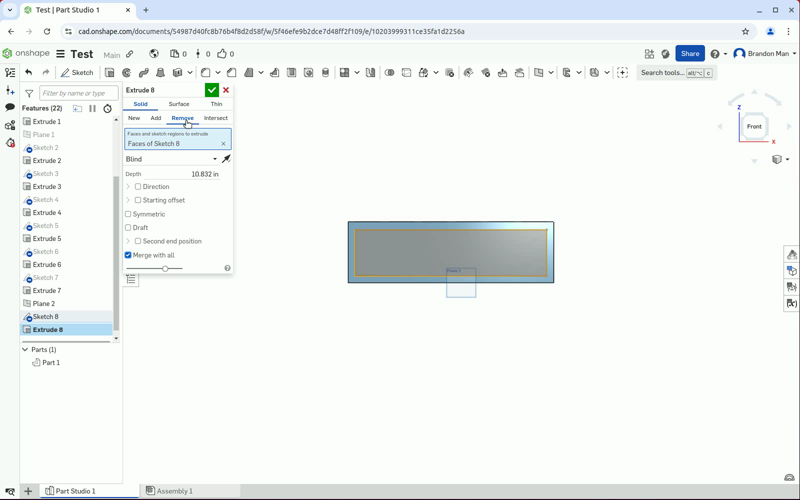
key(enter)
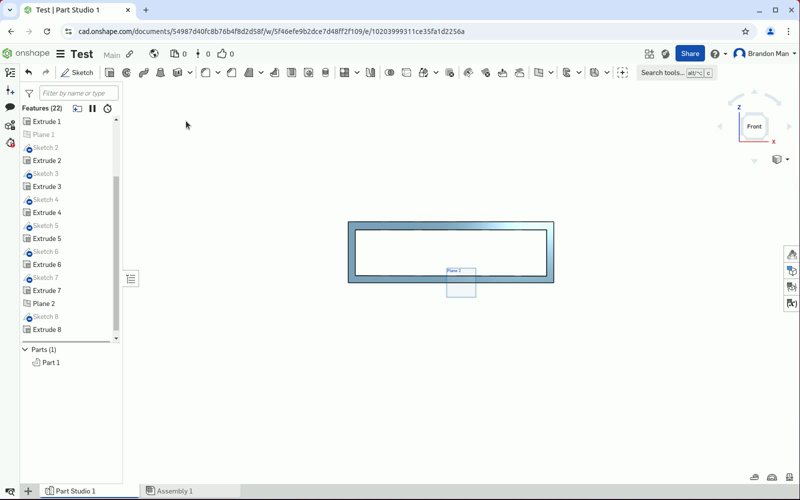
key(shift+h)
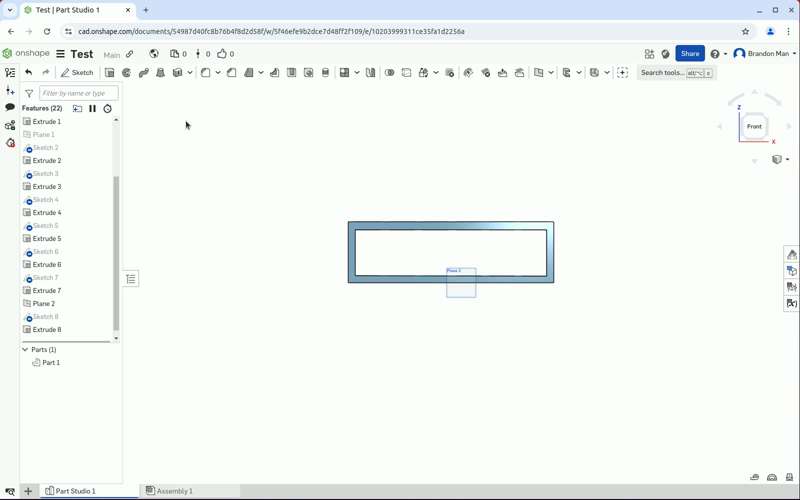
key(shift+h)
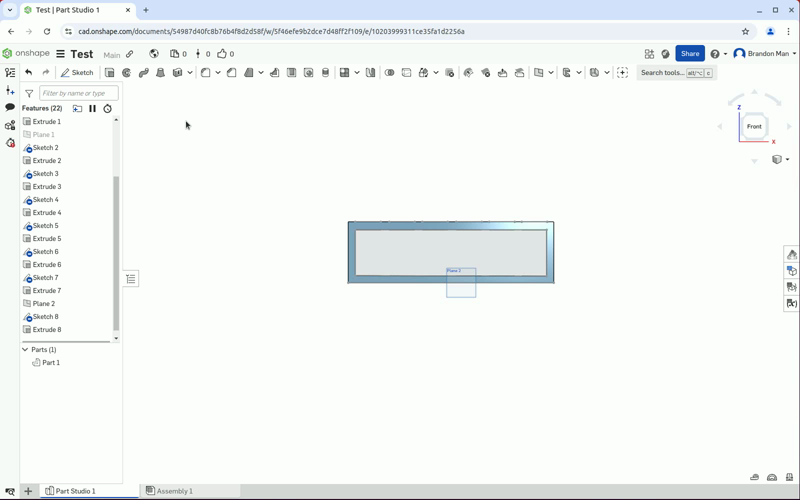
key(shift+7)
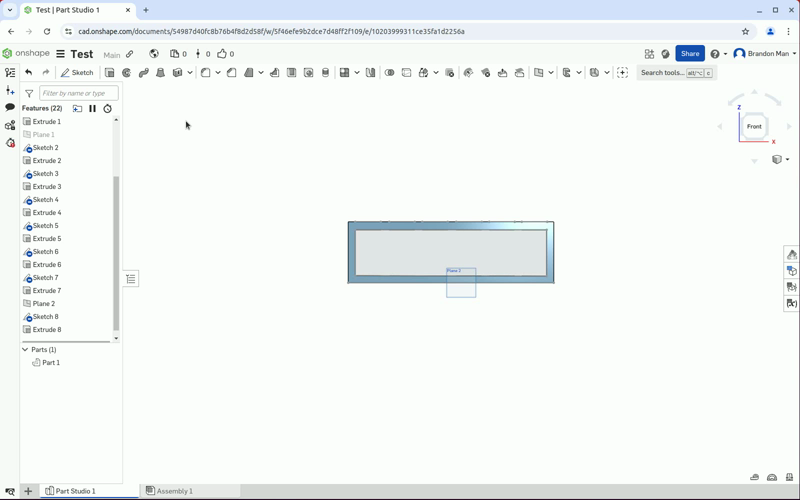
key(left, 2)
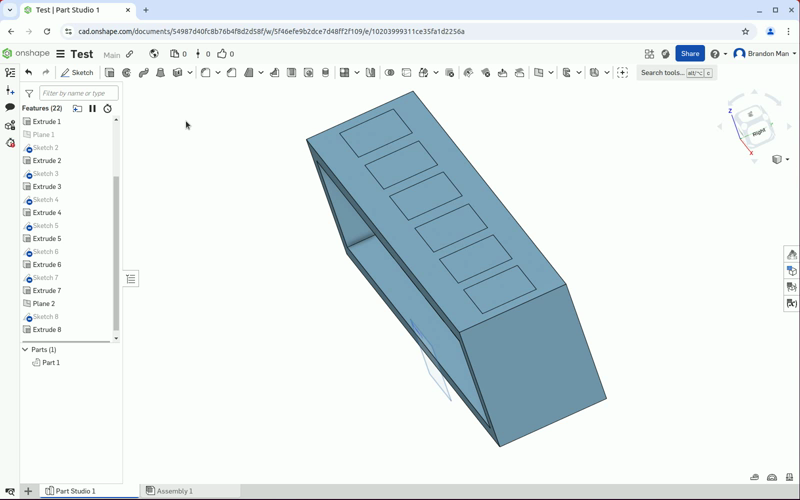
key(down, 2)
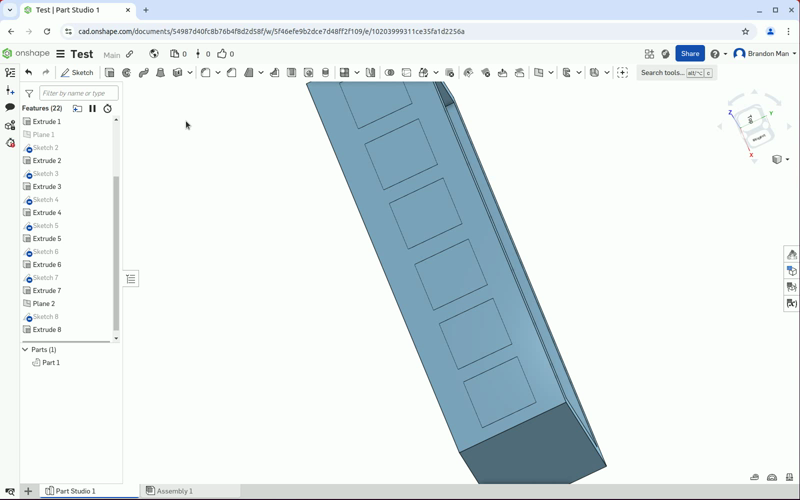
key(up, 2)
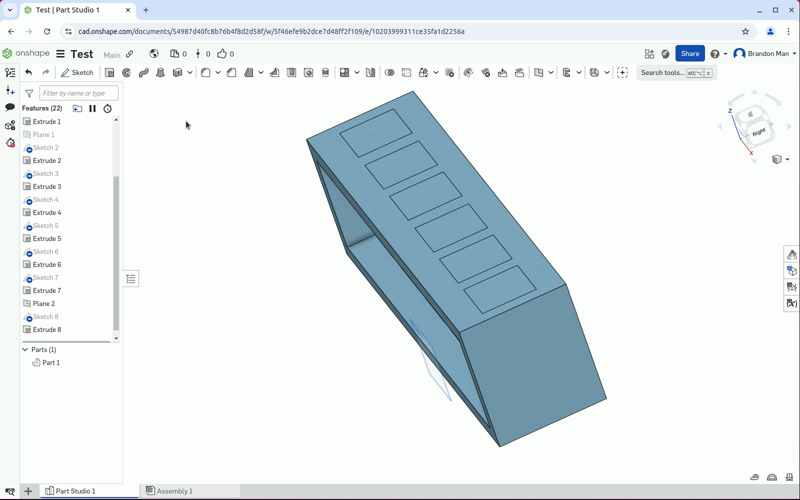
key(right, 2)
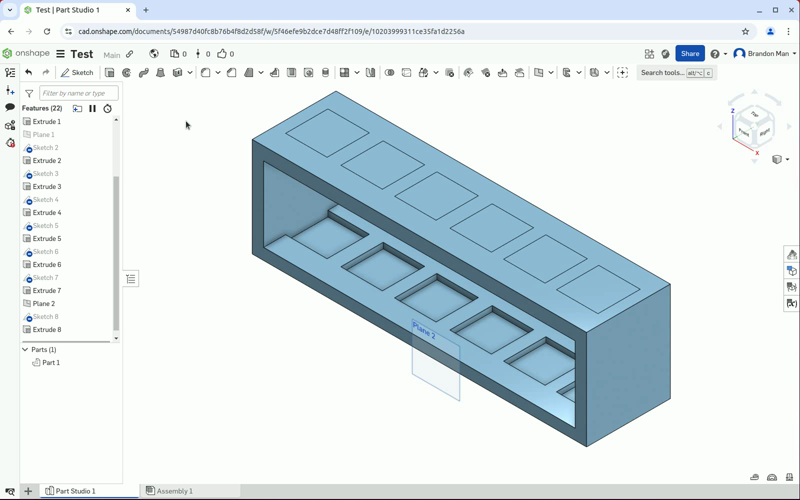
mouse_move(69, 111)
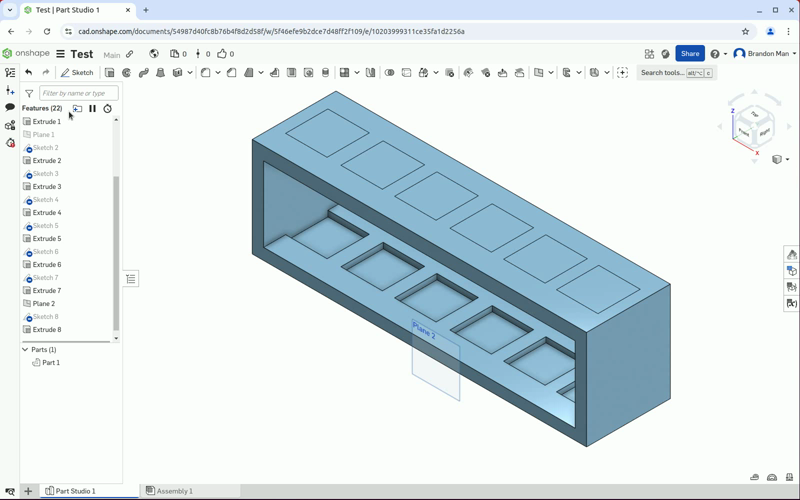
click(69, 111)